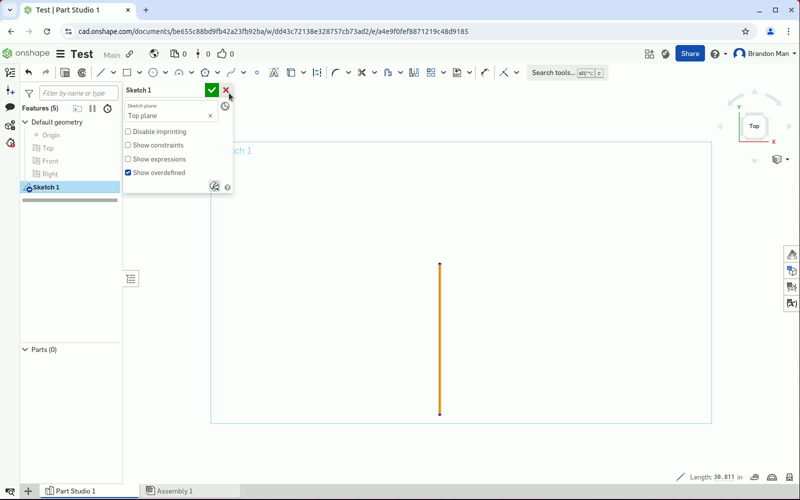
key(shift+h)
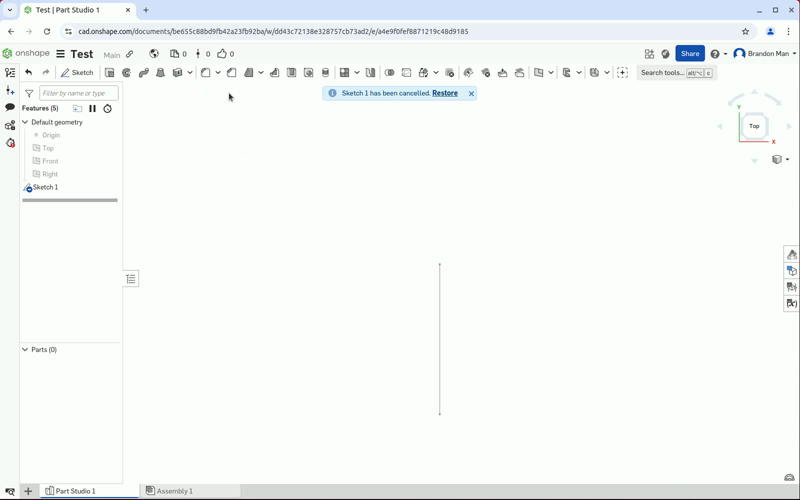
key(shift+s)
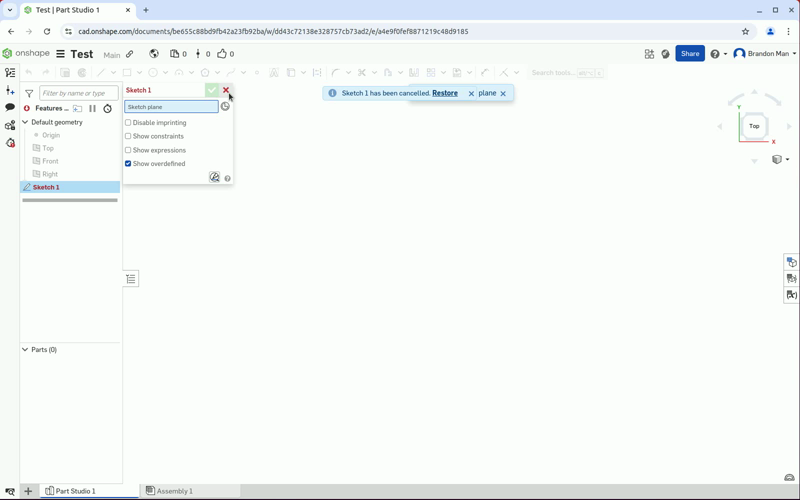
mouse_move(73, 150)
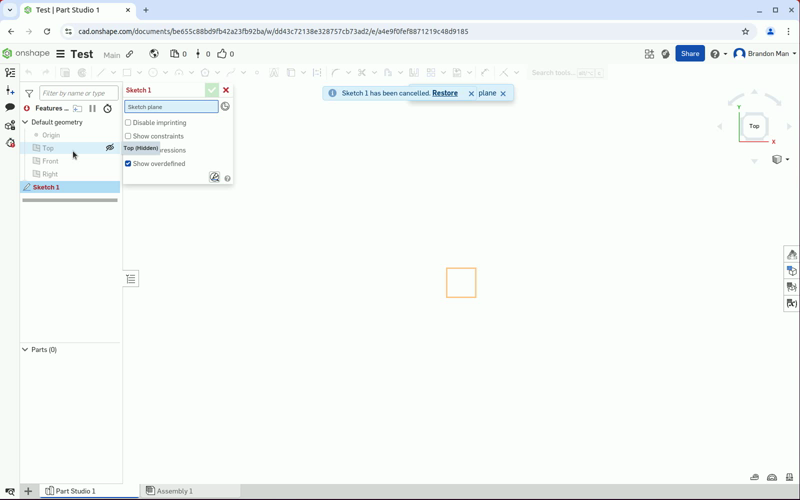
click(73, 150)
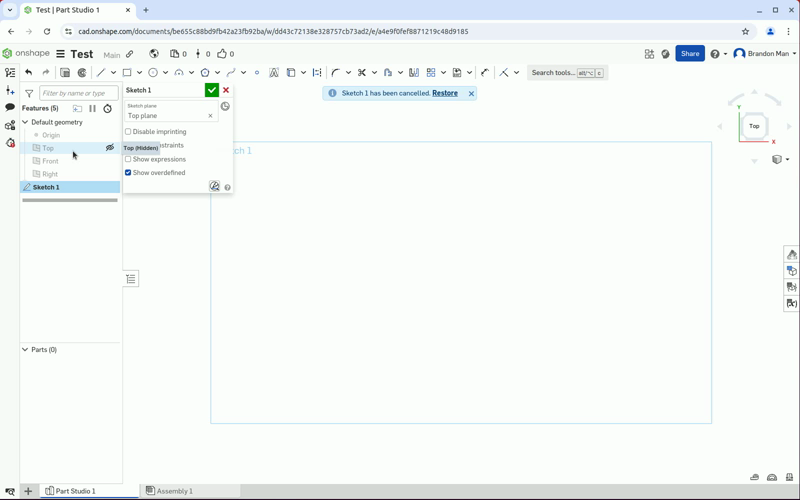
mouse_move(73, 352)
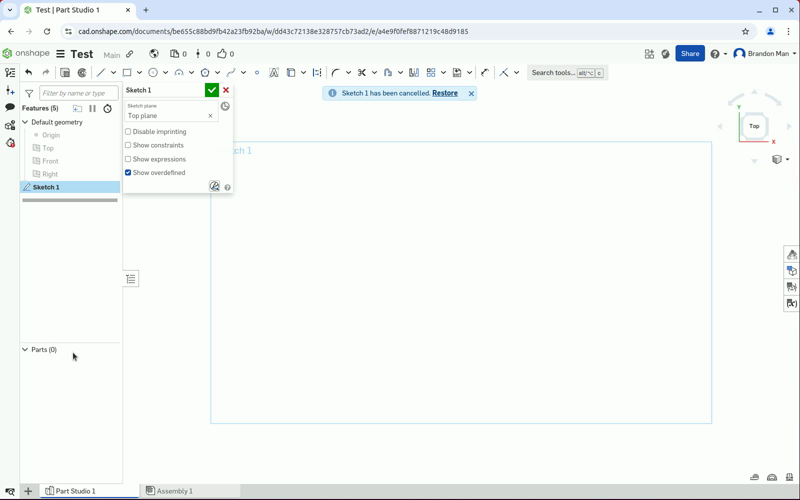
key(y)
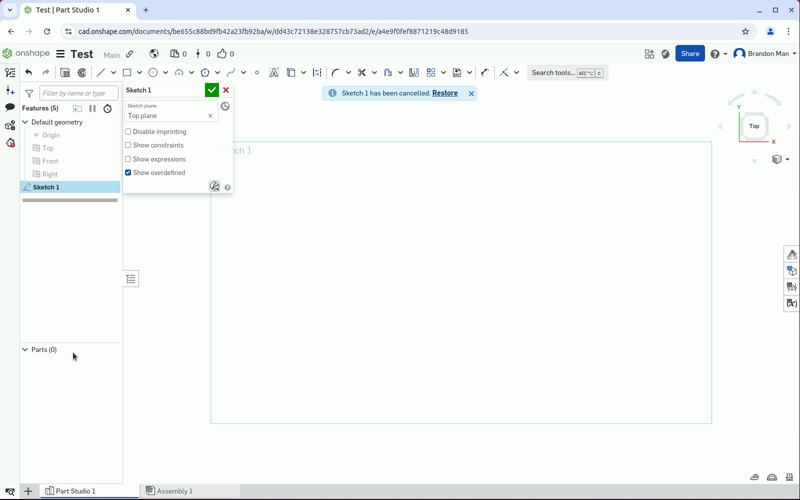
key(l)
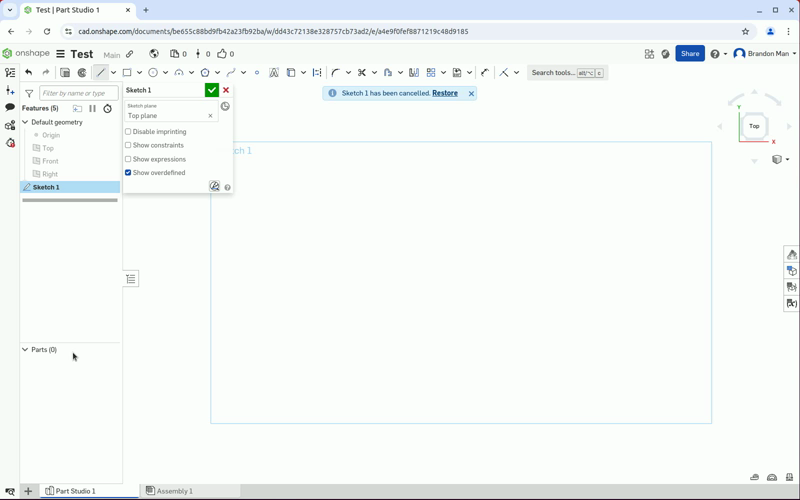
key_down(shift)
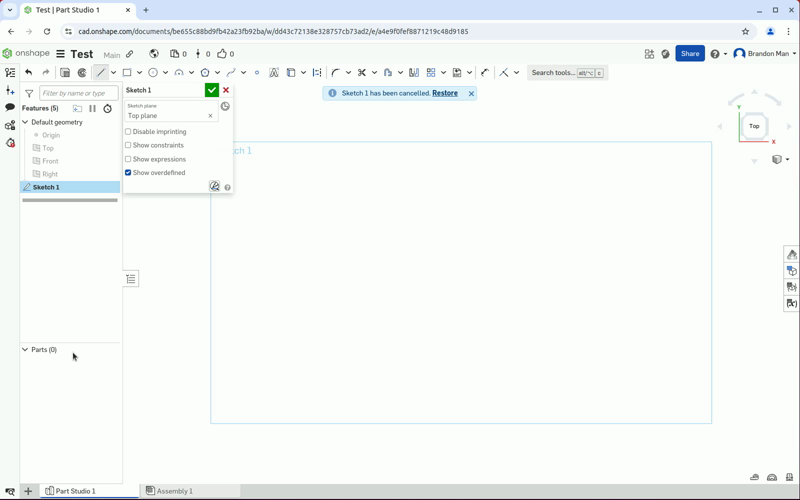
mouse_move(385, 395)
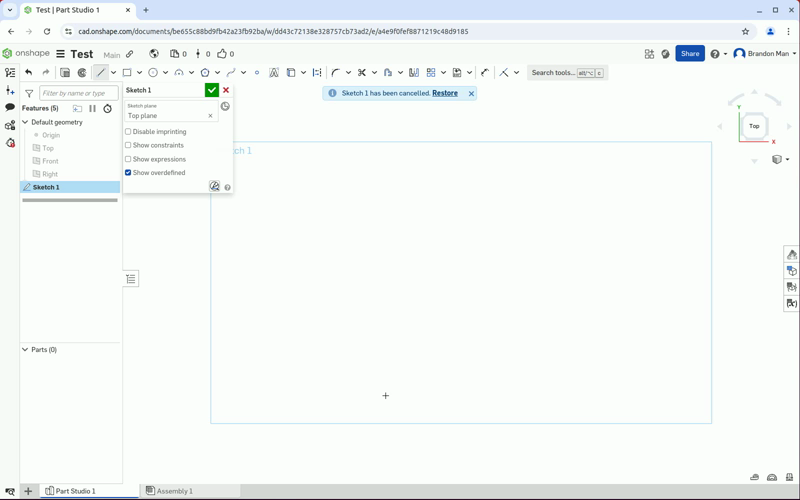
click(385, 395)
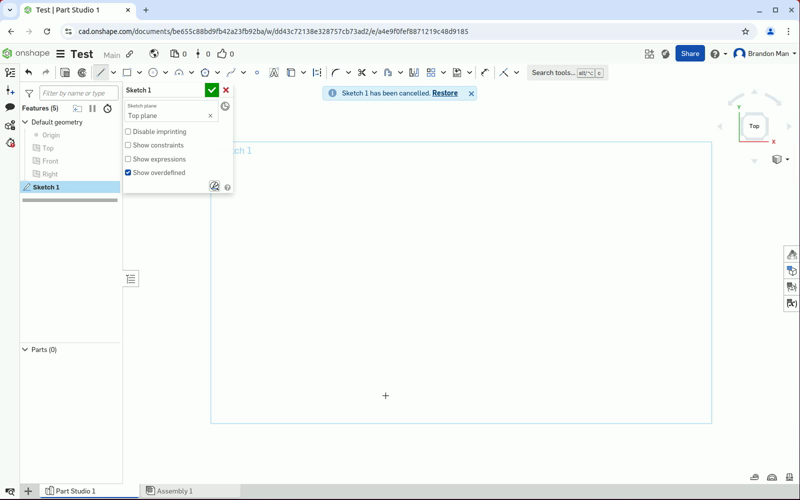
key_up(shift)
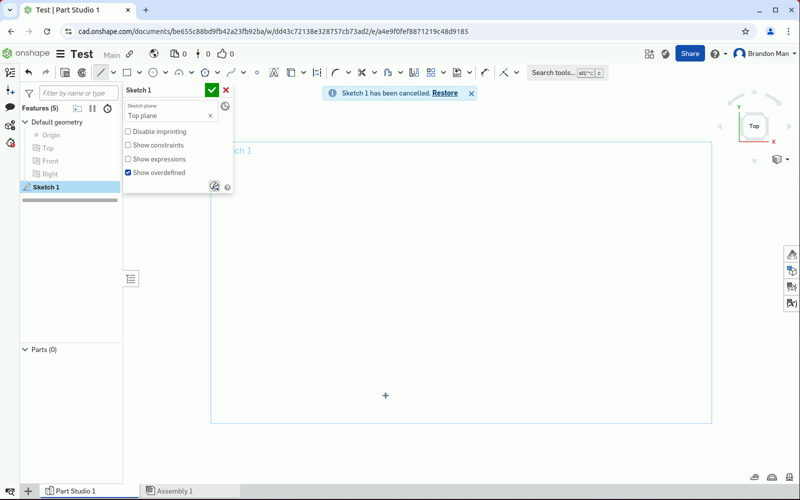
key_down(shift)
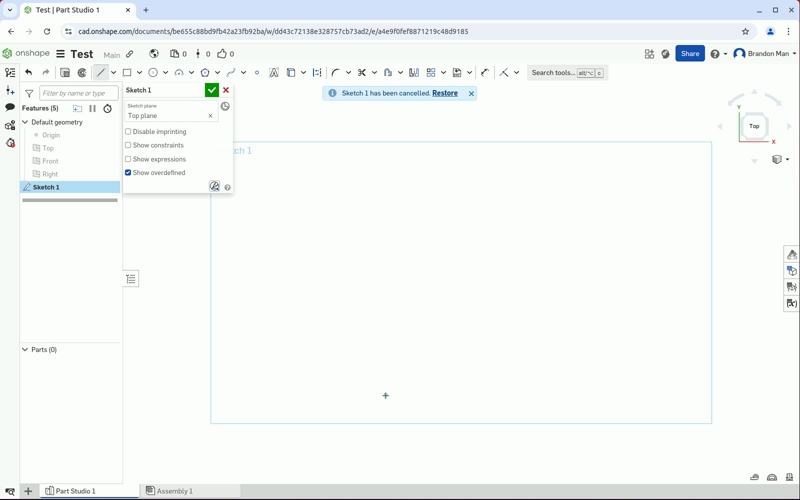
mouse_move(415, 395)
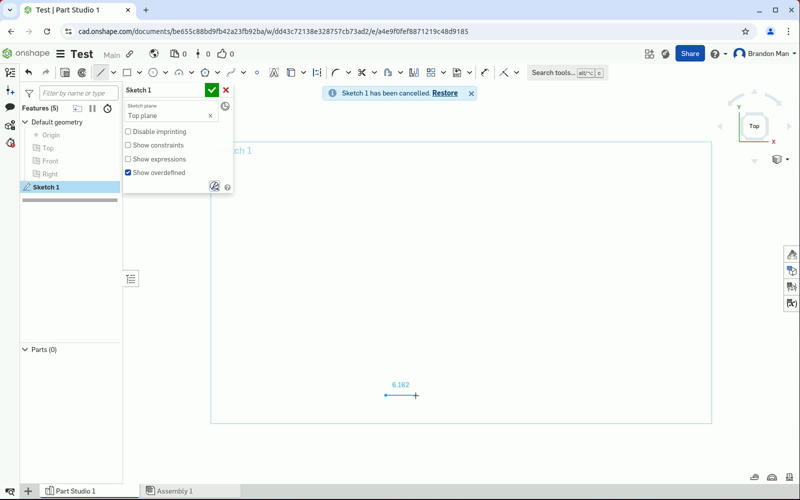
mouse_move(423, 395)
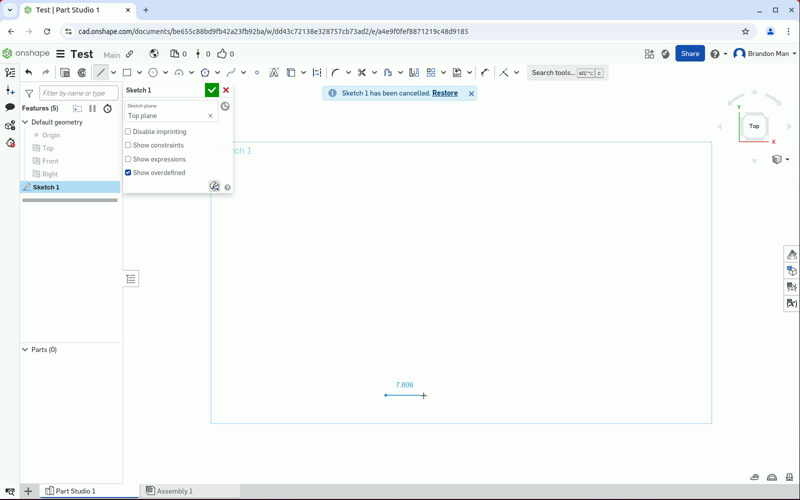
click(423, 395)
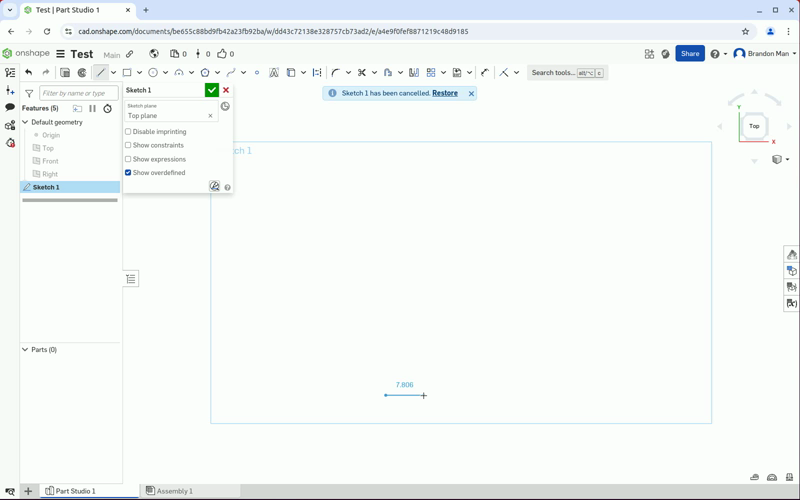
key_up(shift)
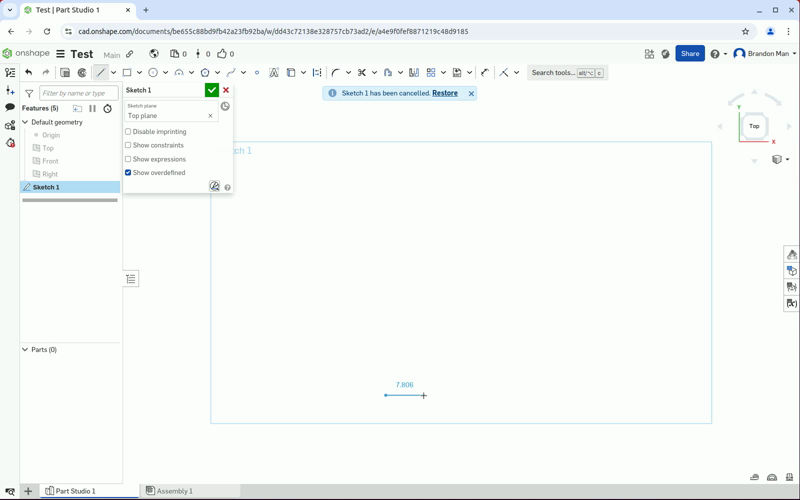
key_down(shift)
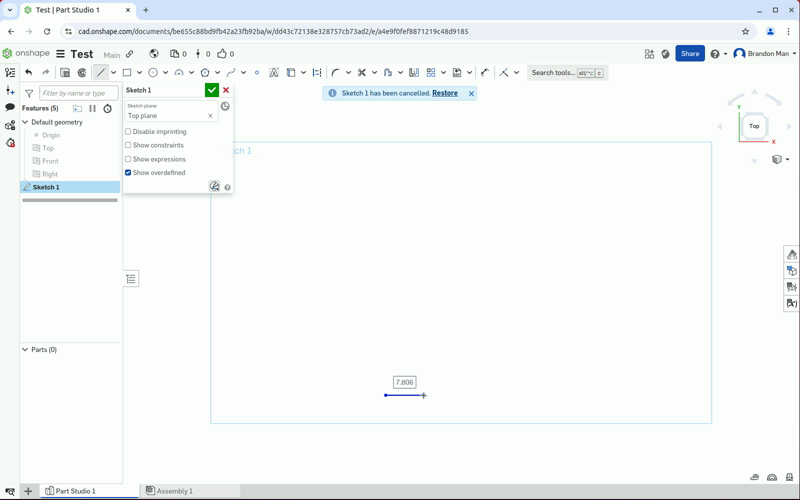
mouse_move(423, 282)
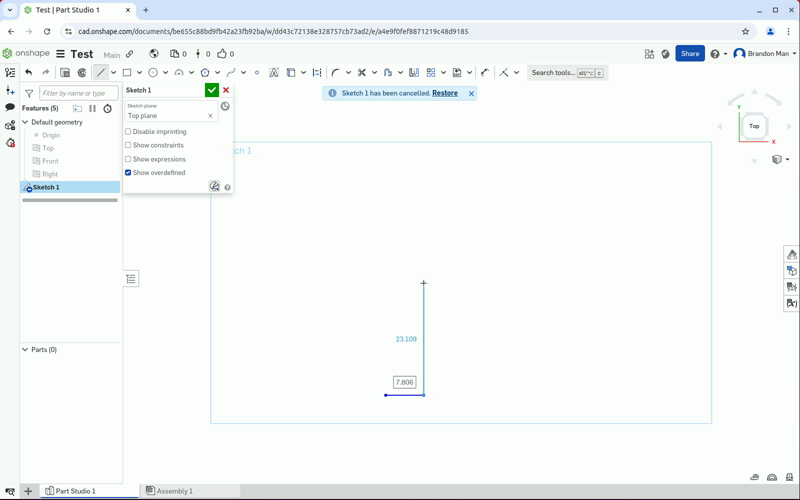
click(423, 282)
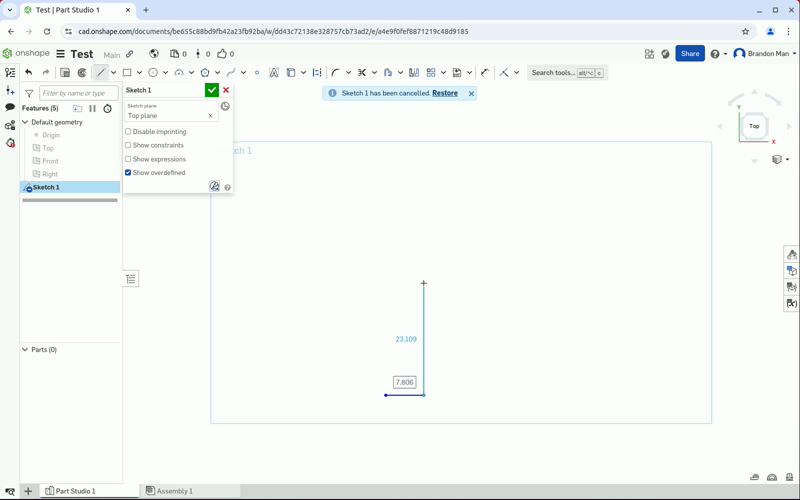
key_up(shift)
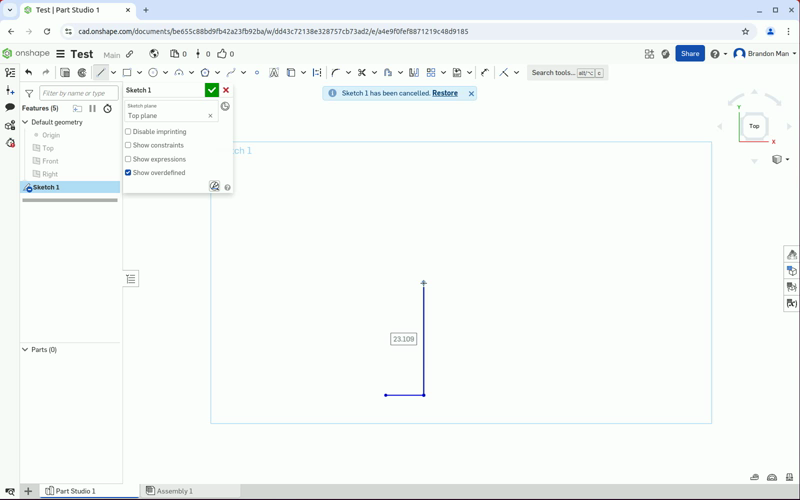
key_down(shift)
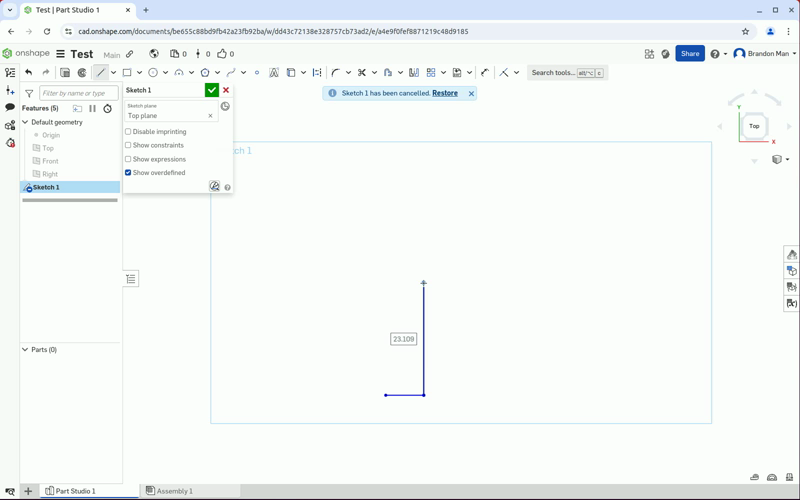
mouse_move(453, 282)
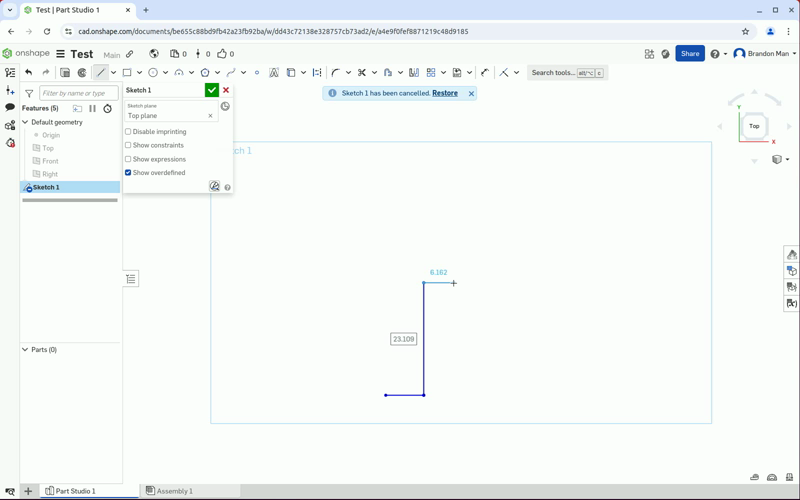
mouse_move(420, 282)
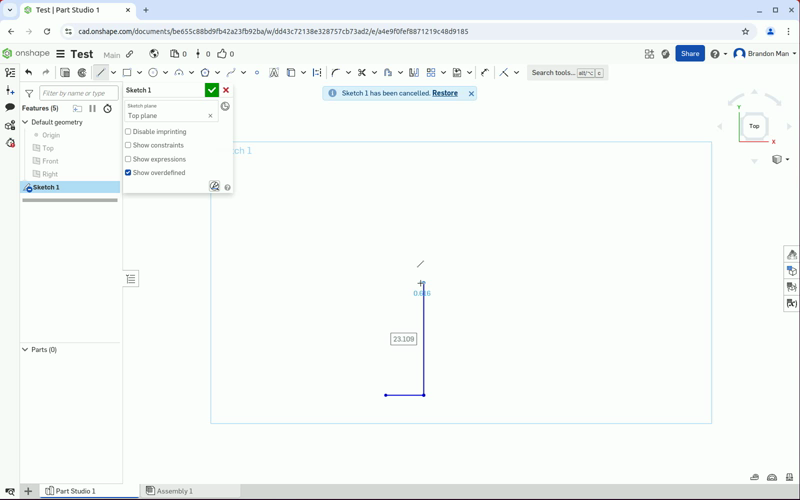
scroll(6)
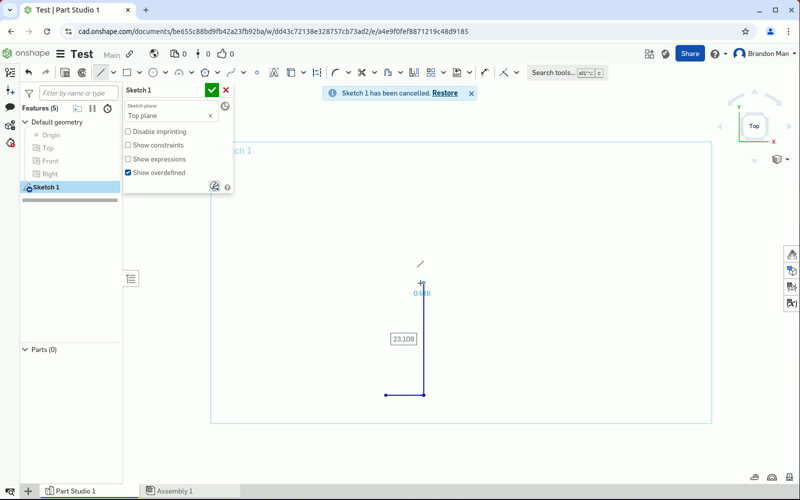
scroll(6)
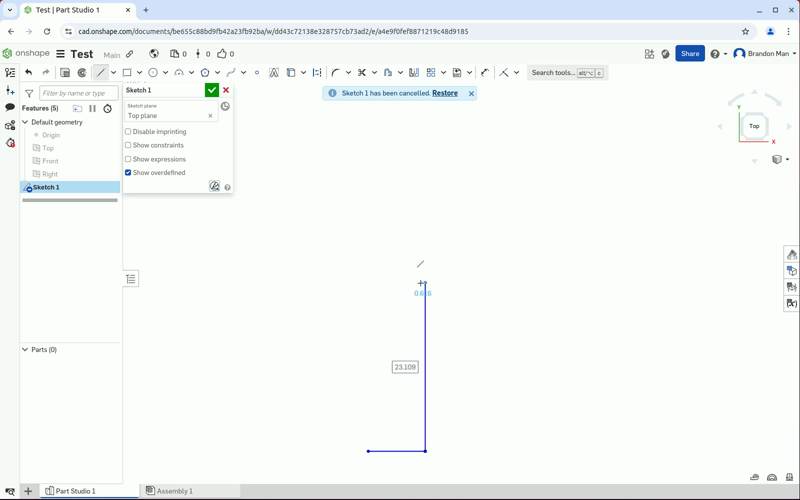
scroll(6)
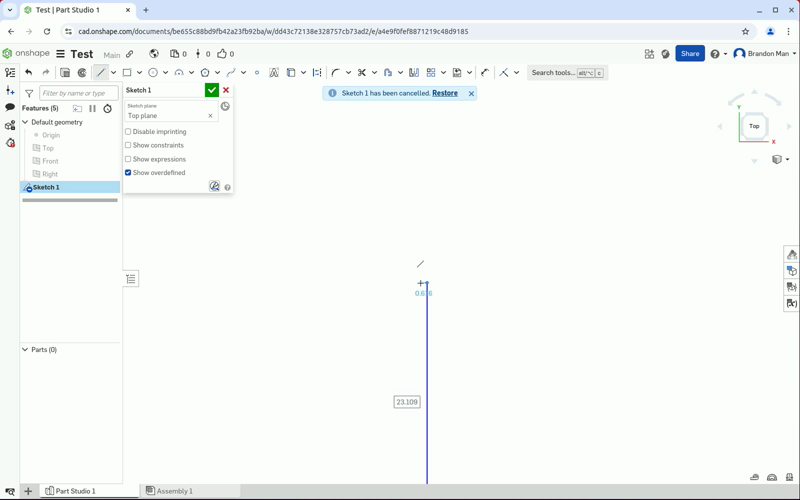
scroll(6)
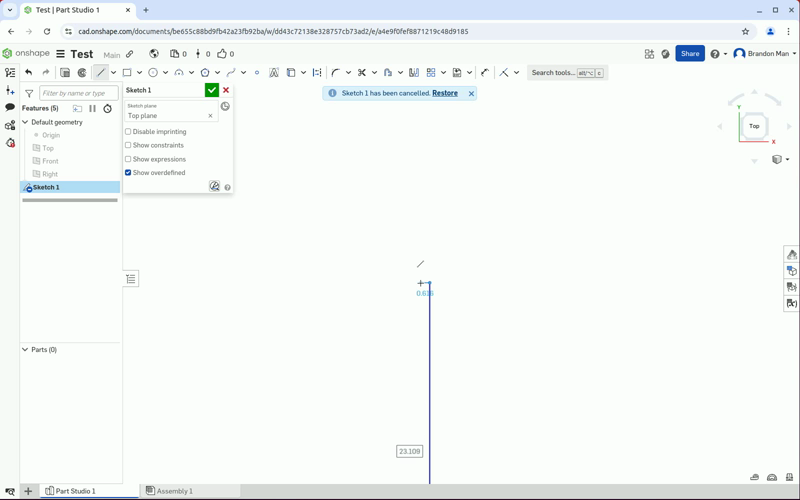
scroll(6)
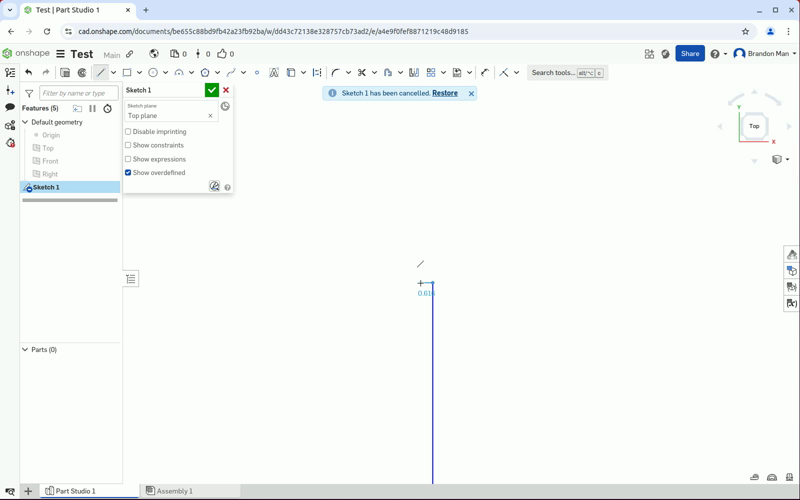
scroll(6)
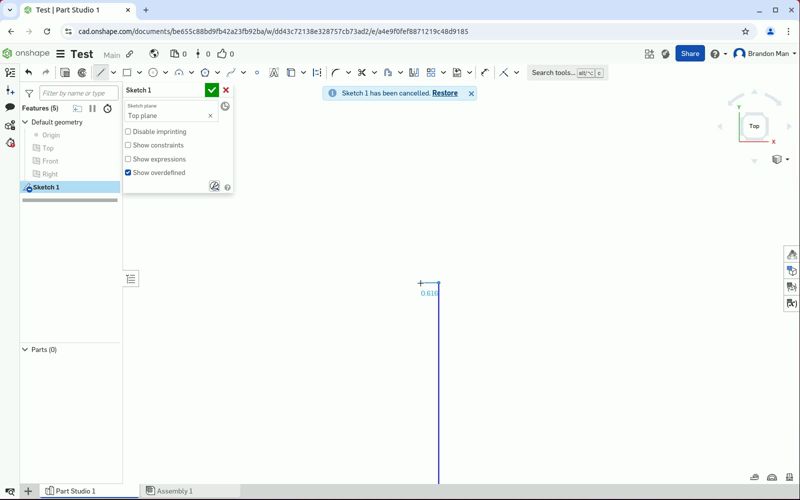
scroll(6)
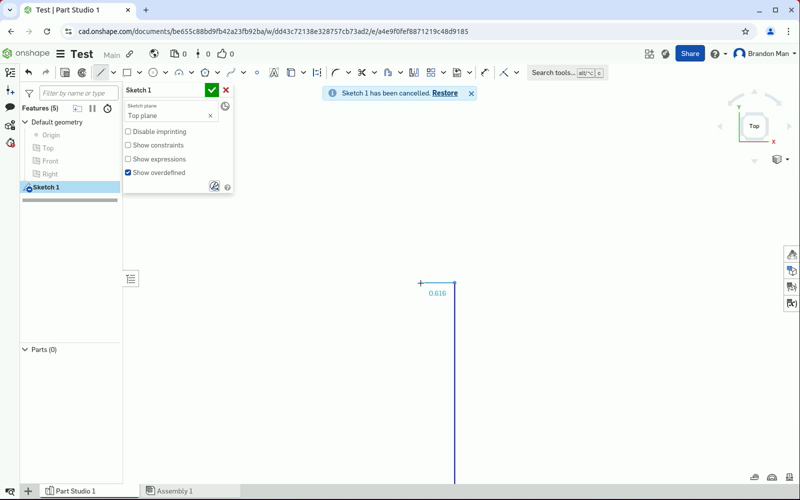
click(420, 282)
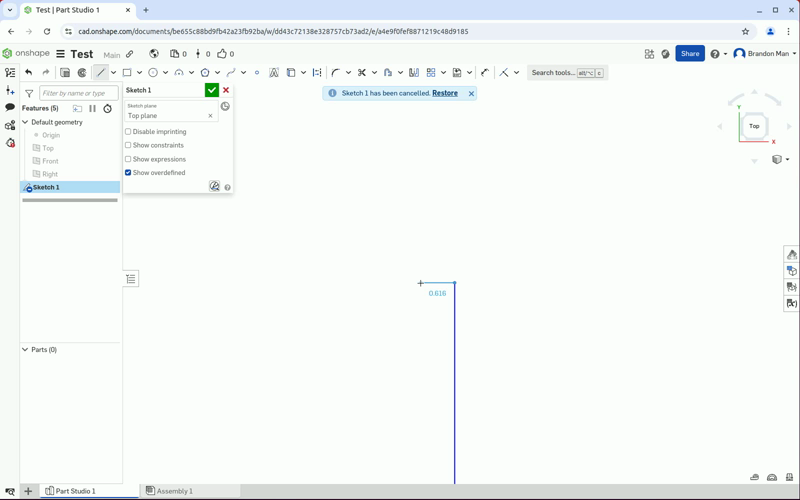
scroll(-6)
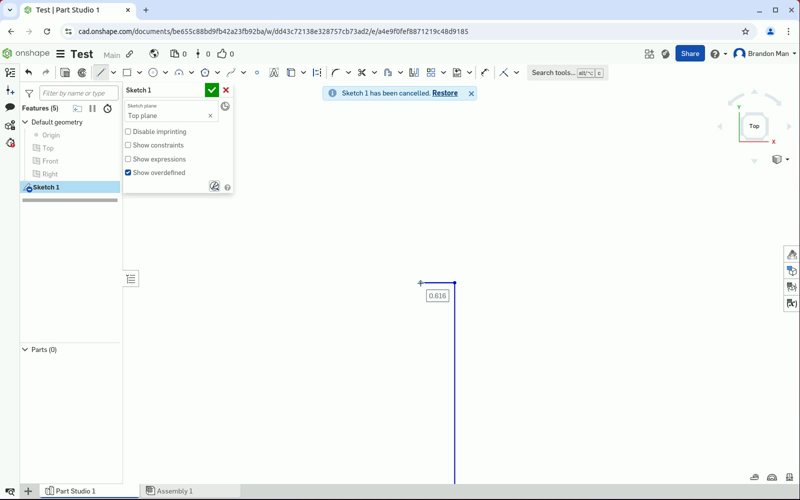
scroll(-6)
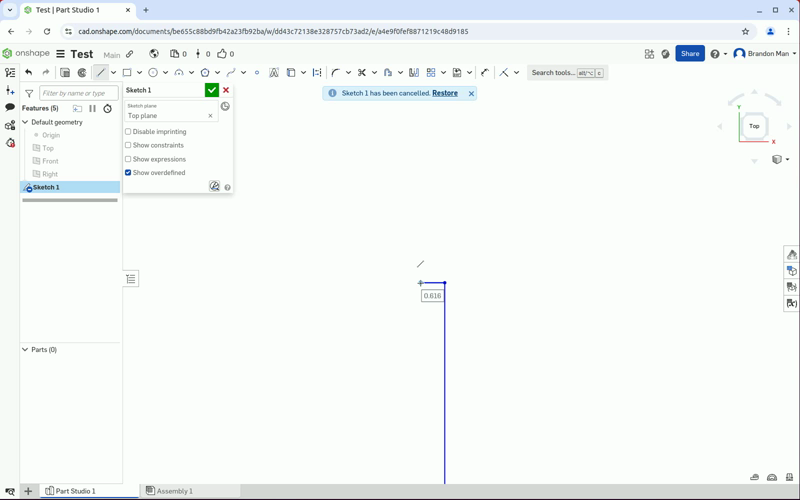
scroll(-6)
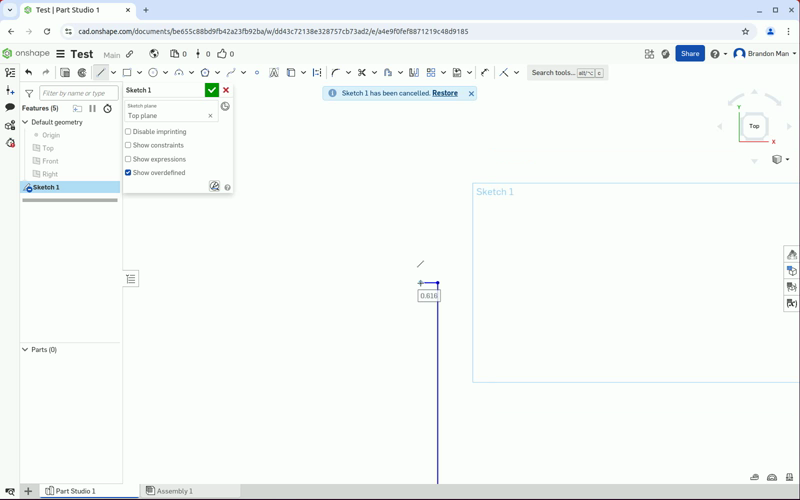
scroll(-6)
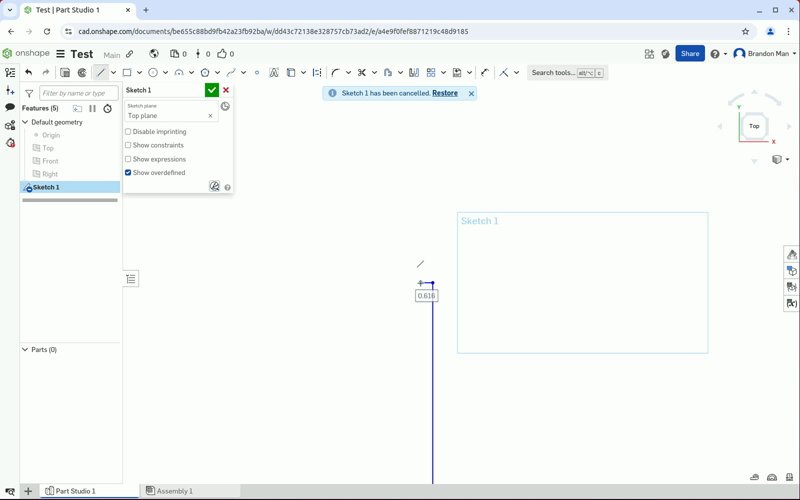
scroll(-6)
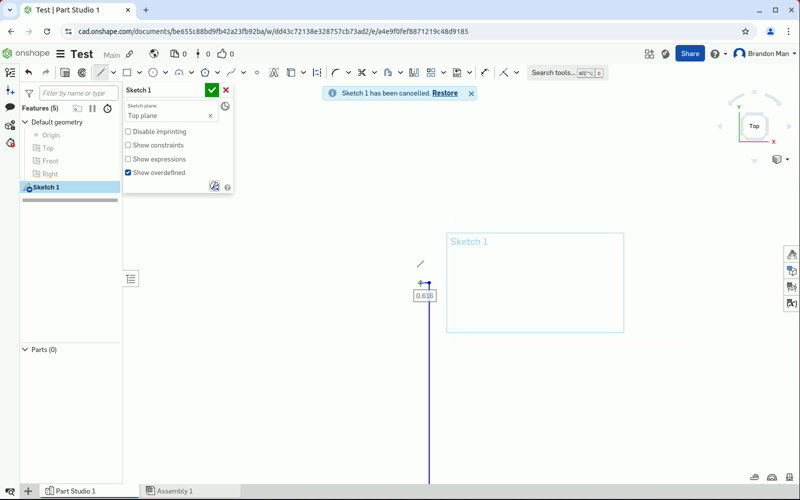
scroll(-6)
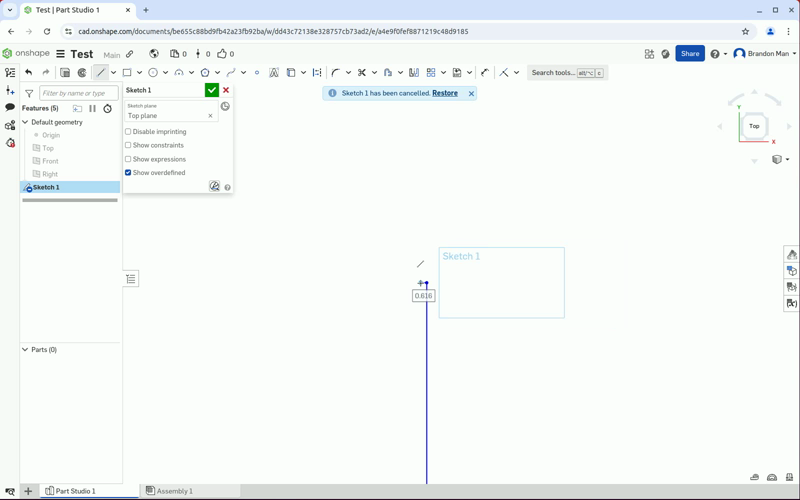
scroll(-6)
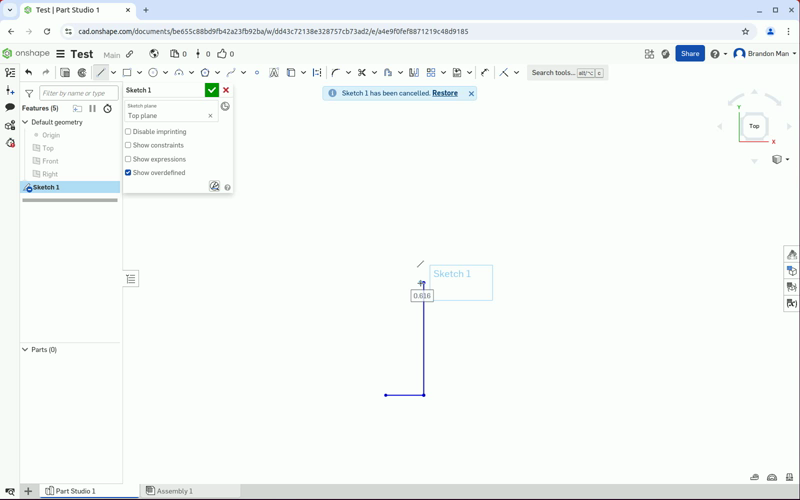
key_up(shift)
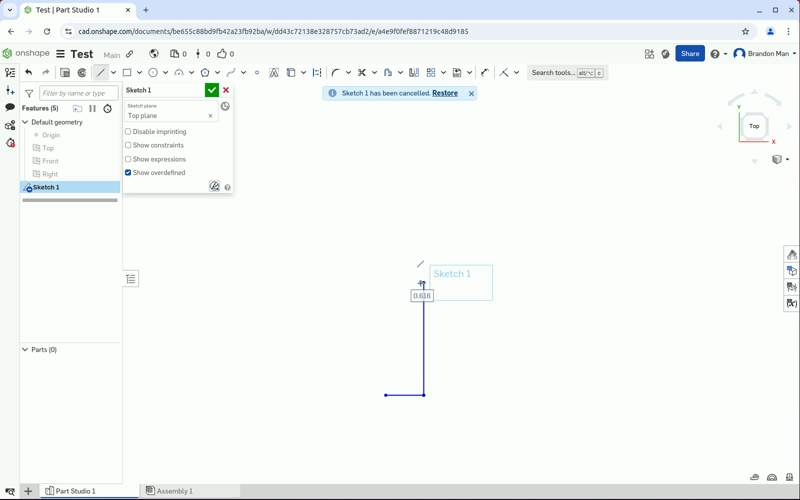
key_down(shift)
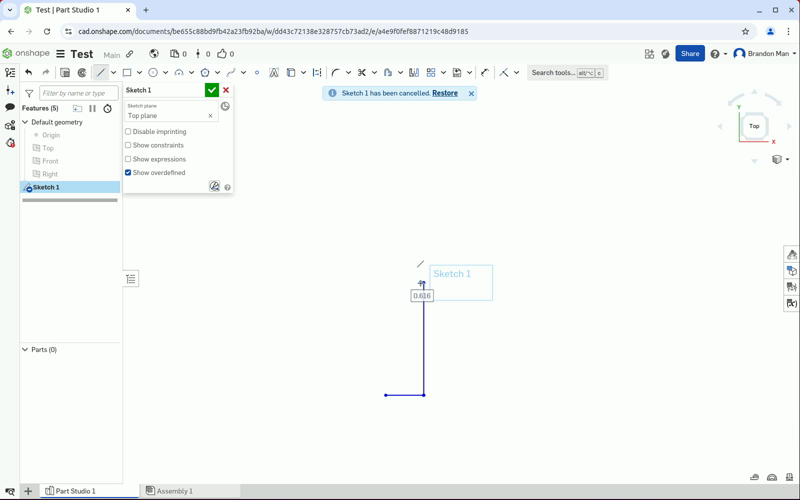
mouse_move(450, 282)
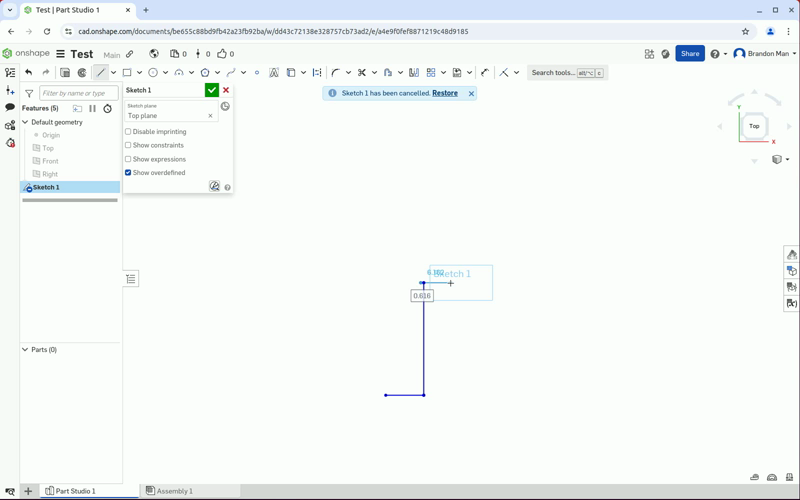
mouse_move(420, 266)
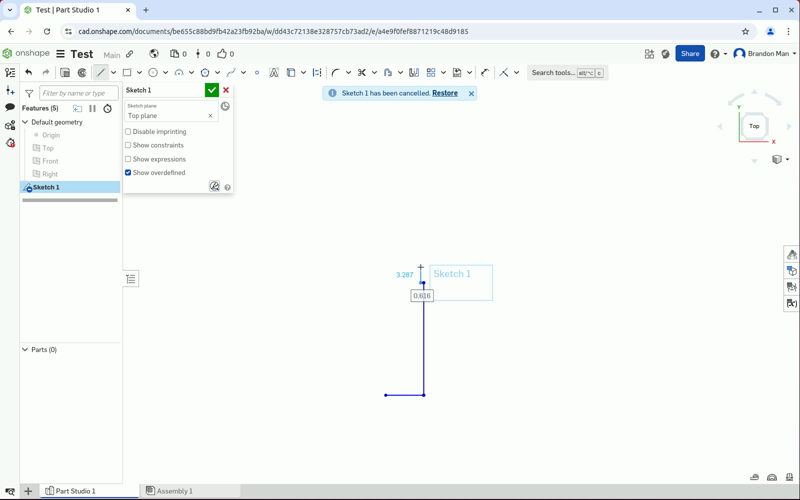
click(420, 266)
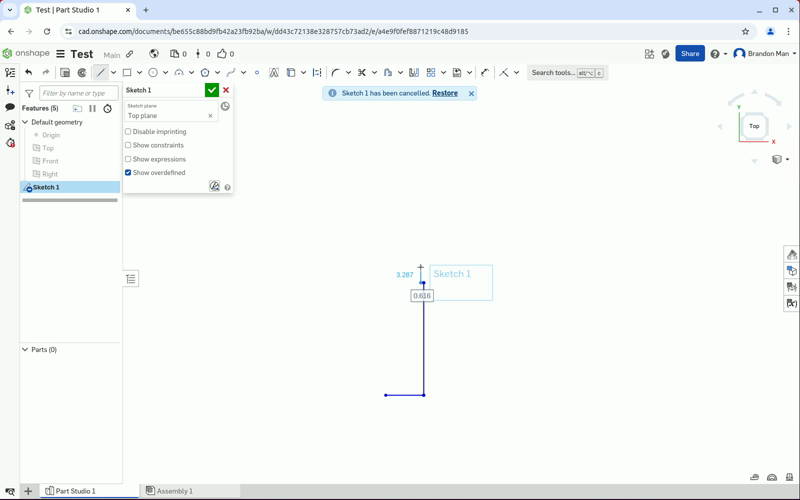
key_up(shift)
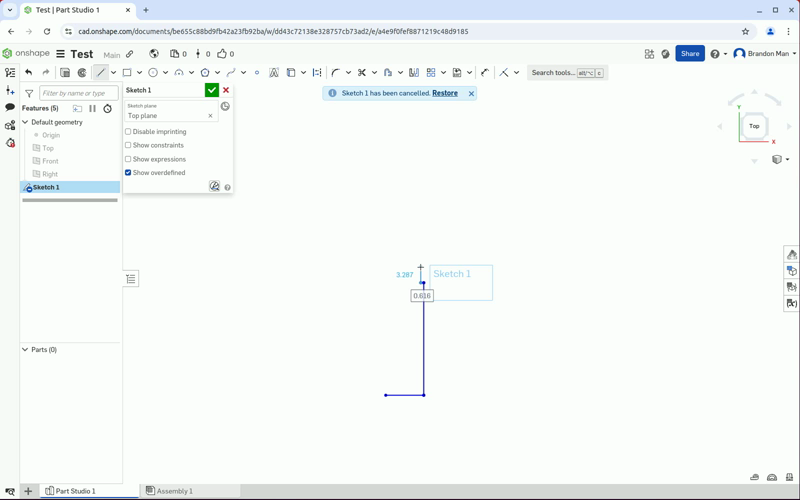
key_down(shift)
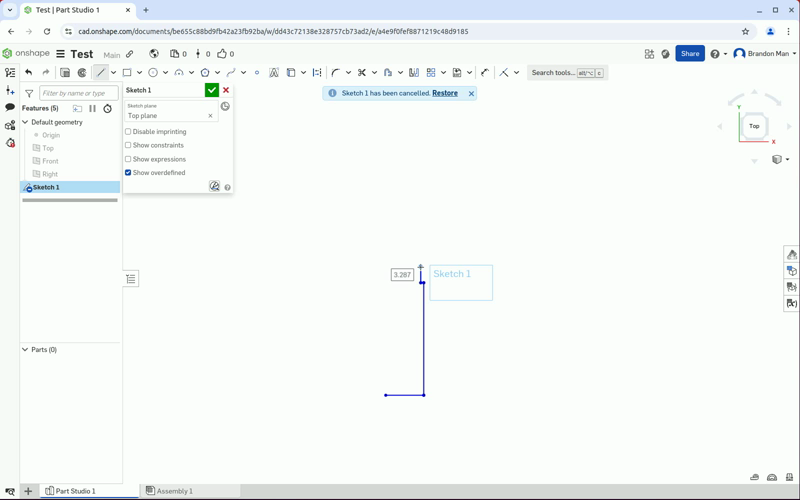
mouse_move(450, 266)
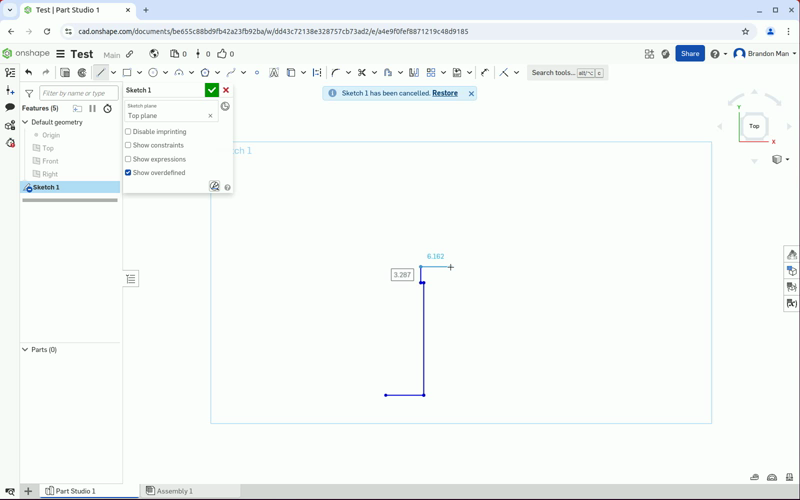
mouse_move(385, 266)
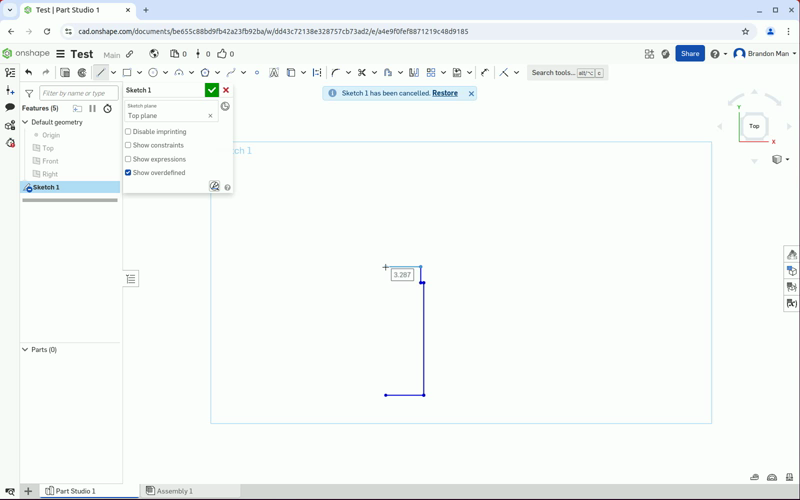
click(385, 266)
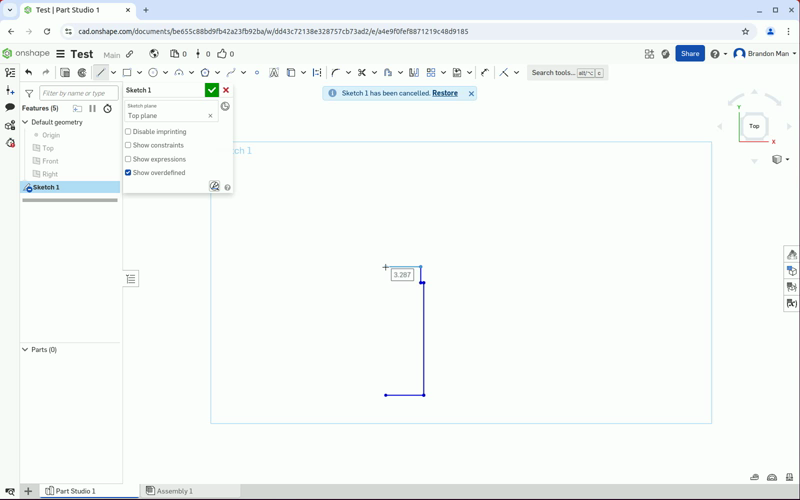
key_up(shift)
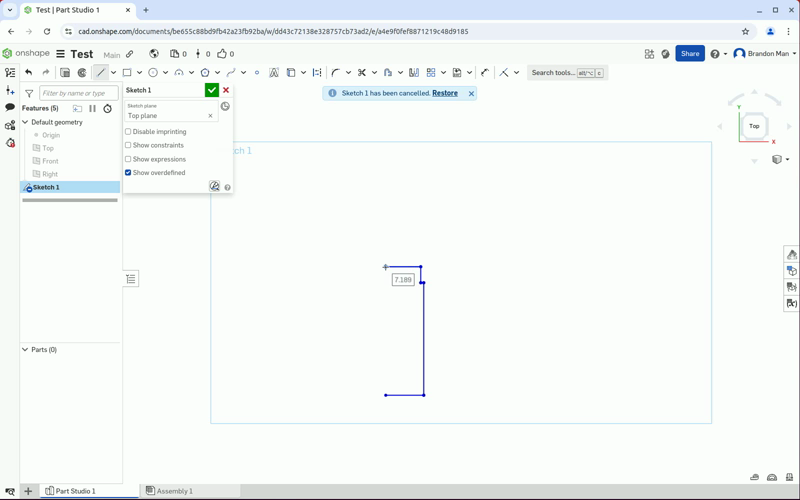
key_down(shift)
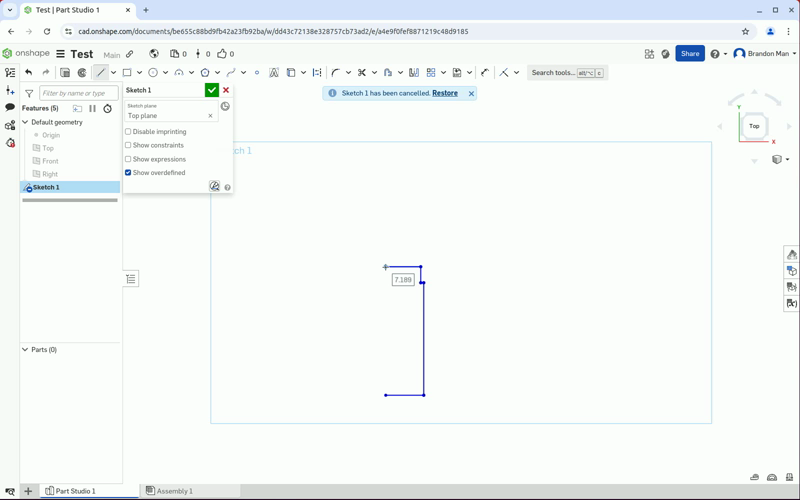
mouse_move(385, 395)
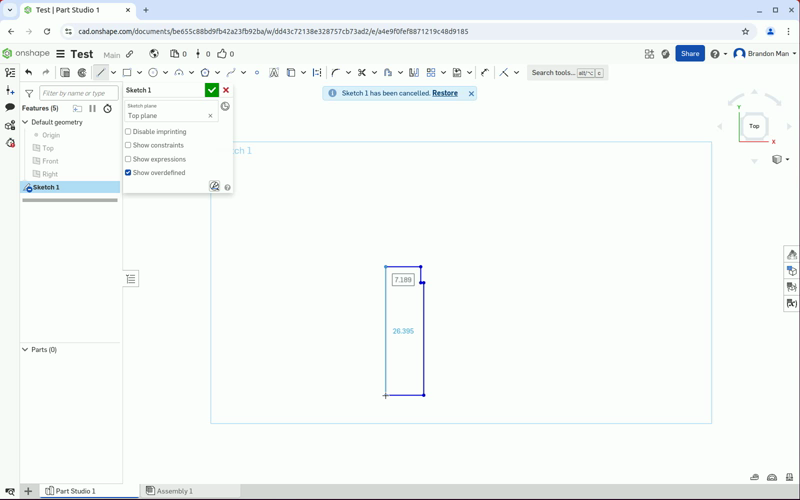
key_up(shift)
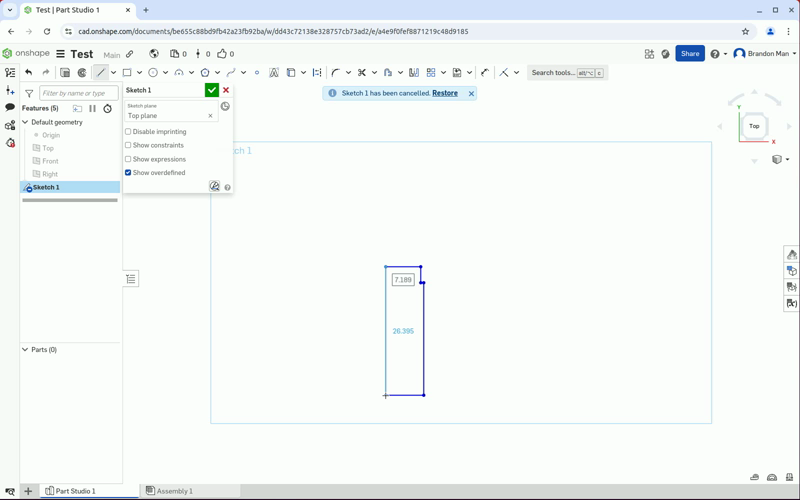
click(385, 395)
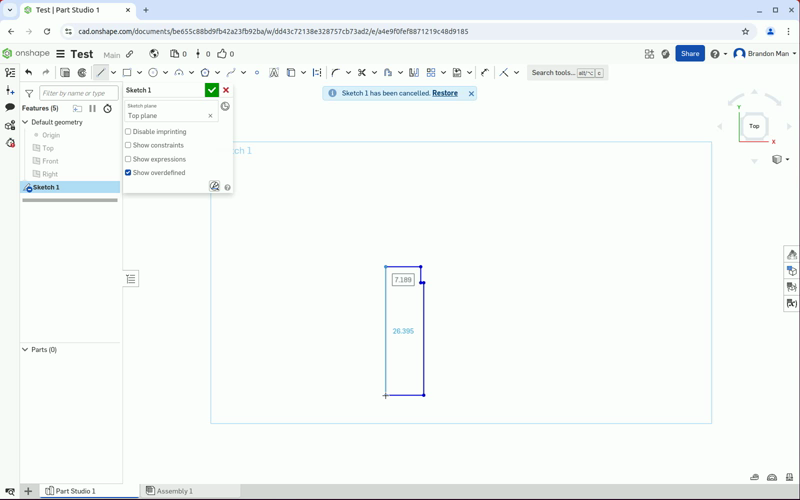
key(esc)
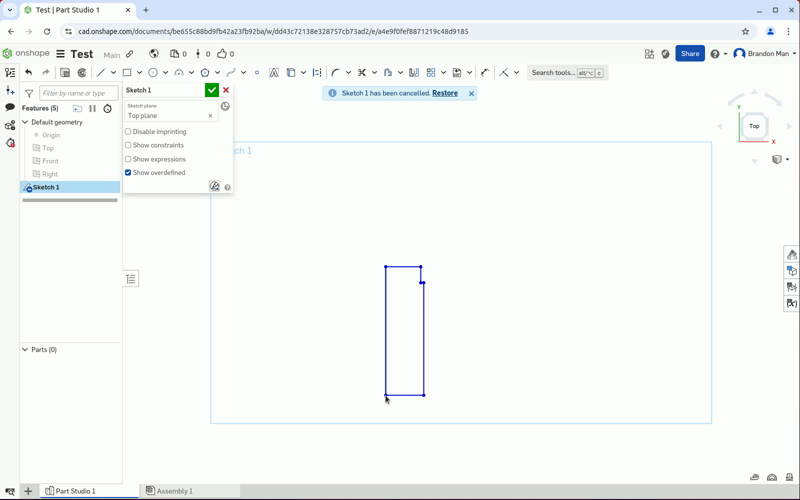
mouse_move(404, 357)
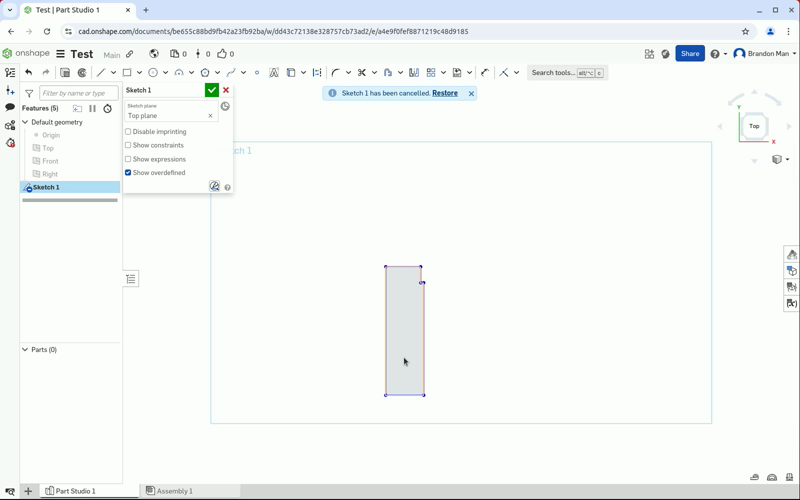
click(404, 357)
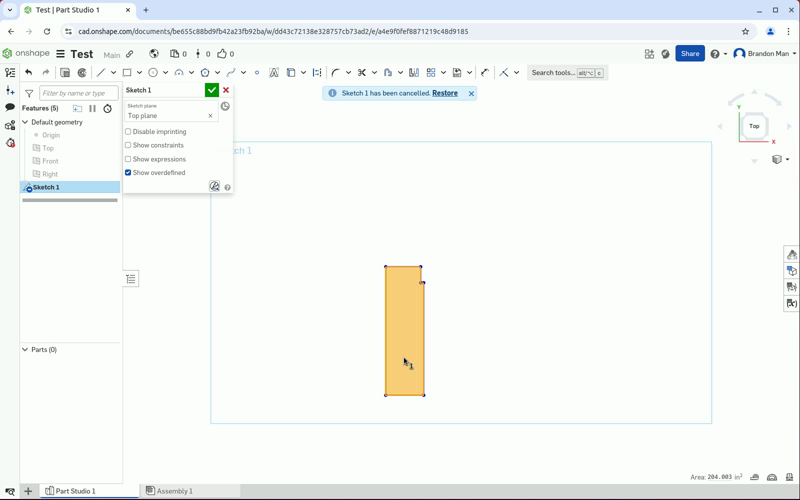
mouse_move(73, 352)
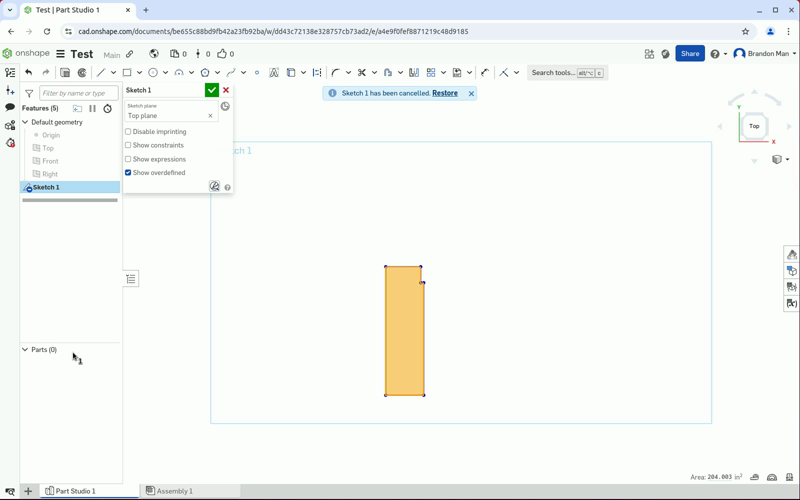
key(shift+y)
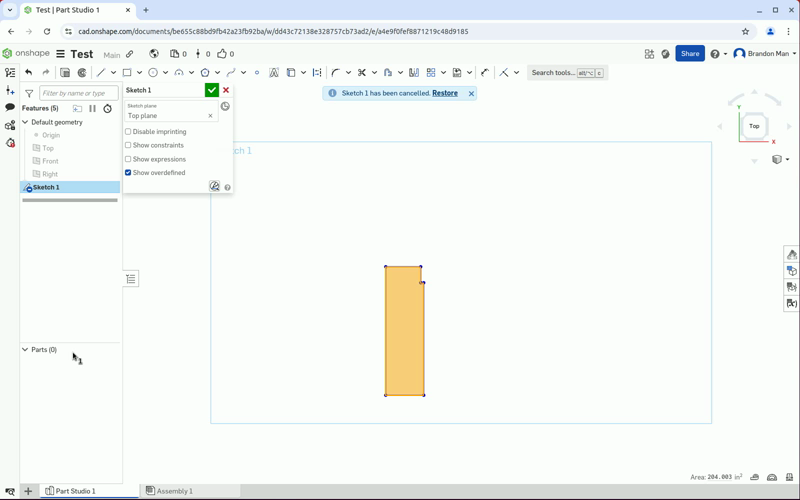
key(shift+e)
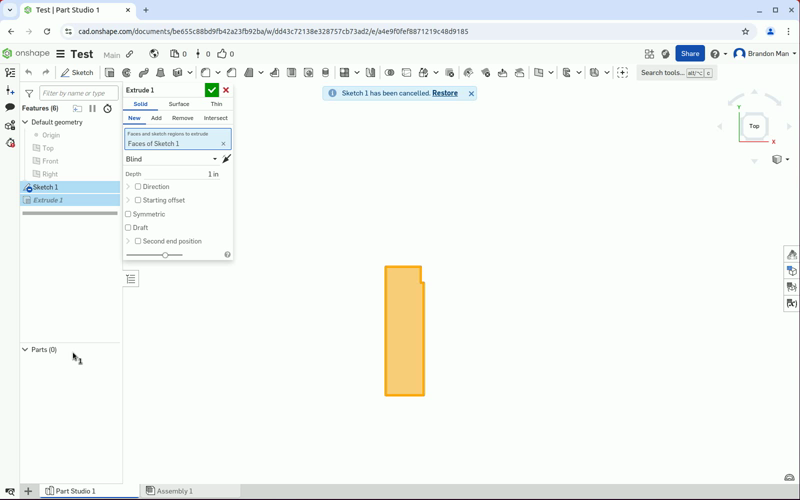
mouse_move(143, 106)
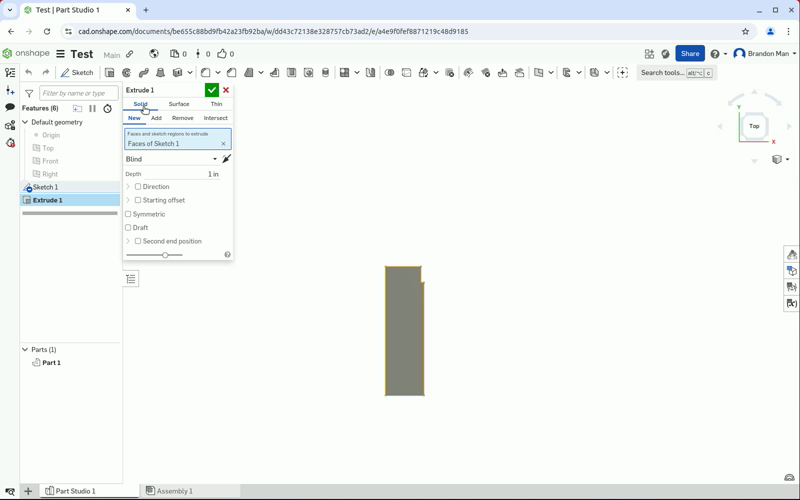
click(143, 106)
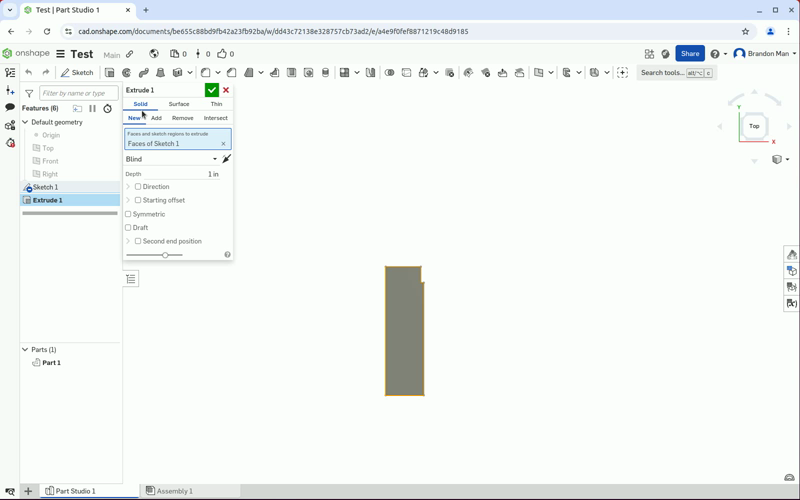
mouse_move(137, 120)
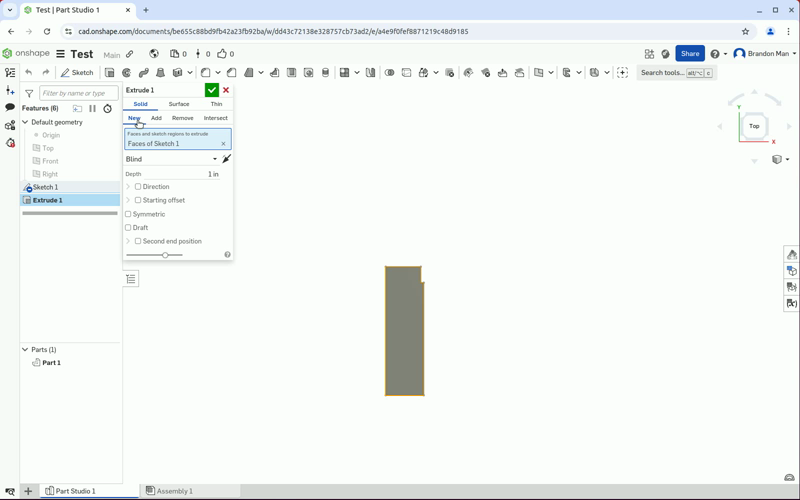
click(137, 120)
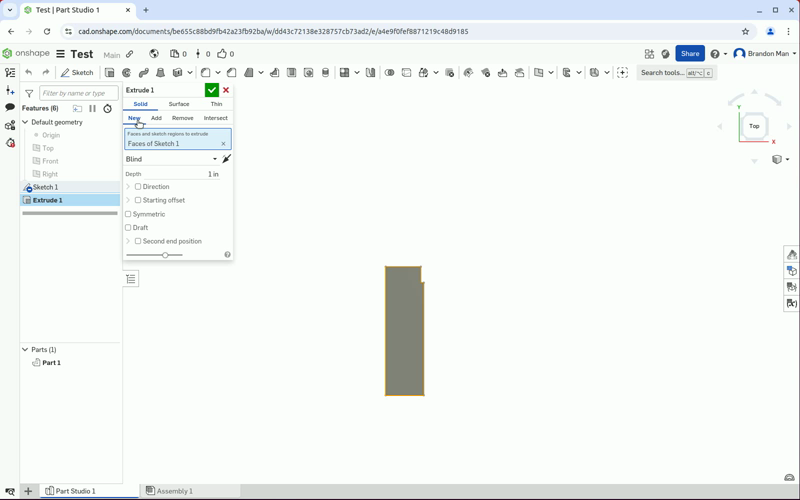
key(tab, 4)
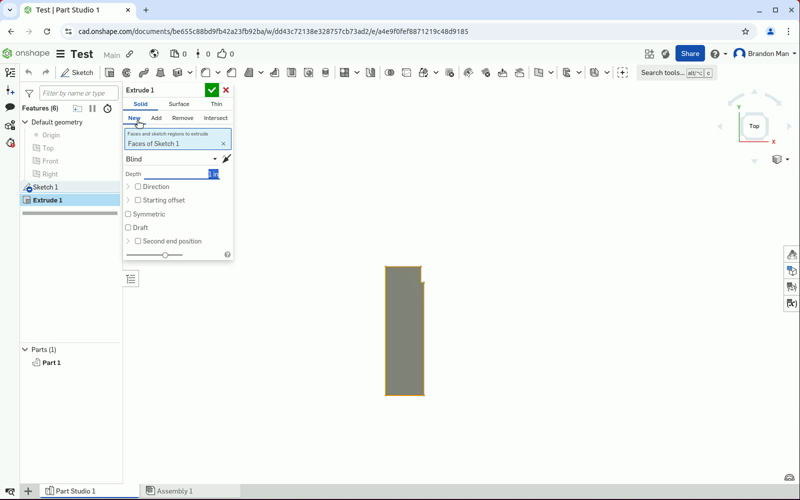
text(3.851)
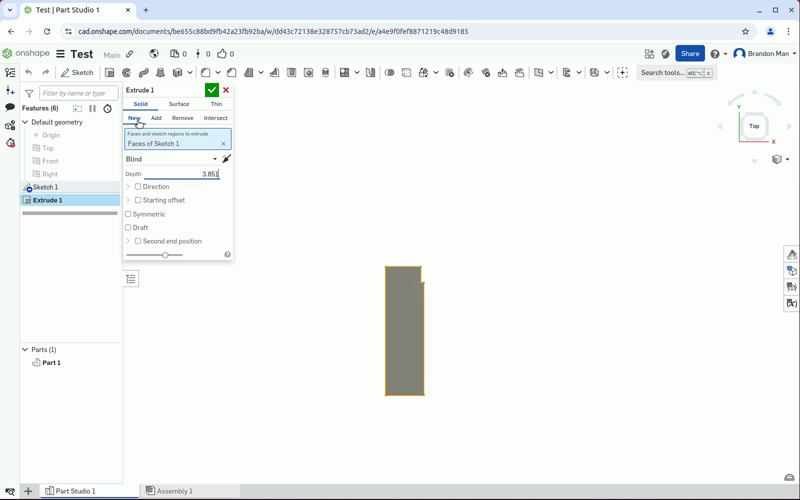
key(enter)
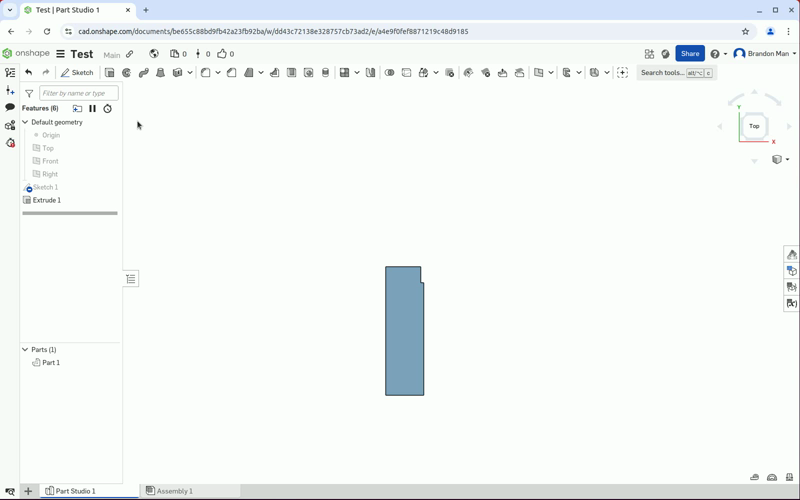
key(shift+h)
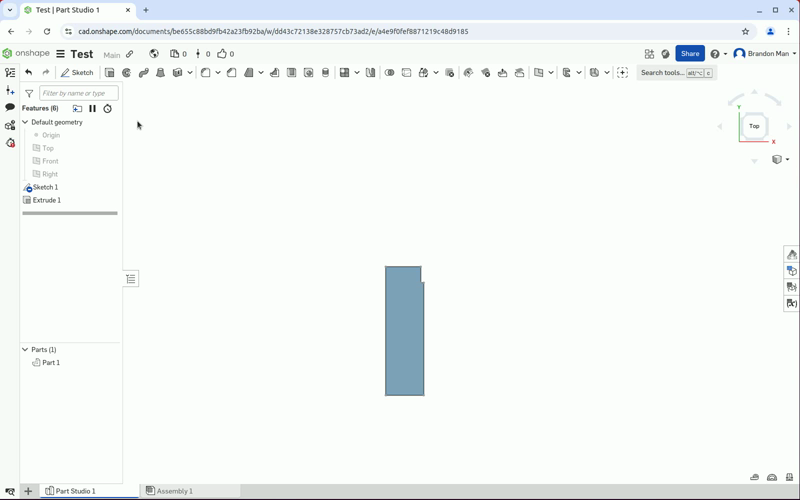
key(shift+h)
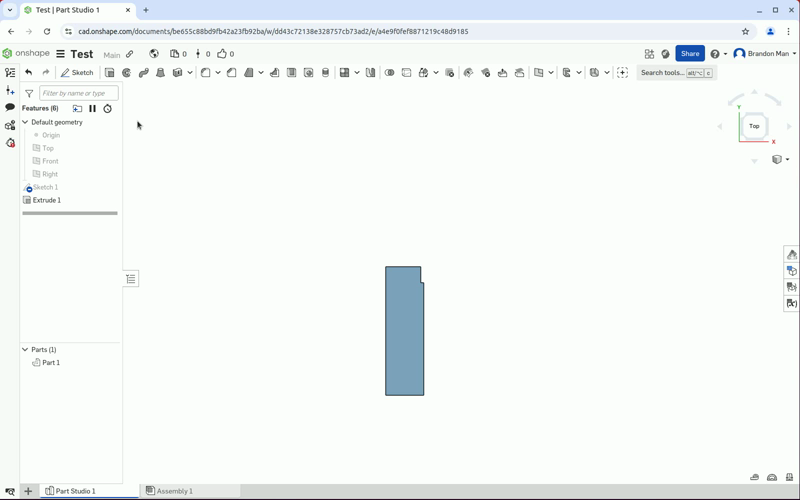
mouse_move(73, 189)
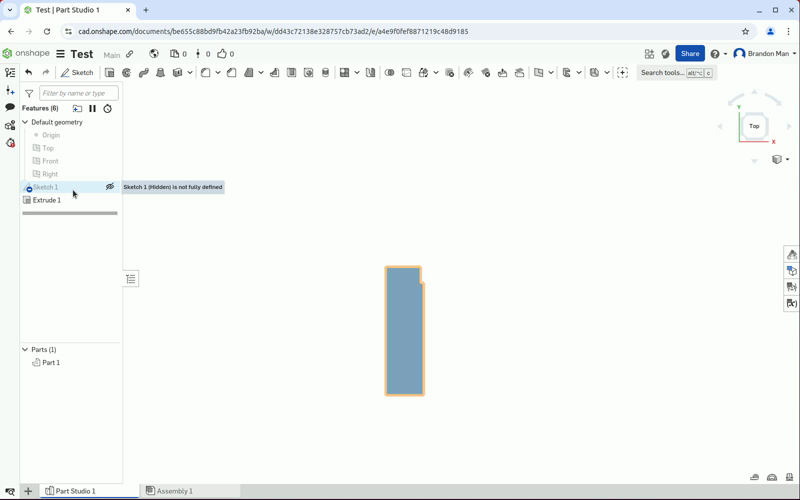
click(73, 189)
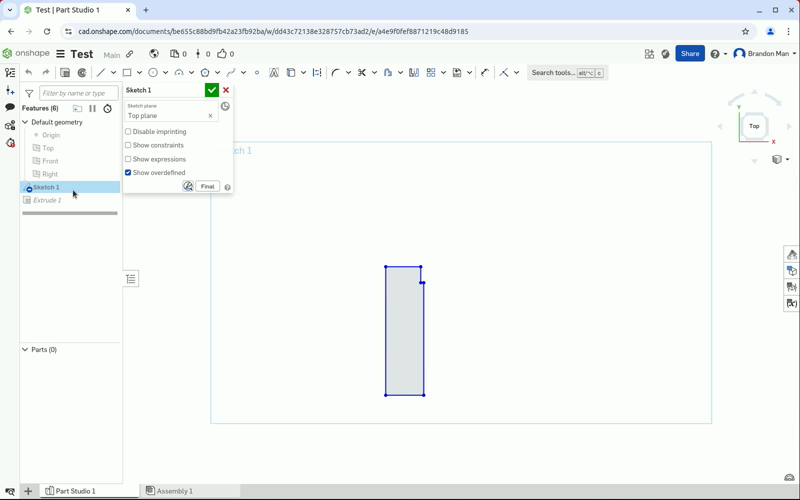
mouse_move(229, 92)
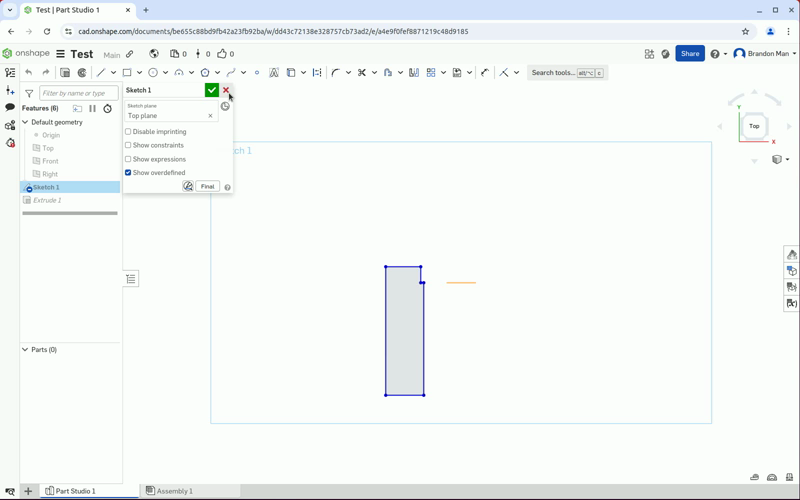
click(229, 92)
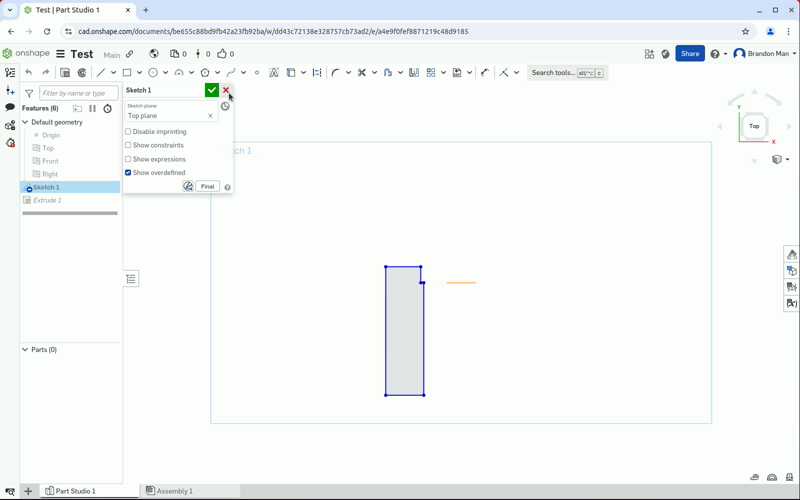
key(shift+s)
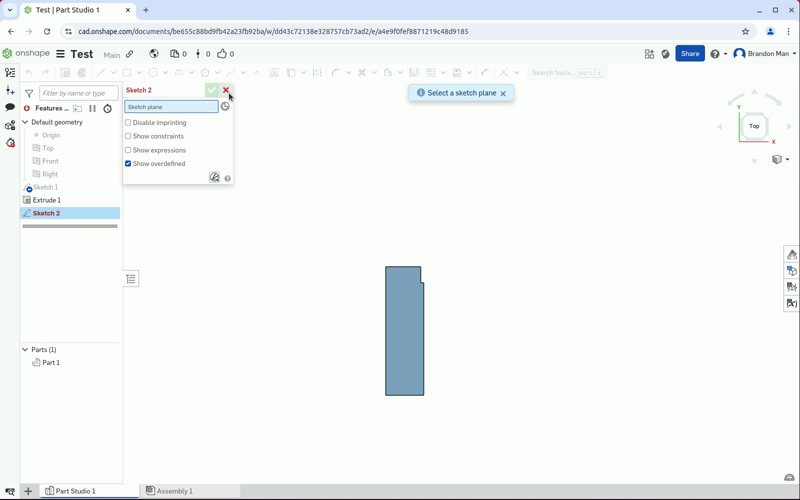
mouse_move(73, 150)
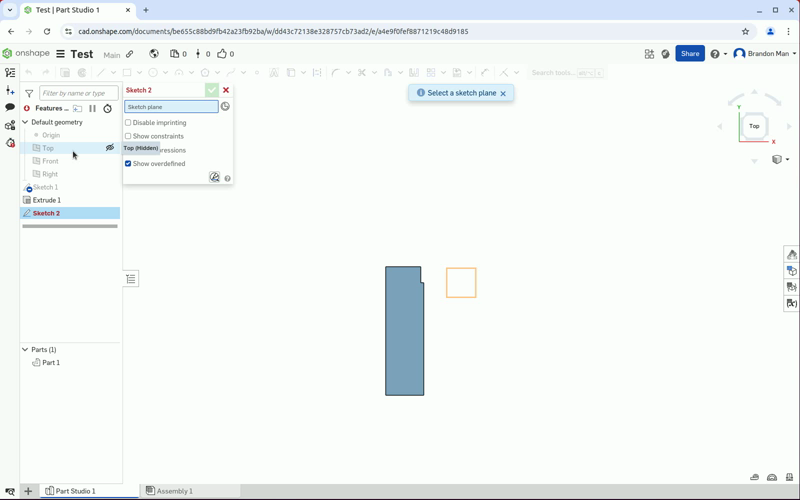
click(73, 150)
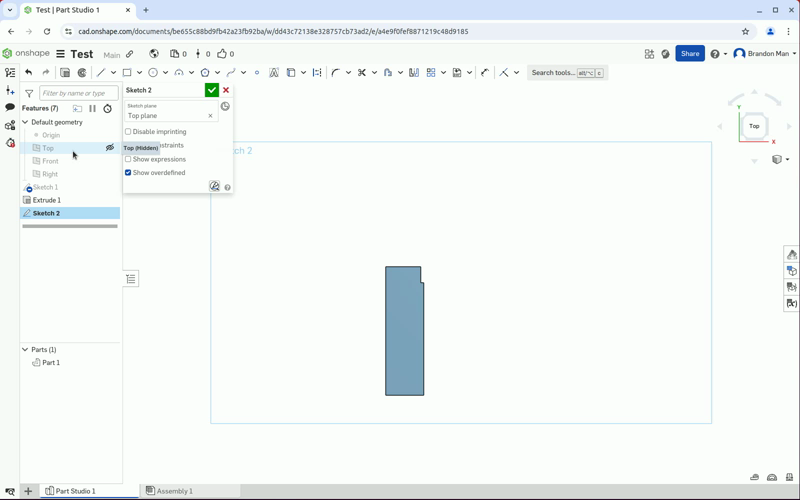
mouse_move(73, 352)
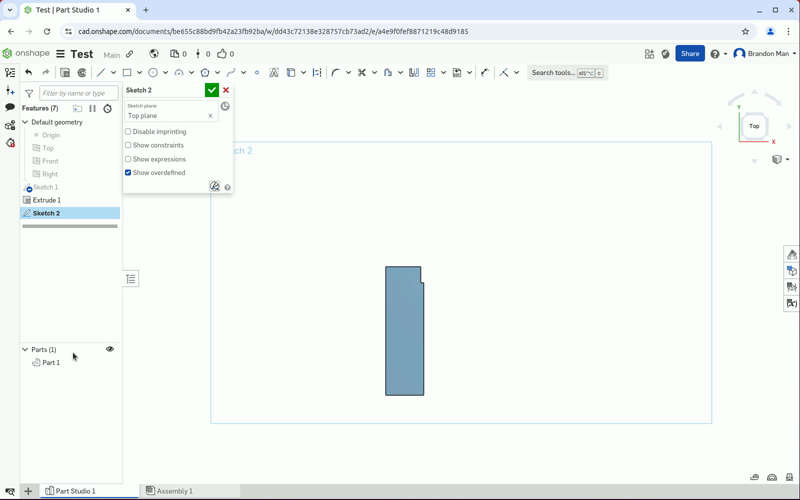
key(y)
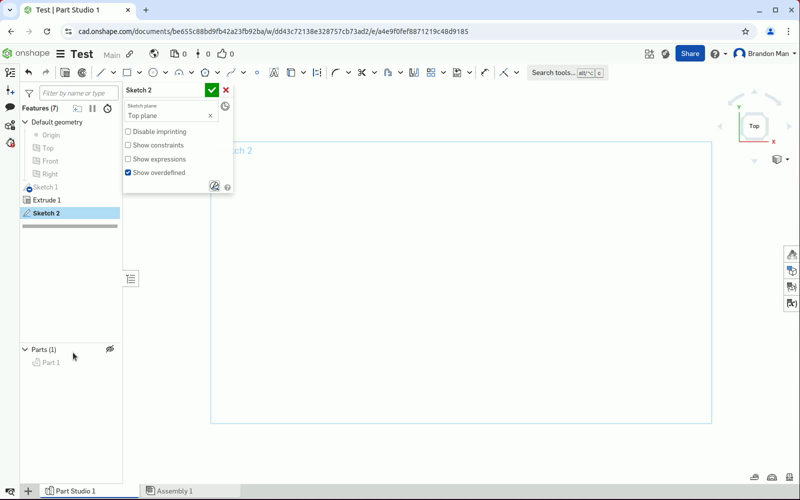
key(l)
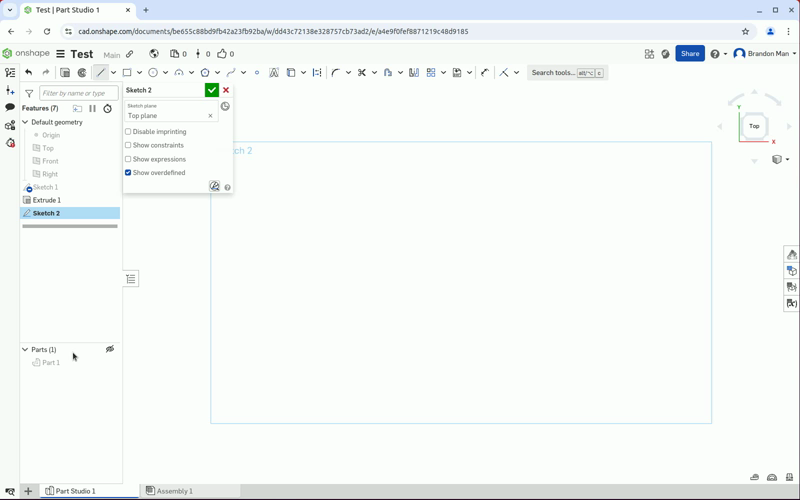
key_down(shift)
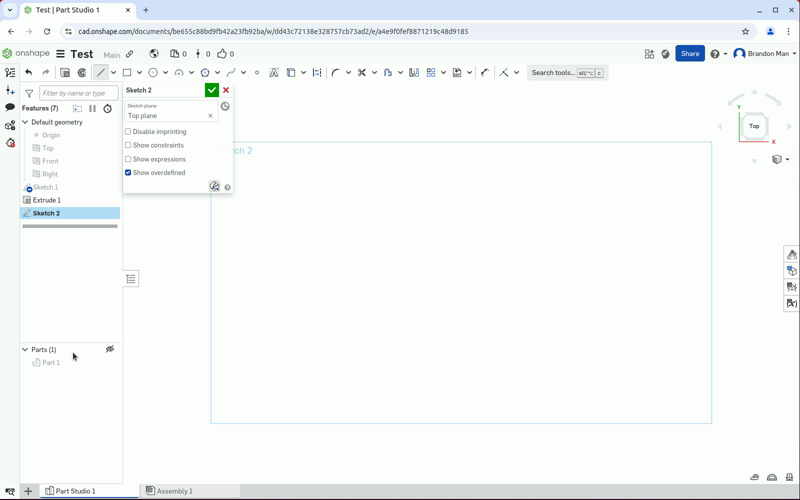
mouse_move(385, 250)
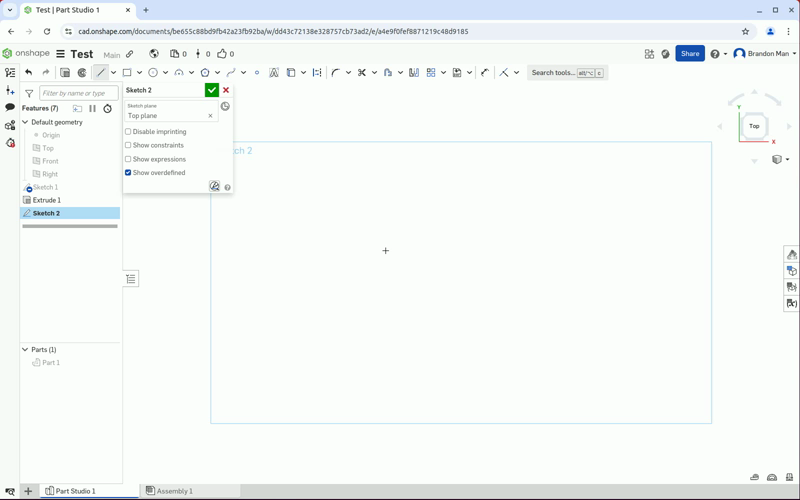
click(385, 250)
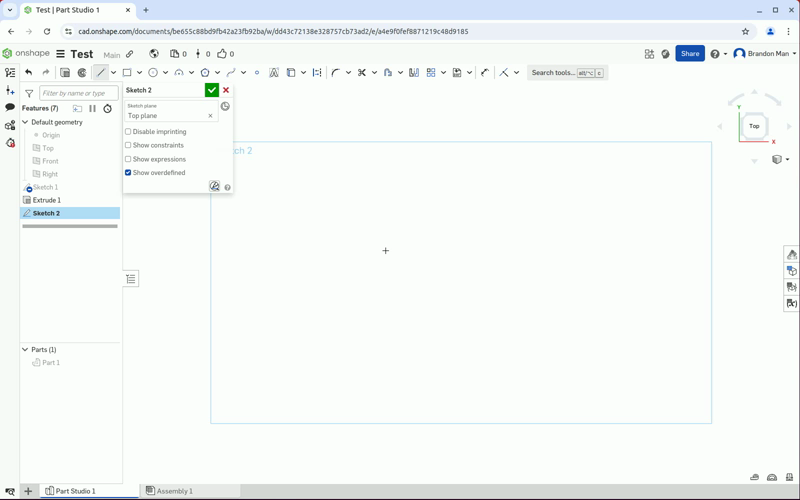
key_up(shift)
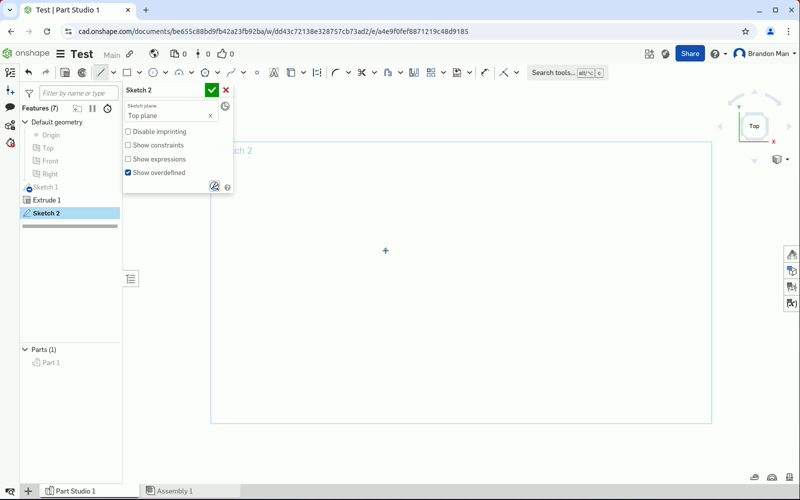
key_down(shift)
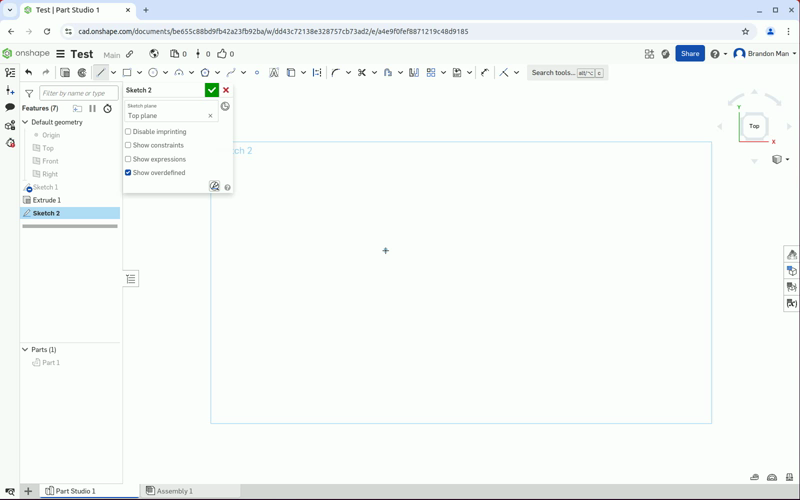
mouse_move(415, 250)
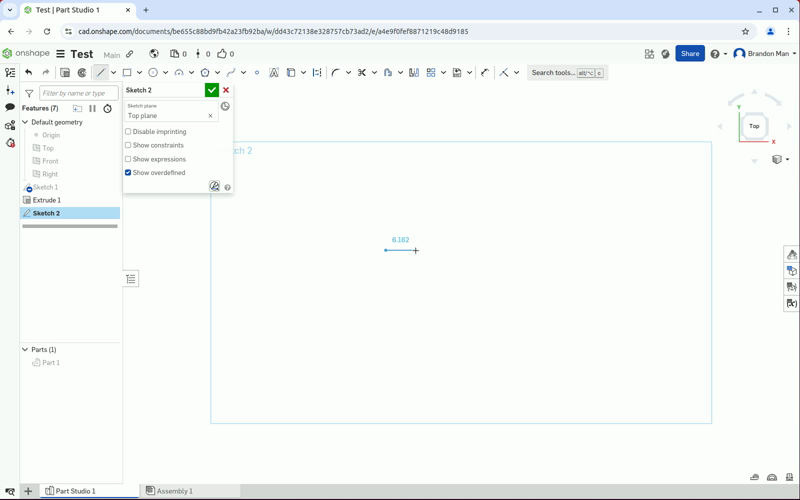
mouse_move(421, 250)
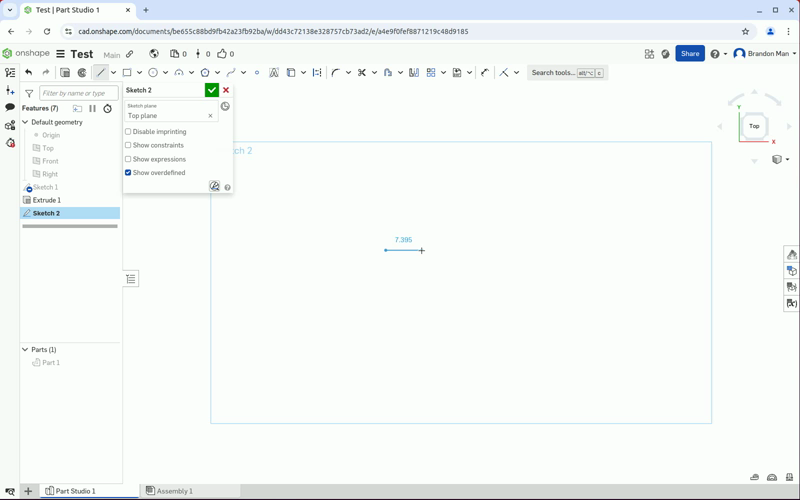
click(421, 250)
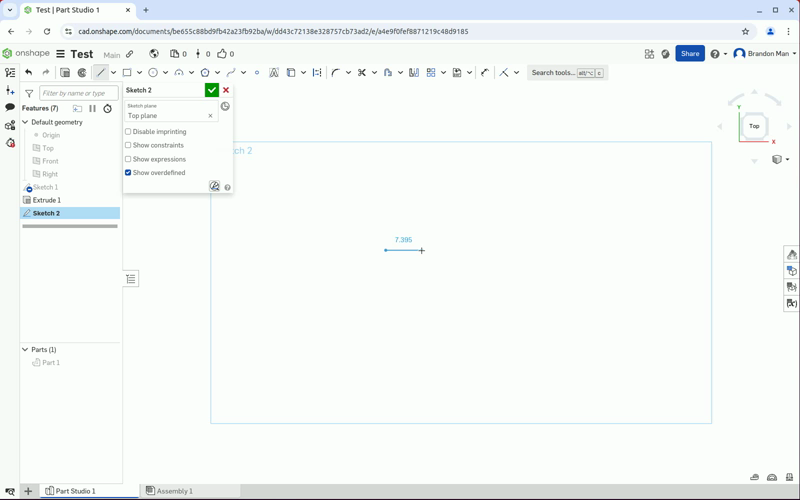
key_up(shift)
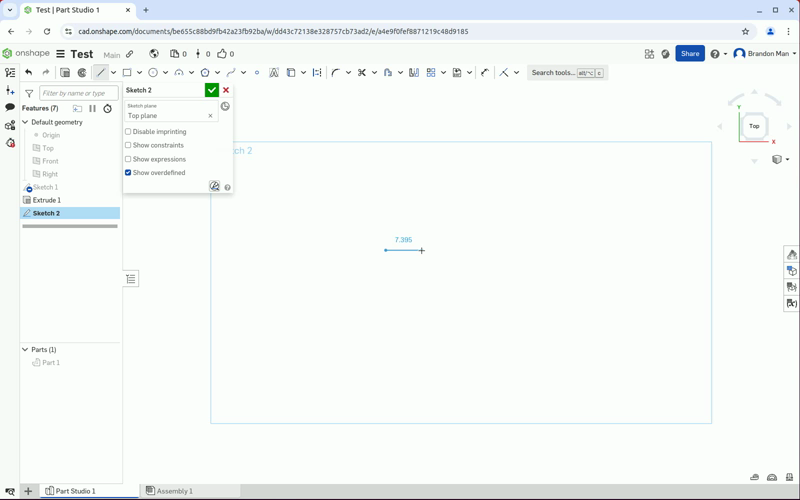
key_down(shift)
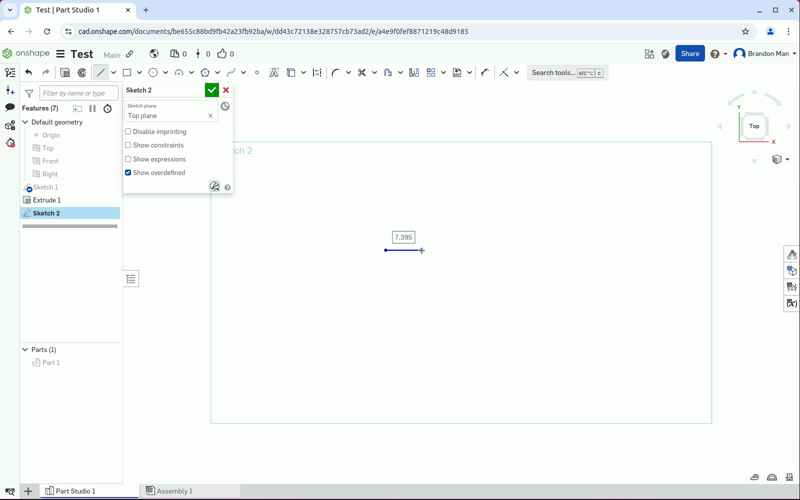
mouse_move(451, 250)
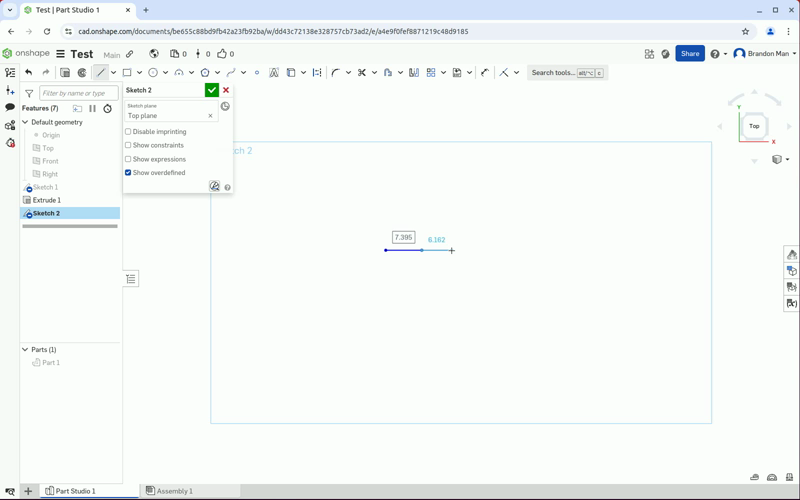
mouse_move(421, 222)
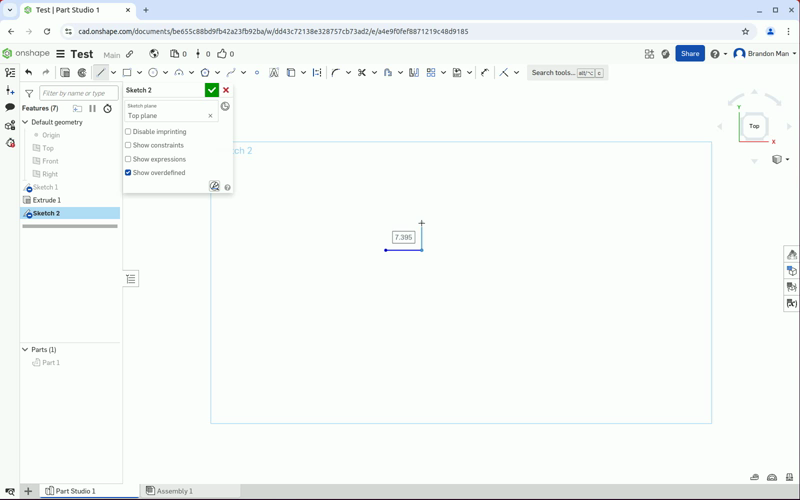
click(421, 222)
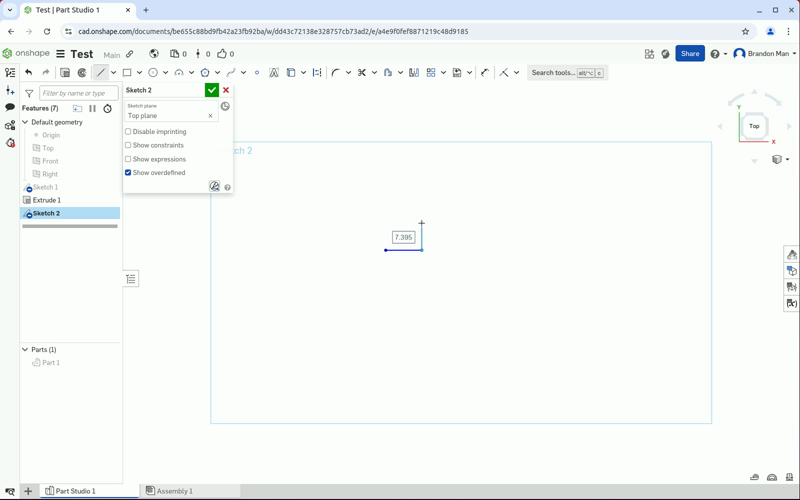
key_up(shift)
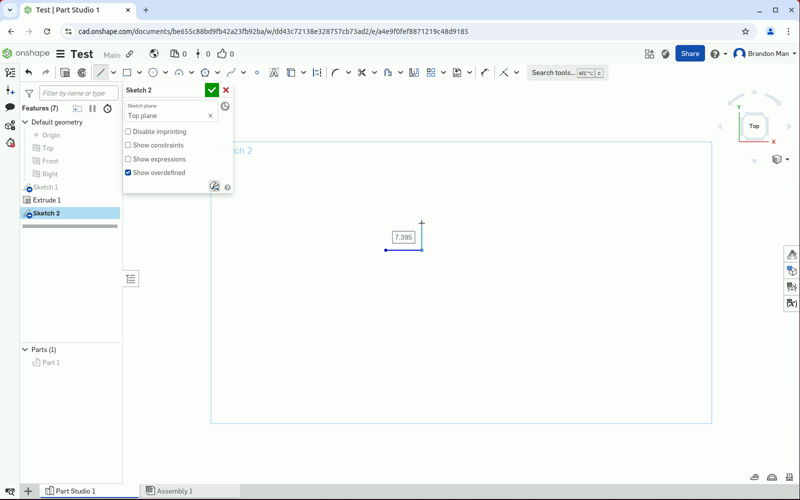
key_down(shift)
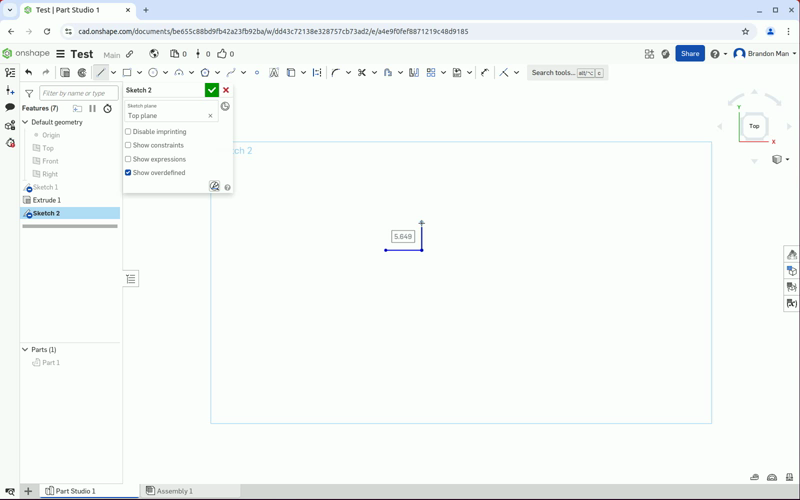
mouse_move(451, 222)
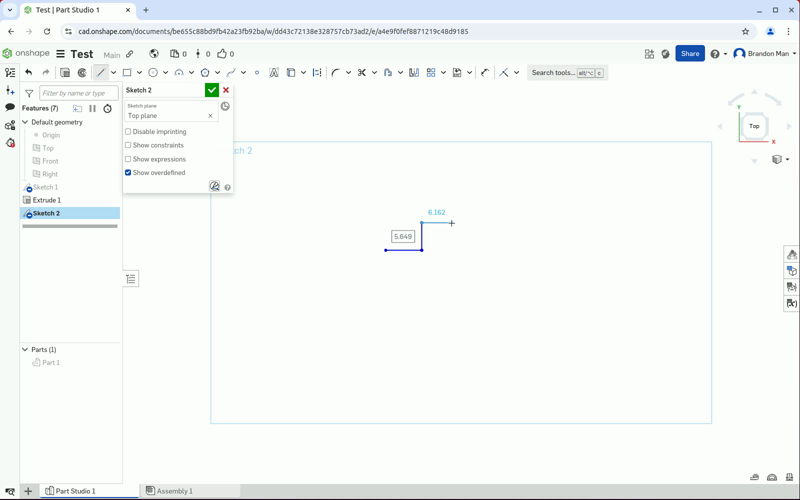
mouse_move(385, 222)
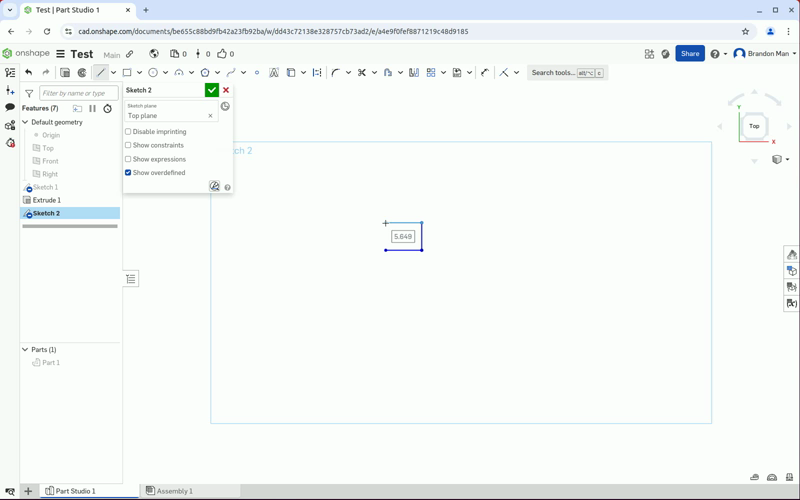
click(385, 222)
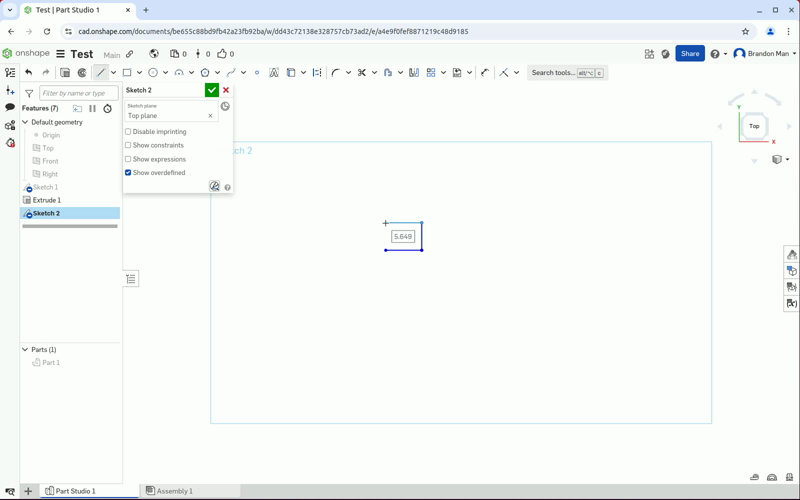
key_up(shift)
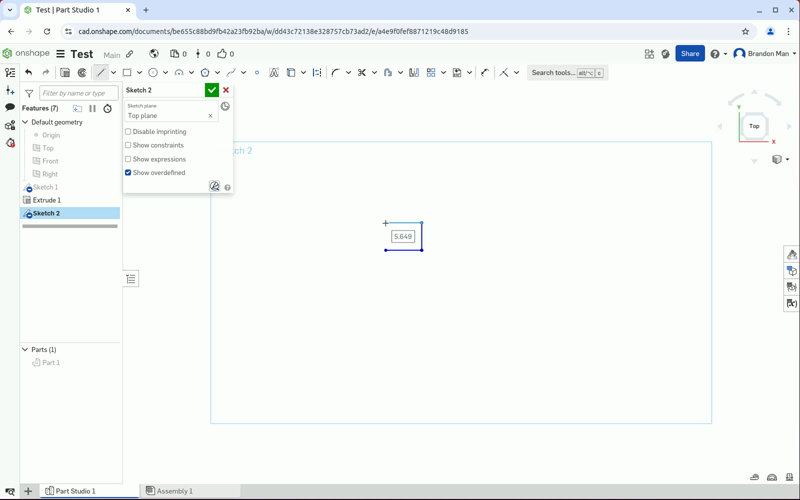
mouse_move(415, 222)
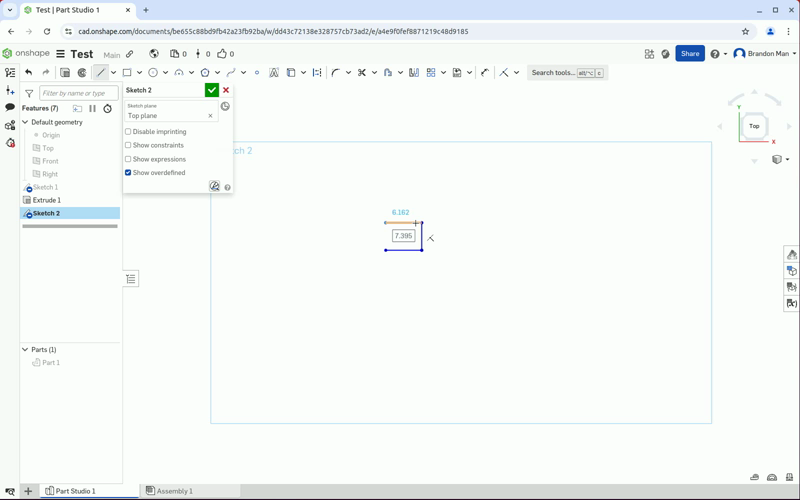
key_down(shift)
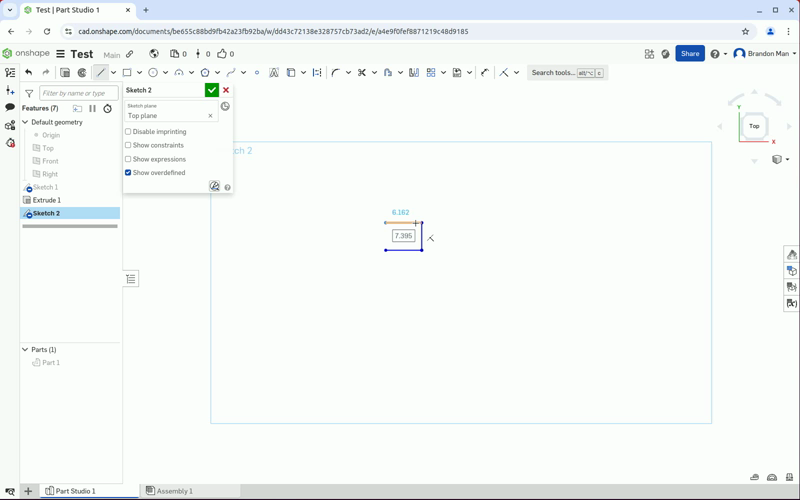
mouse_move(385, 250)
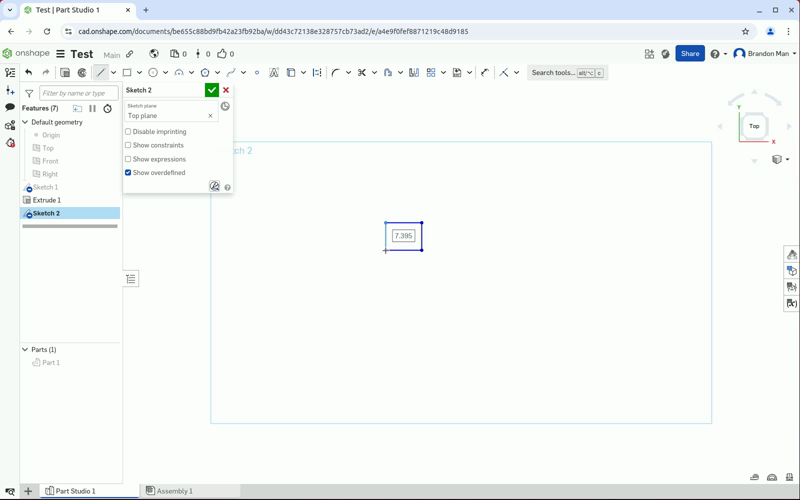
key_up(shift)
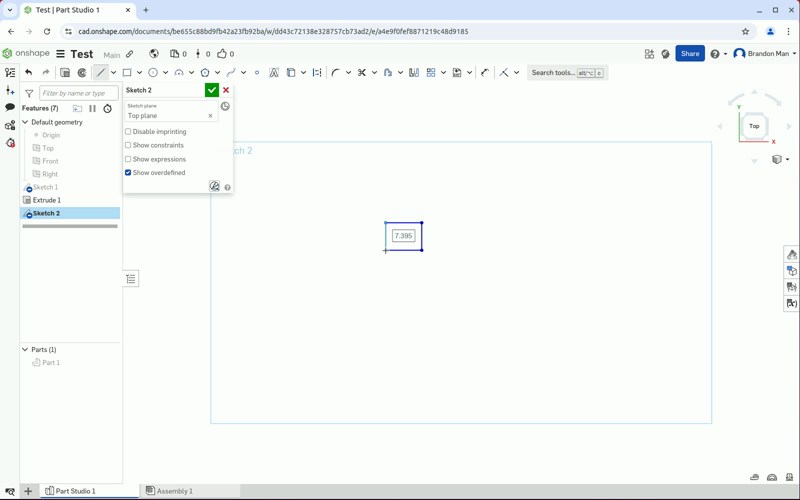
click(385, 250)
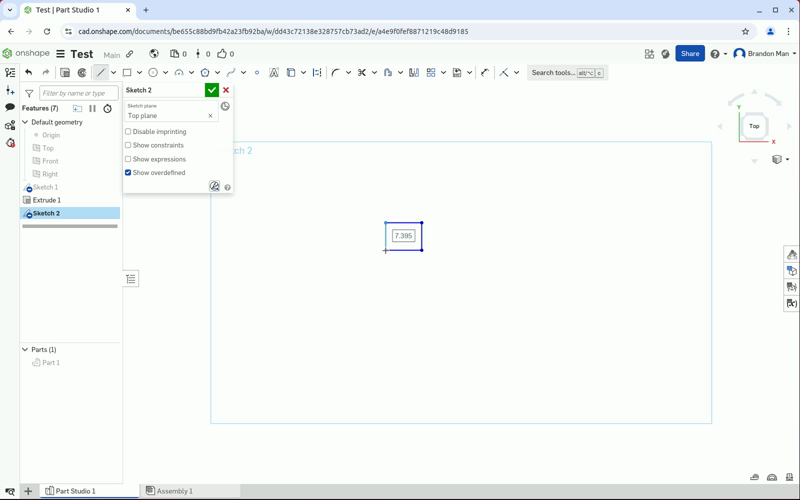
key(esc)
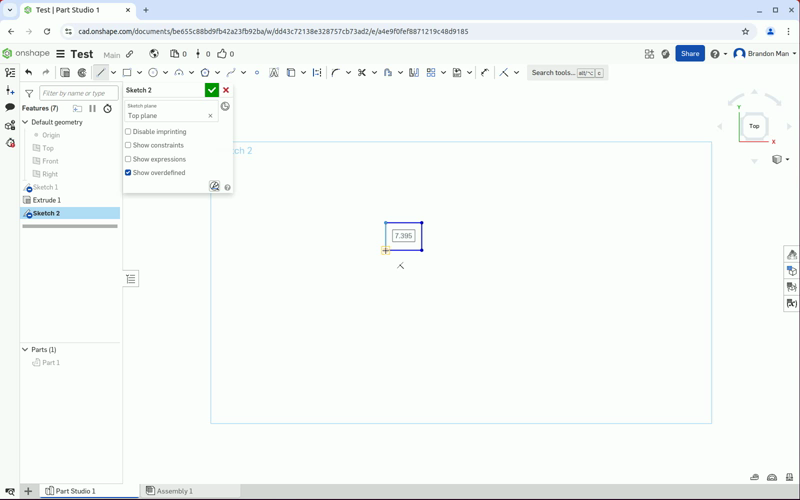
mouse_move(407, 233)
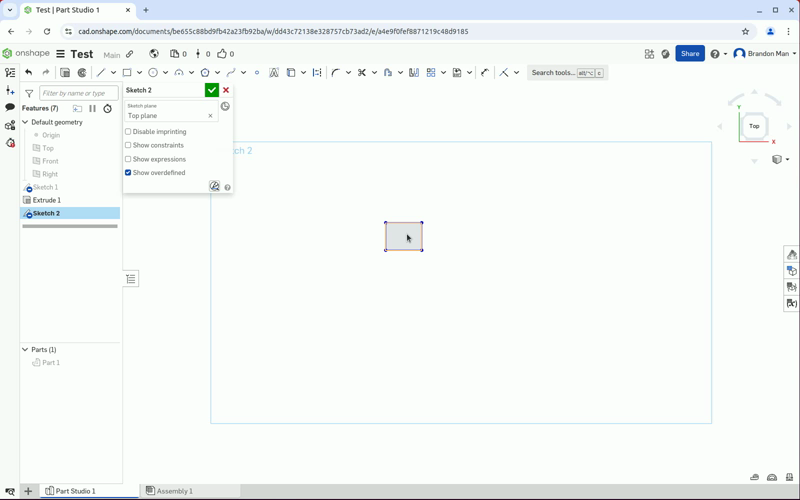
scroll(6)
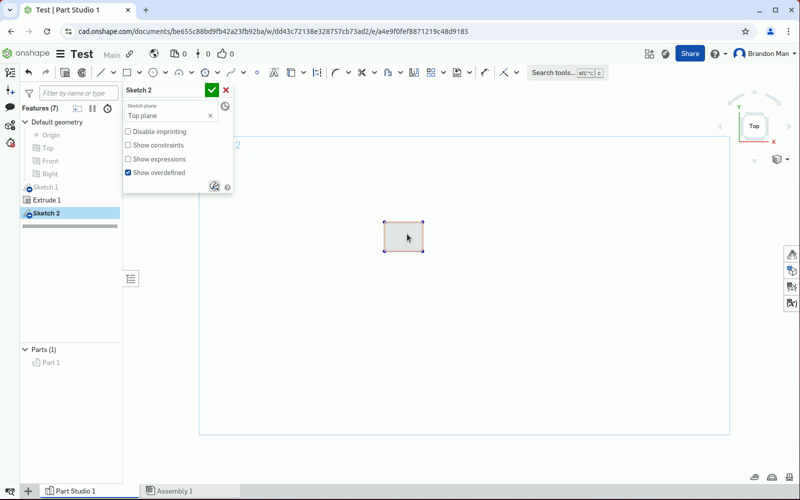
scroll(6)
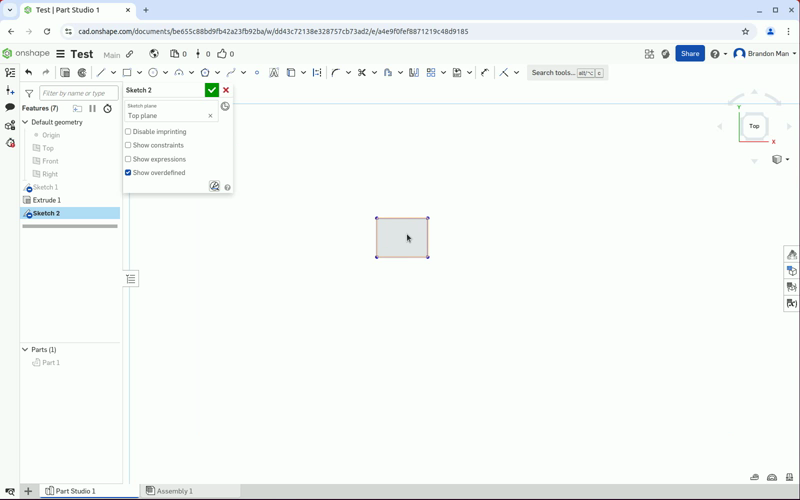
scroll(6)
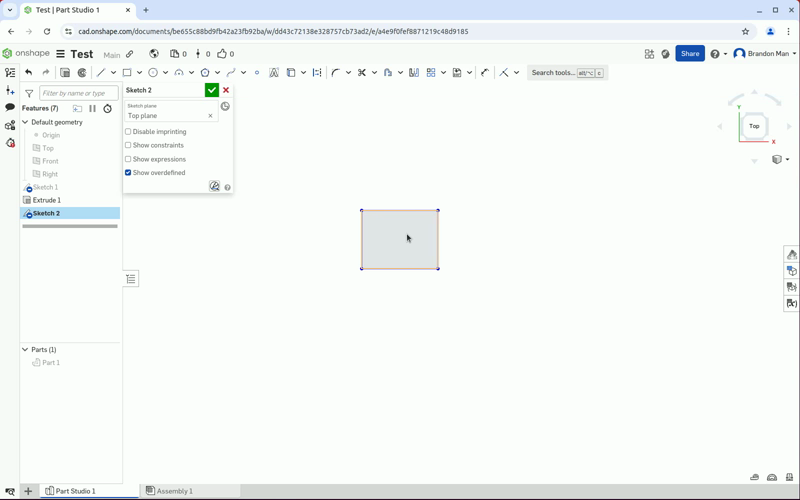
scroll(6)
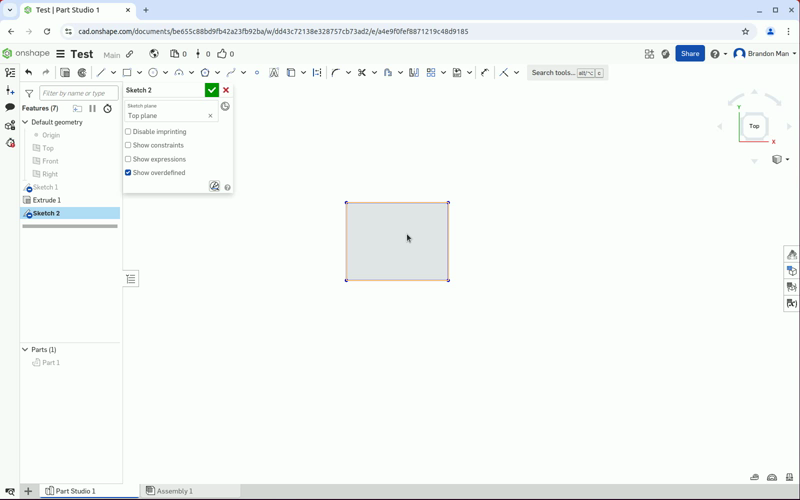
scroll(6)
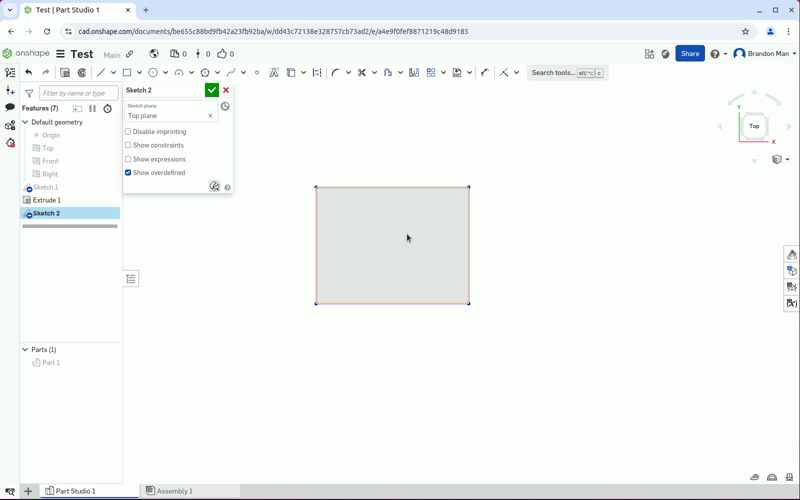
scroll(6)
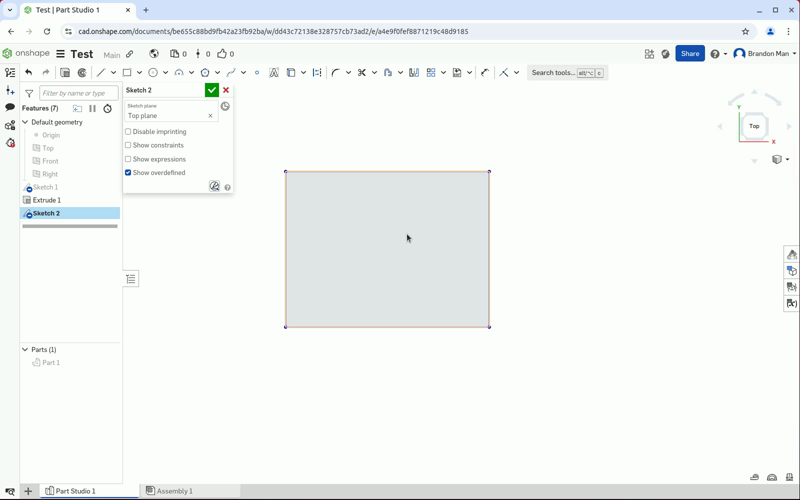
scroll(6)
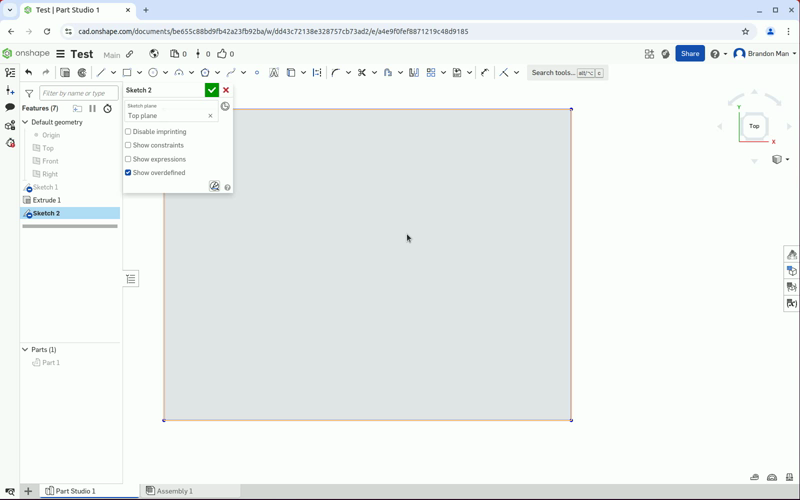
click(407, 233)
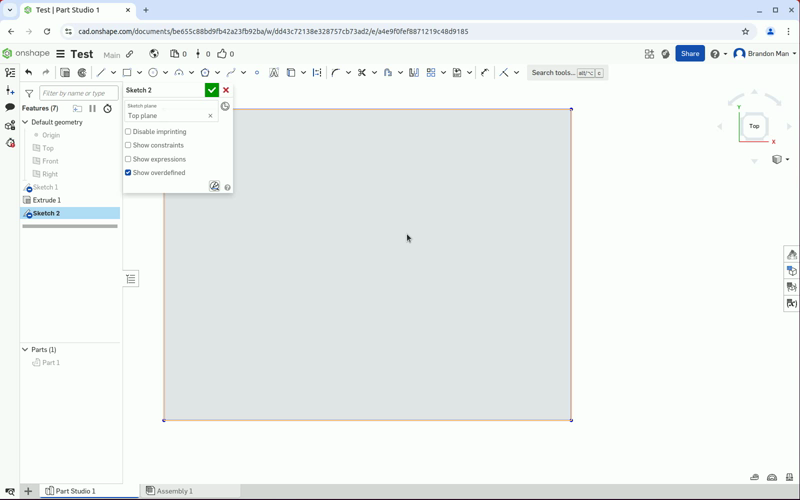
scroll(-6)
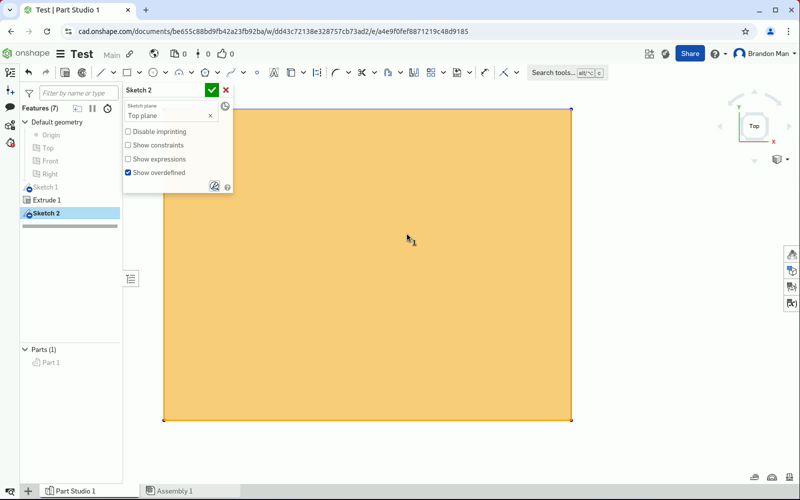
scroll(-6)
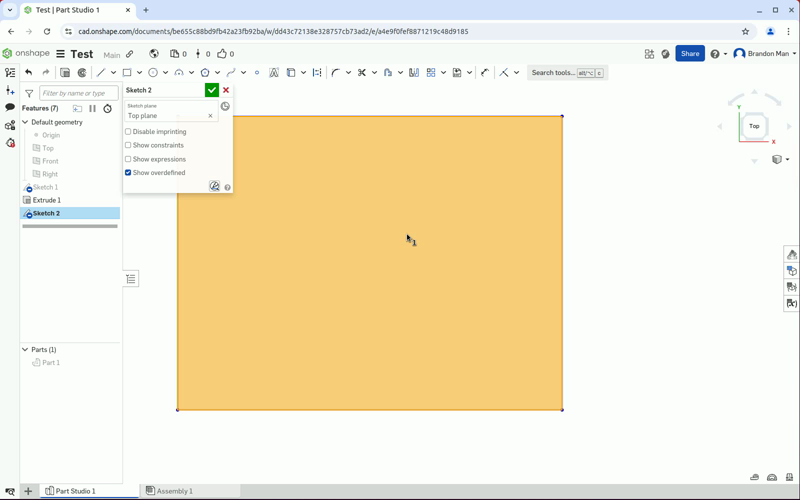
scroll(-6)
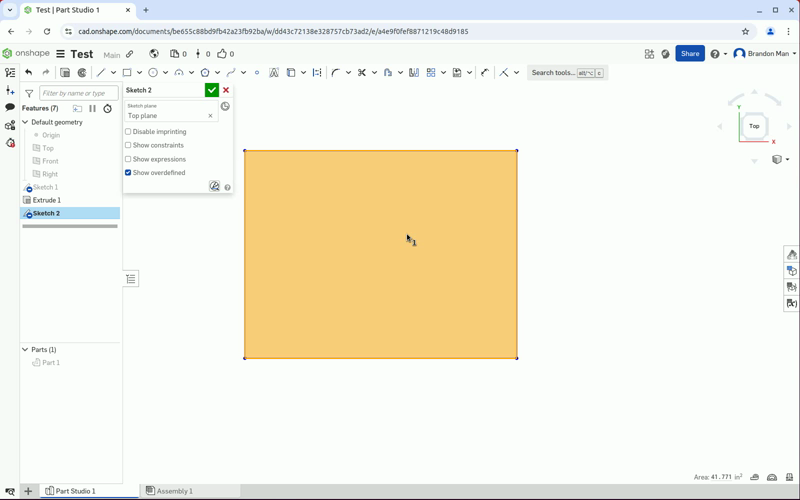
scroll(-6)
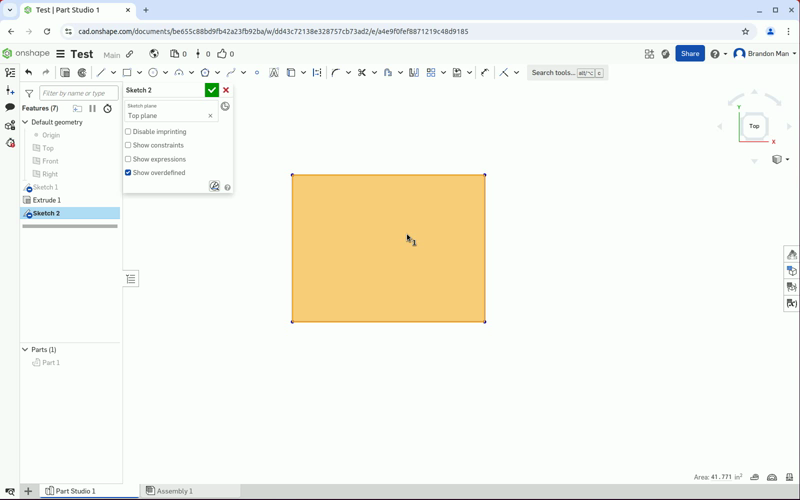
scroll(-6)
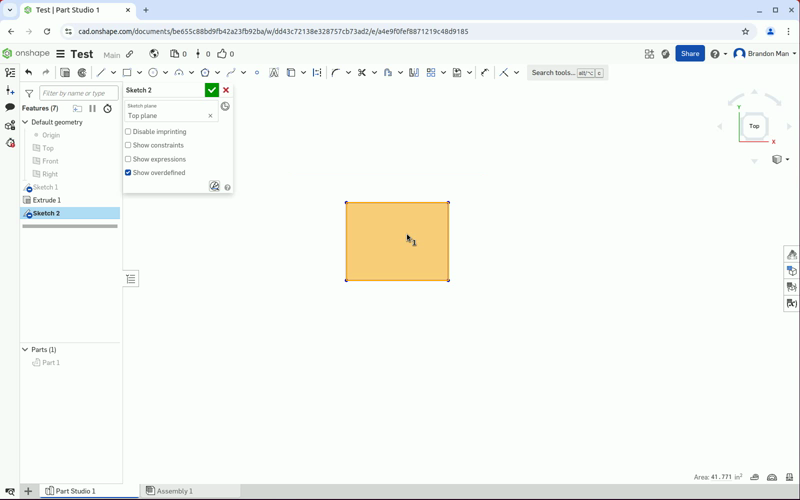
scroll(-6)
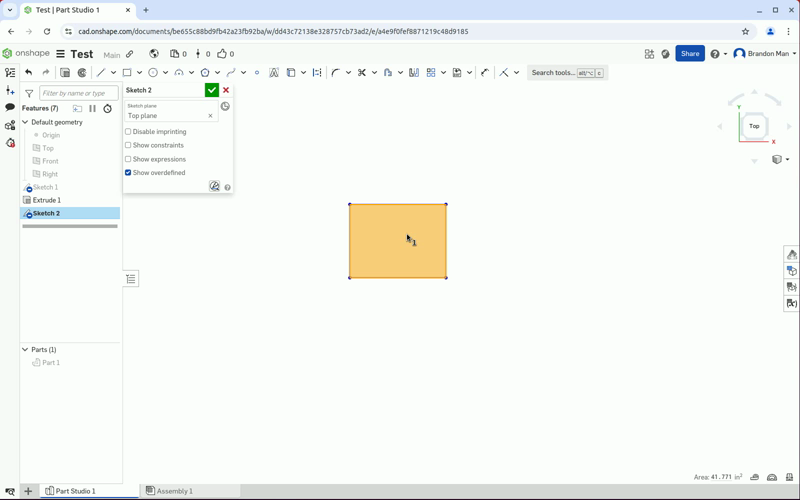
scroll(-6)
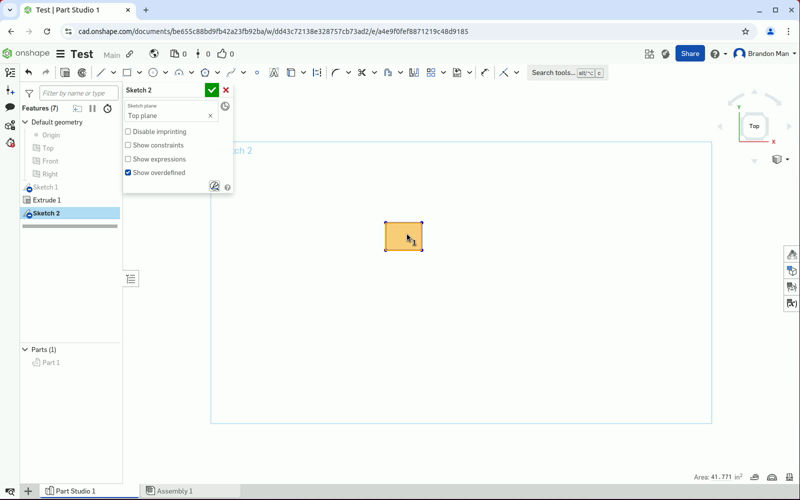
mouse_move(73, 352)
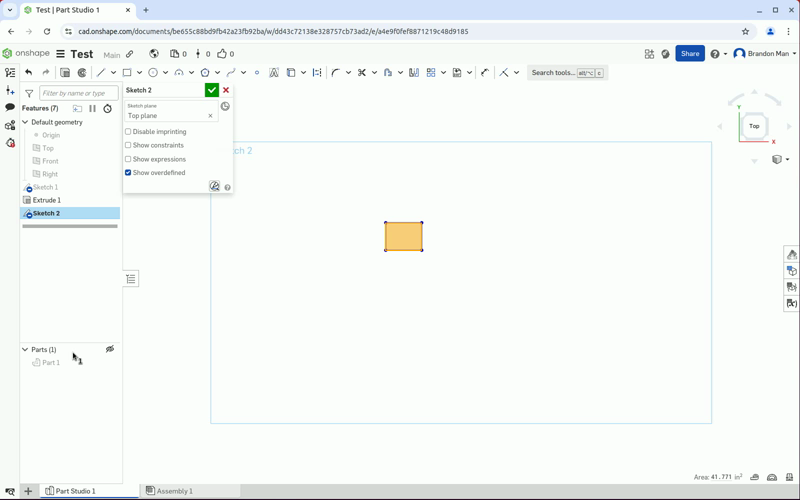
key(shift+y)
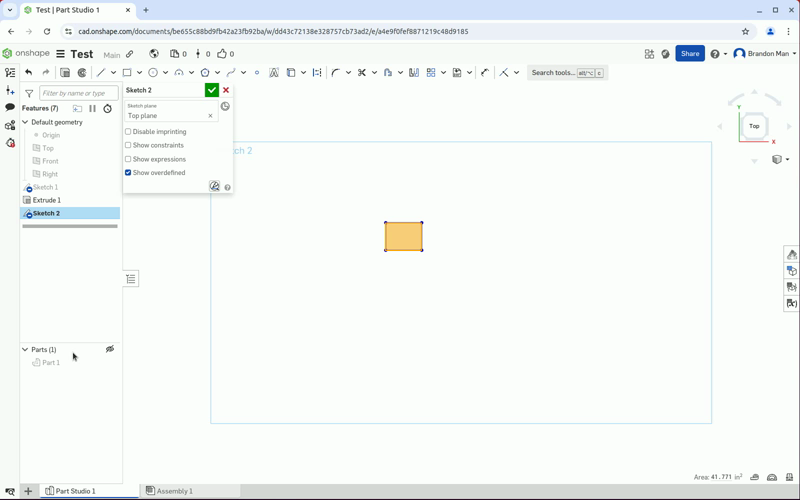
key(shift+e)
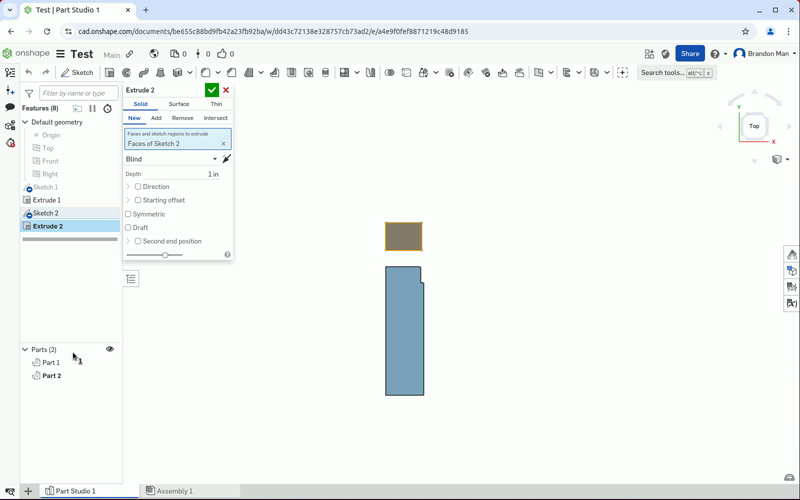
mouse_move(143, 106)
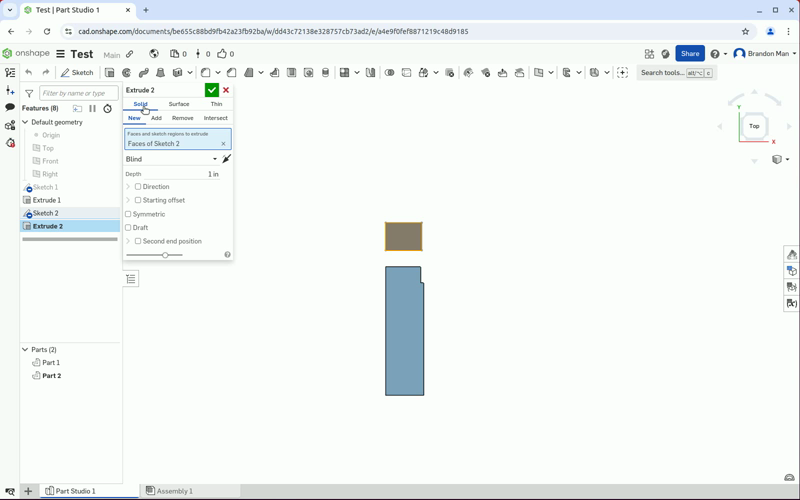
click(143, 106)
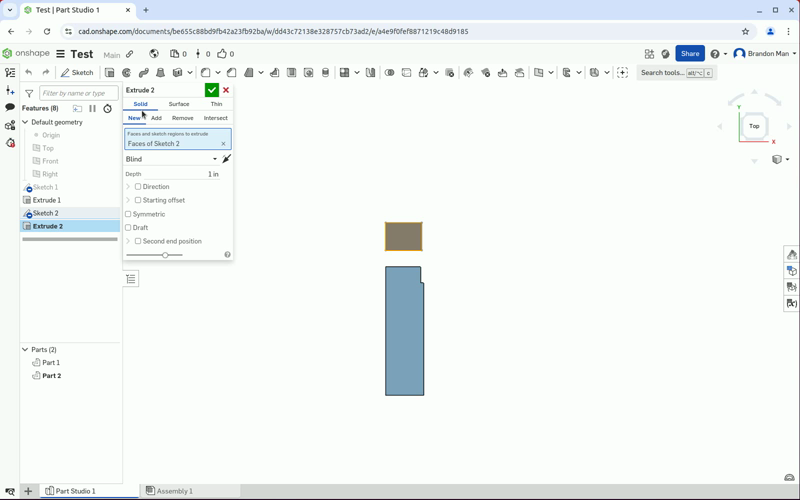
mouse_move(137, 120)
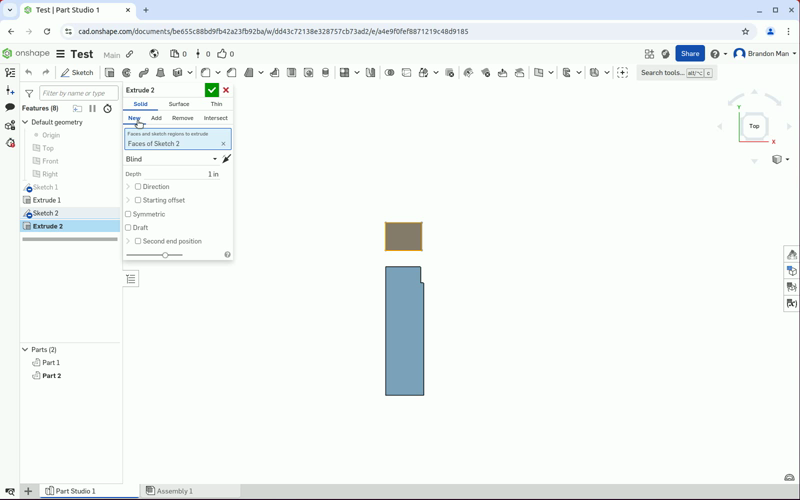
click(137, 120)
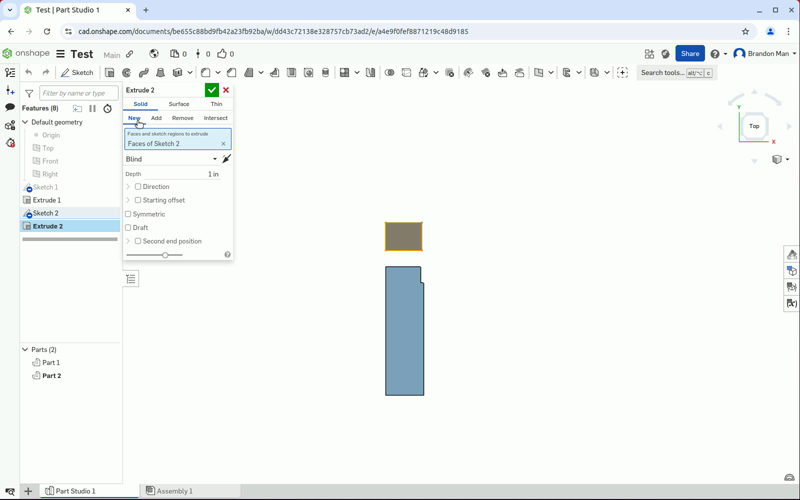
key(tab, 4)
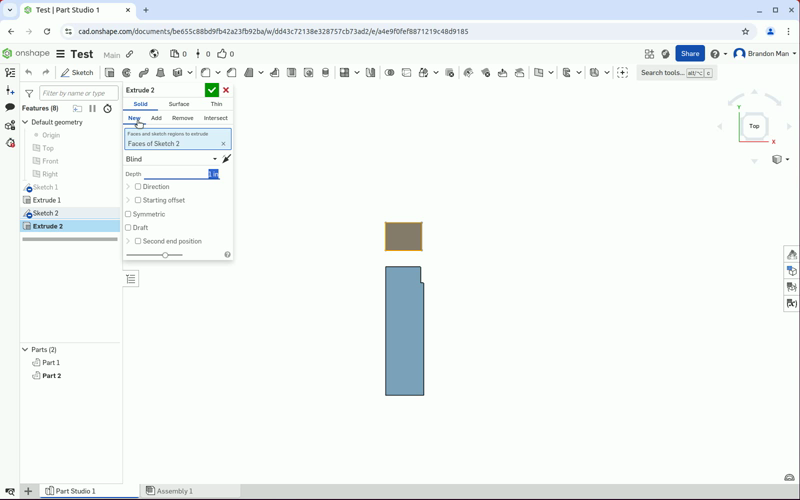
text(3.851)
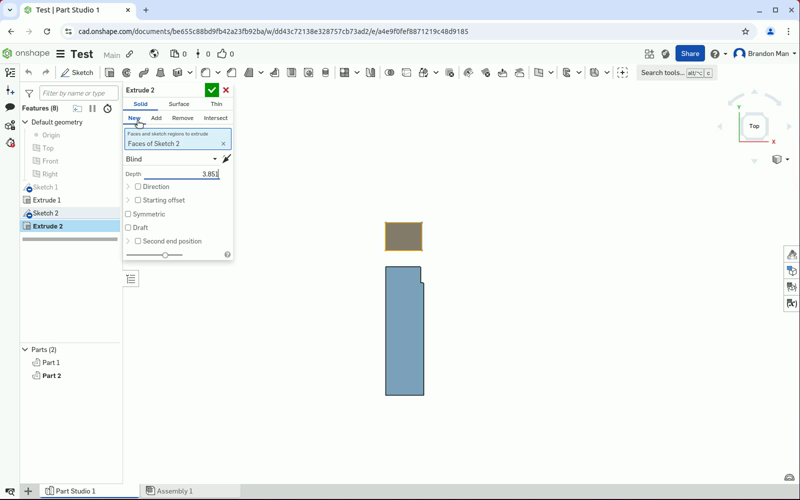
key(enter)
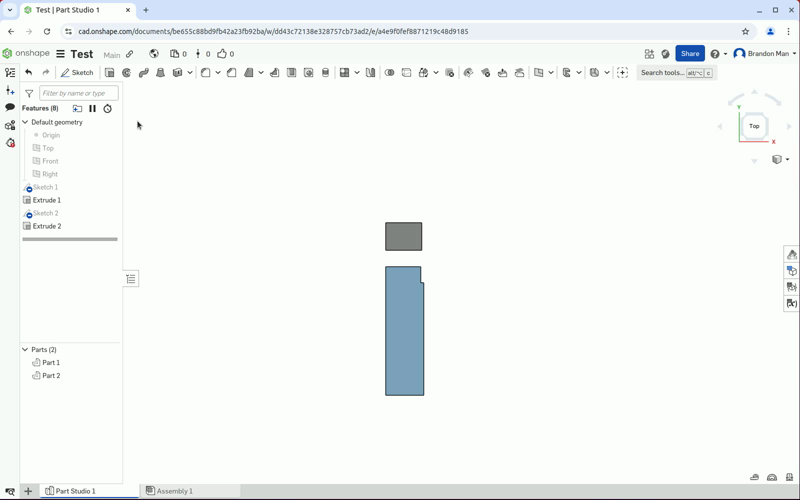
key(shift+h)
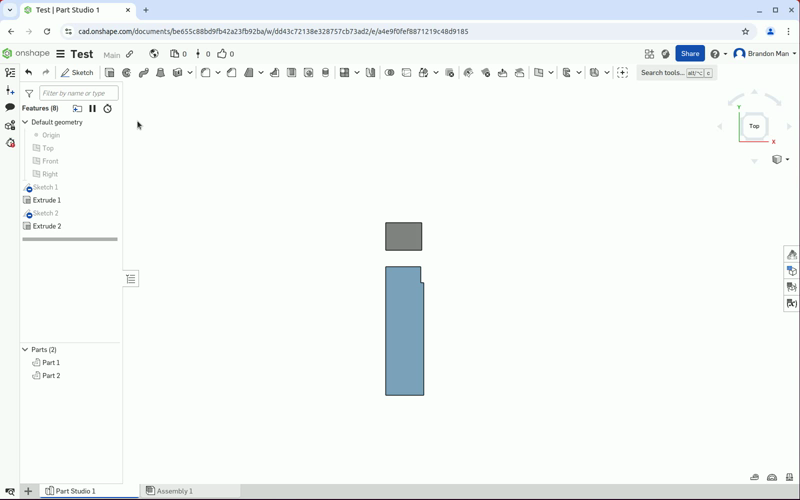
key(shift+h)
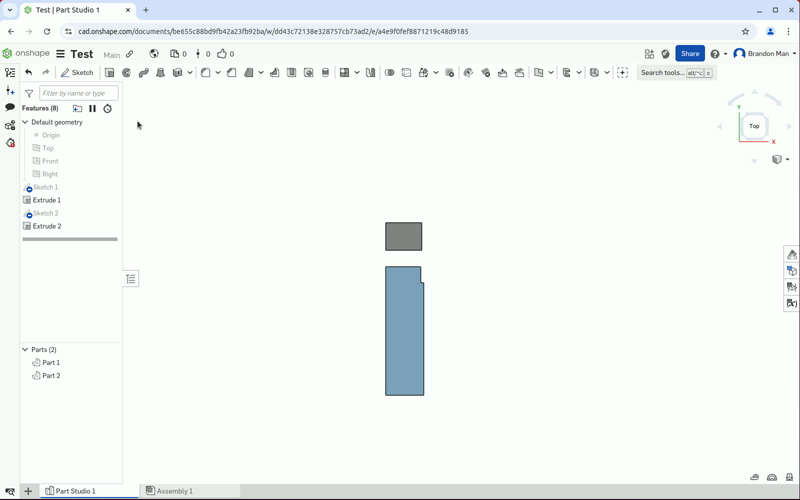
mouse_move(73, 189)
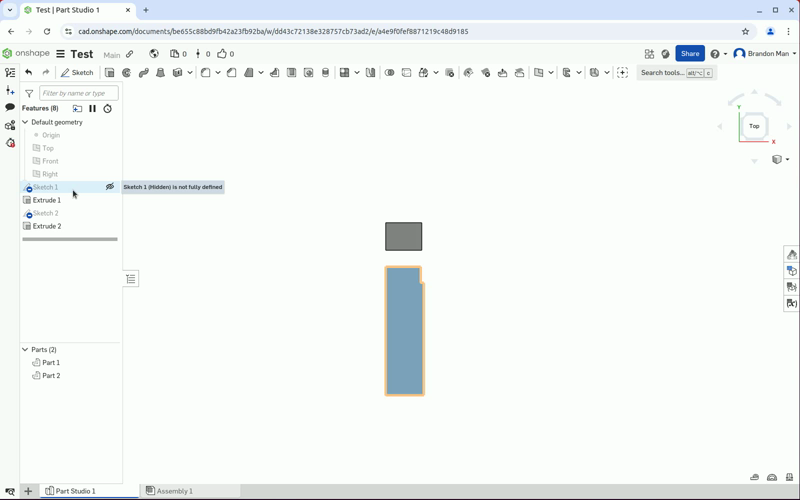
click(73, 189)
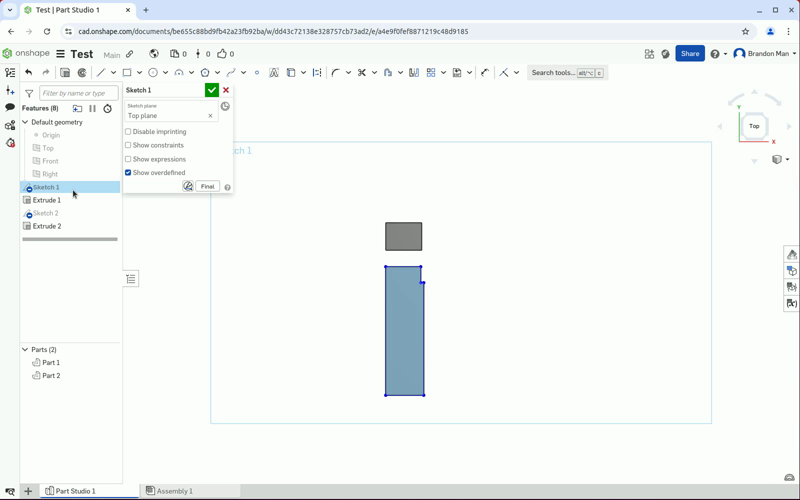
mouse_move(229, 92)
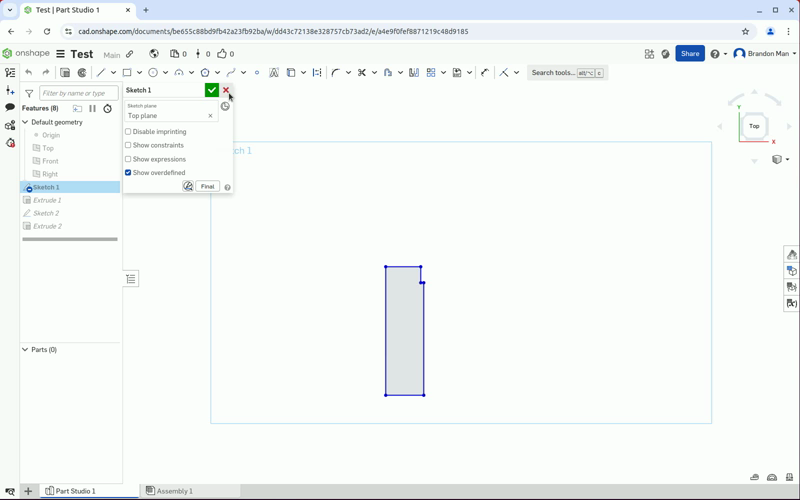
click(229, 92)
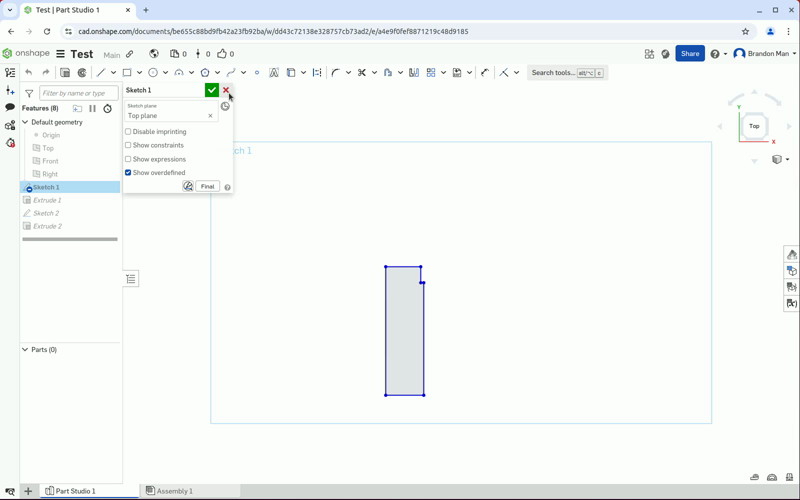
key(shift+s)
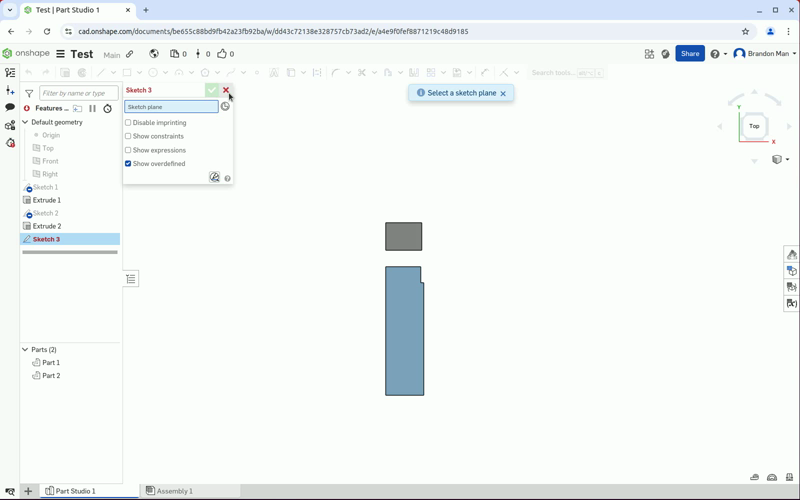
mouse_move(73, 150)
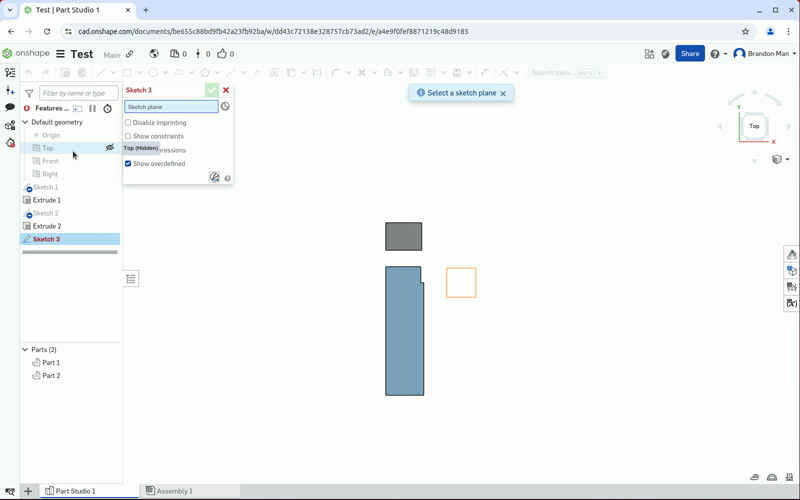
click(73, 150)
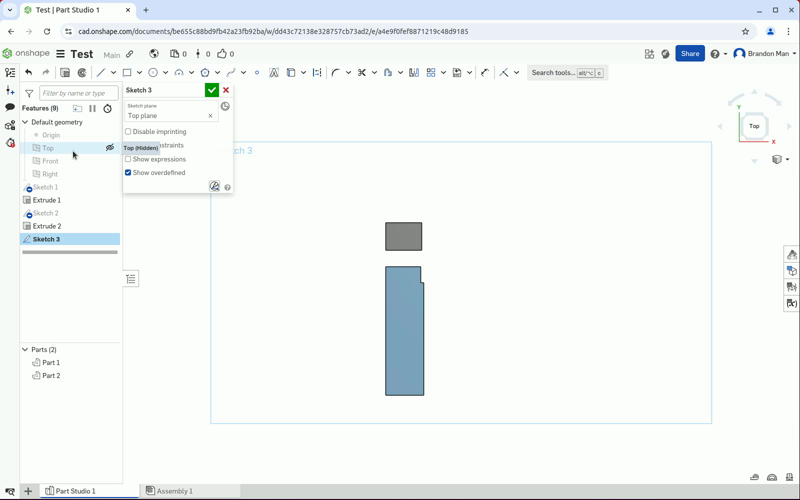
mouse_move(73, 352)
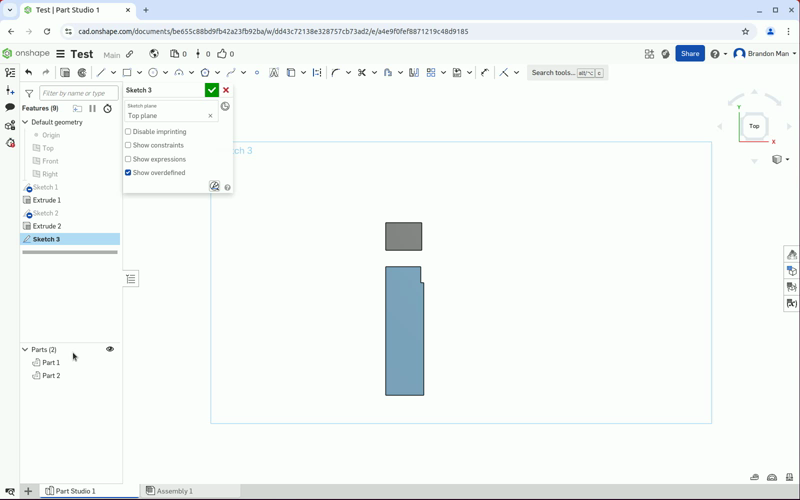
key(y)
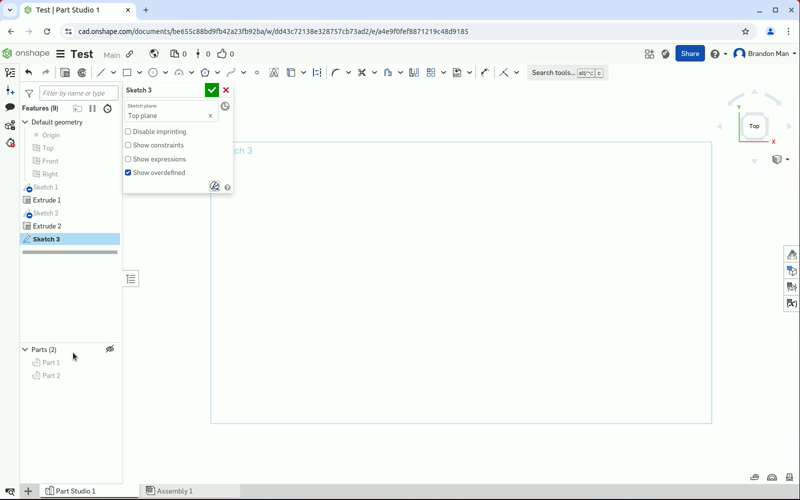
key(l)
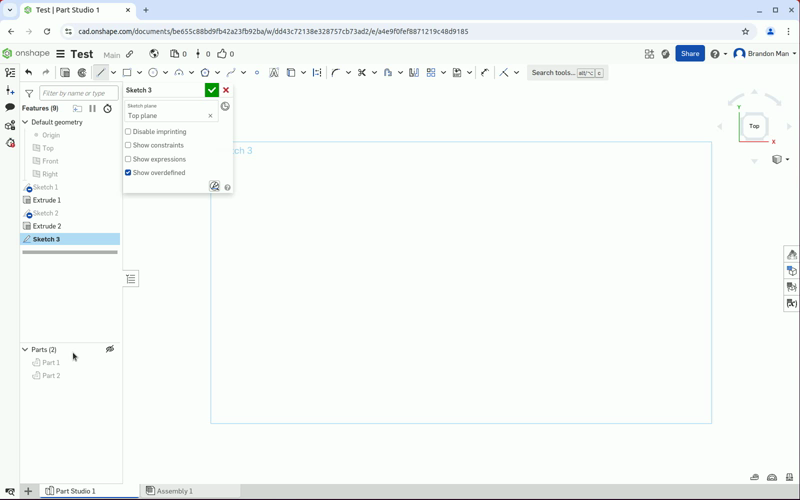
key_down(shift)
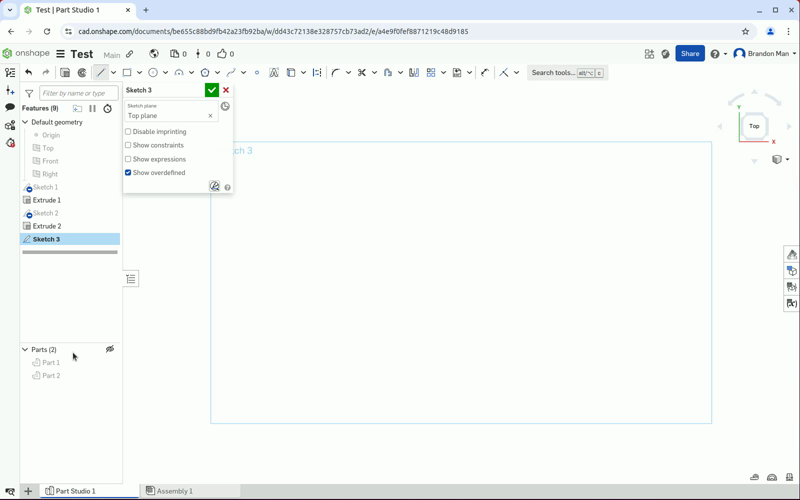
mouse_move(434, 250)
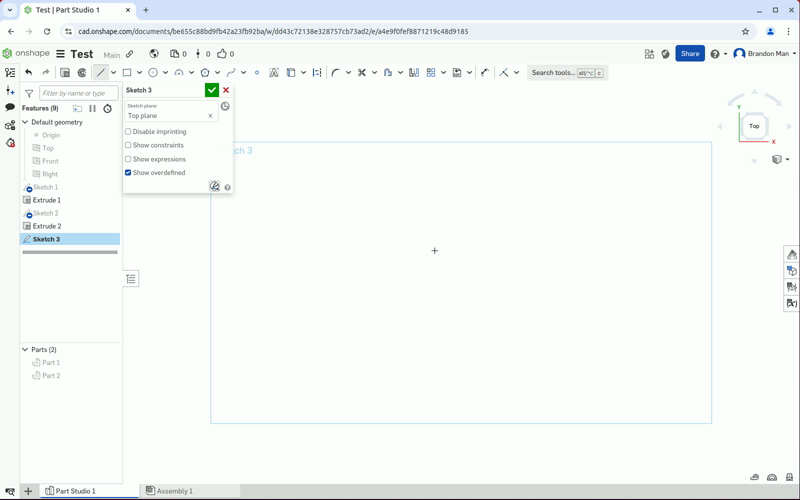
click(434, 250)
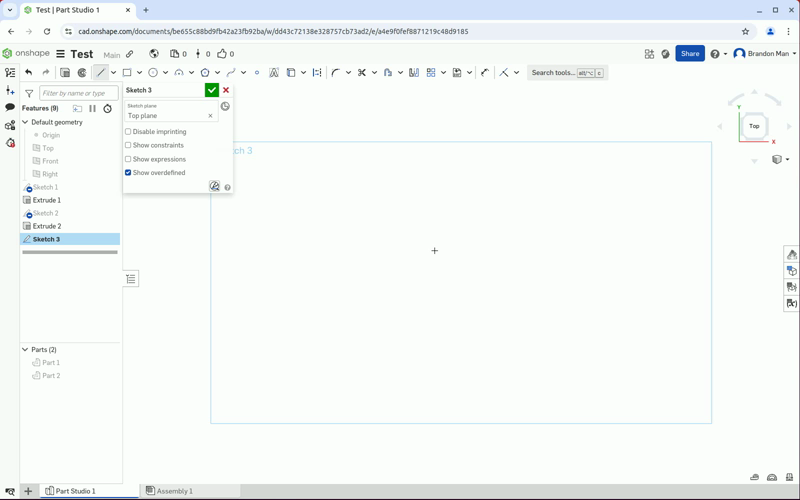
key_up(shift)
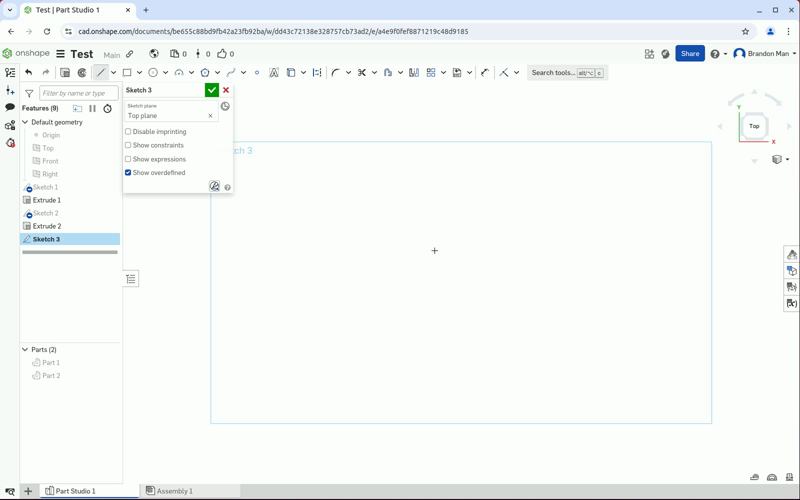
key_down(shift)
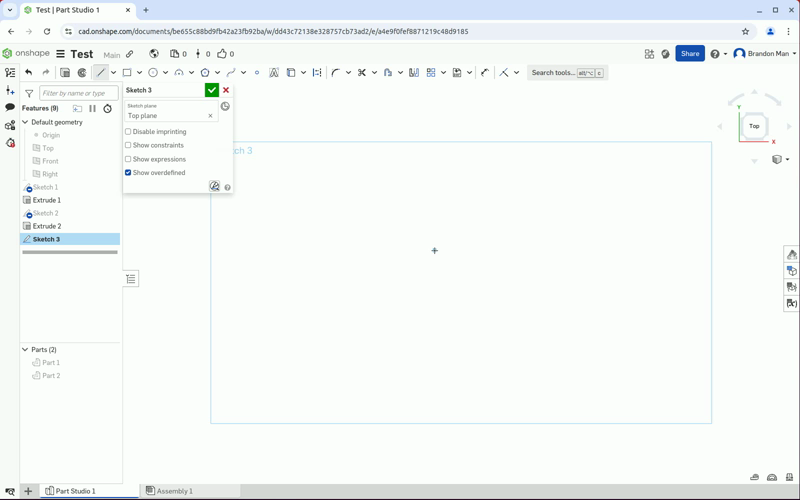
mouse_move(535, 250)
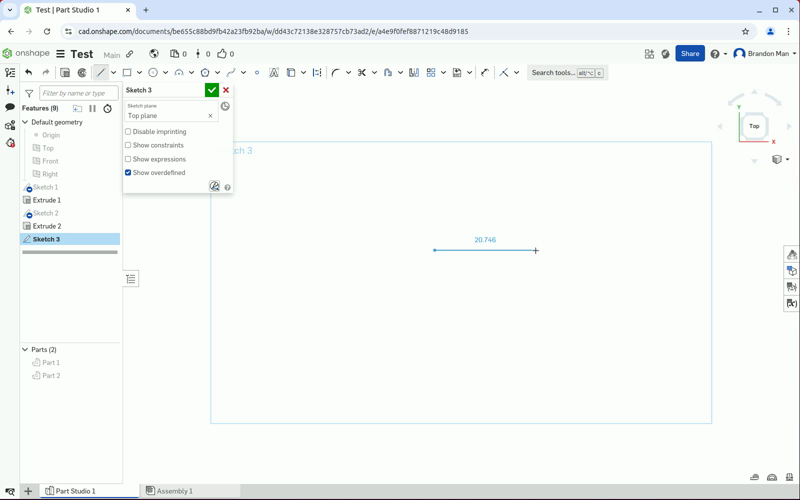
click(535, 250)
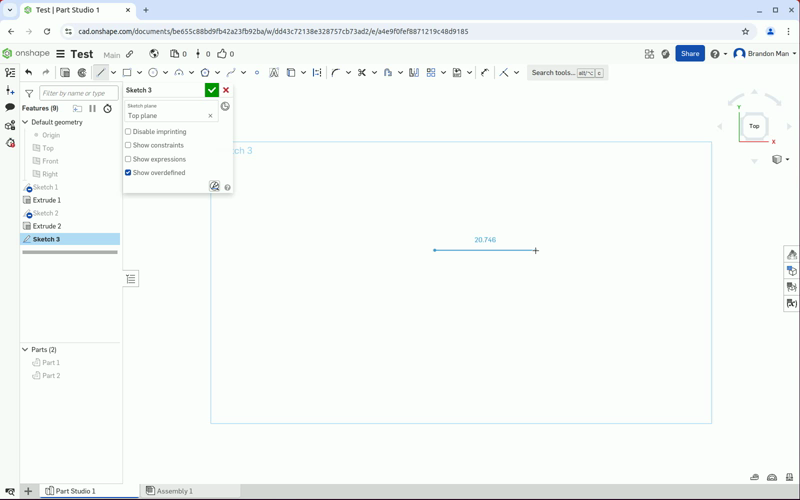
key_up(shift)
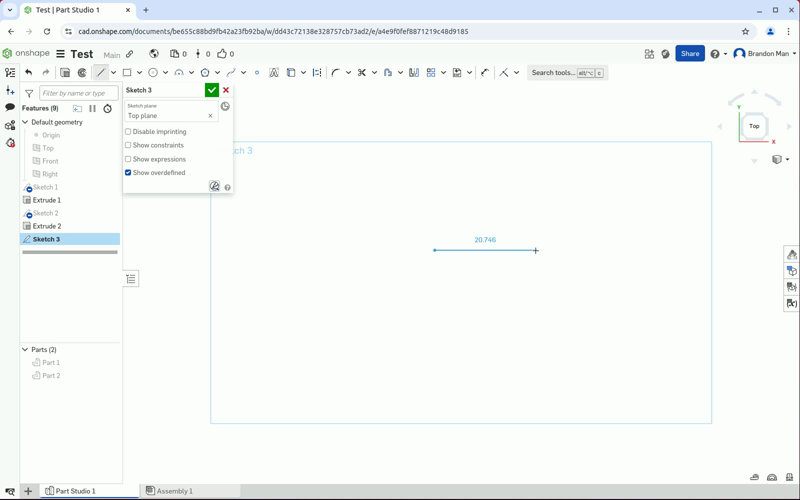
key_down(shift)
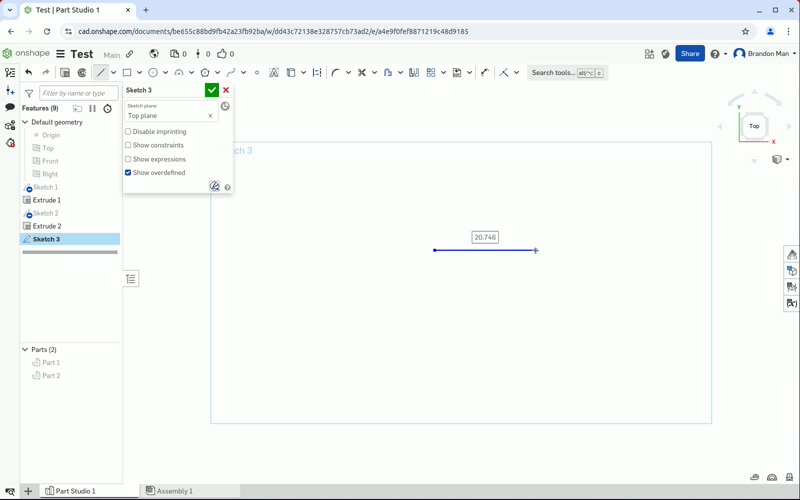
mouse_move(565, 250)
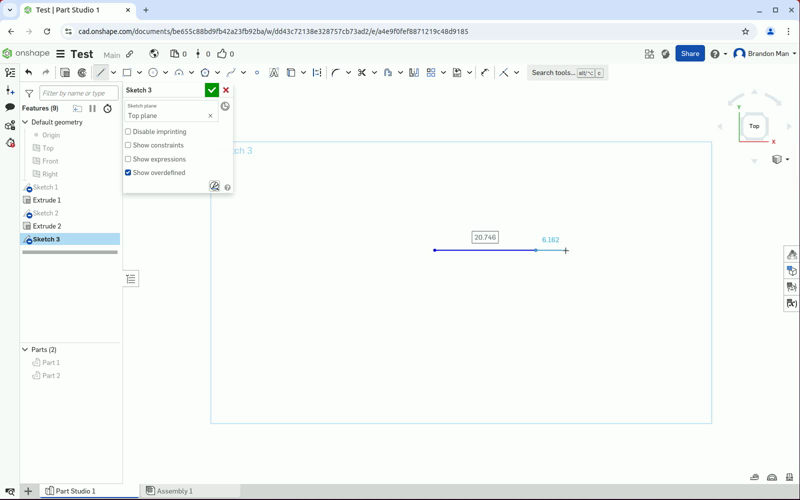
mouse_move(535, 222)
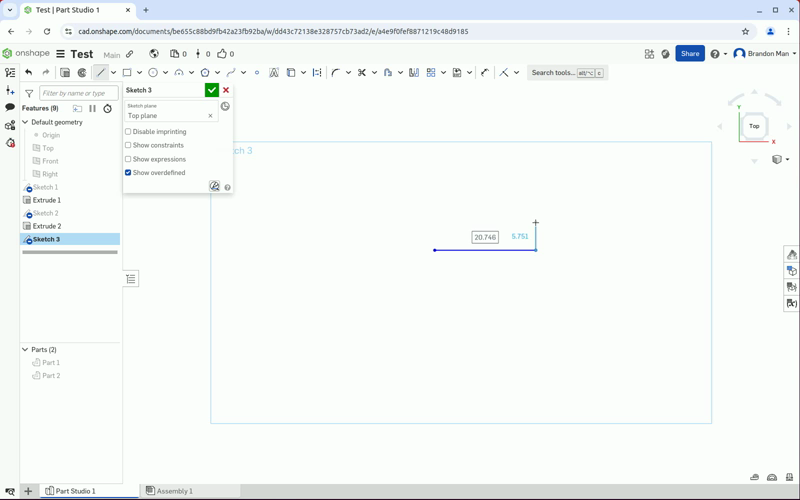
click(535, 222)
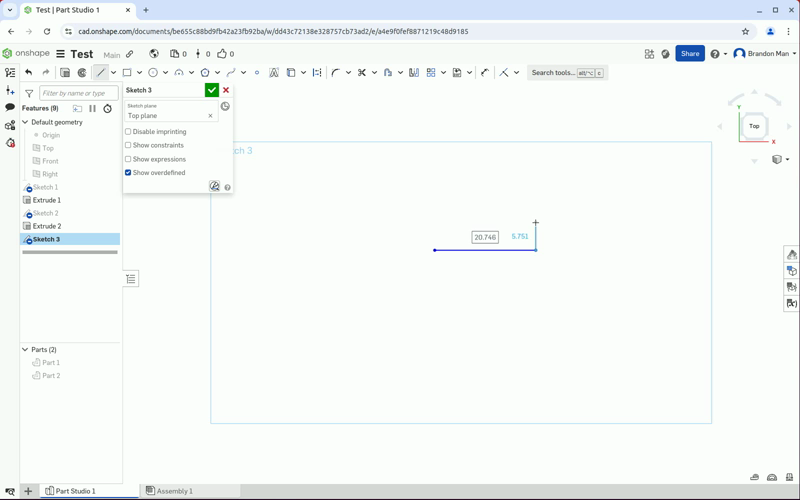
key_up(shift)
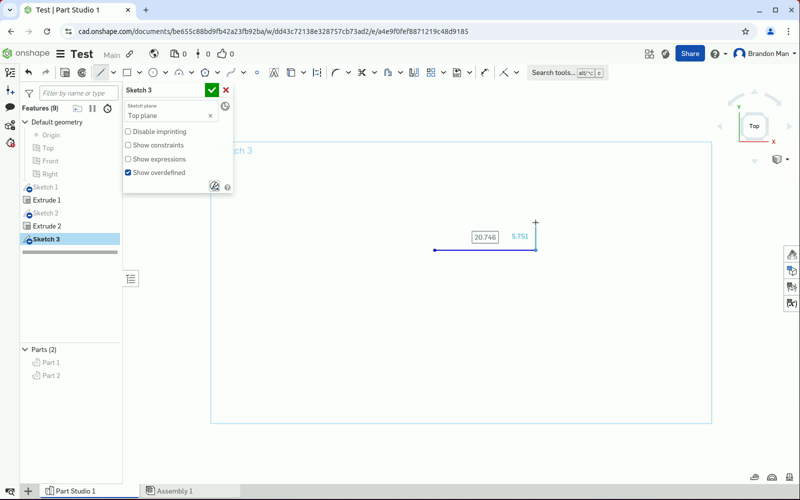
key_down(shift)
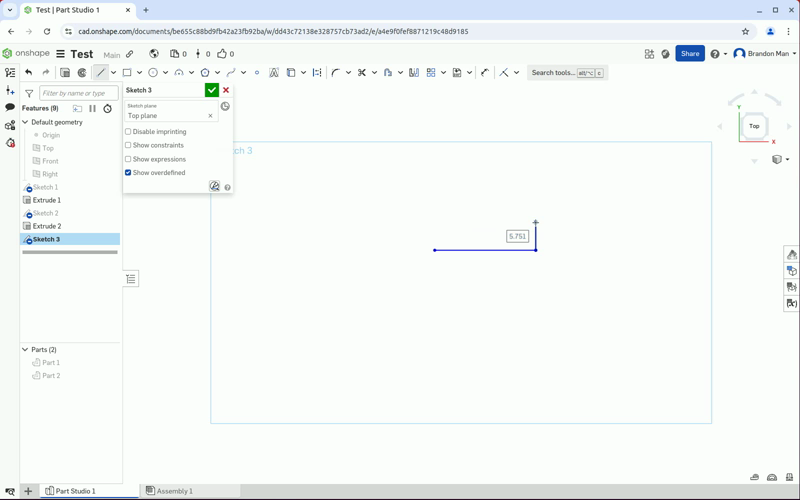
mouse_move(434, 222)
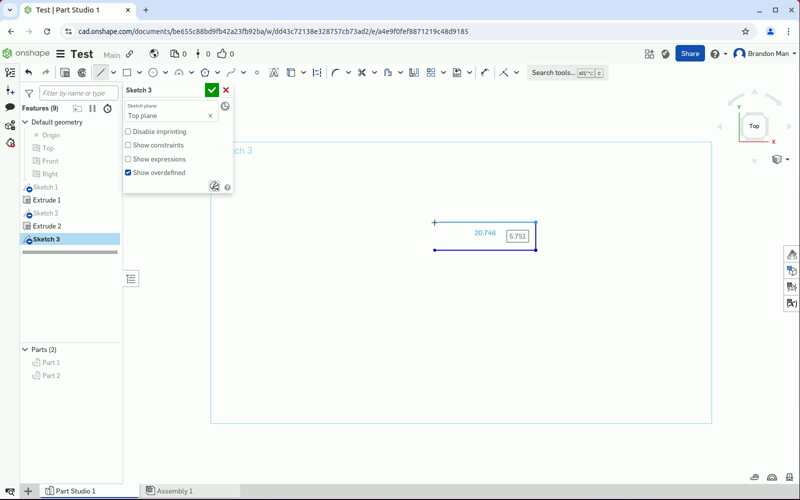
click(434, 222)
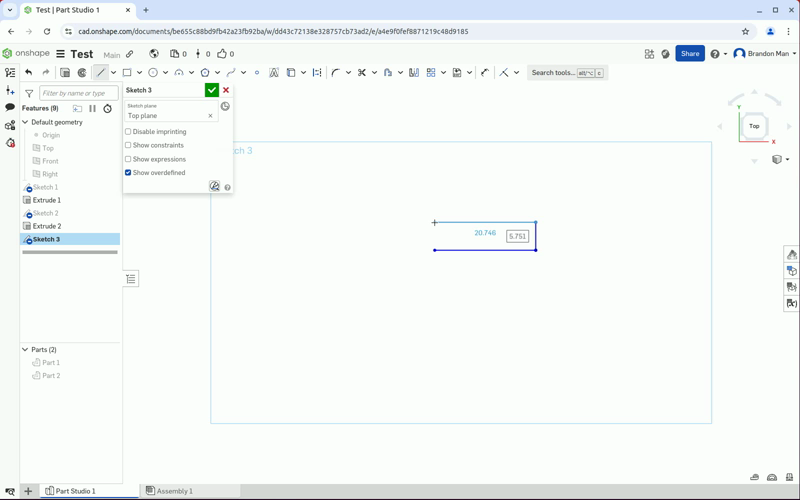
key_up(shift)
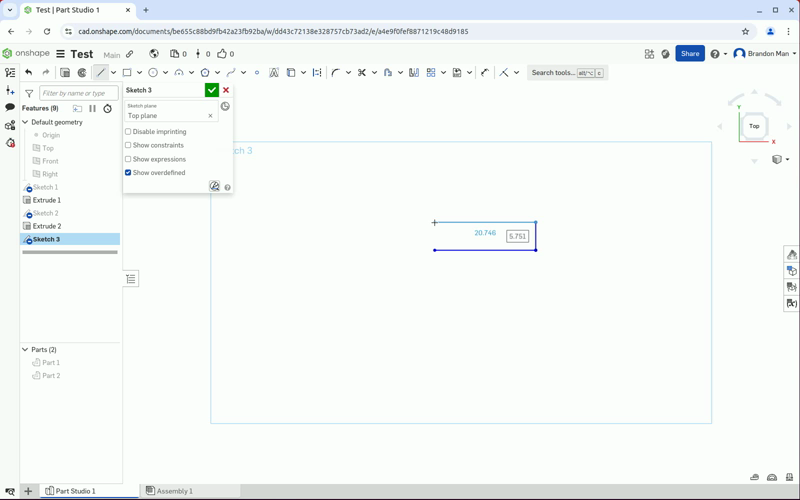
mouse_move(464, 222)
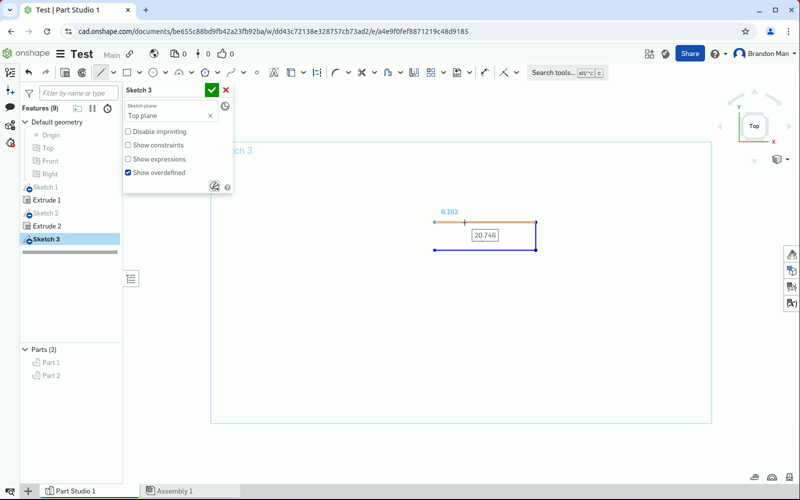
key_down(shift)
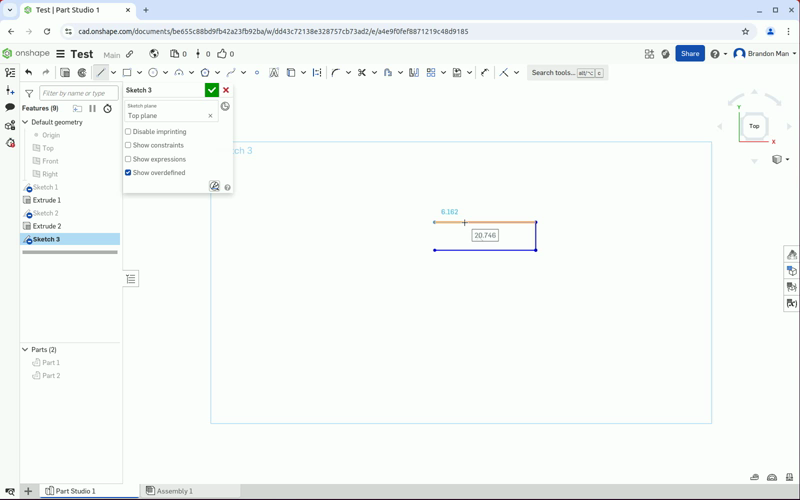
mouse_move(434, 250)
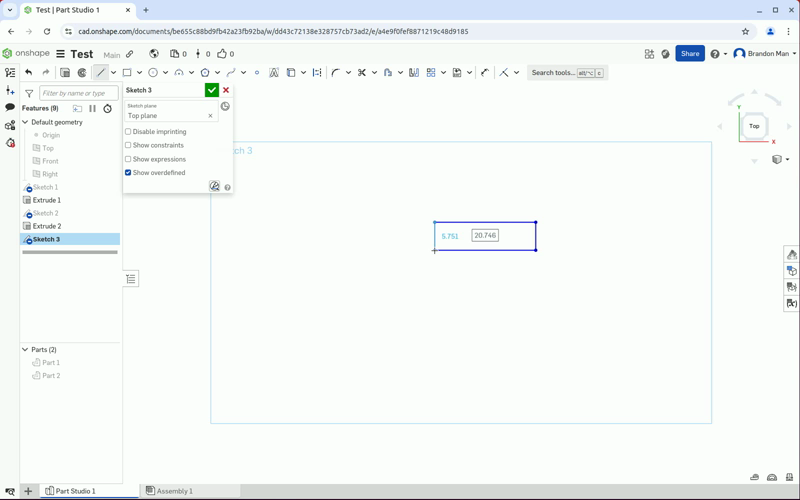
key_up(shift)
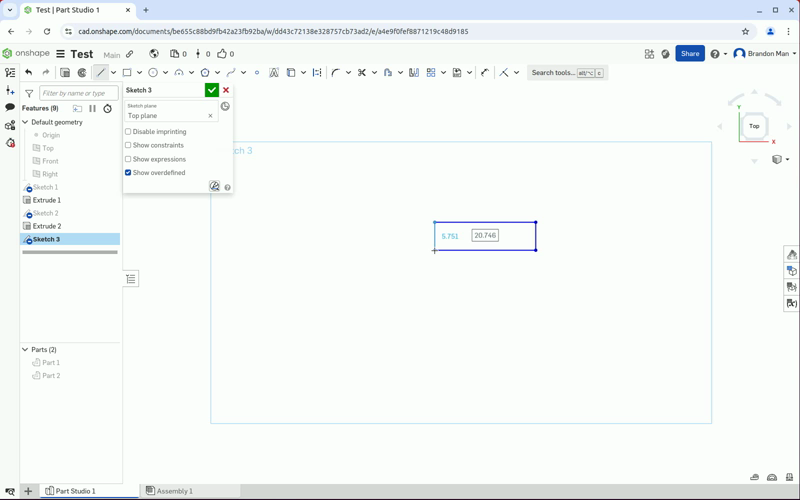
click(434, 250)
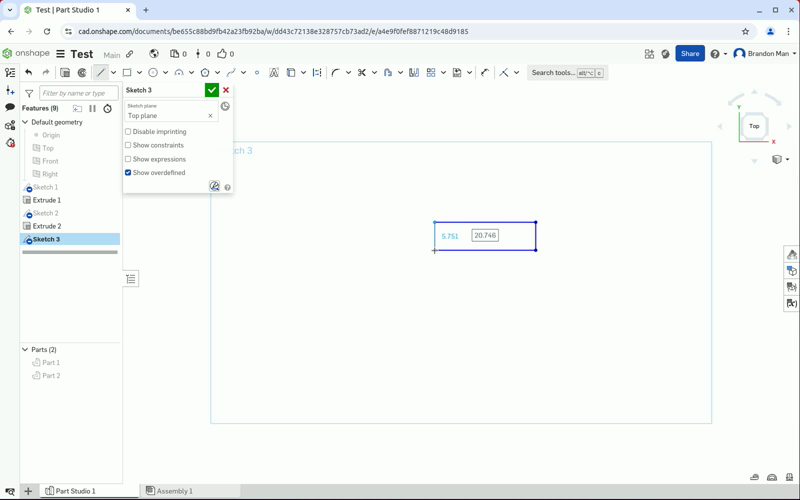
key(esc)
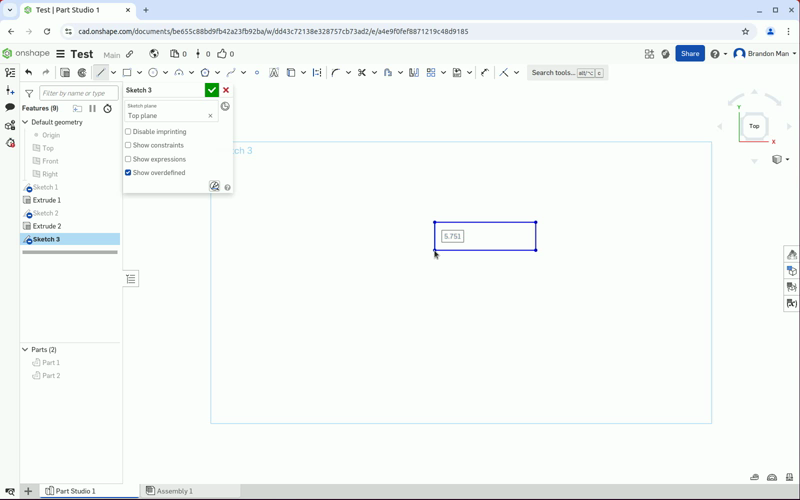
key(c)
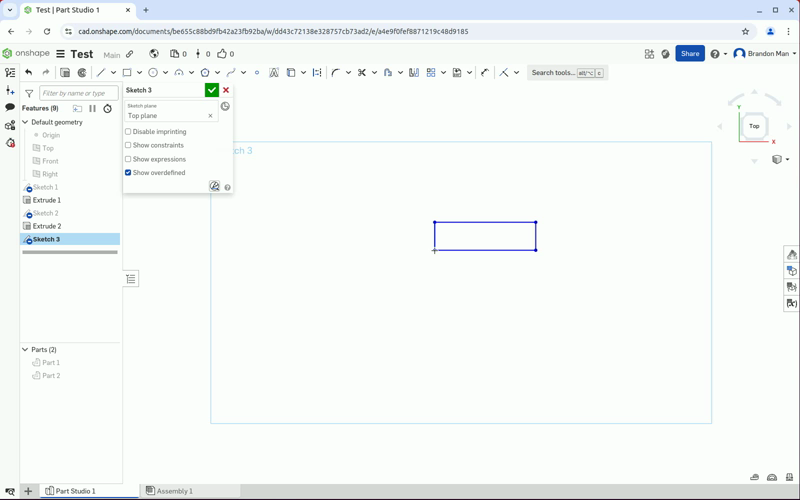
key_down(shift)
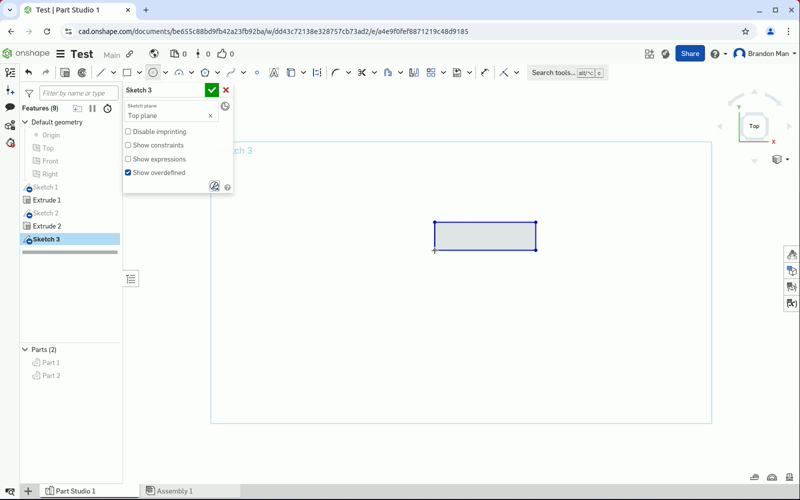
mouse_move(453, 234)
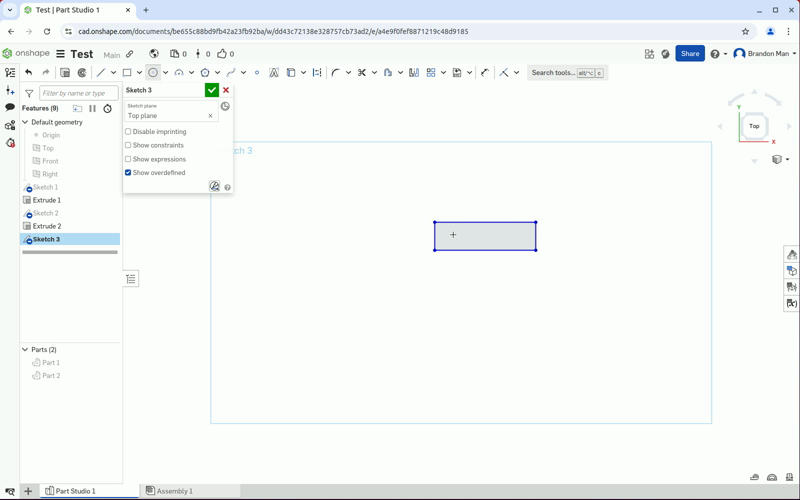
click(453, 234)
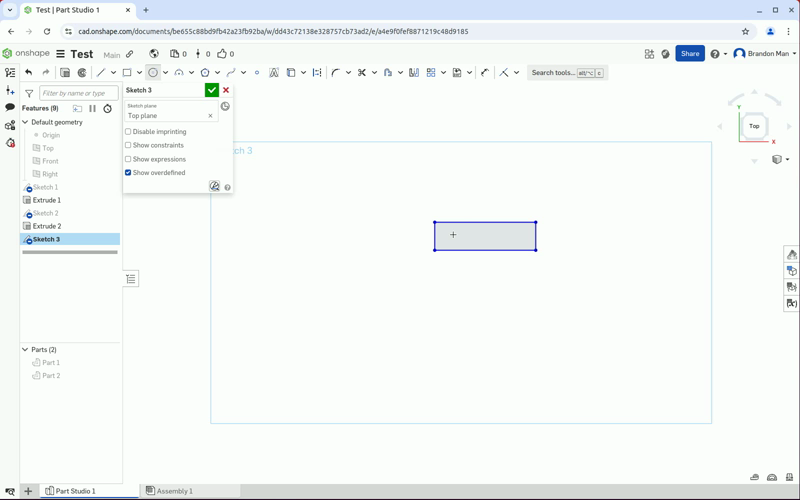
key_up(shift)
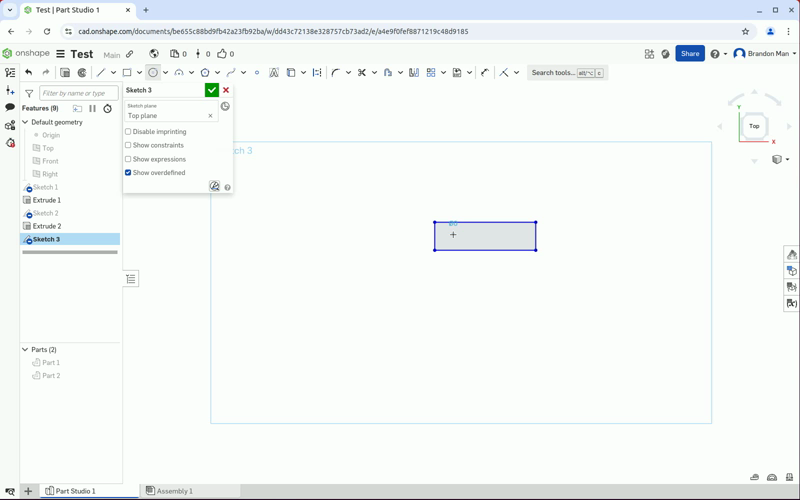
mouse_move(458, 234)
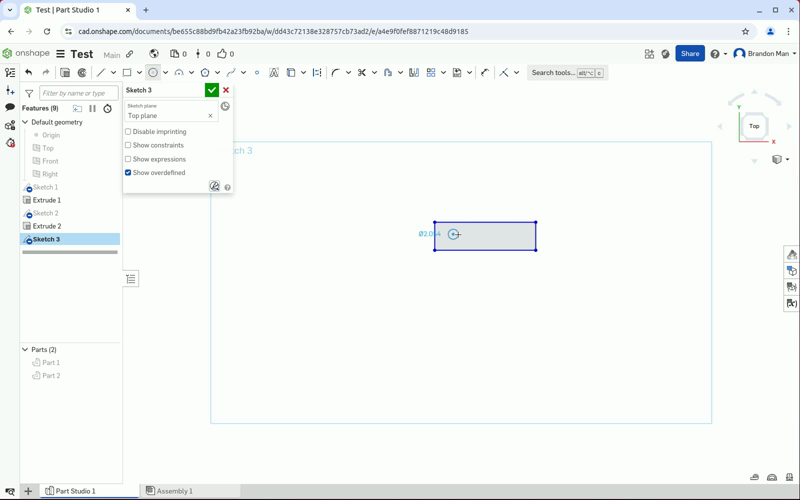
click(458, 234)
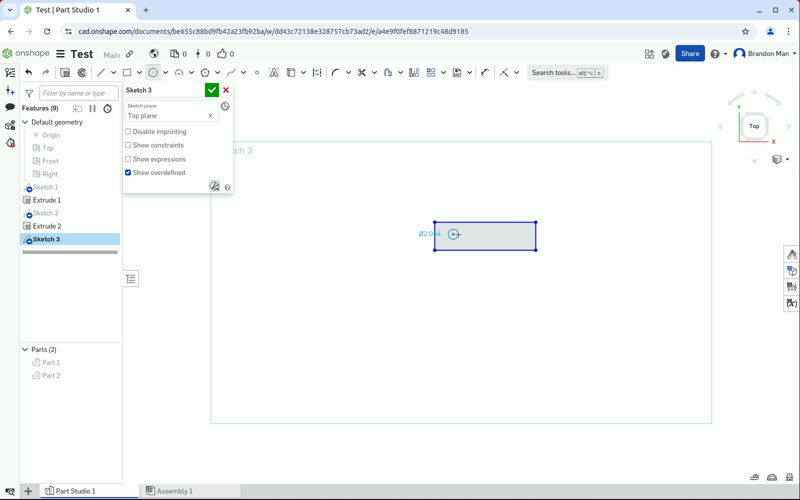
key(esc)
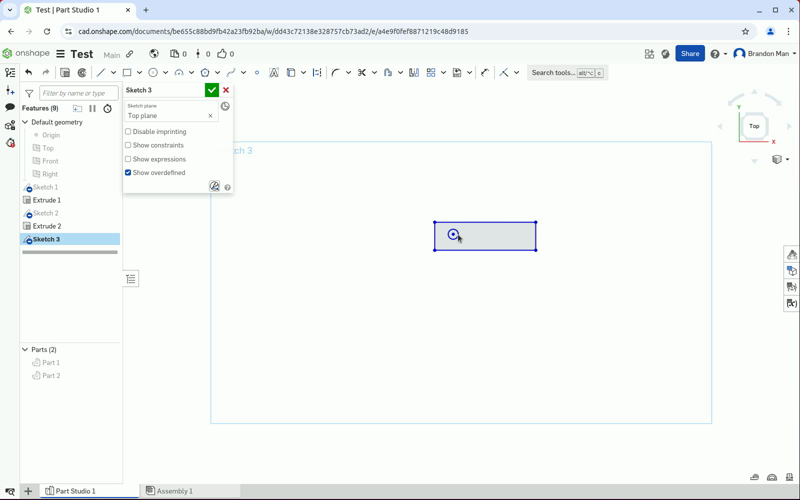
key(c)
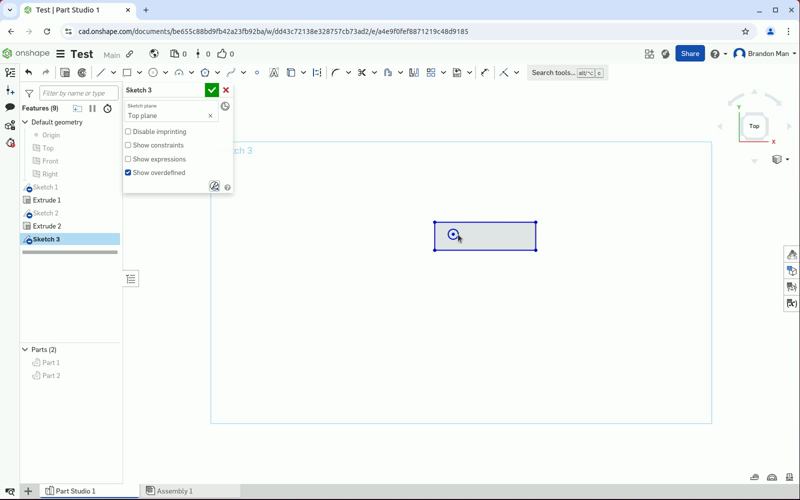
key_down(shift)
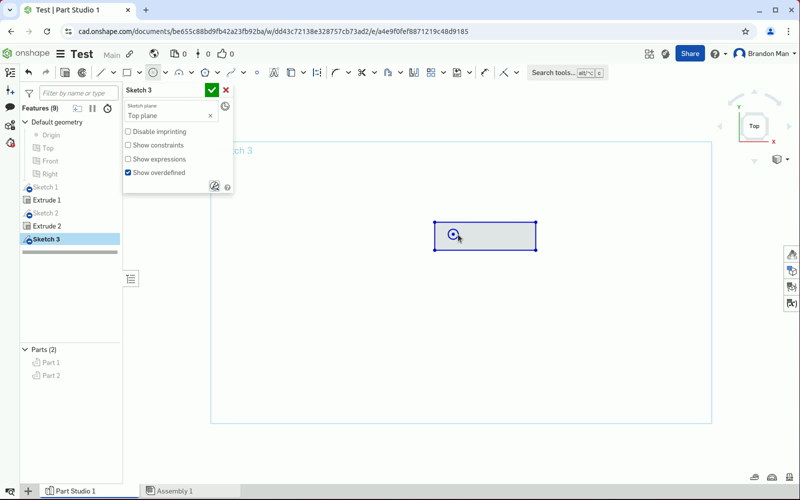
mouse_move(522, 234)
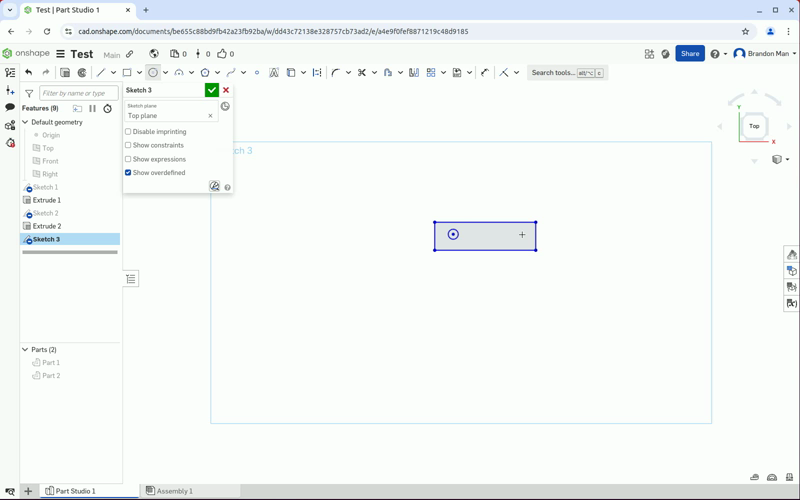
click(522, 234)
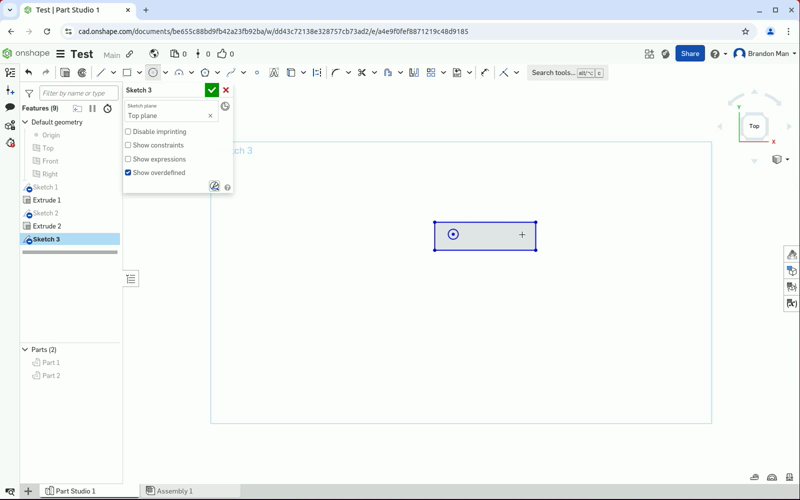
key_up(shift)
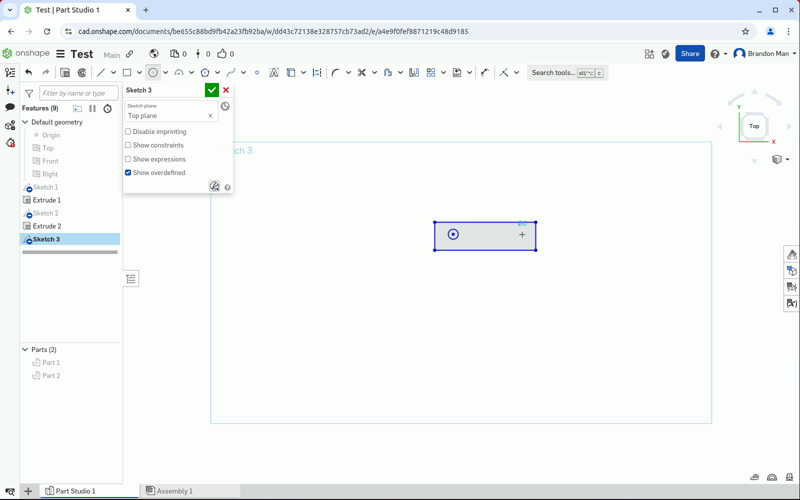
mouse_move(527, 234)
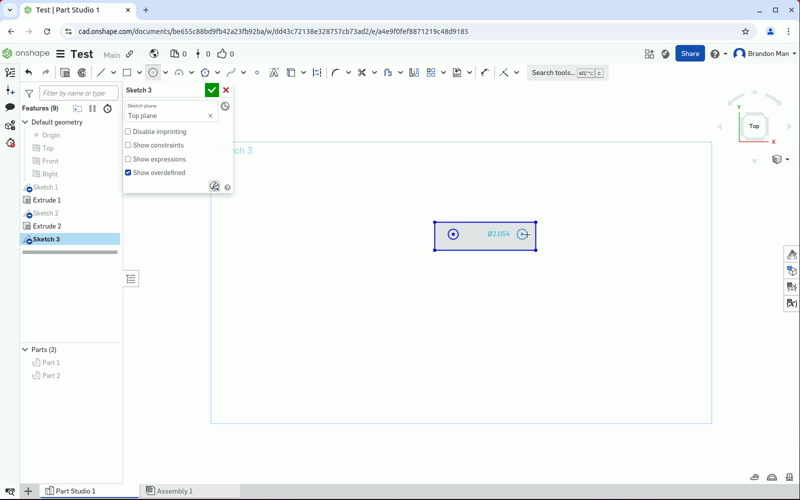
click(527, 234)
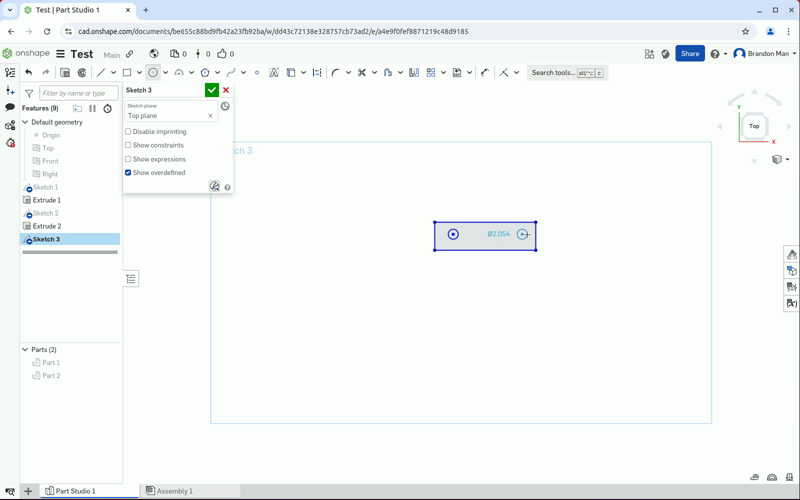
key(esc)
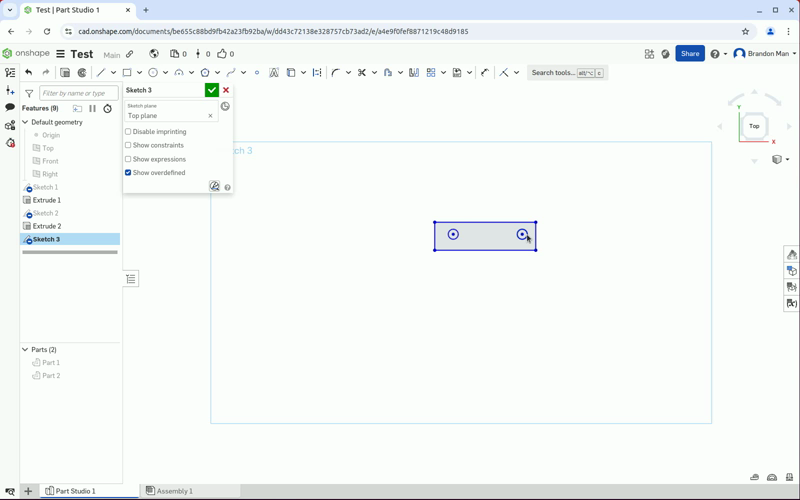
mouse_move(493, 234)
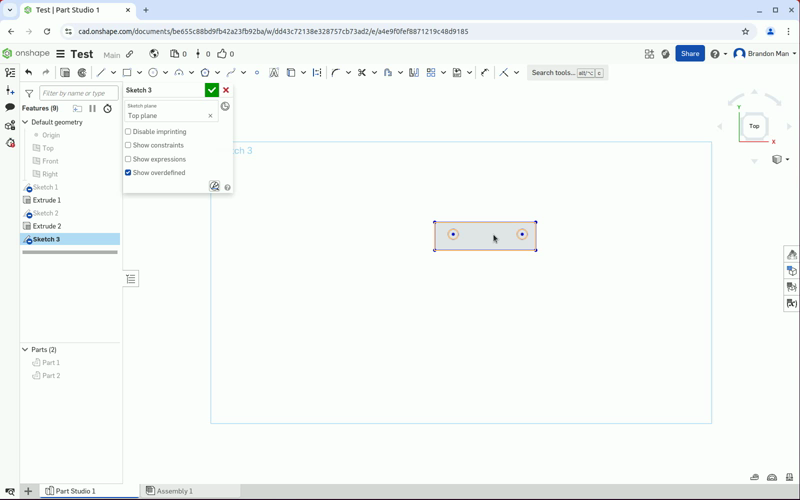
click(493, 234)
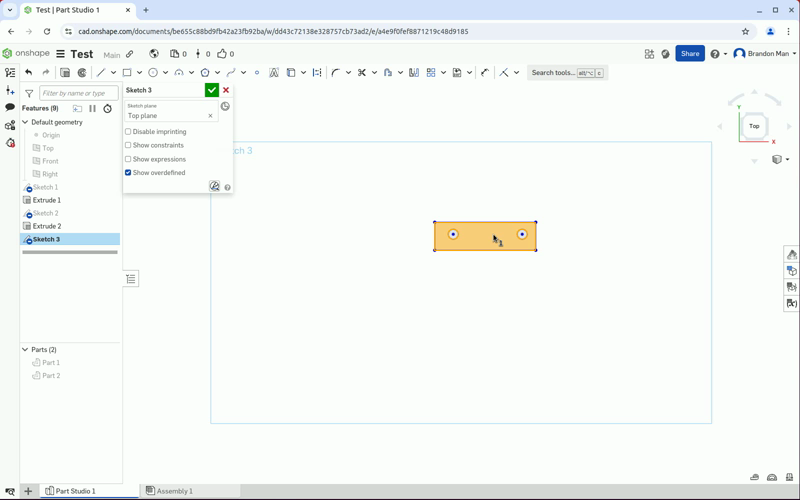
mouse_move(73, 352)
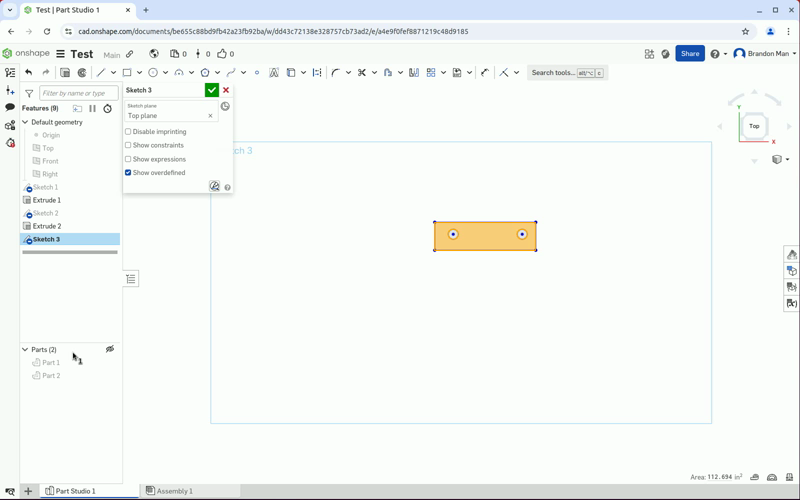
key(shift+y)
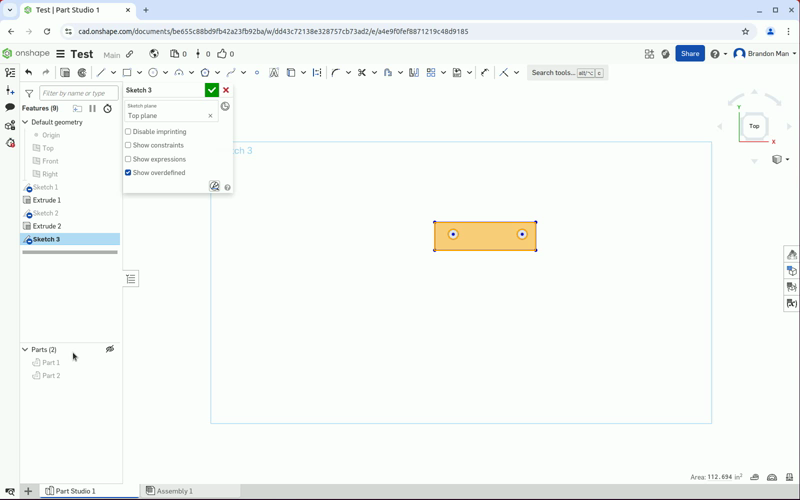
key(shift+e)
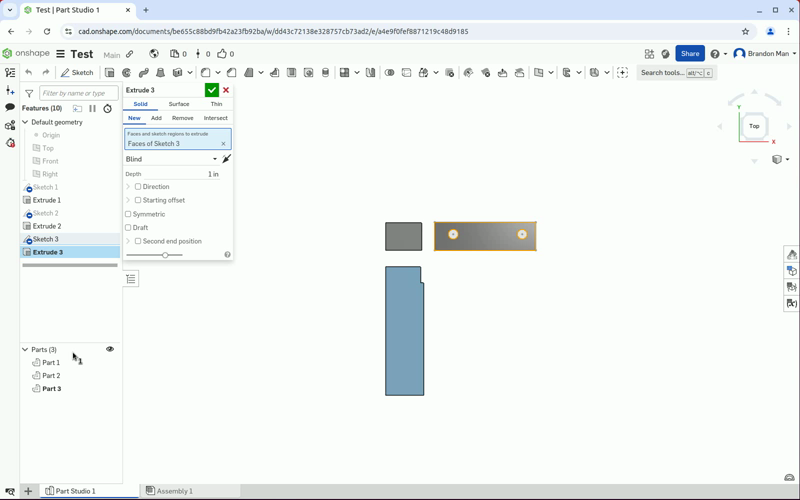
mouse_move(143, 106)
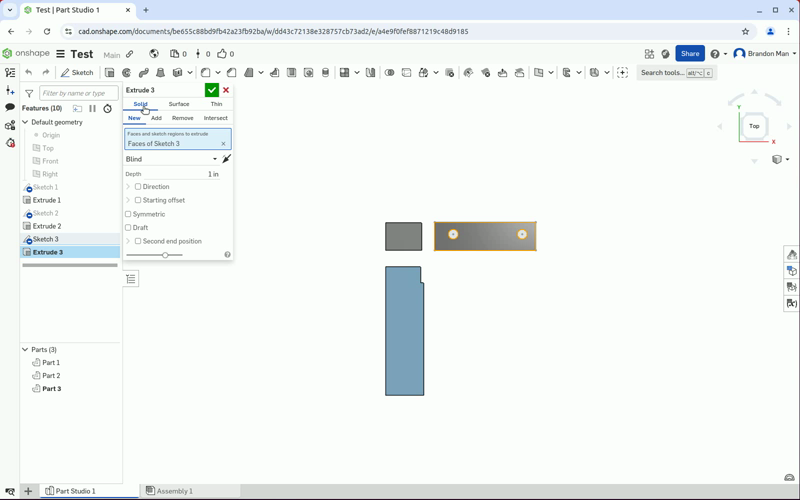
click(143, 106)
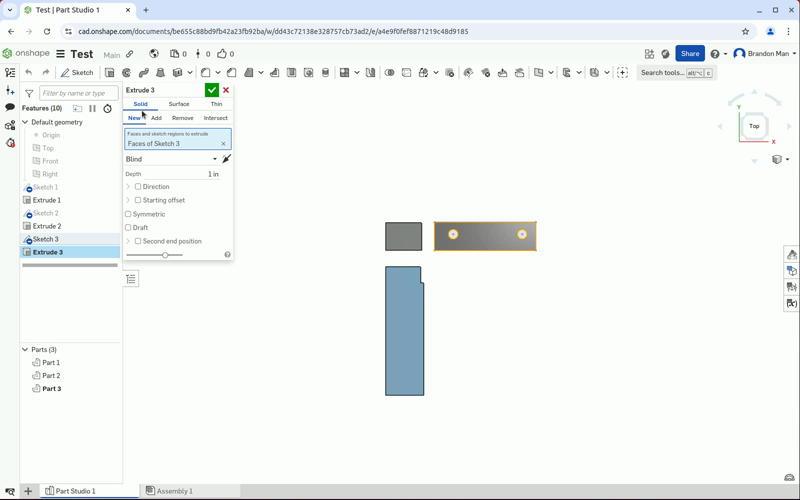
mouse_move(137, 120)
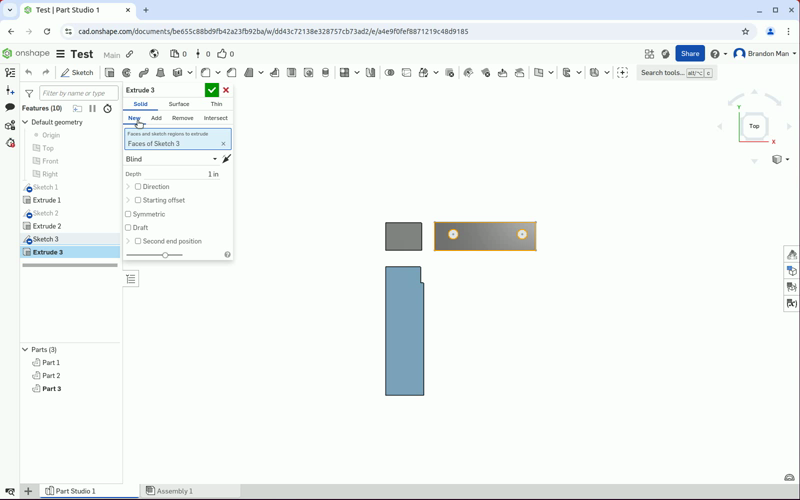
click(137, 120)
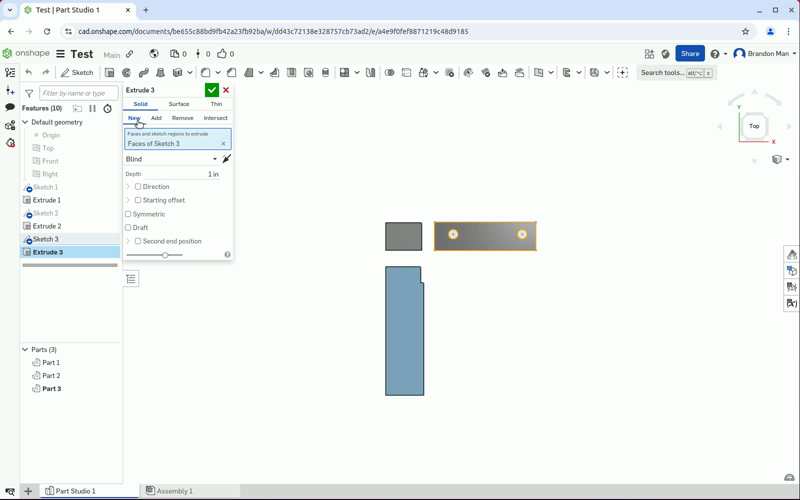
key(tab, 4)
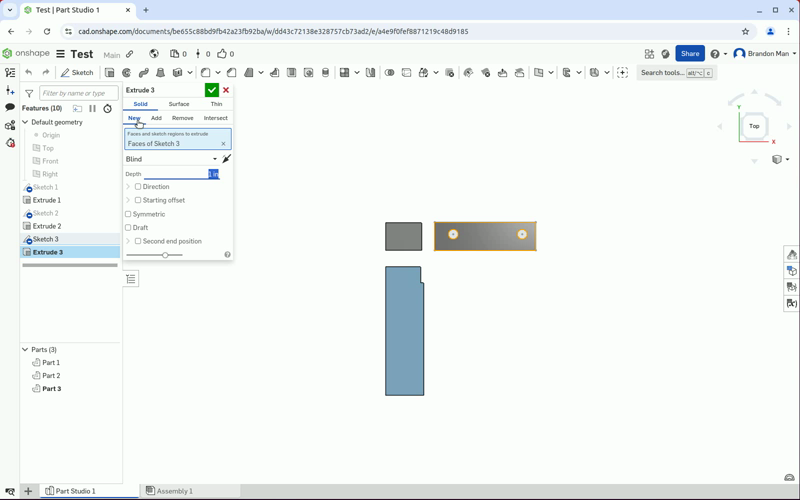
text(3.851)
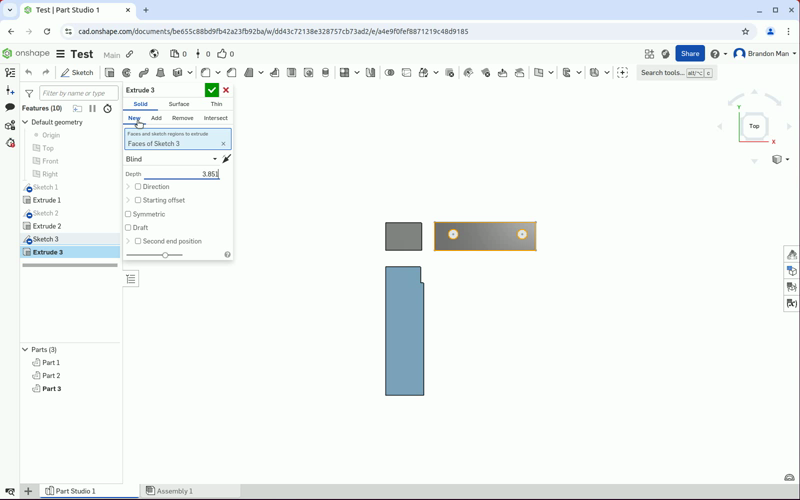
key(enter)
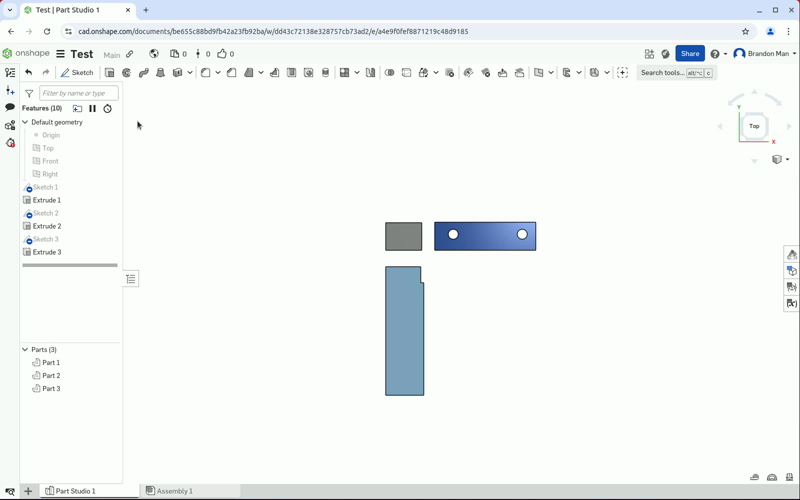
key(shift+h)
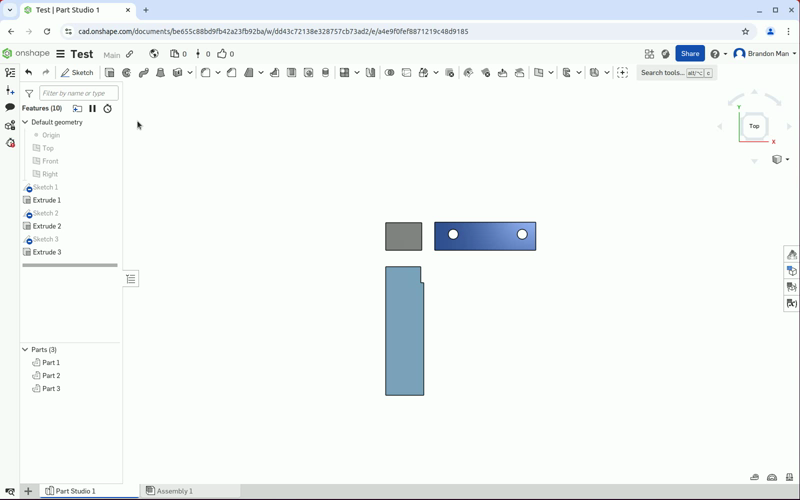
key(shift+h)
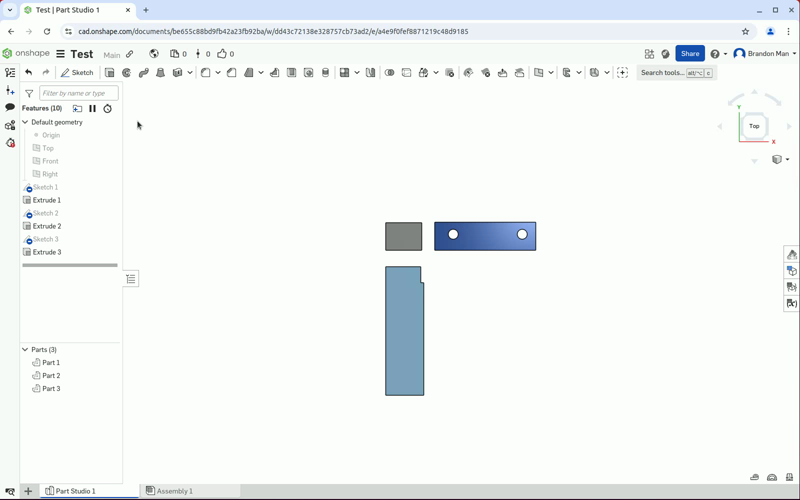
mouse_move(73, 189)
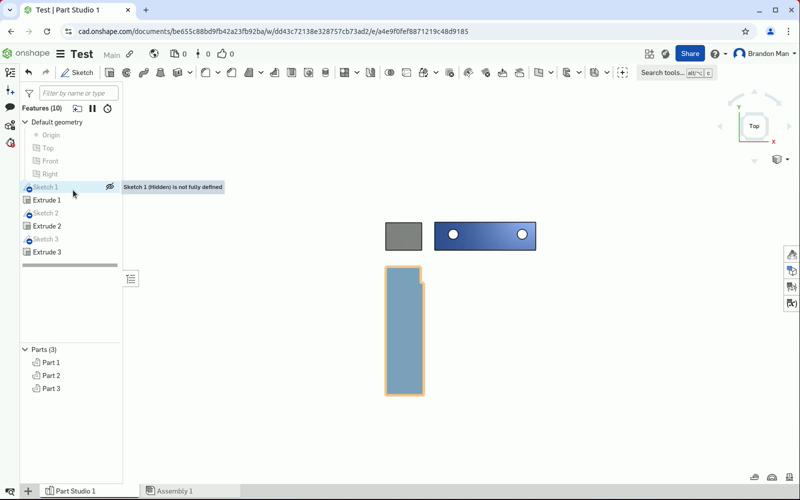
click(73, 189)
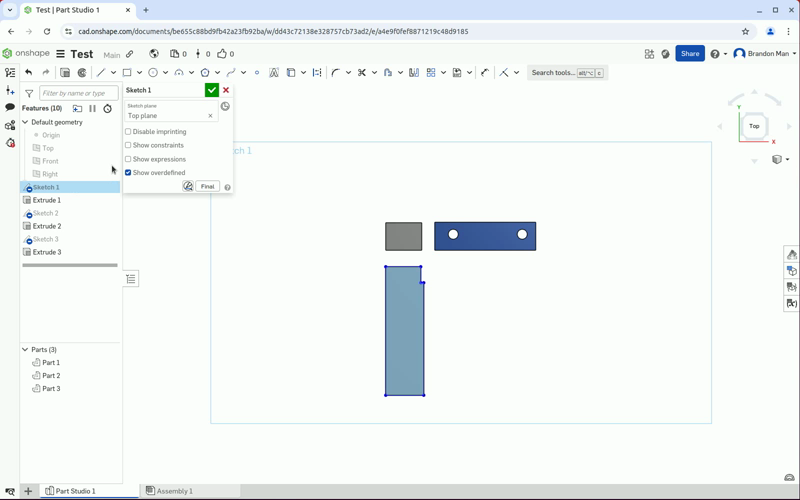
mouse_move(229, 92)
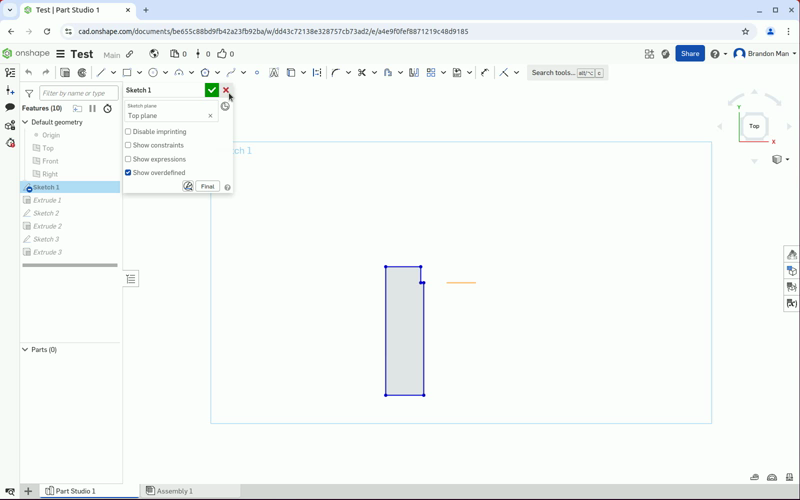
click(229, 92)
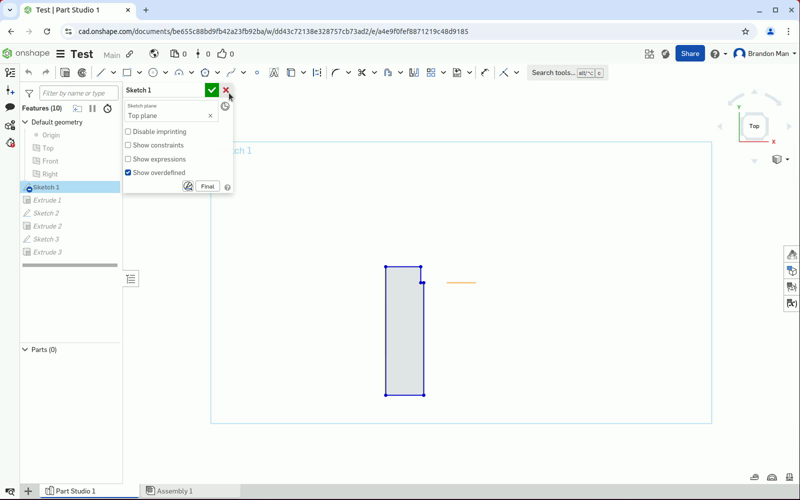
key(shift+s)
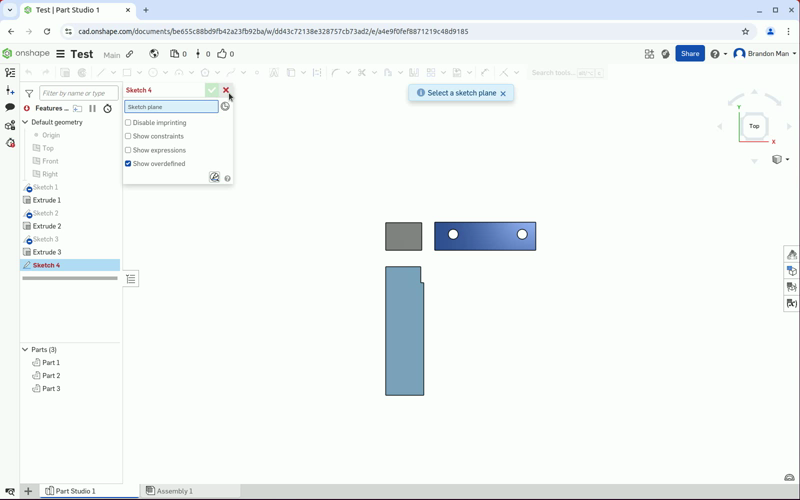
mouse_move(73, 150)
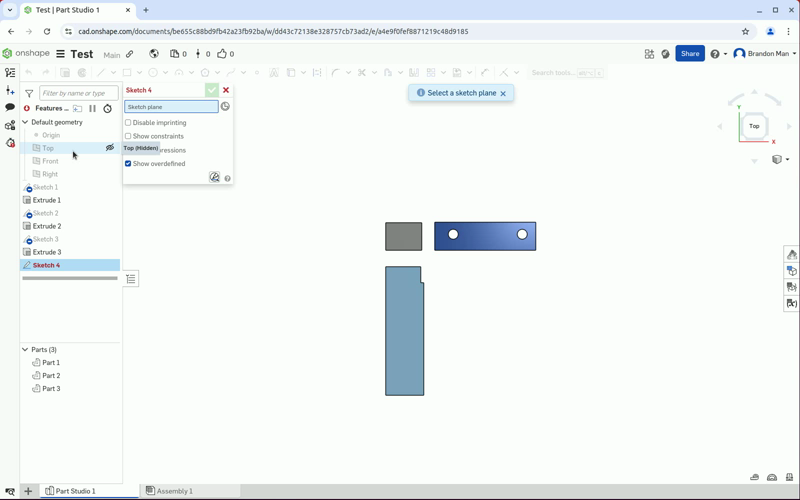
click(73, 150)
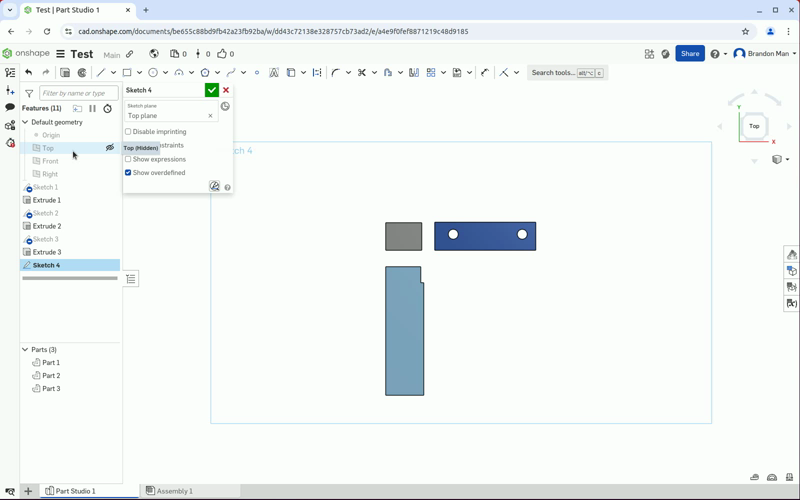
mouse_move(73, 352)
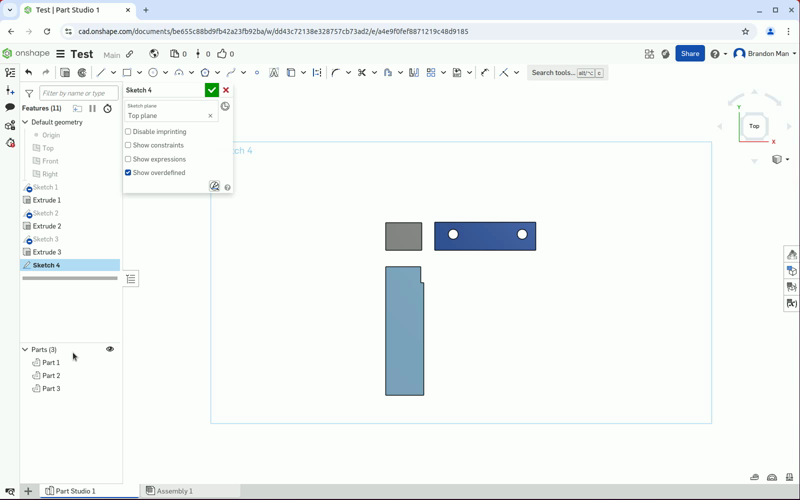
key(y)
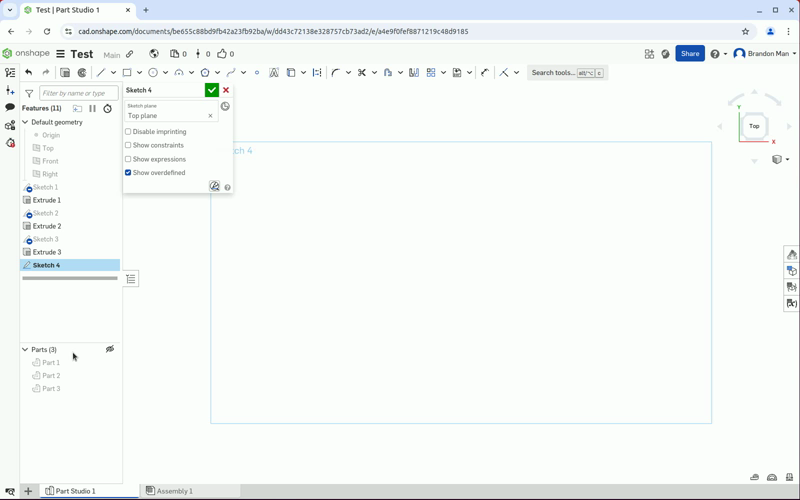
key(l)
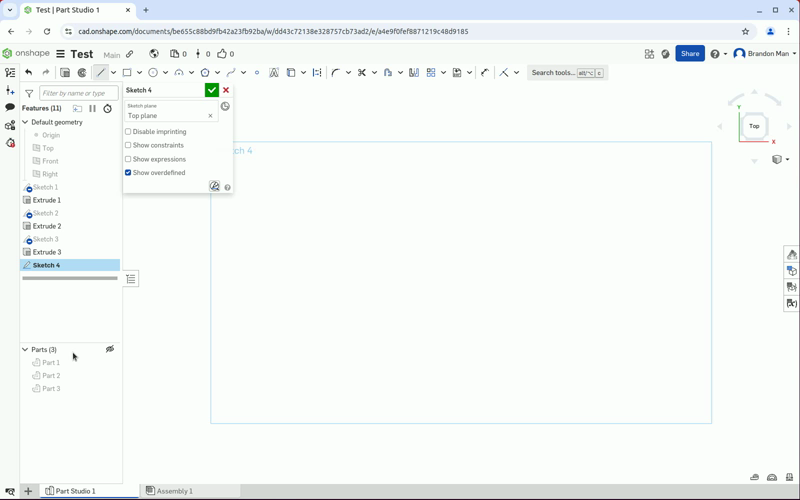
key_down(shift)
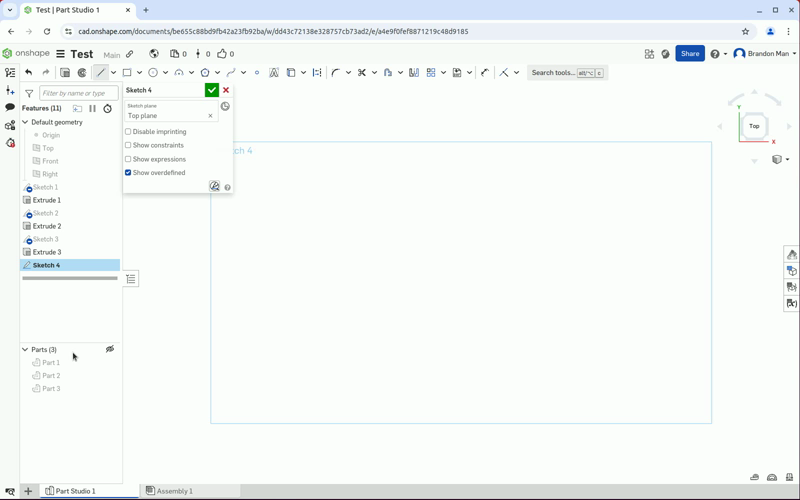
mouse_move(434, 282)
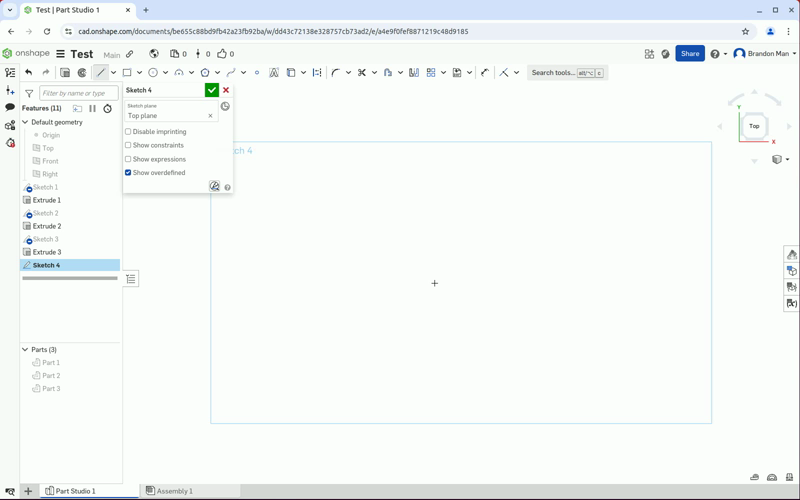
click(434, 282)
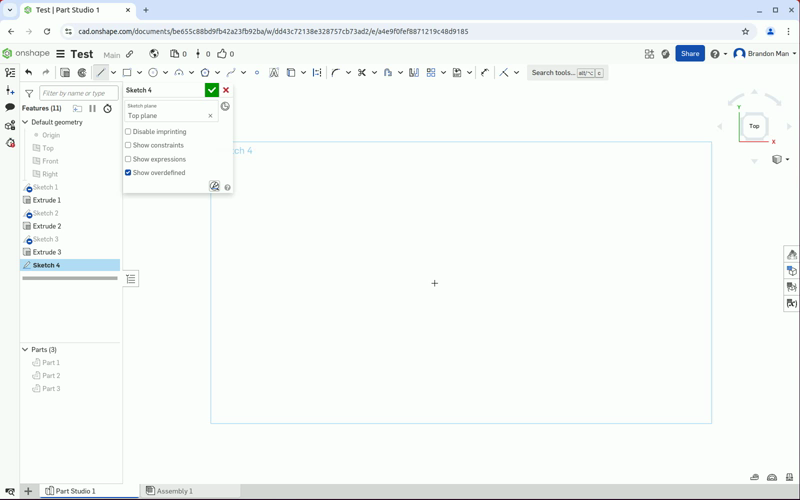
key_up(shift)
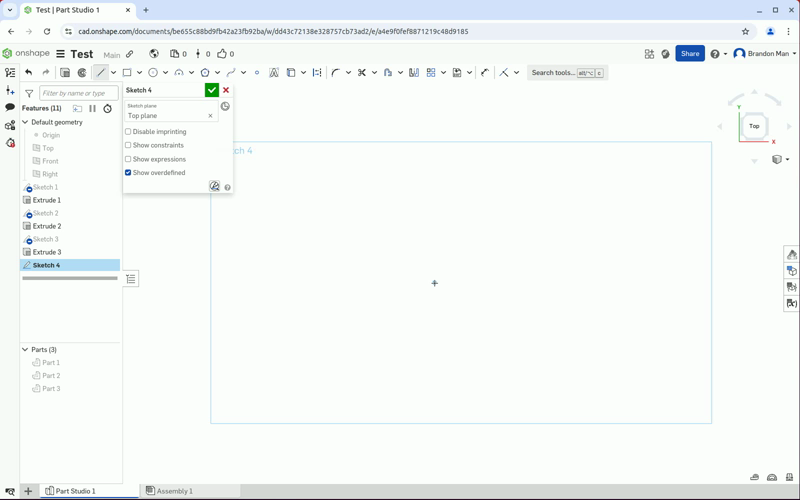
key_down(shift)
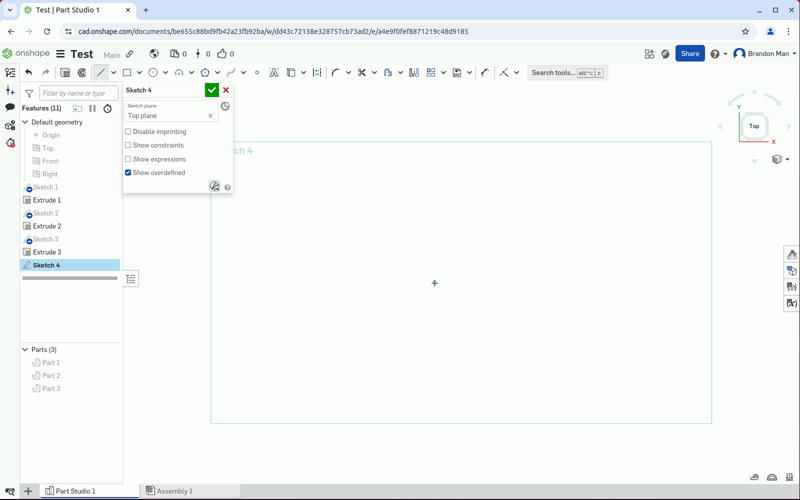
mouse_move(498, 282)
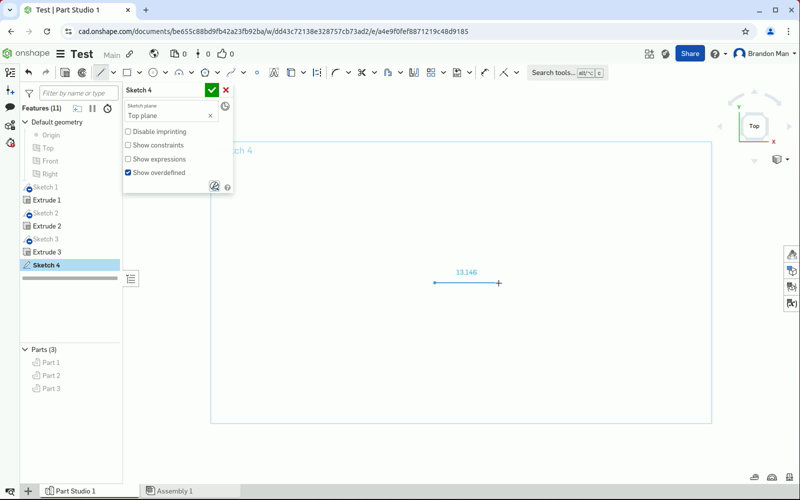
click(498, 282)
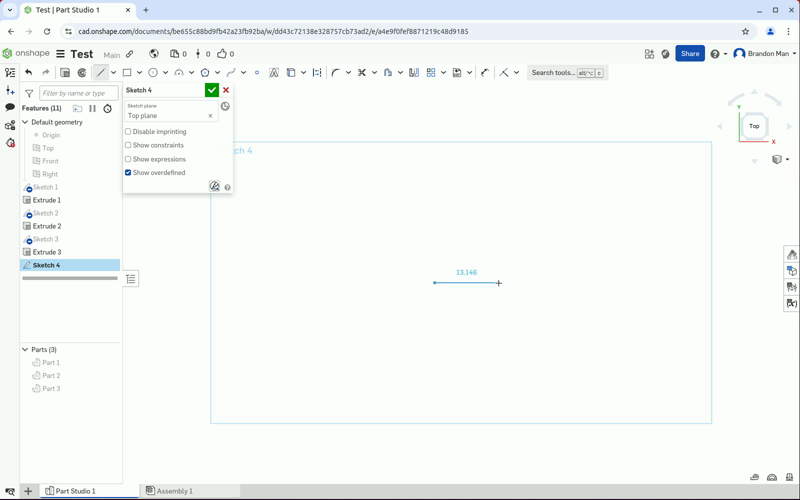
key_up(shift)
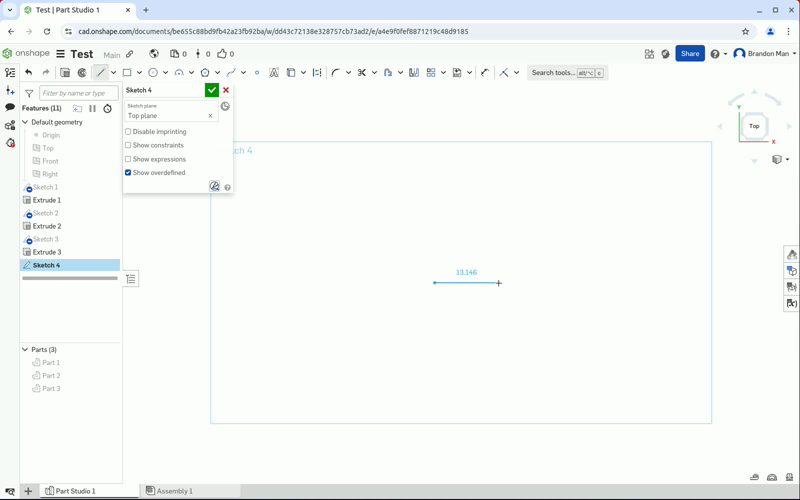
key_down(shift)
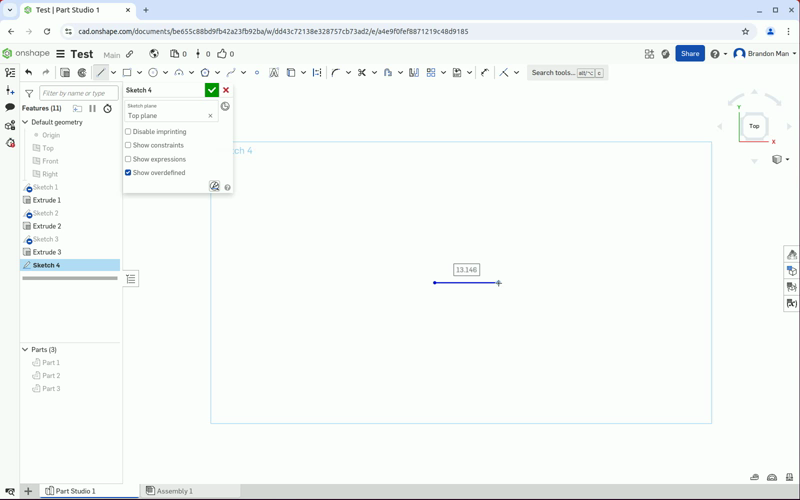
mouse_move(498, 395)
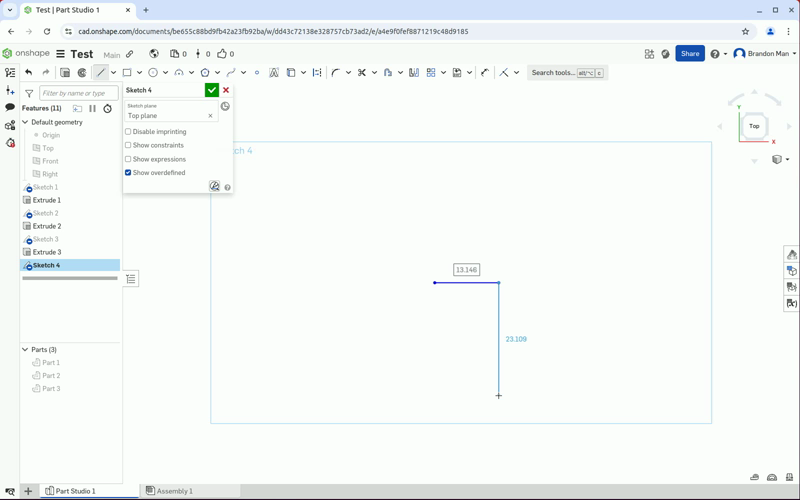
click(498, 395)
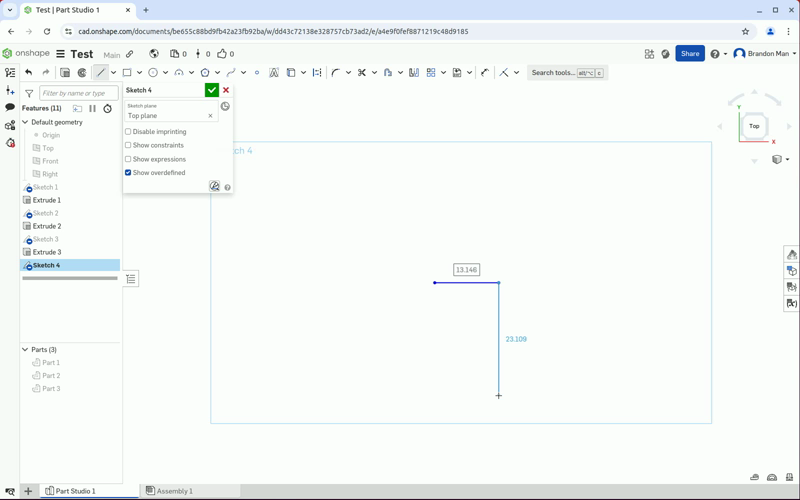
key_up(shift)
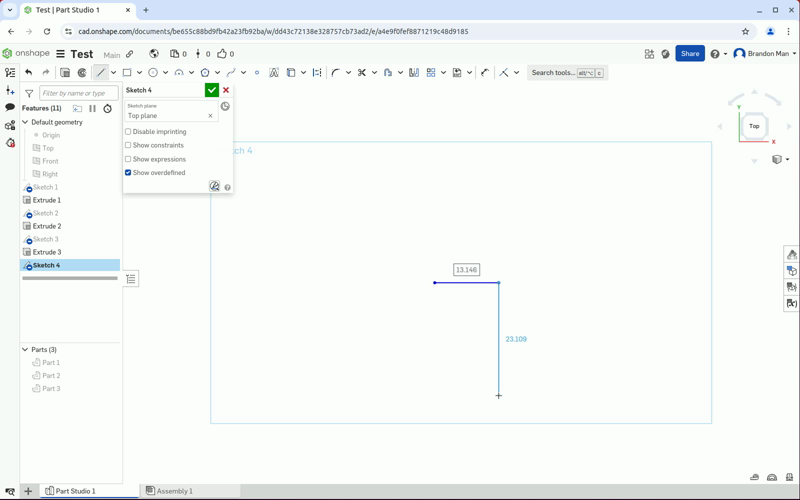
key_down(shift)
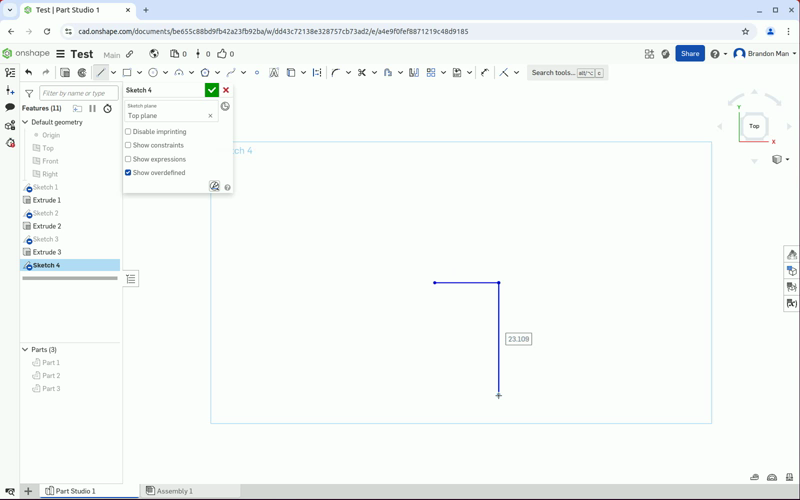
mouse_move(528, 395)
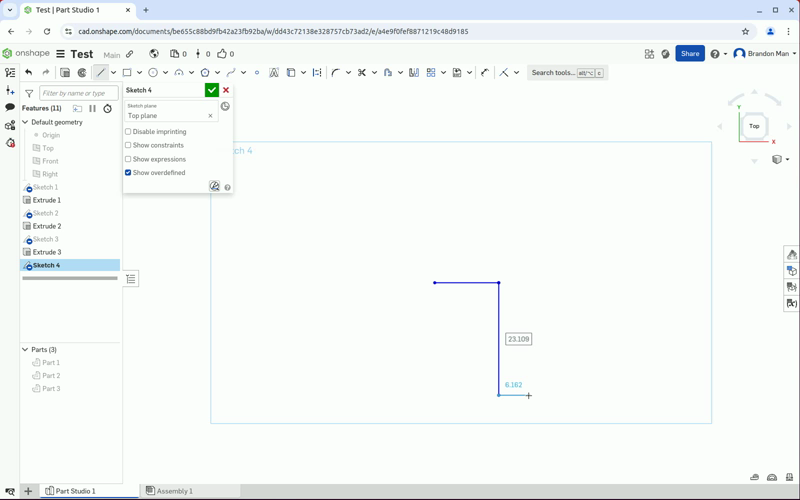
mouse_move(536, 395)
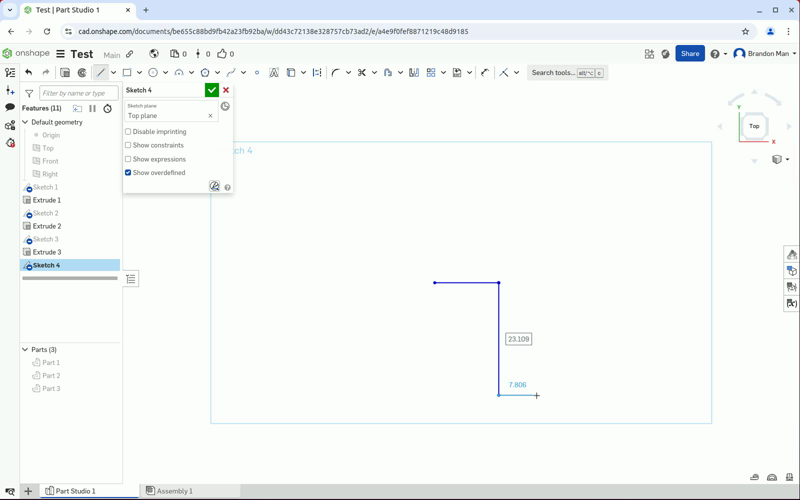
click(536, 395)
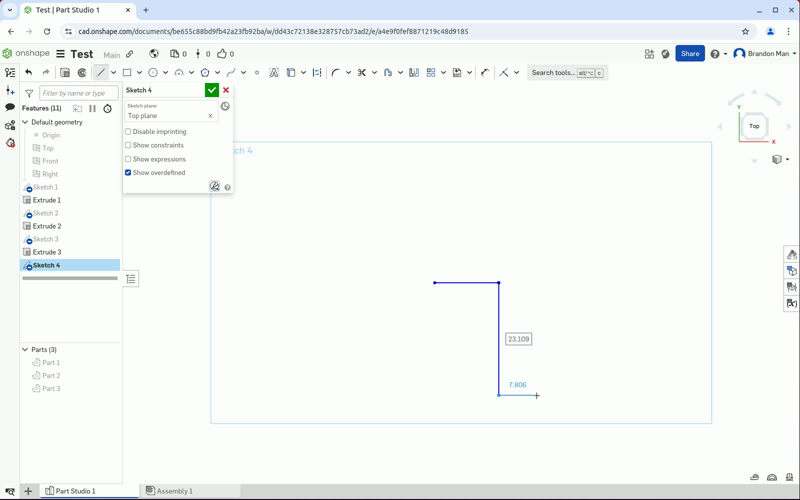
key_up(shift)
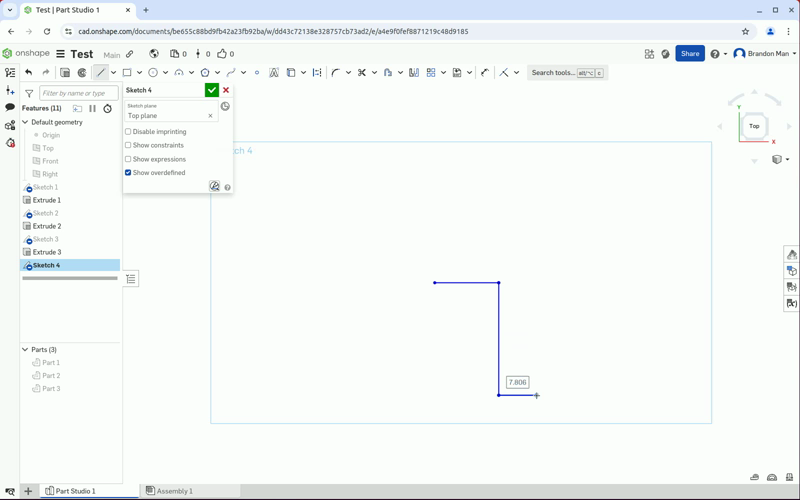
key_down(shift)
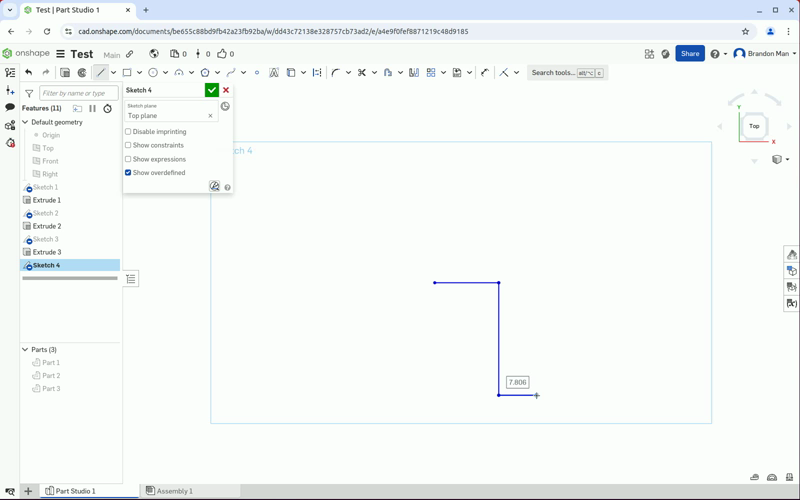
mouse_move(536, 266)
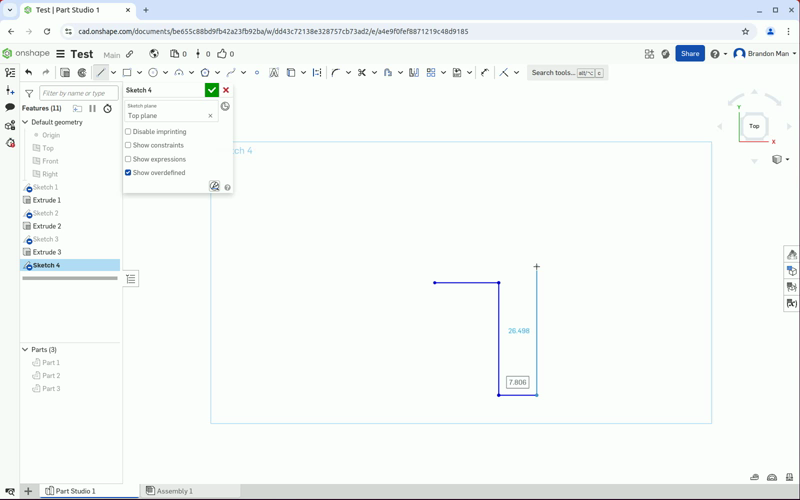
click(536, 266)
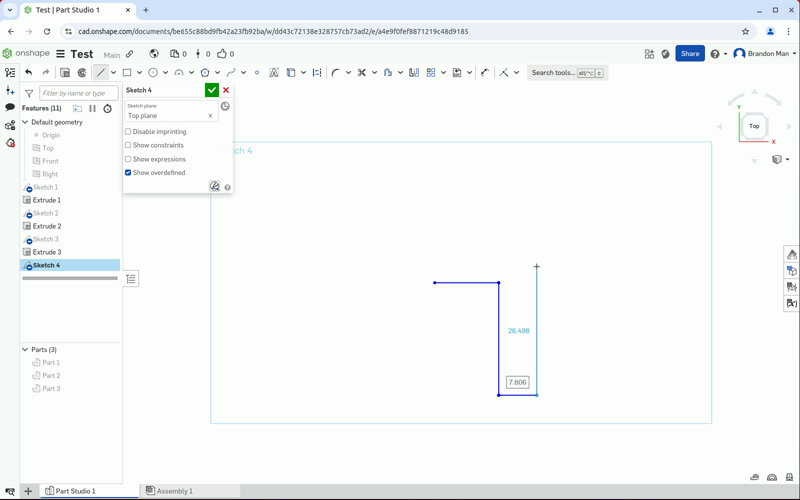
key_up(shift)
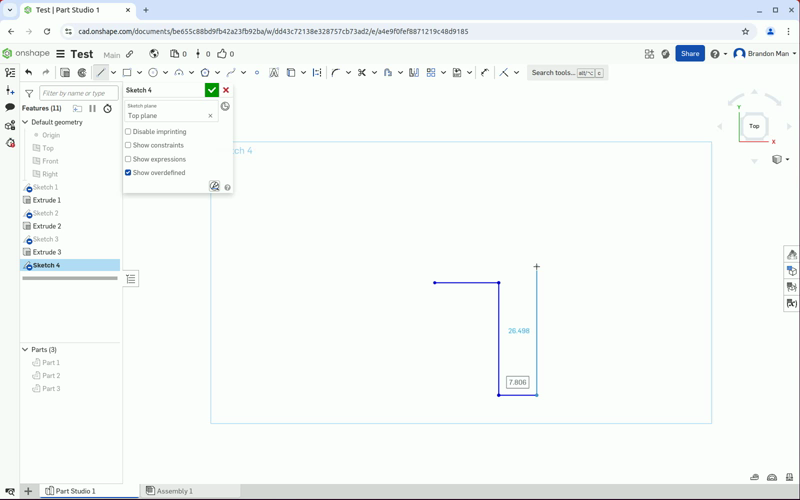
key_down(shift)
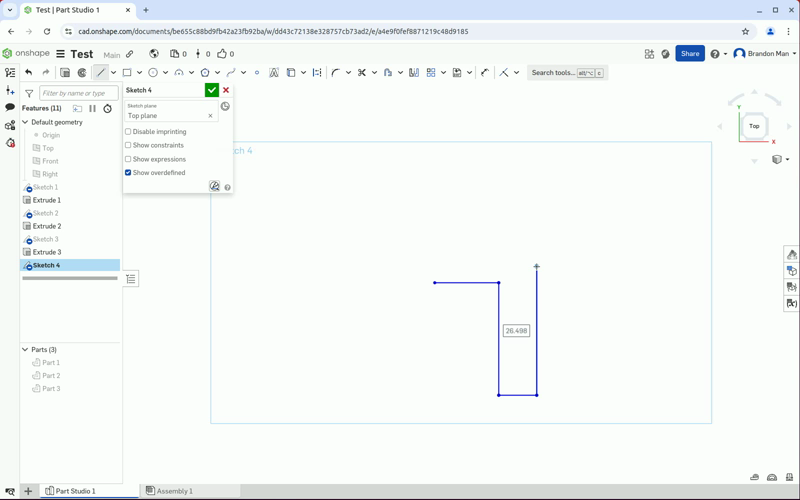
mouse_move(434, 266)
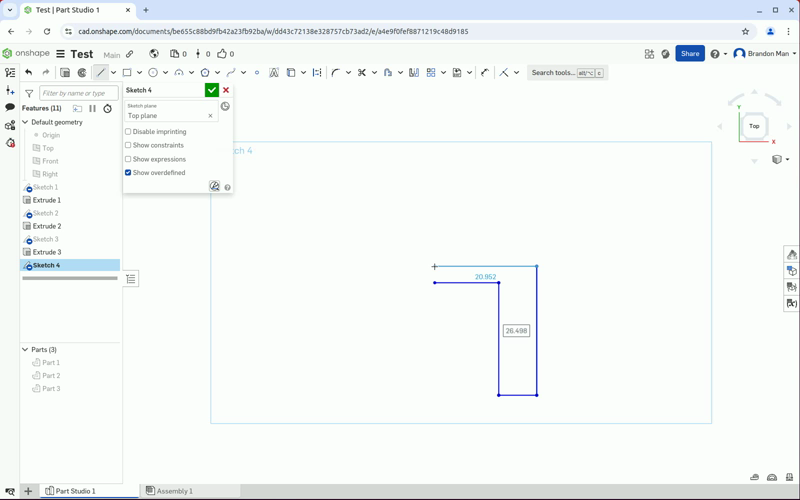
click(434, 266)
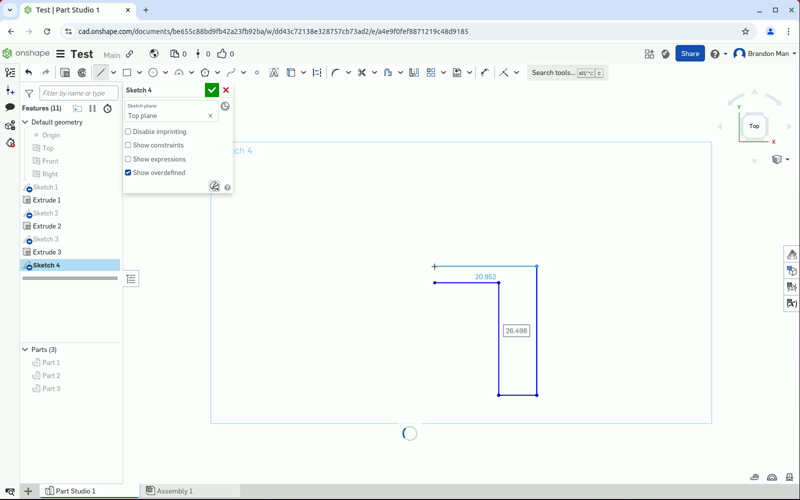
key_up(shift)
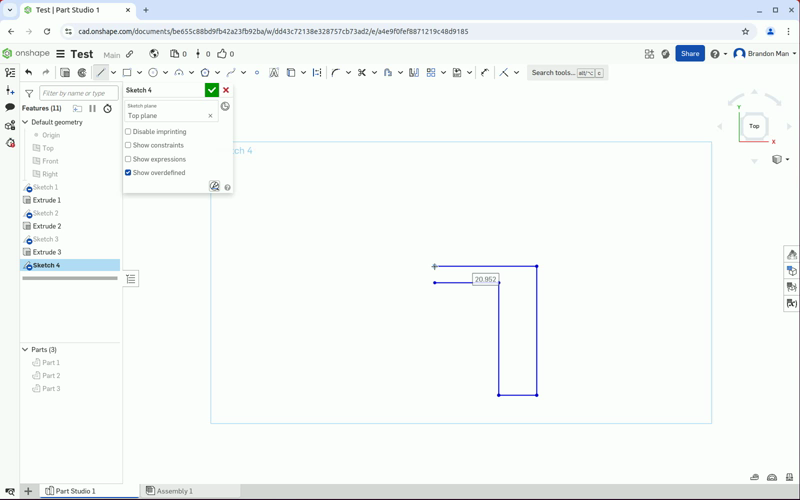
mouse_move(464, 266)
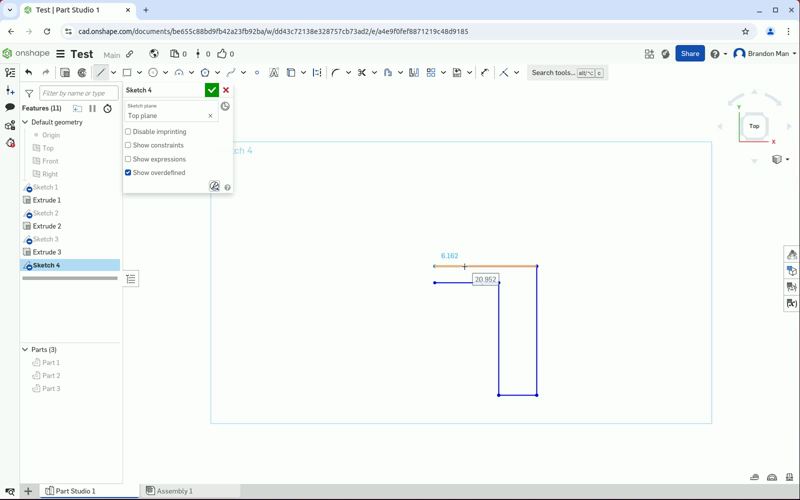
key_down(shift)
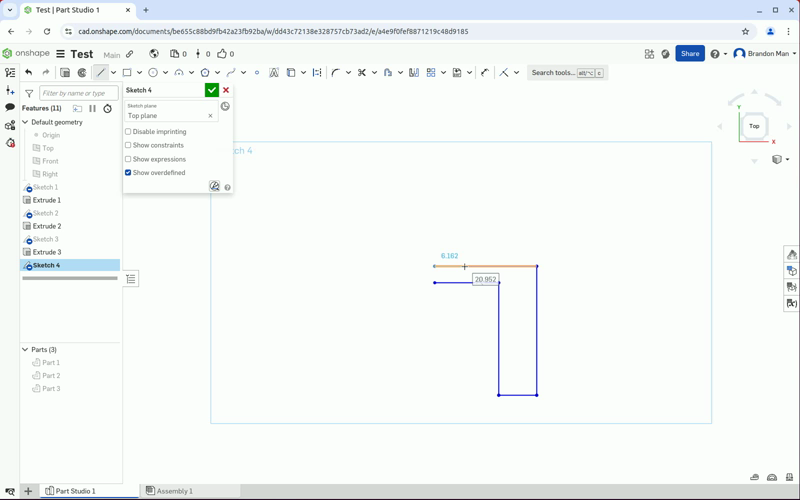
mouse_move(434, 282)
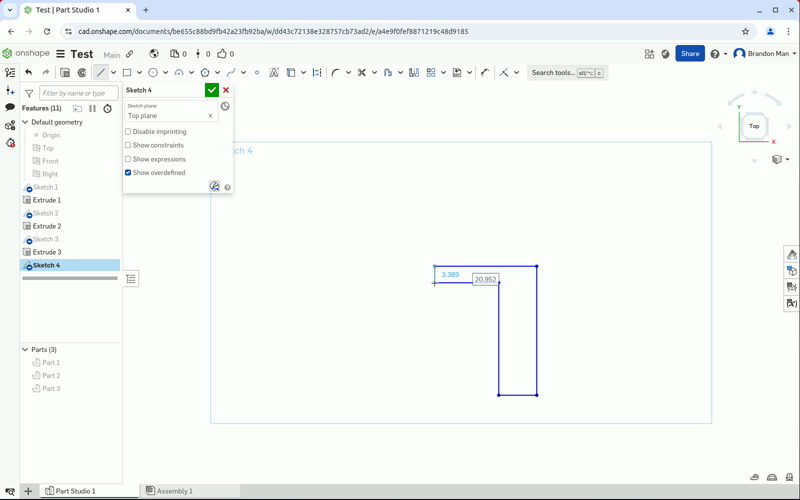
key_up(shift)
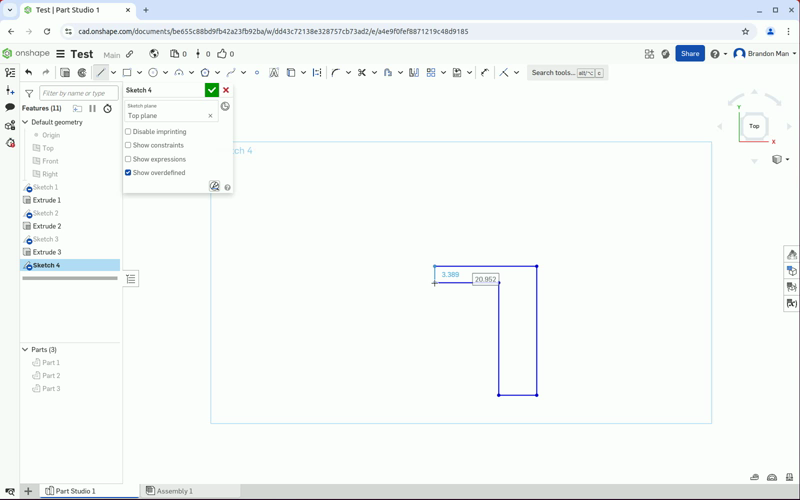
click(434, 282)
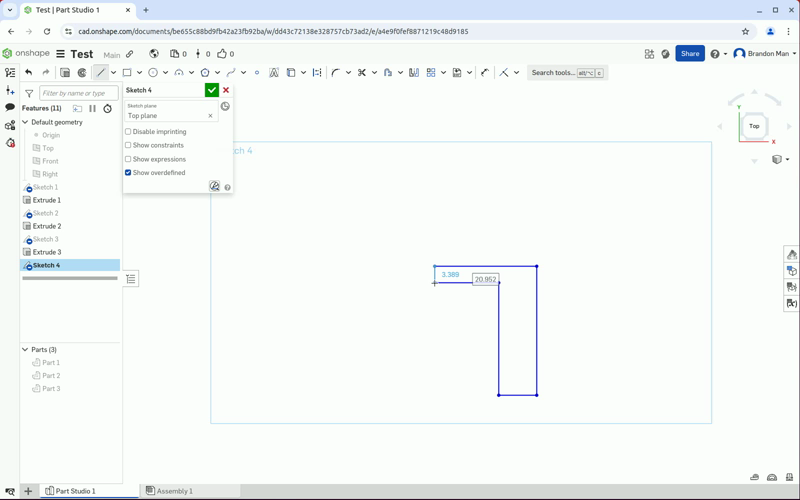
key(esc)
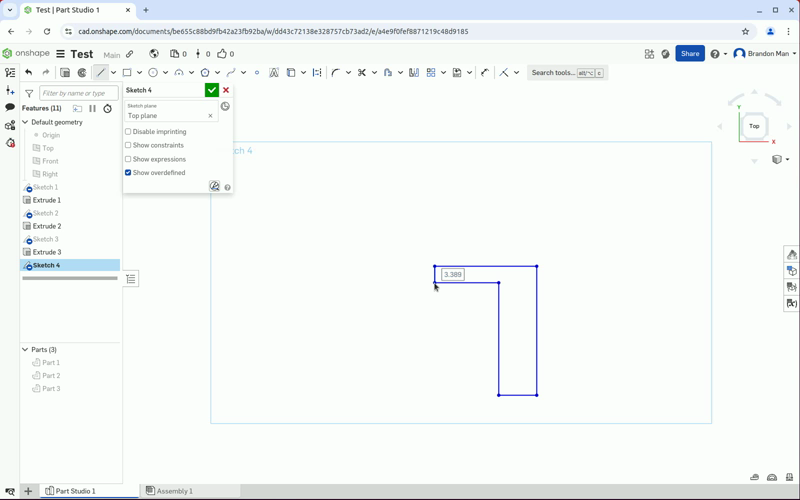
mouse_move(481, 278)
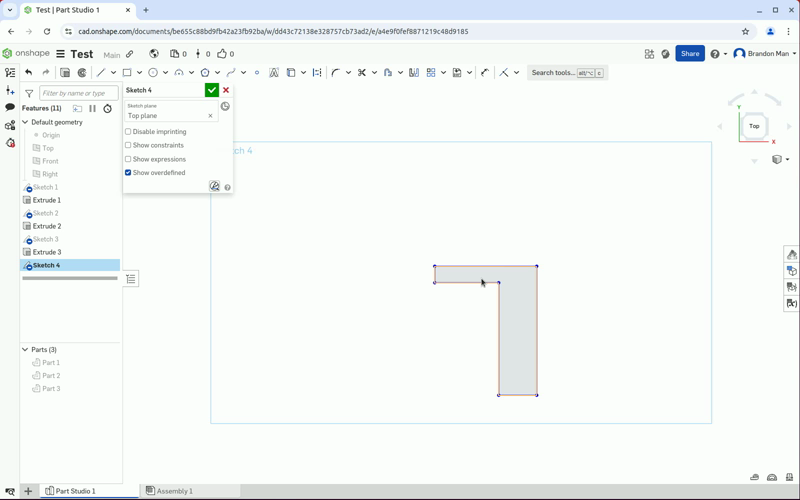
click(481, 278)
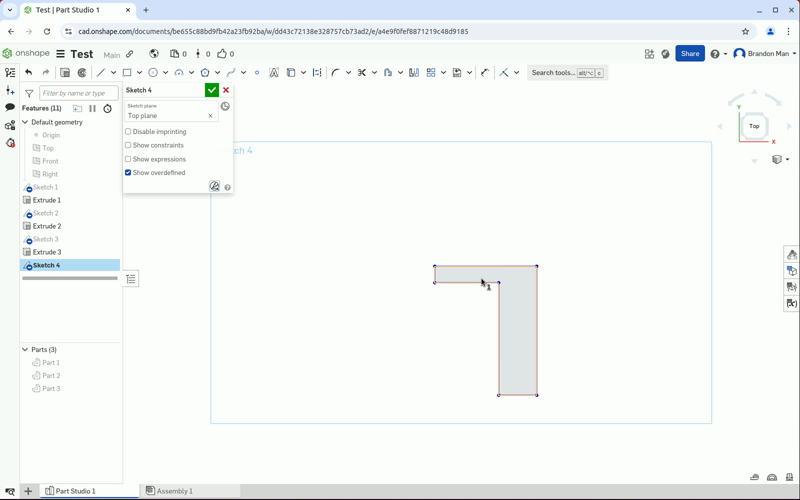
mouse_move(73, 352)
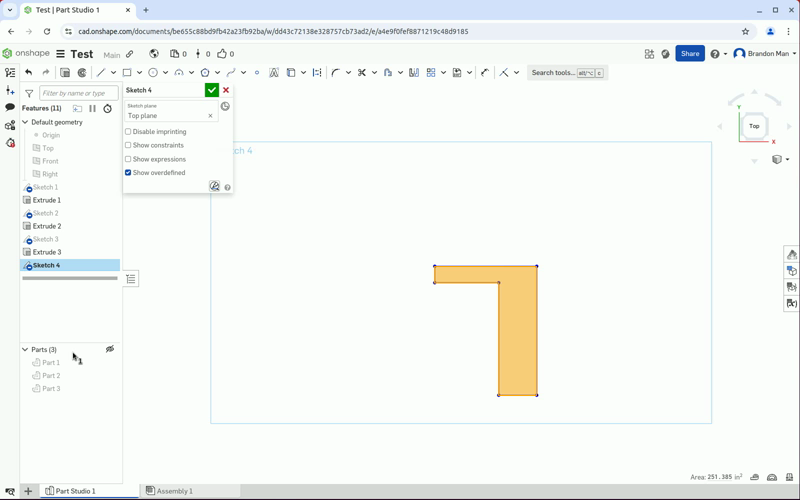
key(shift+y)
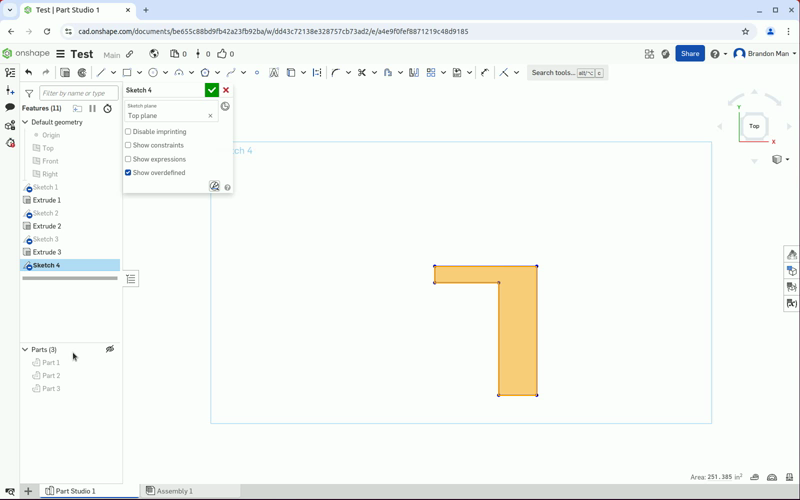
key(shift+e)
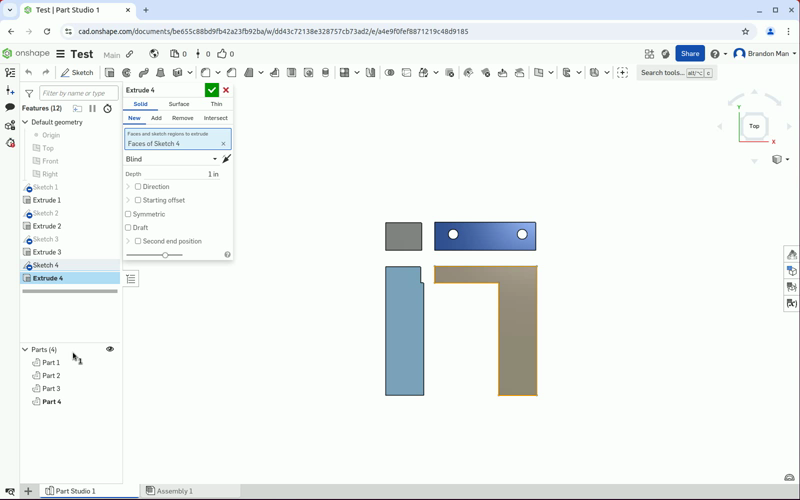
mouse_move(143, 106)
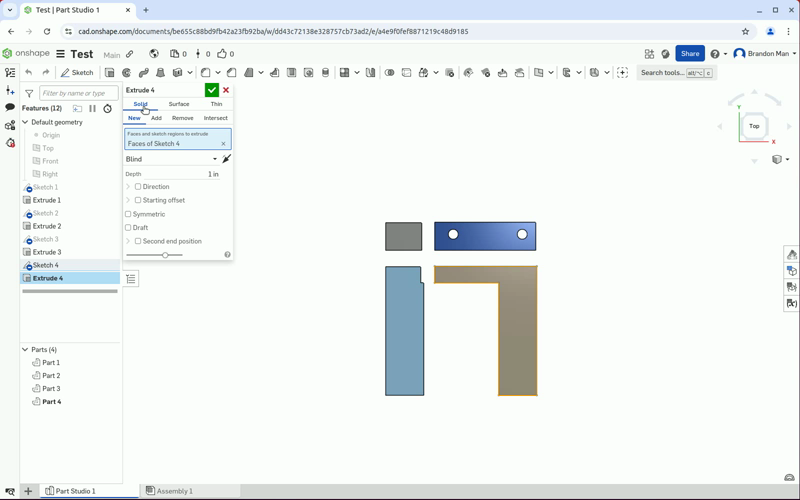
click(143, 106)
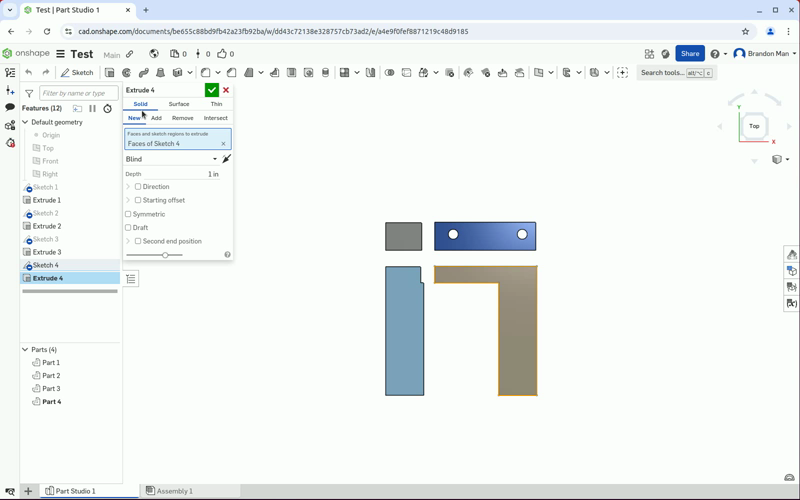
mouse_move(137, 120)
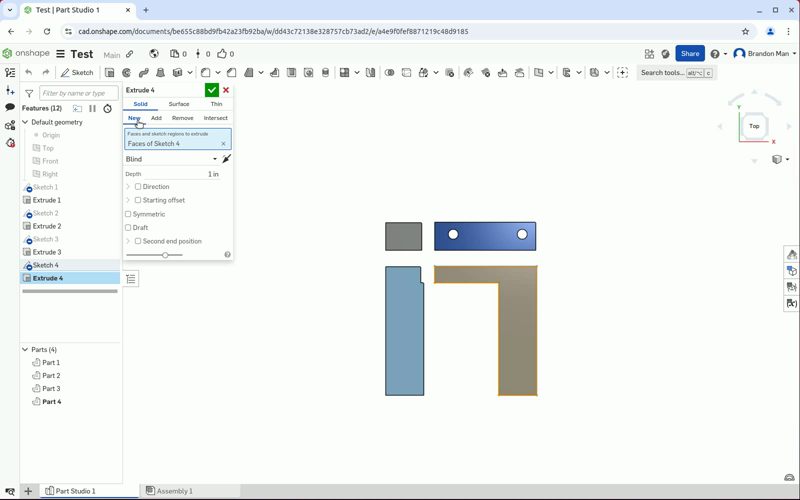
click(137, 120)
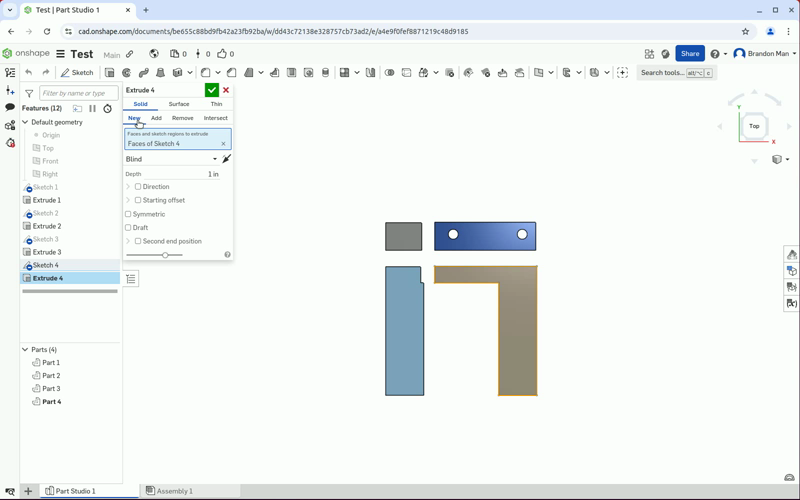
key(tab, 4)
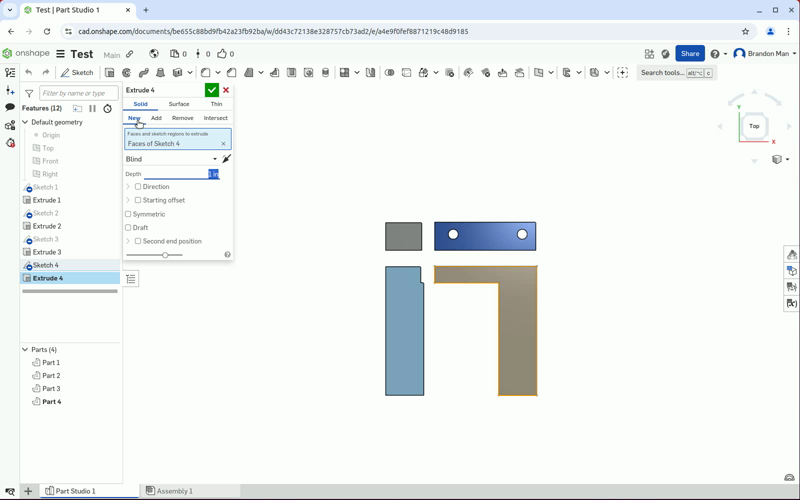
text(3.851)
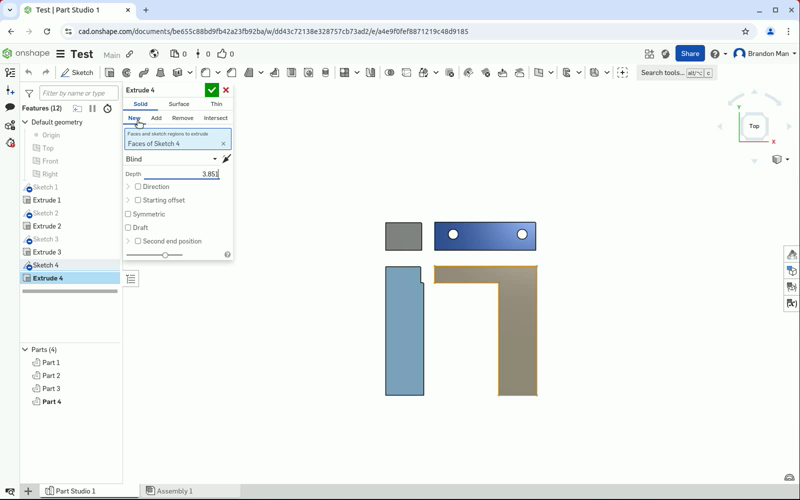
key(enter)
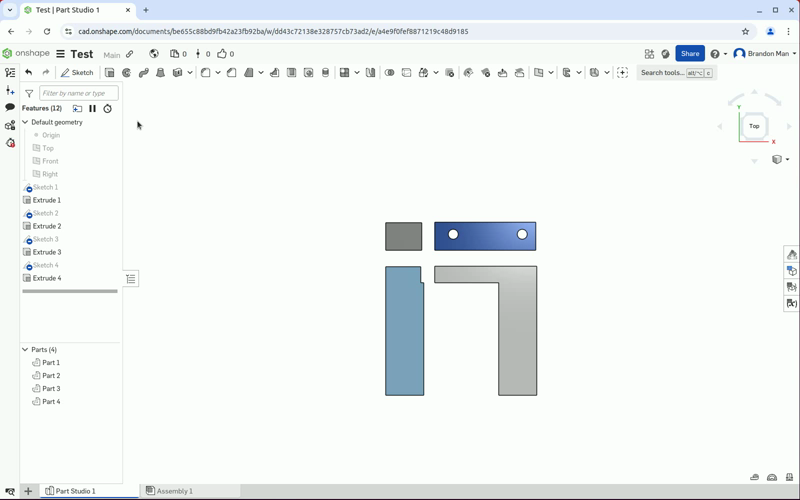
key(shift+h)
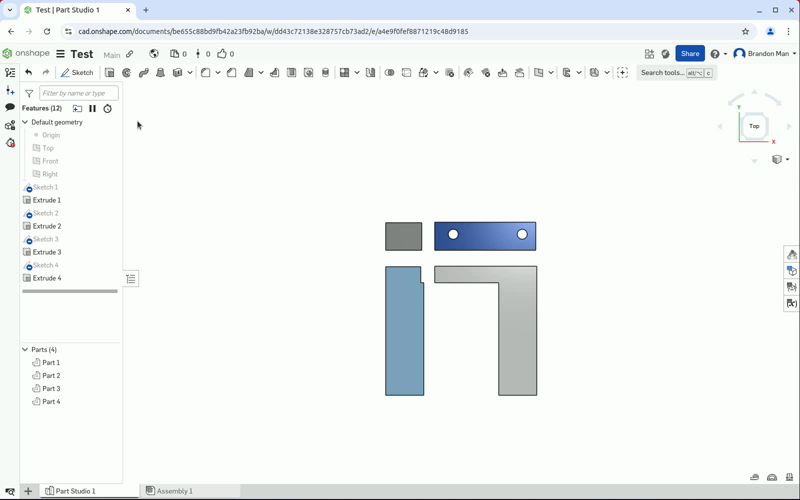
key(shift+h)
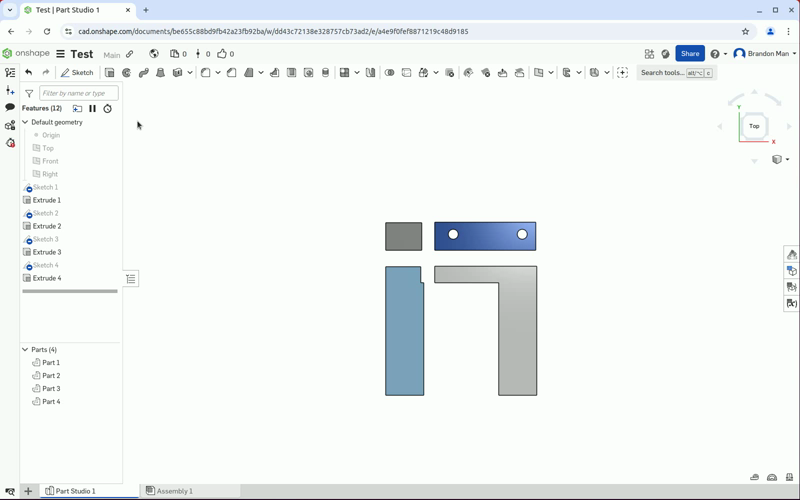
mouse_move(73, 189)
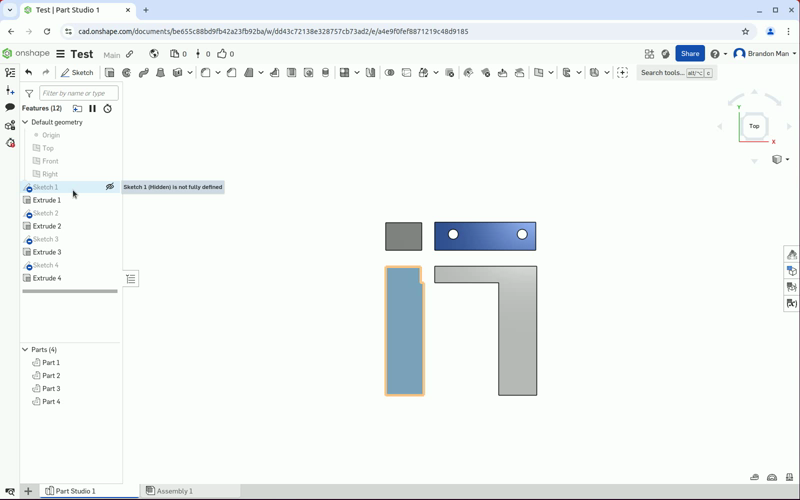
click(73, 189)
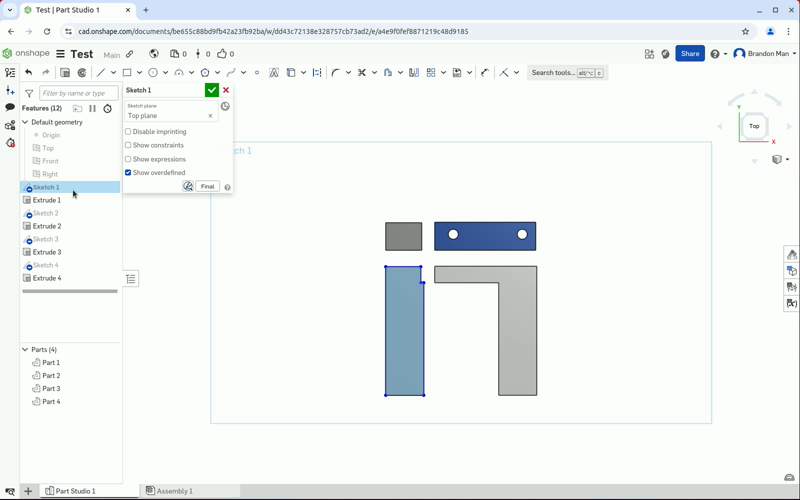
mouse_move(229, 92)
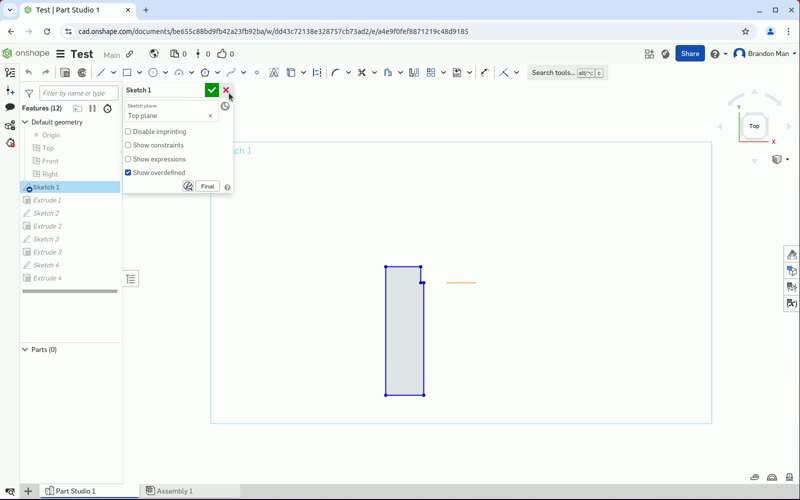
click(229, 92)
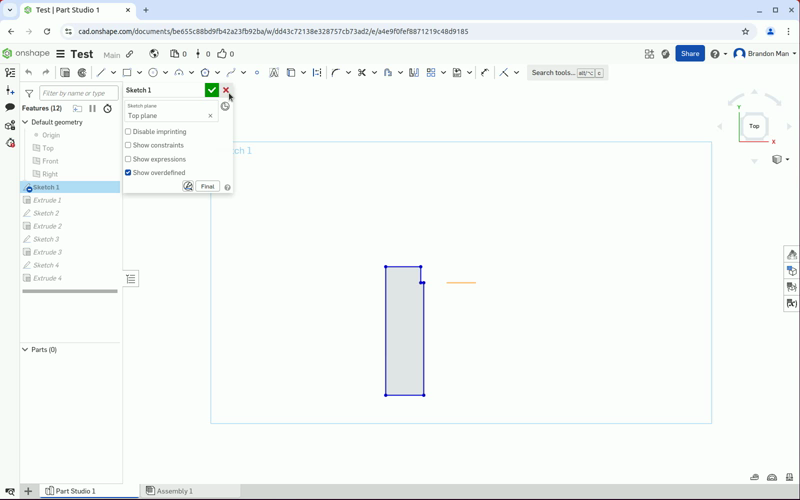
key(shift+s)
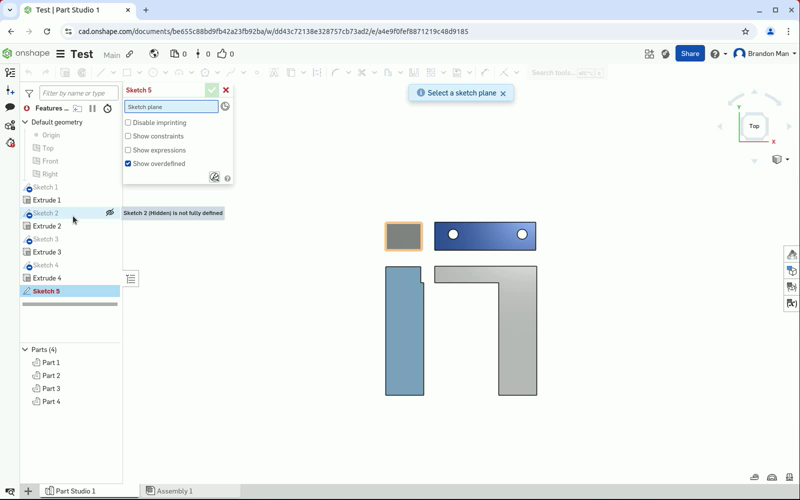
scroll(3)
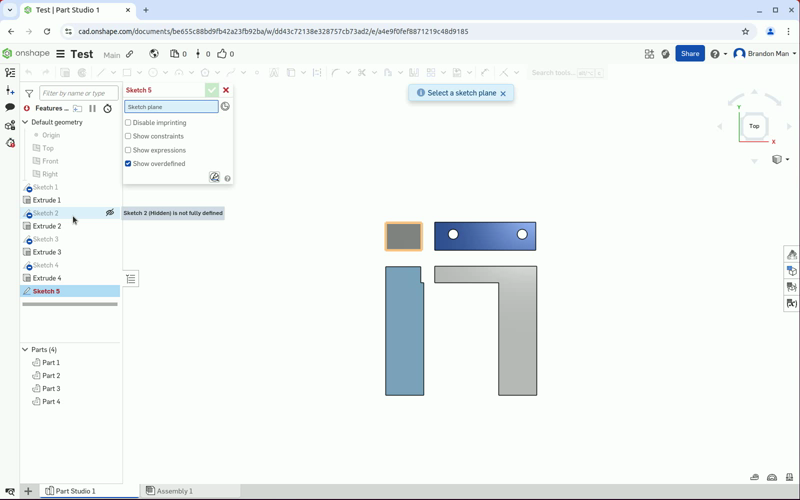
mouse_move(73, 150)
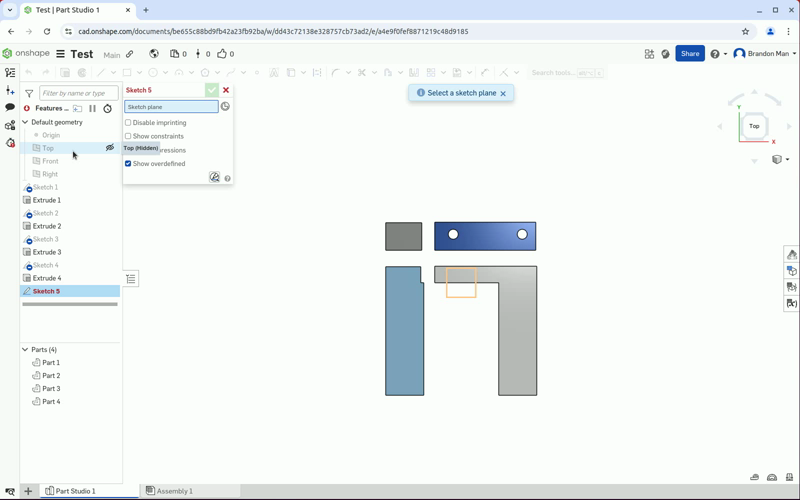
click(73, 150)
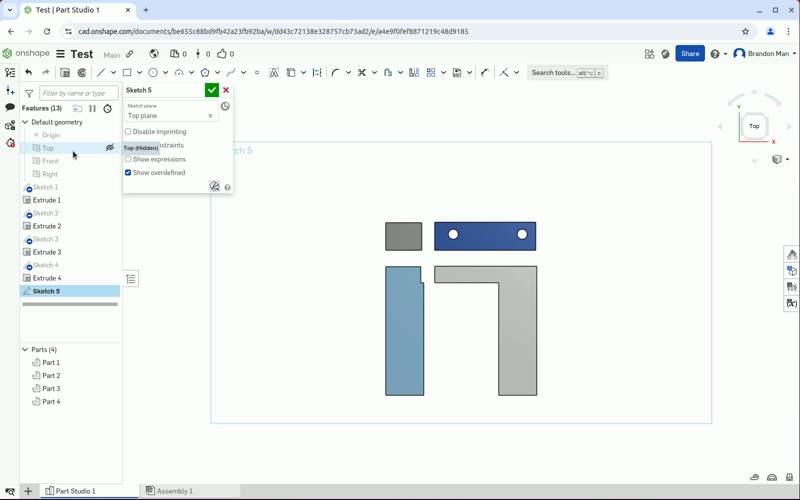
mouse_move(73, 352)
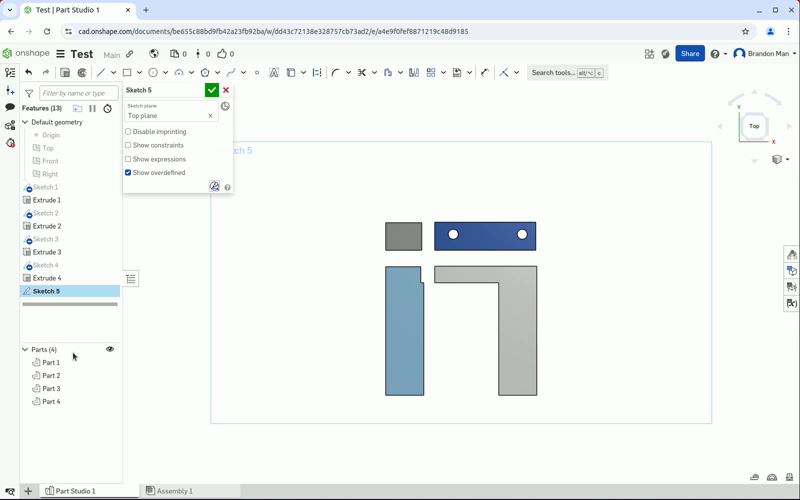
key(y)
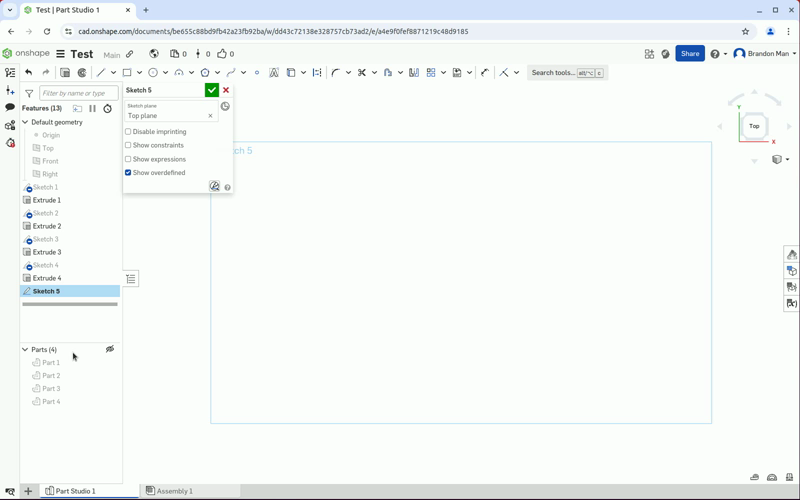
key(l)
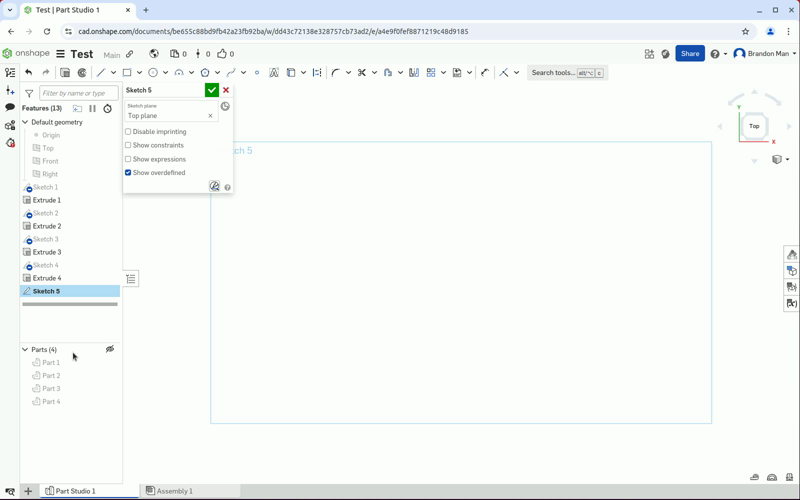
key_down(shift)
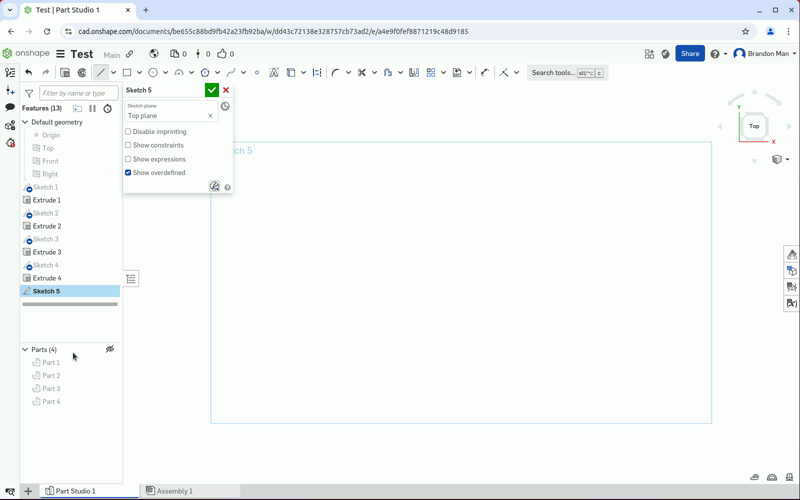
mouse_move(385, 266)
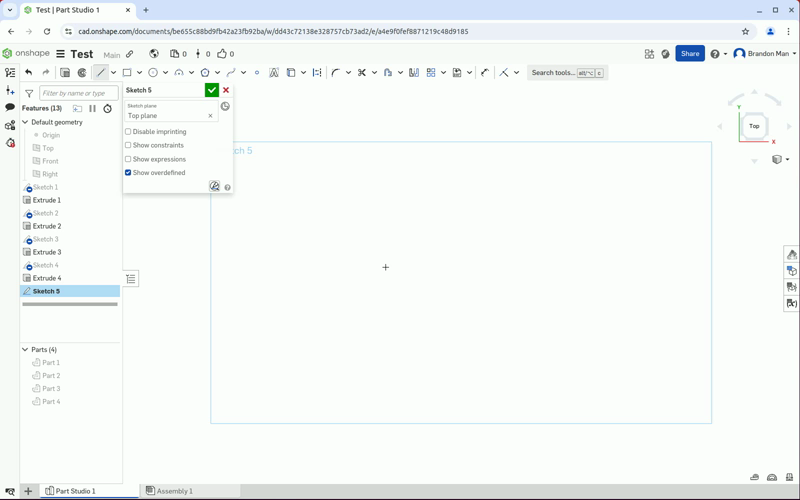
click(385, 266)
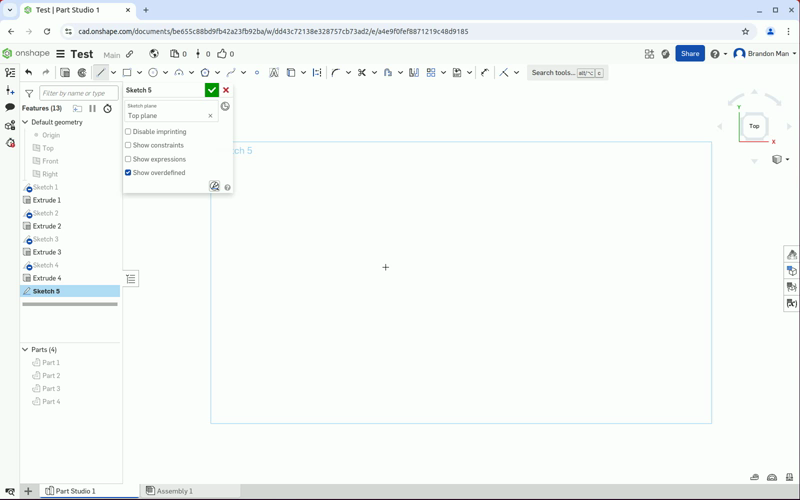
key_up(shift)
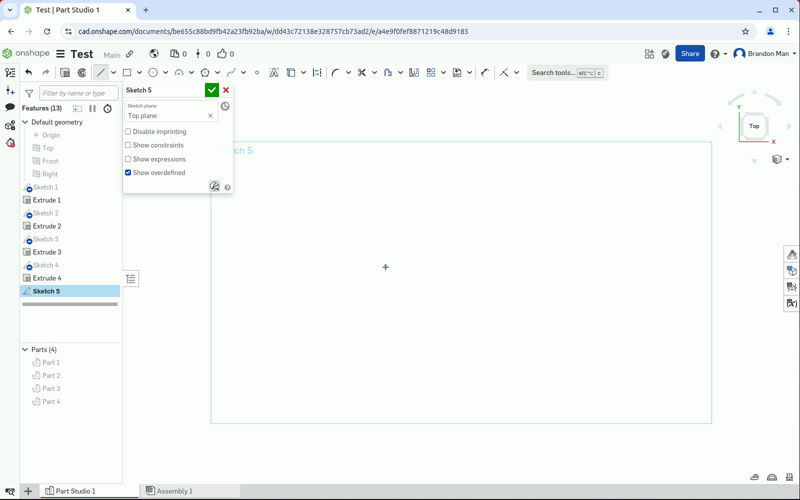
key_down(shift)
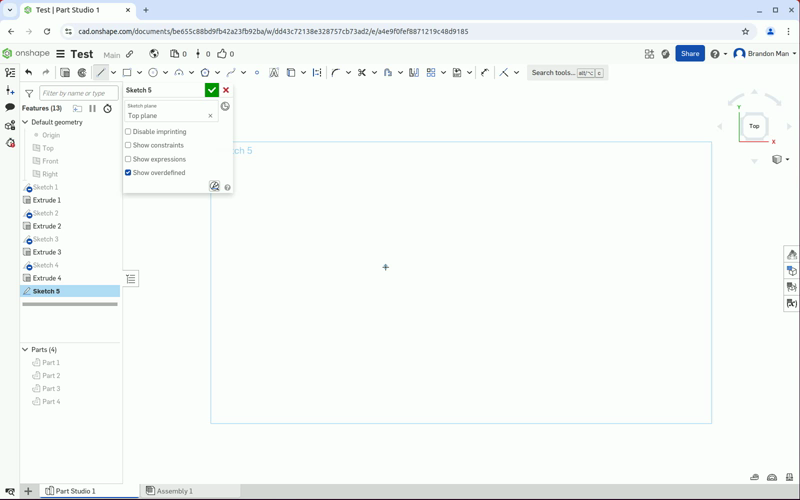
mouse_move(415, 266)
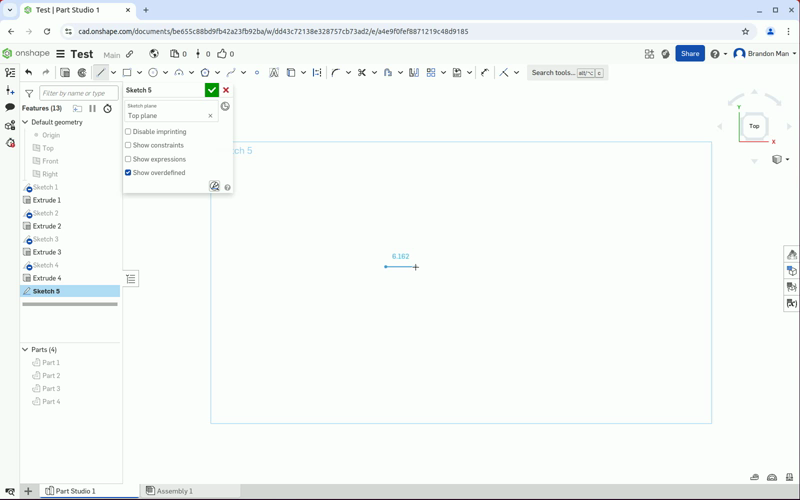
mouse_move(422, 266)
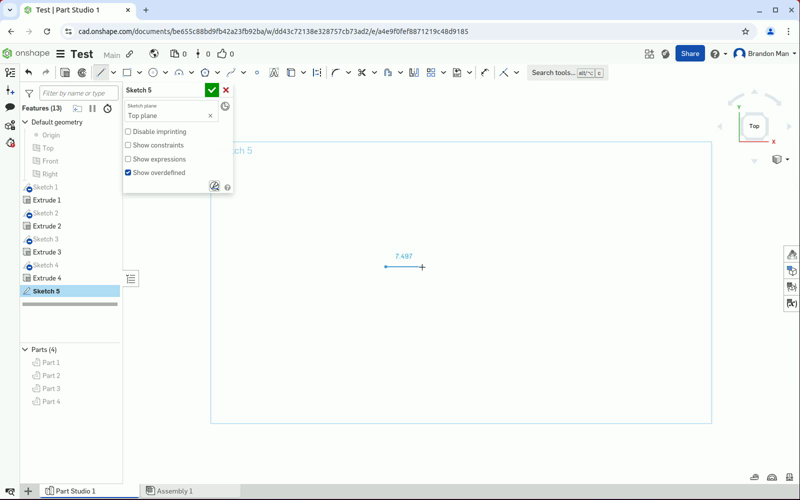
click(422, 266)
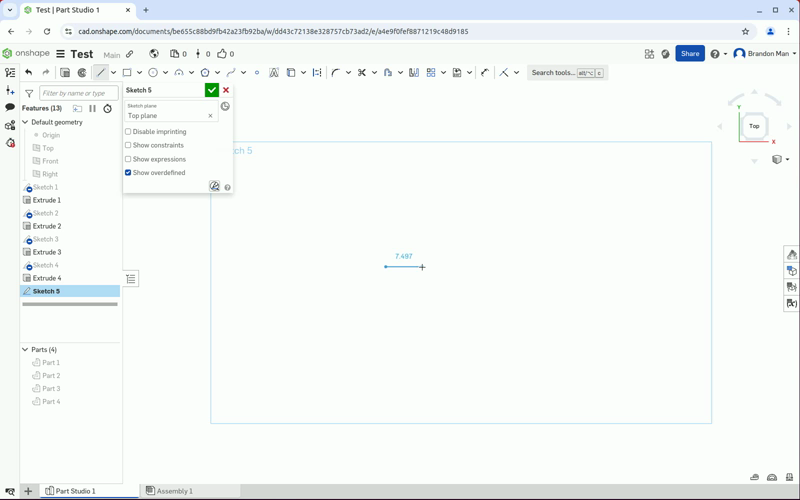
key_up(shift)
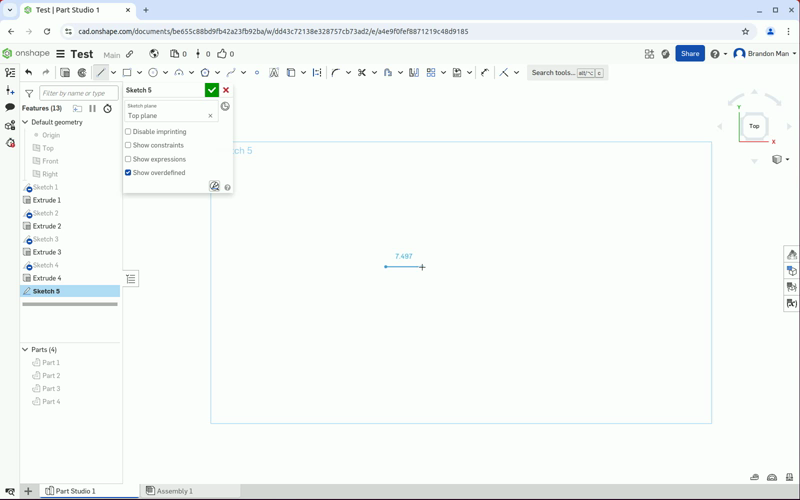
key_down(shift)
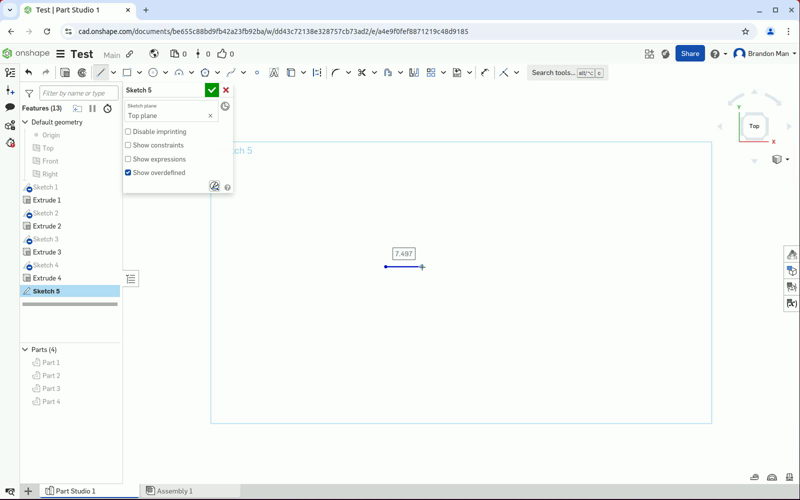
mouse_move(452, 266)
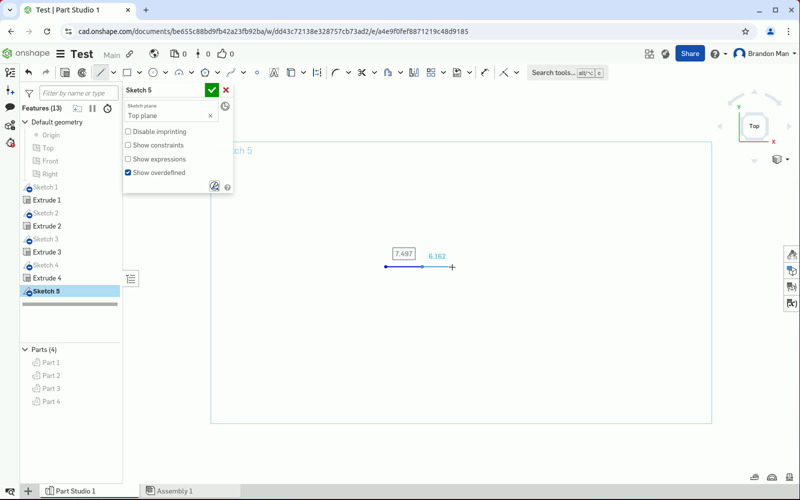
mouse_move(422, 283)
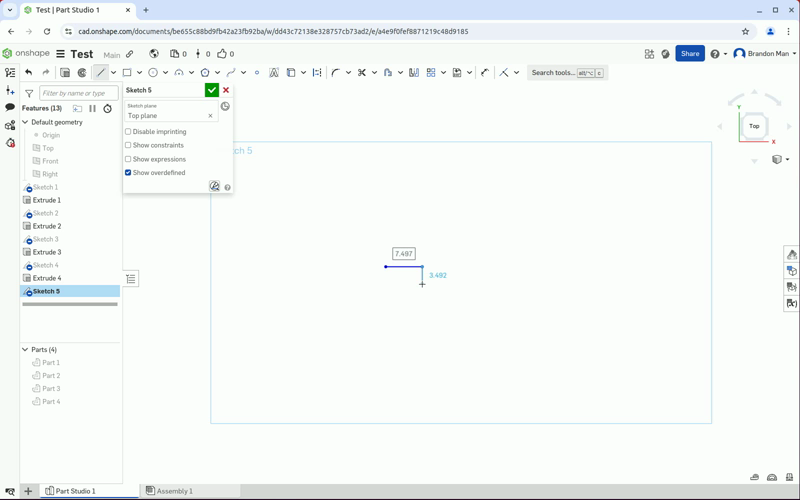
click(422, 283)
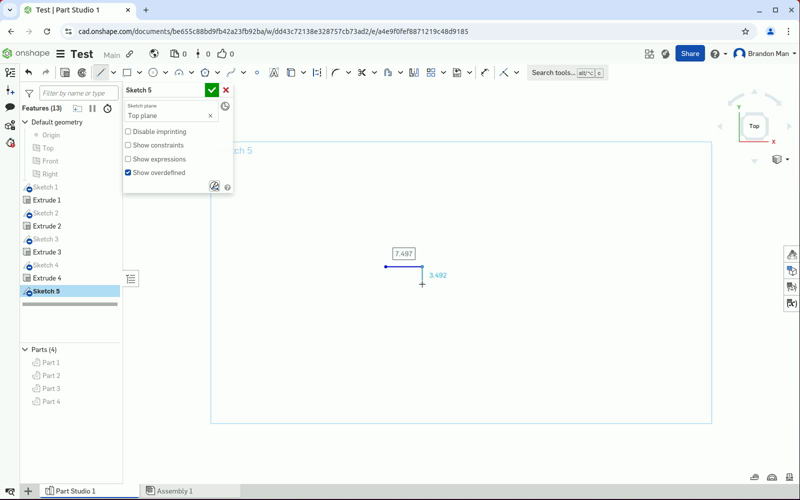
key_up(shift)
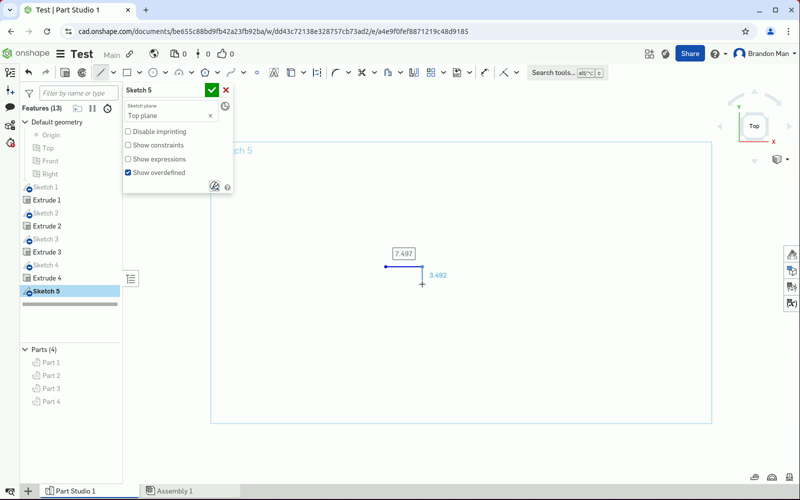
key_down(shift)
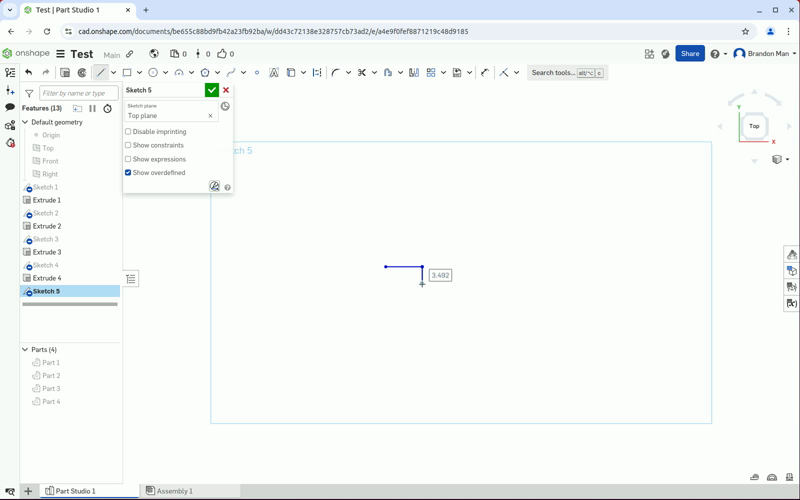
mouse_move(452, 283)
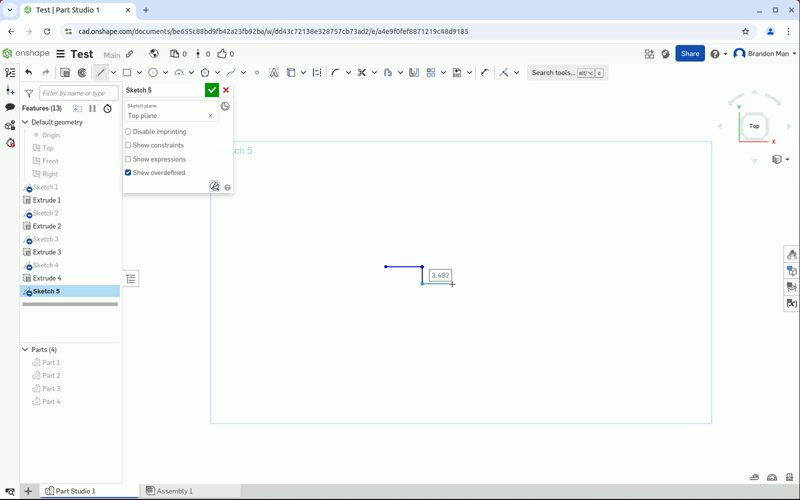
mouse_move(423, 283)
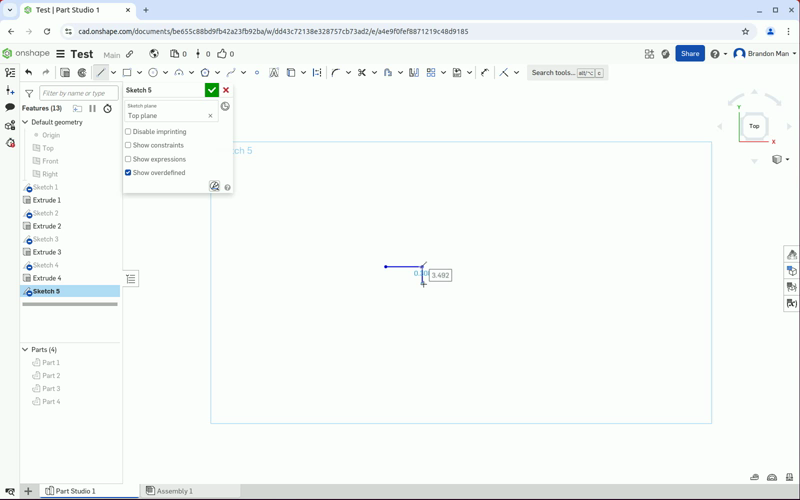
scroll(6)
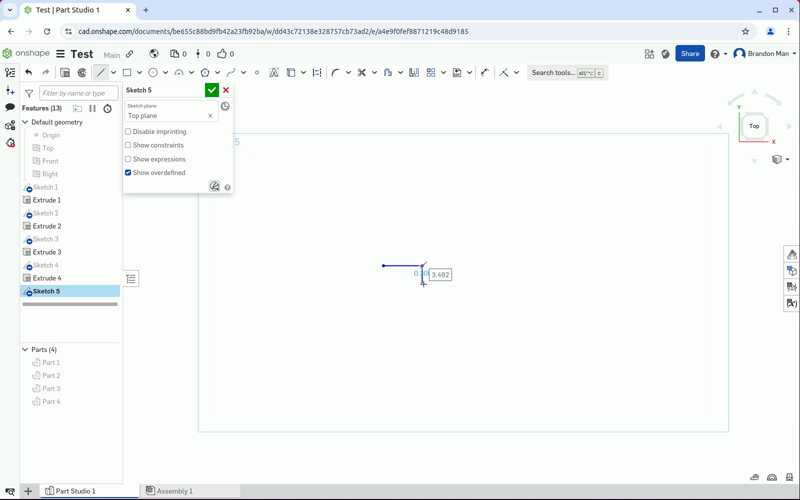
scroll(6)
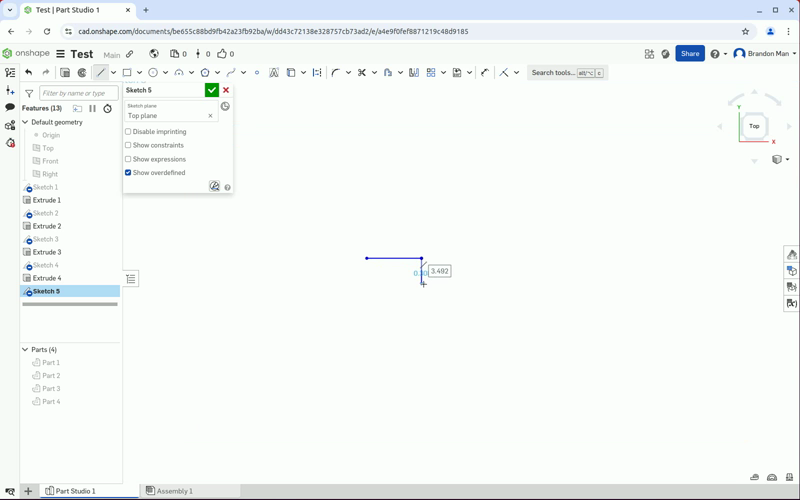
scroll(6)
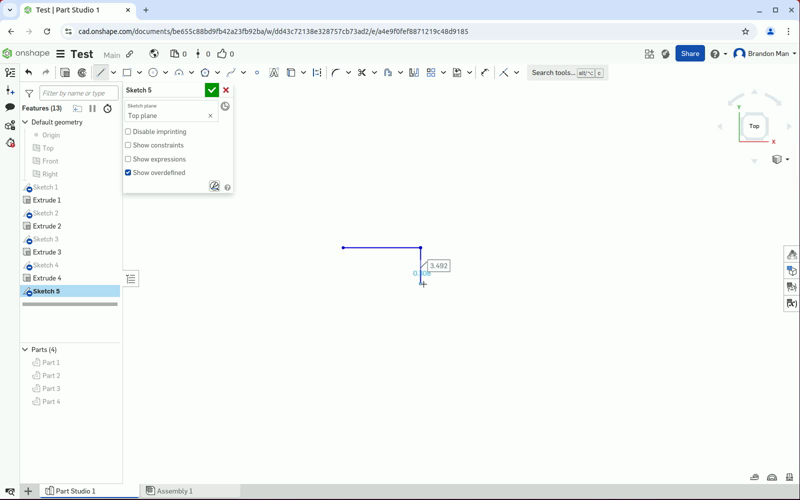
scroll(6)
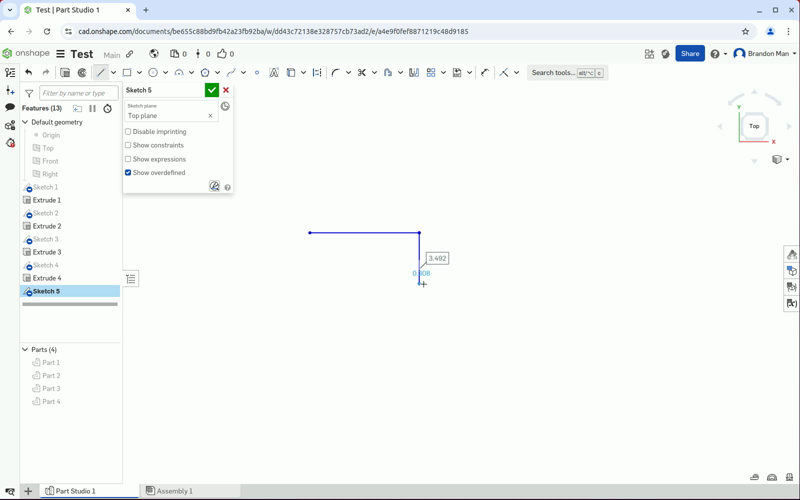
scroll(6)
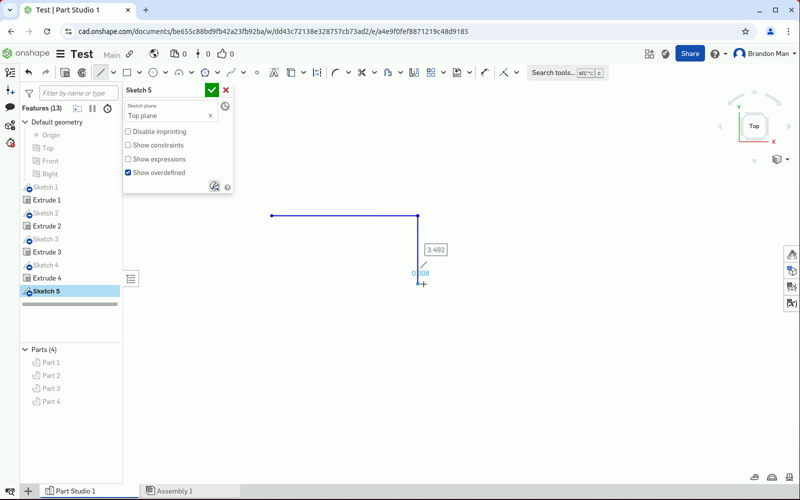
scroll(6)
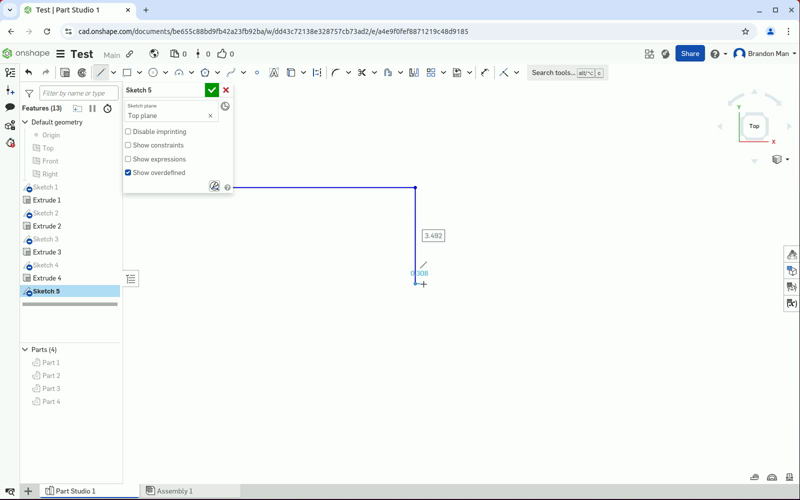
scroll(6)
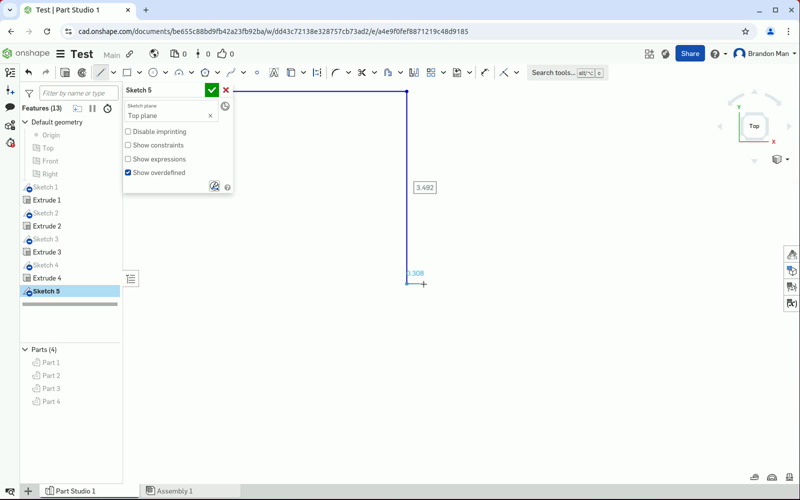
click(423, 283)
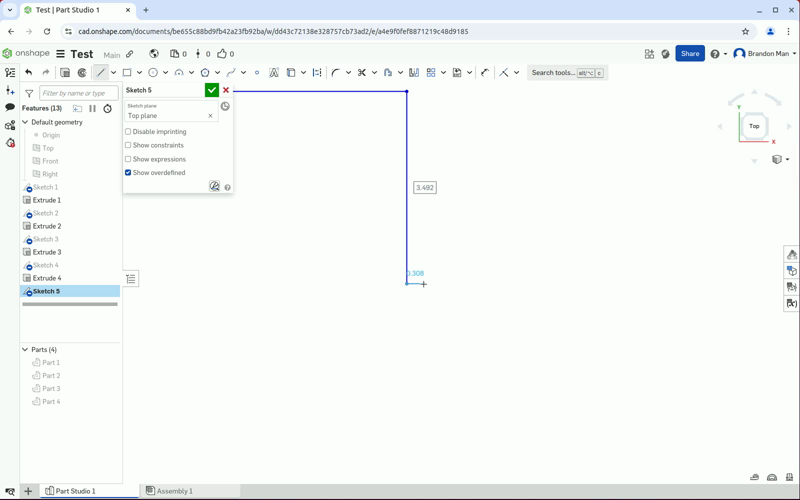
scroll(-6)
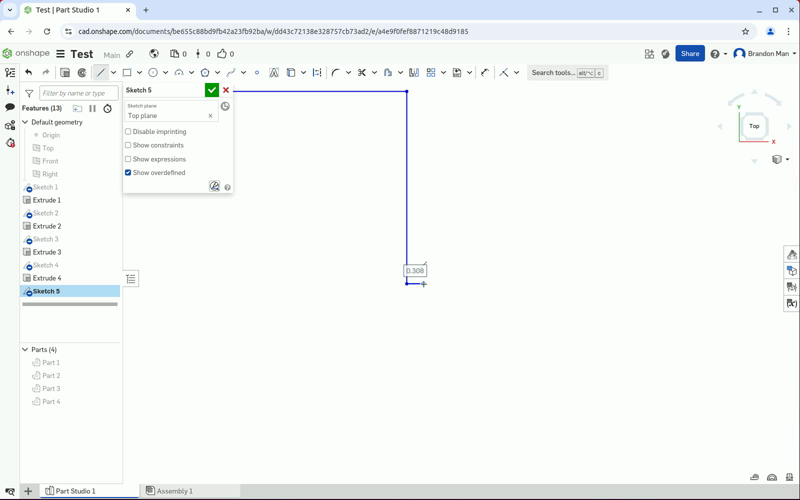
scroll(-6)
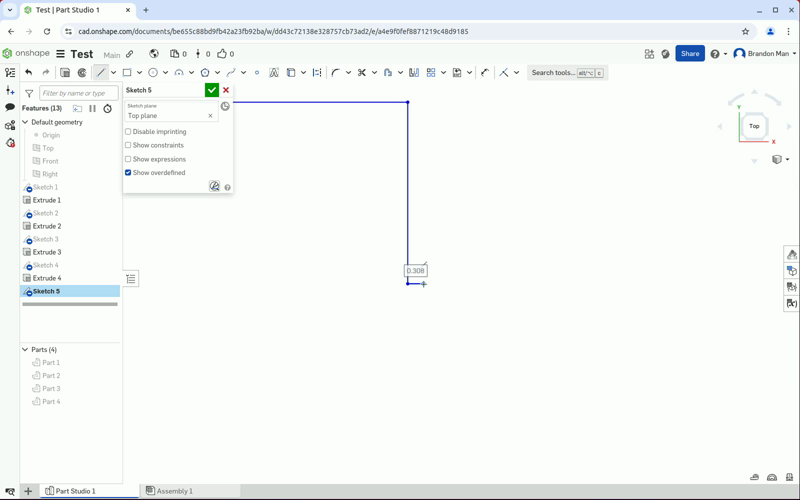
scroll(-6)
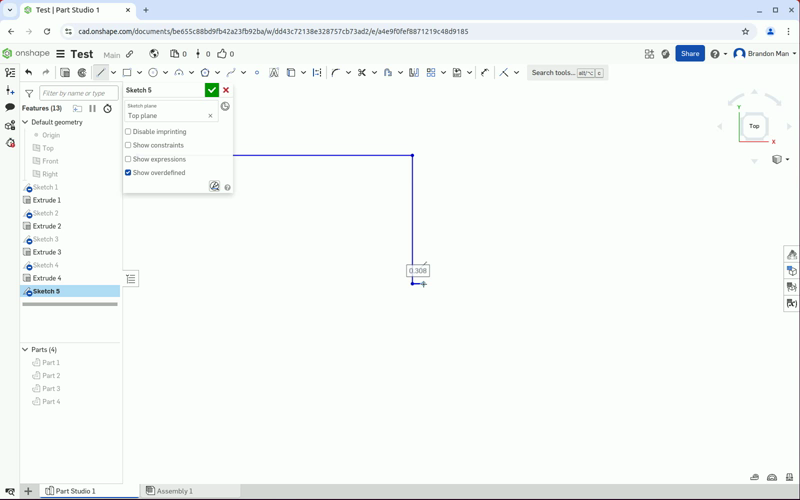
scroll(-6)
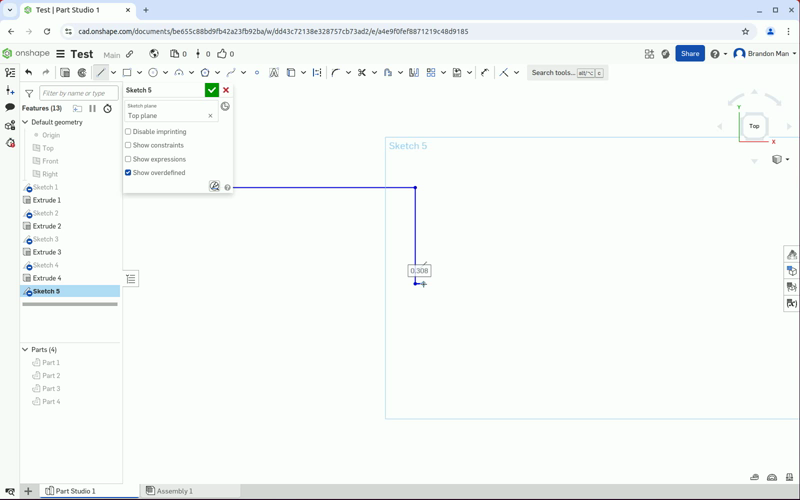
scroll(-6)
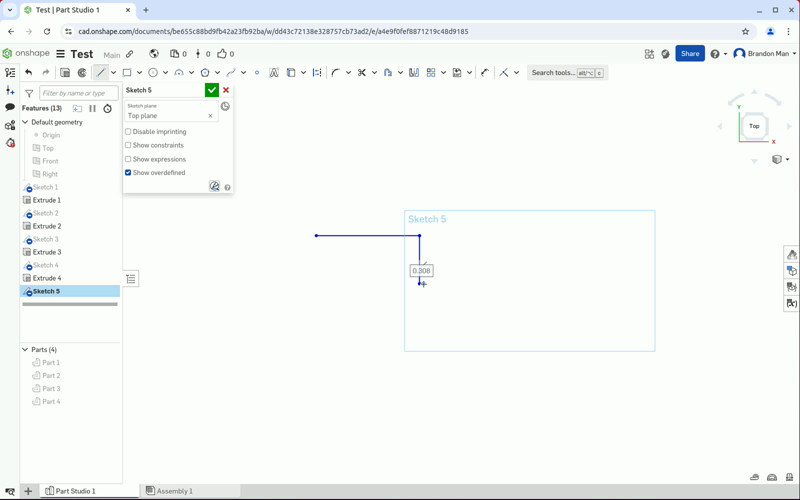
scroll(-6)
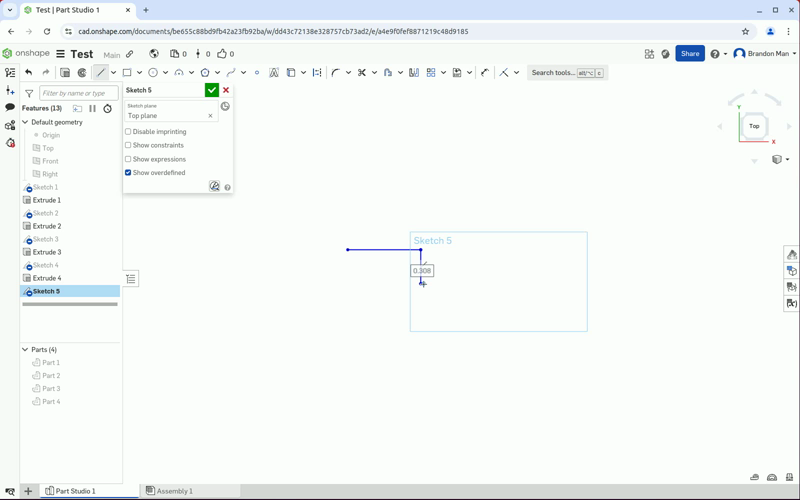
scroll(-6)
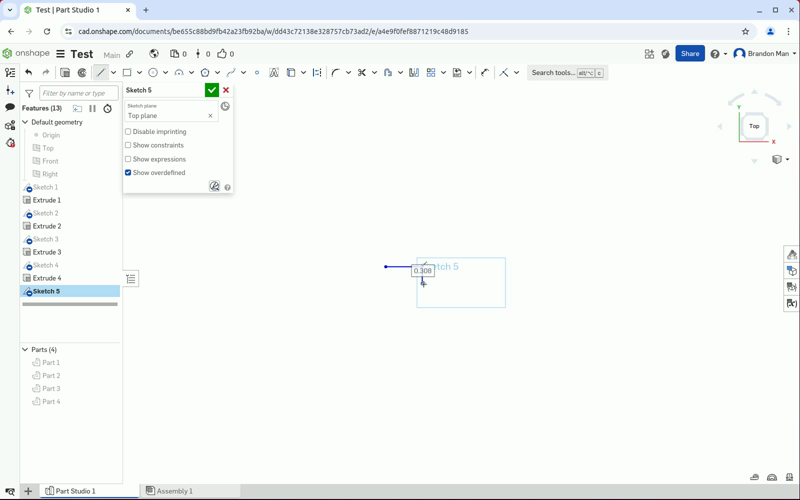
key_up(shift)
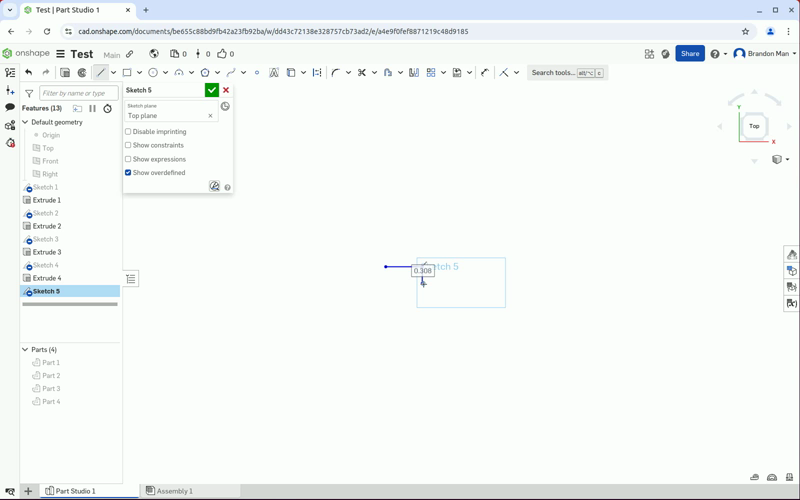
key_down(shift)
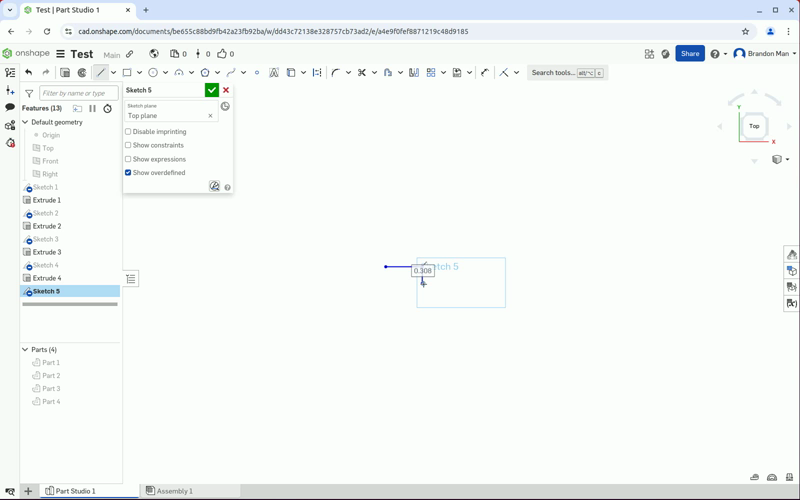
mouse_move(453, 283)
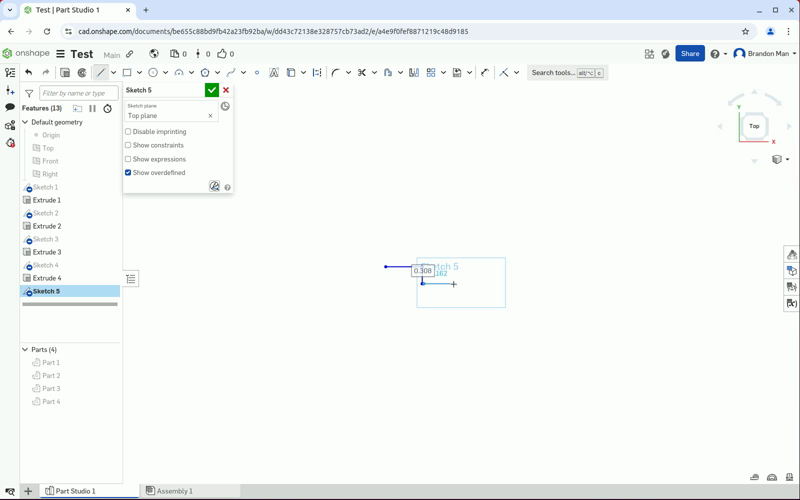
mouse_move(434, 283)
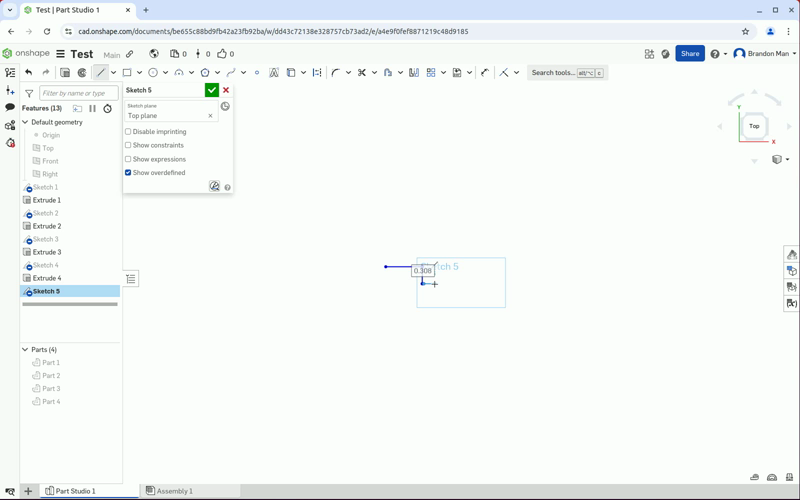
click(434, 283)
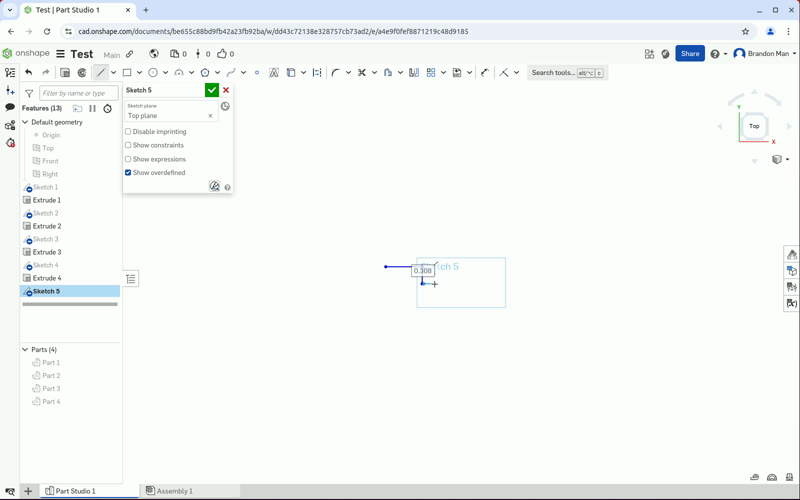
key_up(shift)
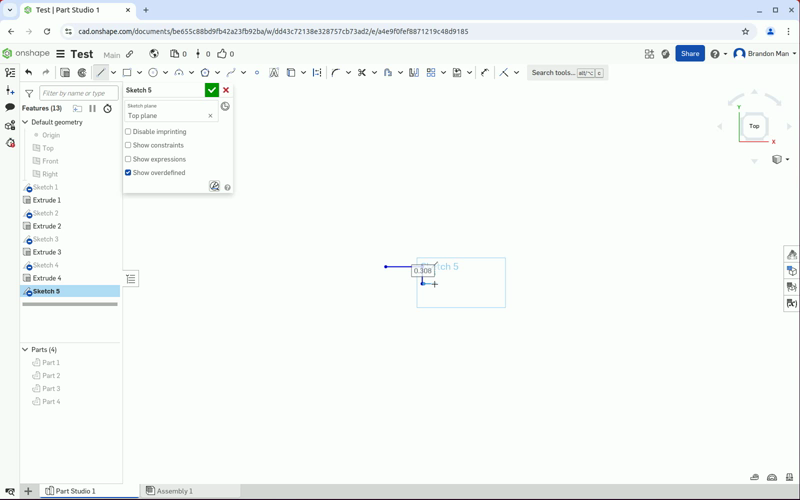
key_down(shift)
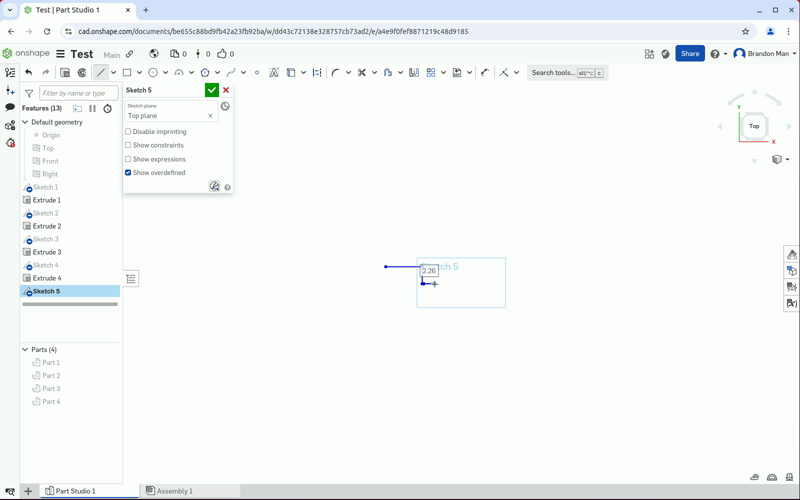
mouse_move(464, 283)
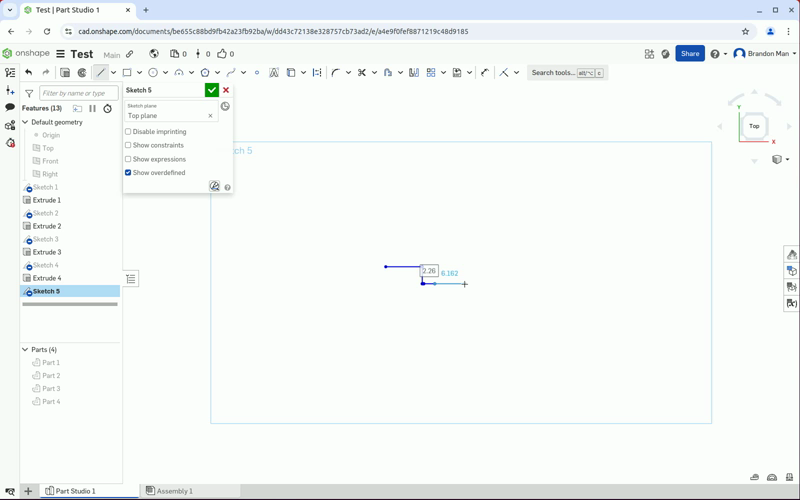
mouse_move(434, 266)
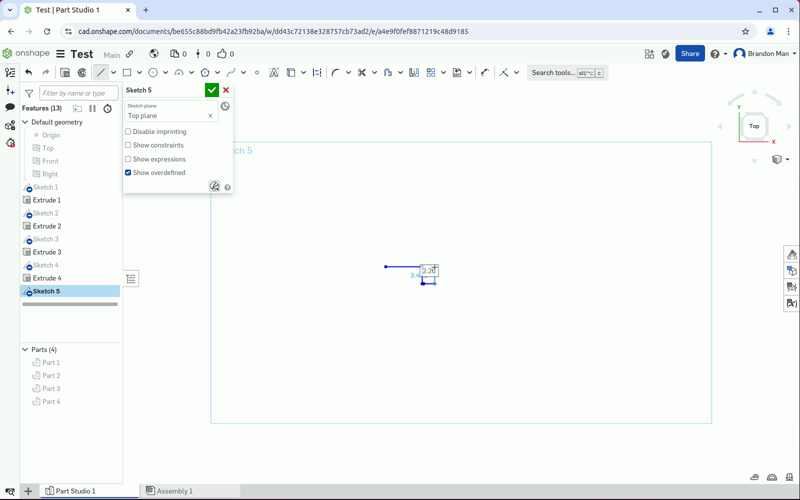
click(434, 266)
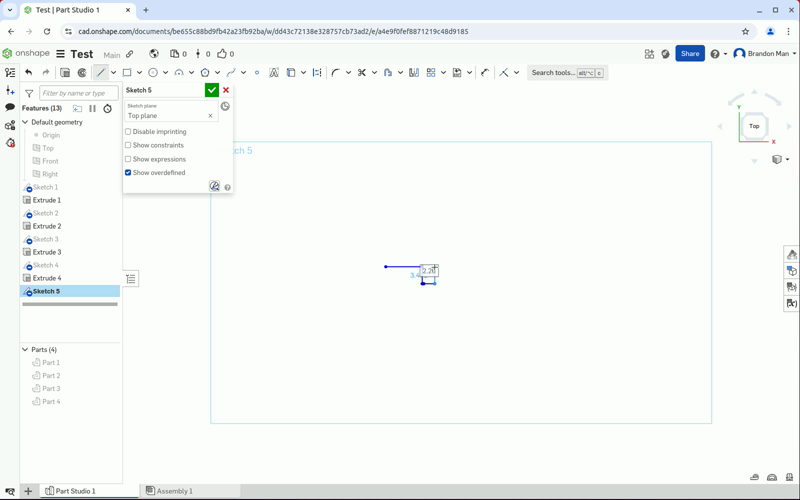
key_up(shift)
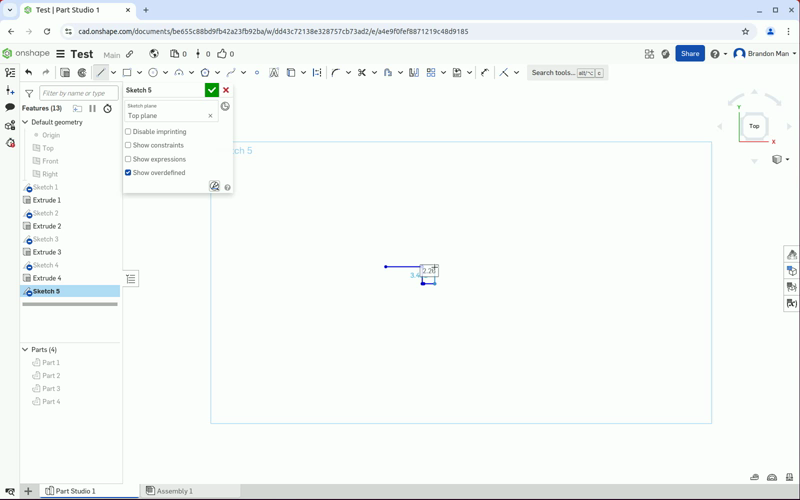
key_down(shift)
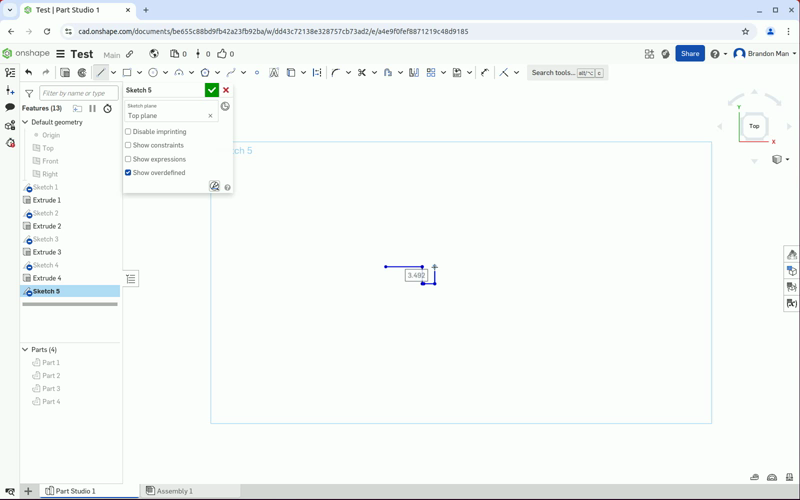
mouse_move(535, 266)
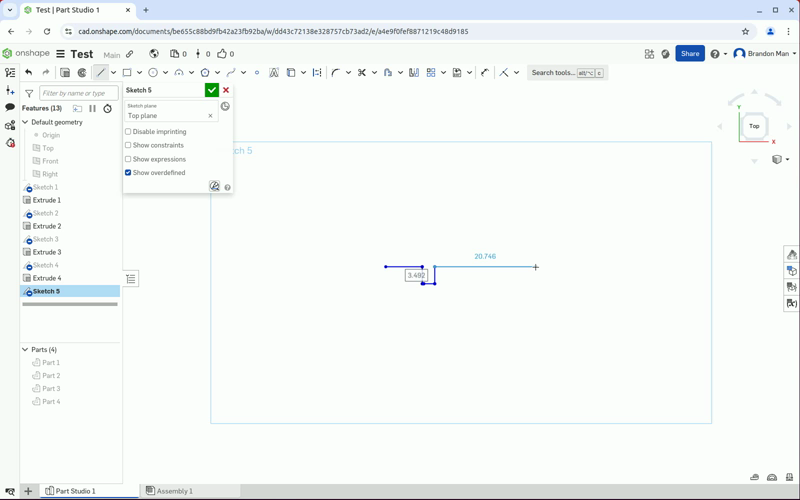
click(535, 266)
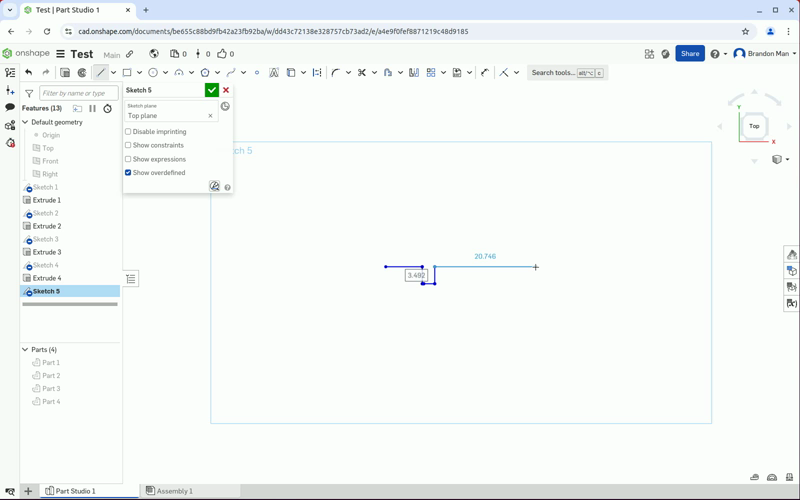
key_up(shift)
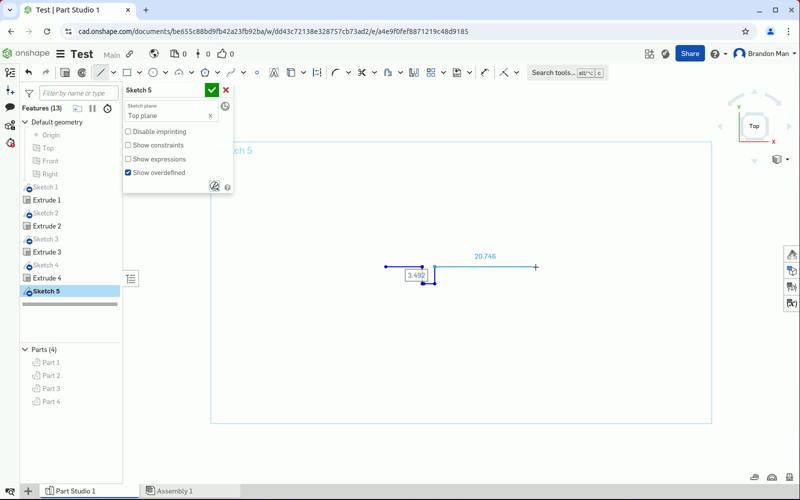
key_down(shift)
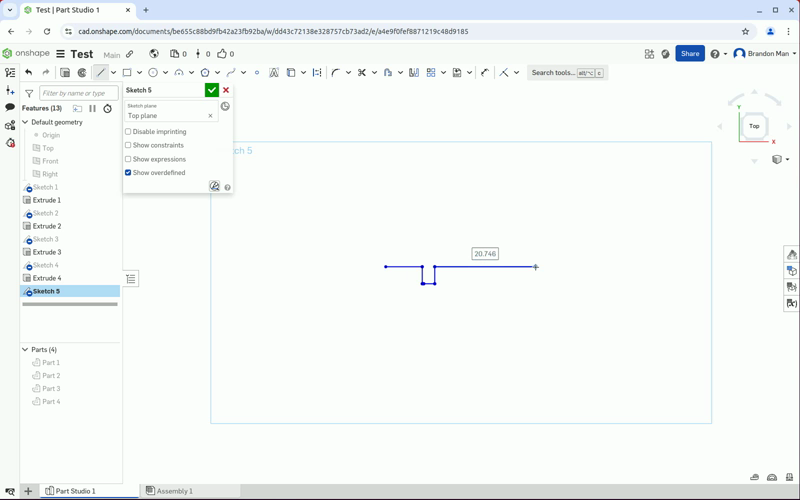
mouse_move(565, 266)
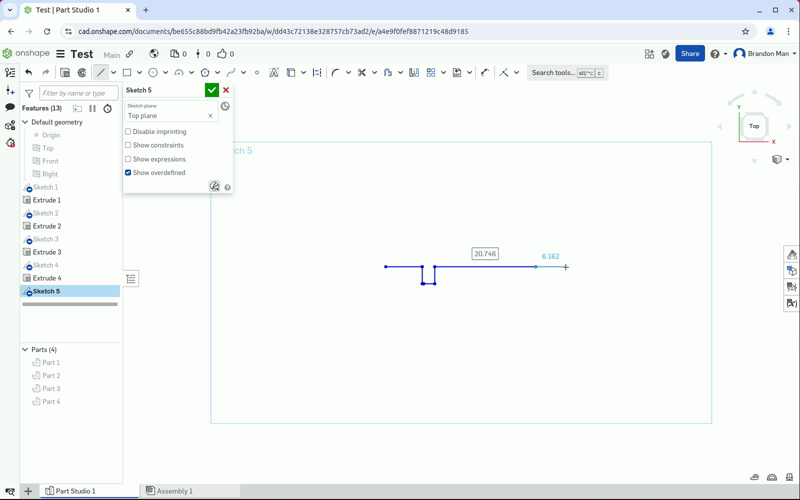
mouse_move(535, 250)
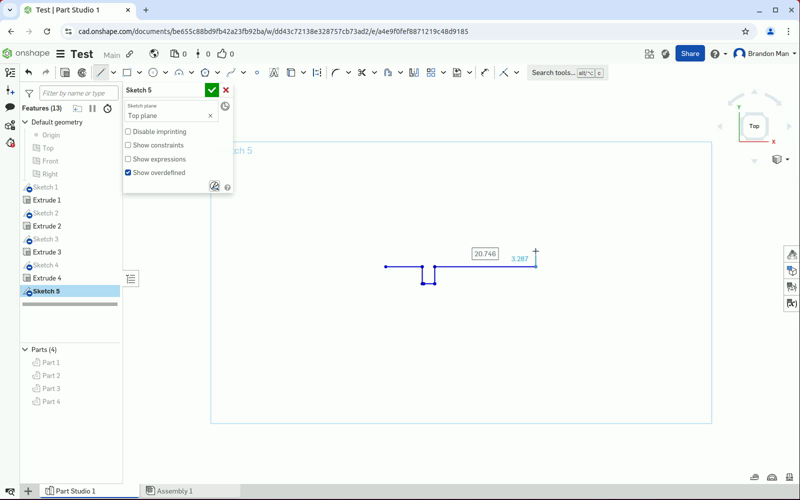
click(535, 250)
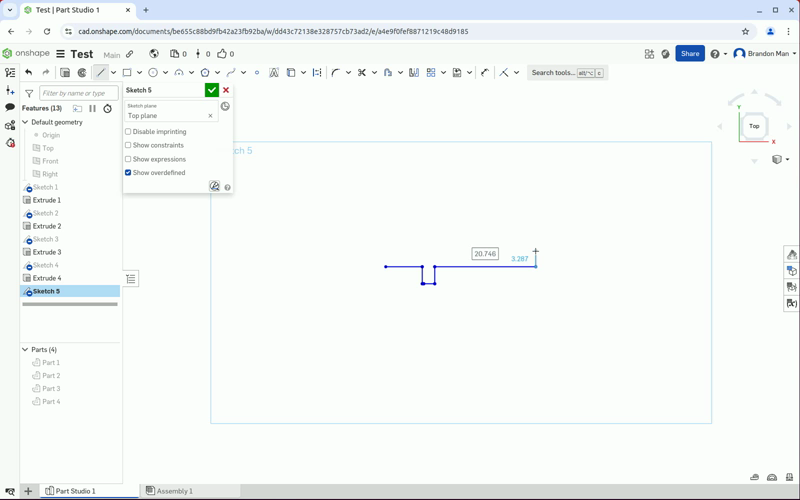
key_up(shift)
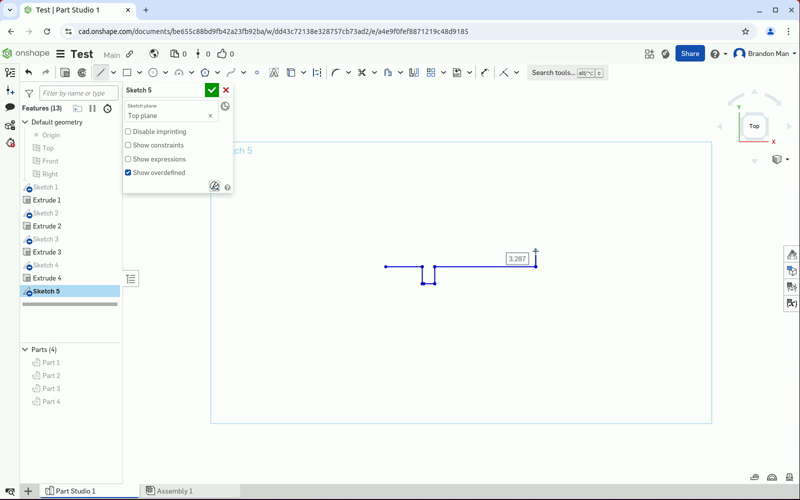
key_down(shift)
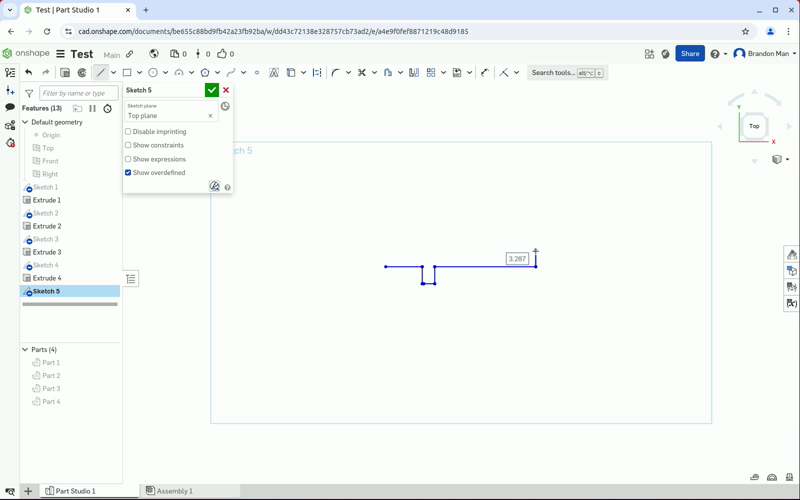
mouse_move(434, 250)
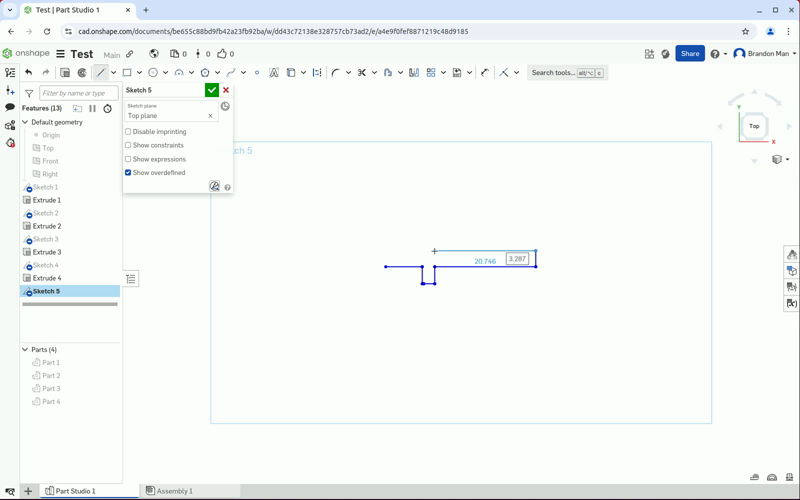
click(434, 250)
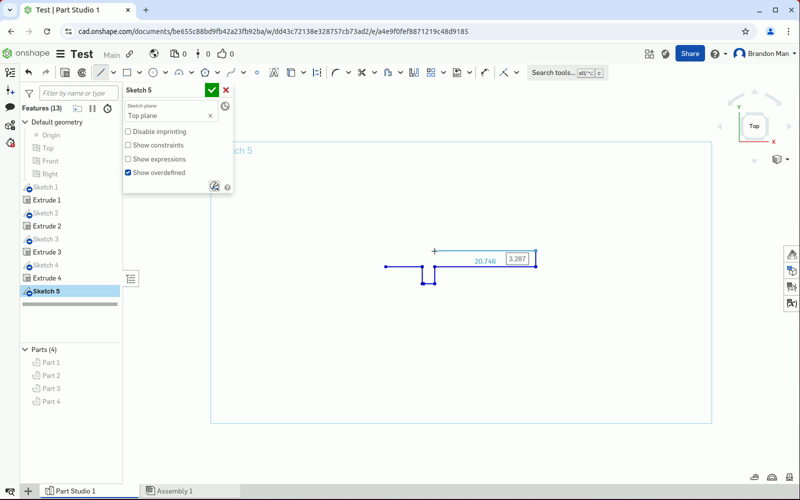
key_up(shift)
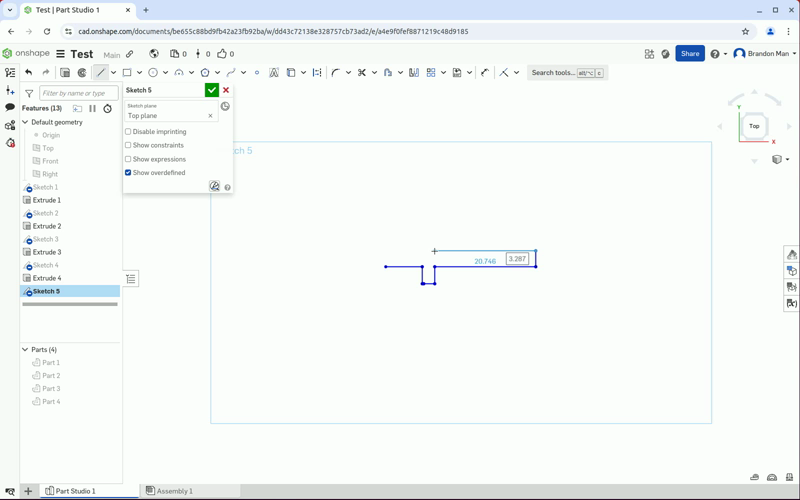
key_down(shift)
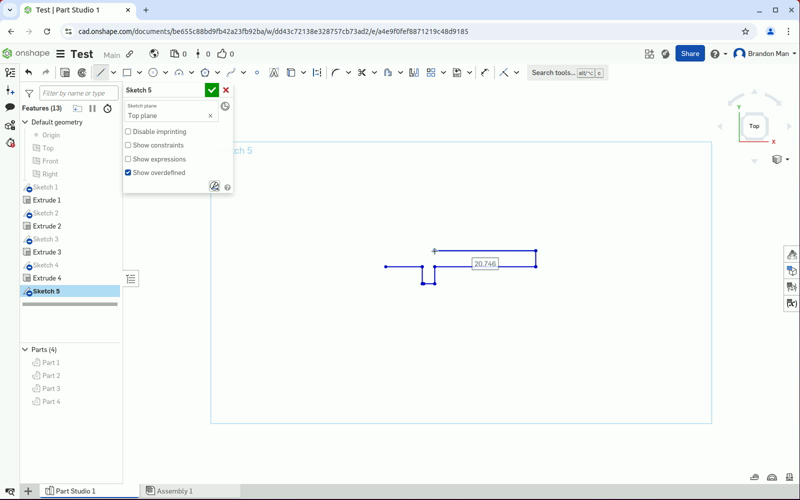
mouse_move(464, 250)
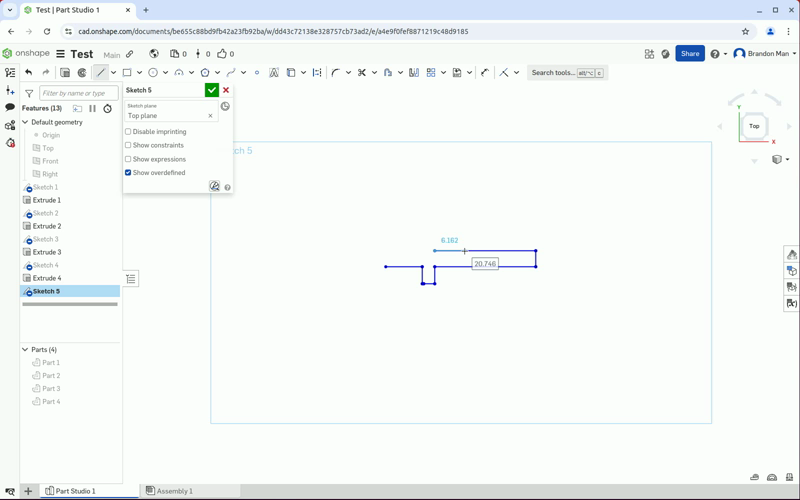
mouse_move(434, 224)
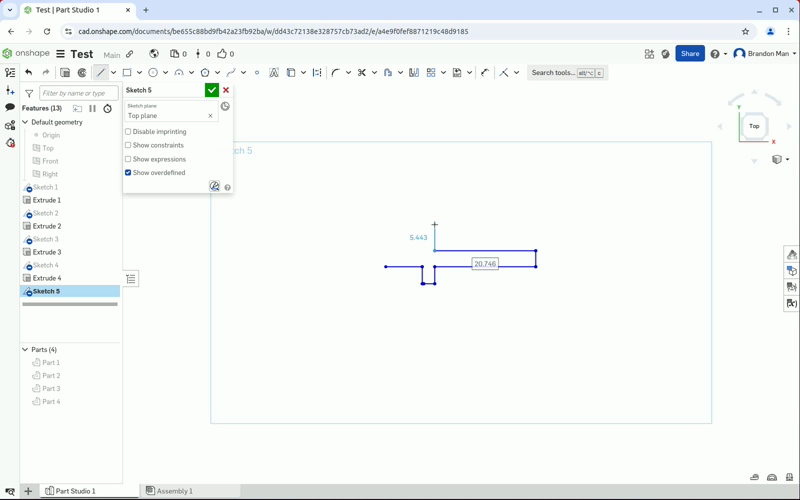
click(434, 224)
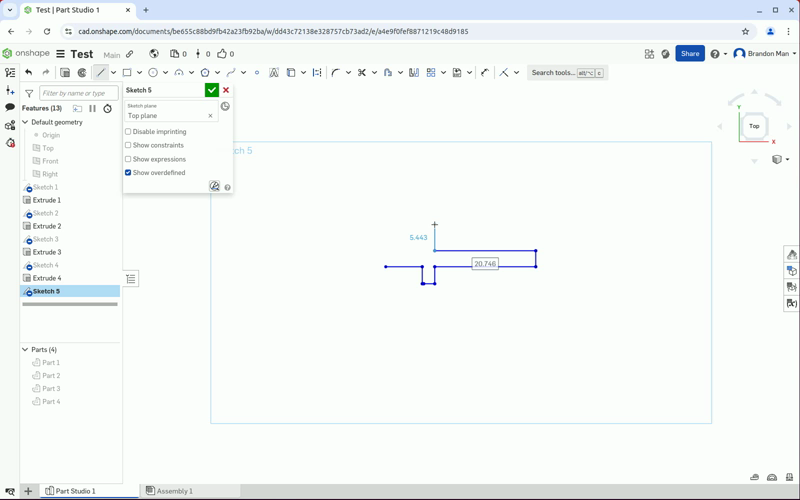
key_up(shift)
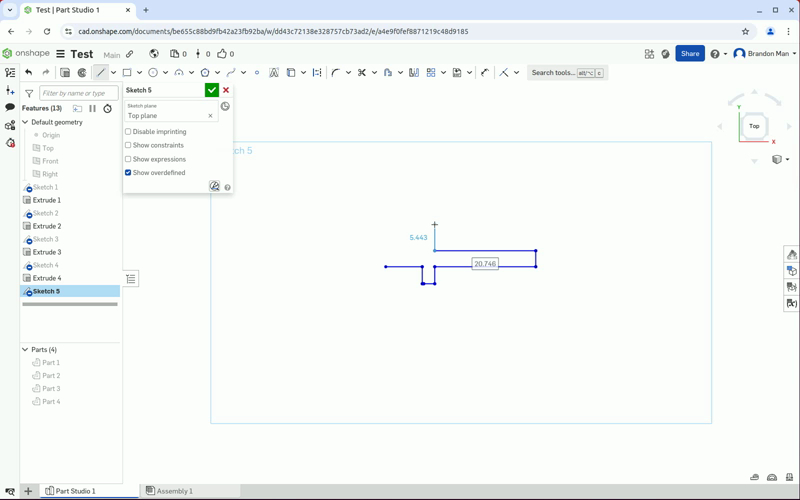
key_down(shift)
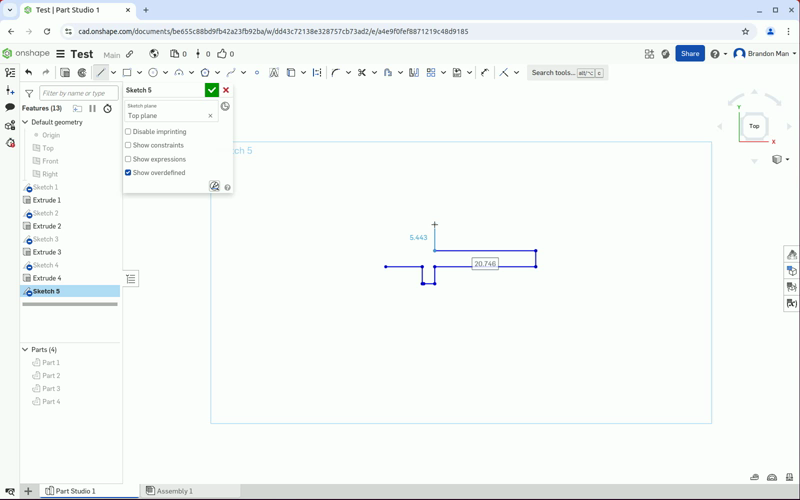
mouse_move(464, 224)
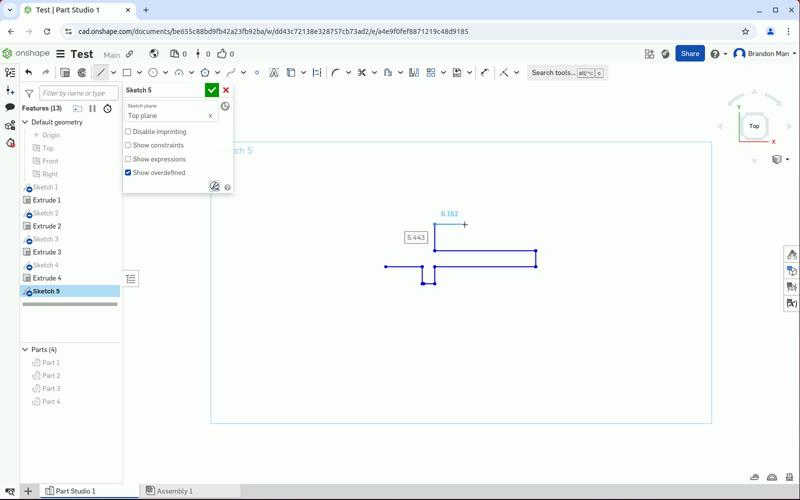
mouse_move(422, 224)
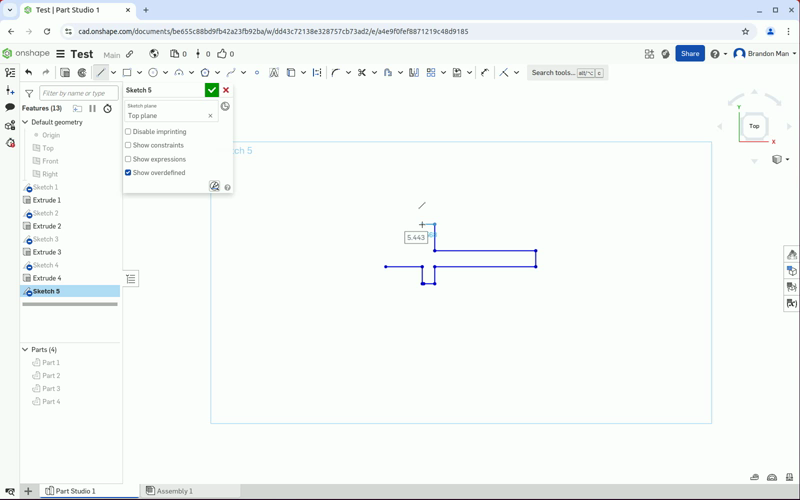
click(422, 224)
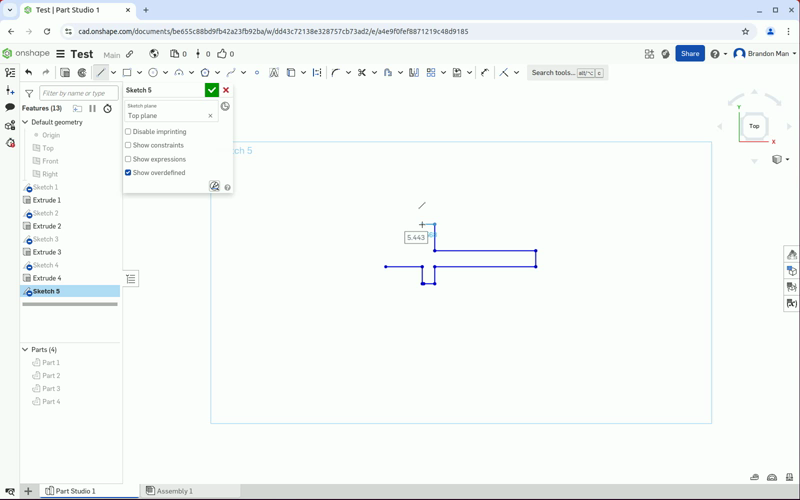
key_up(shift)
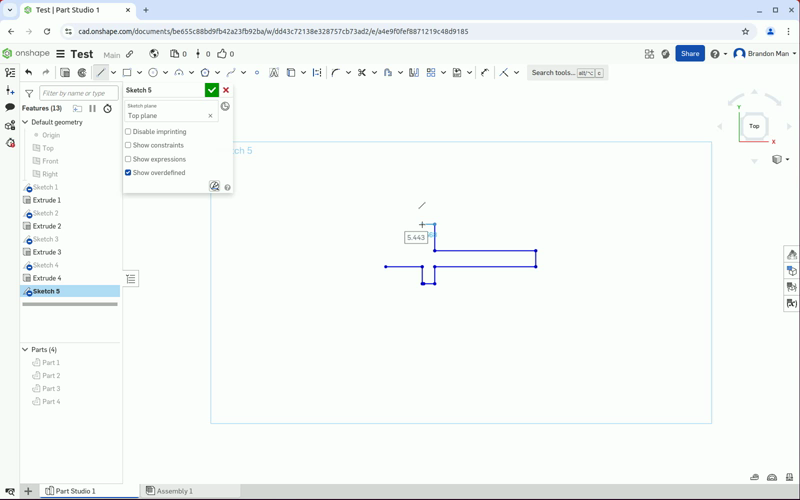
key_down(shift)
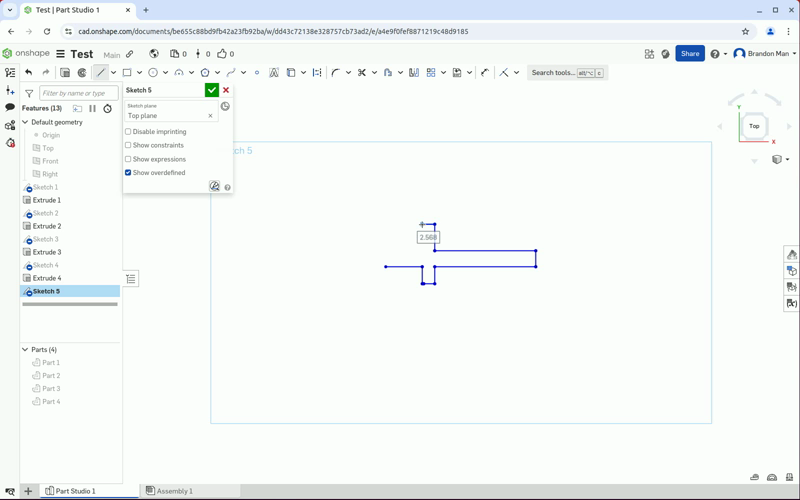
mouse_move(452, 224)
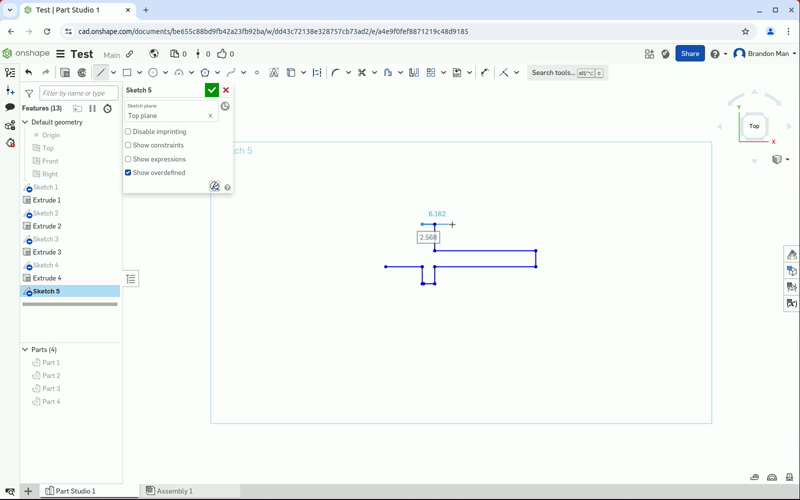
mouse_move(422, 250)
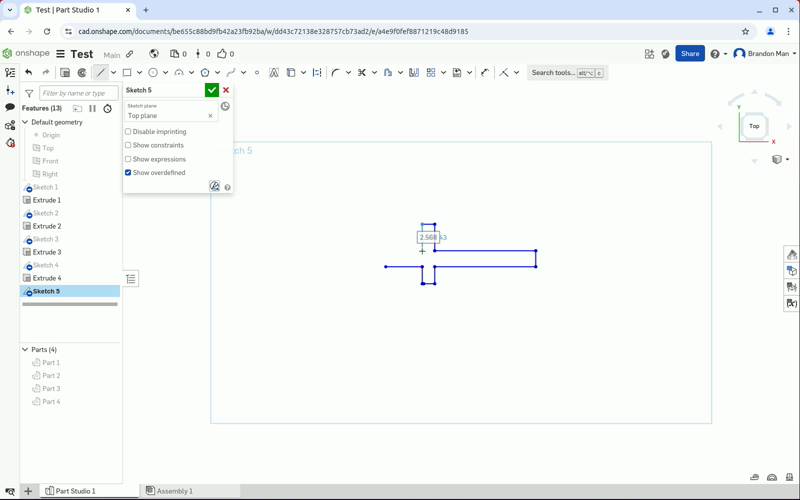
click(422, 250)
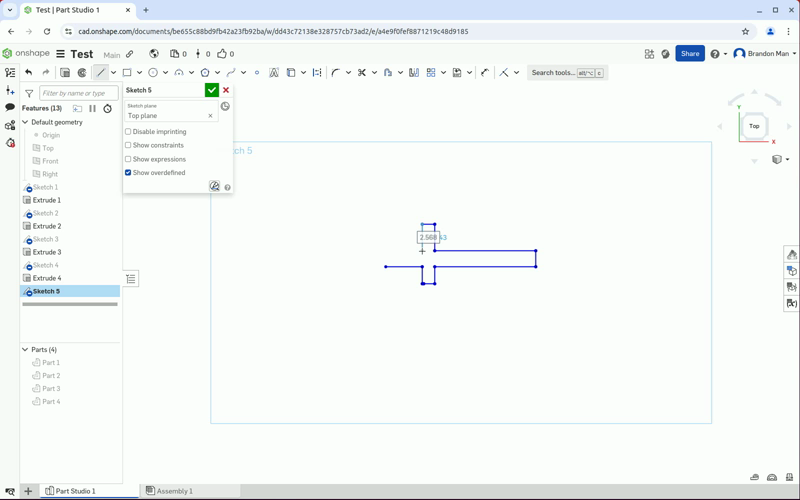
key_up(shift)
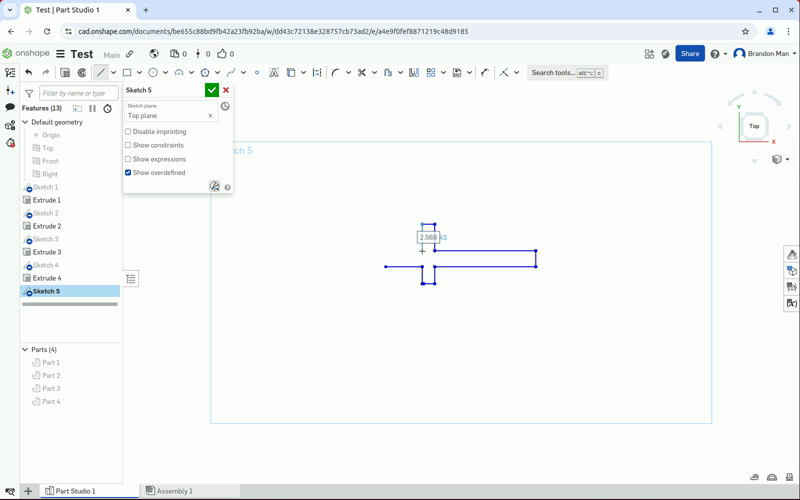
key_down(shift)
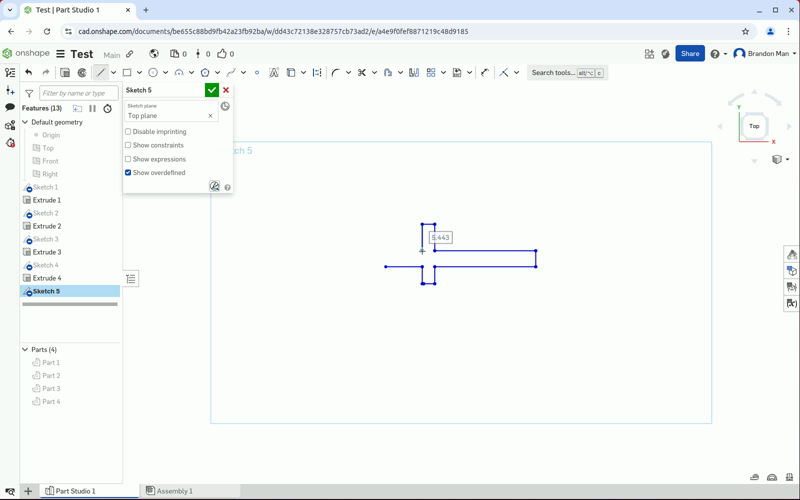
mouse_move(452, 250)
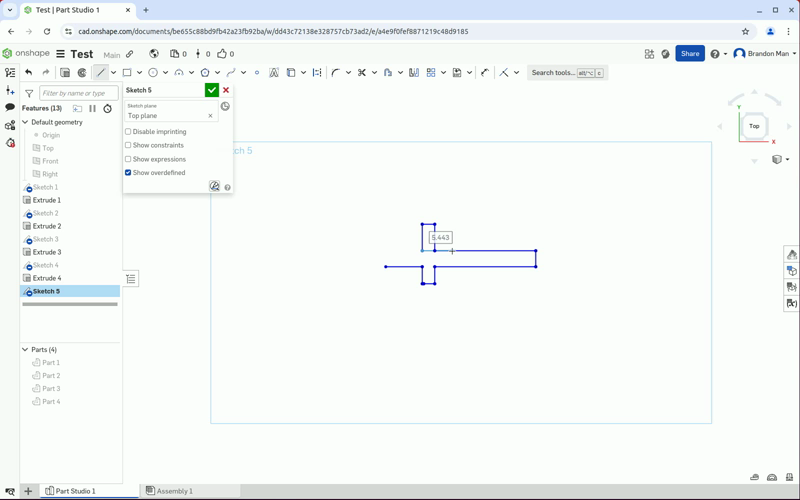
mouse_move(385, 250)
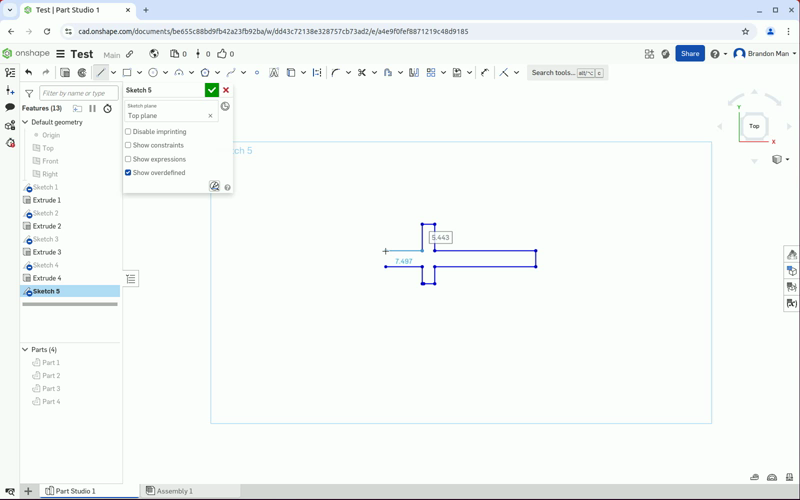
click(385, 250)
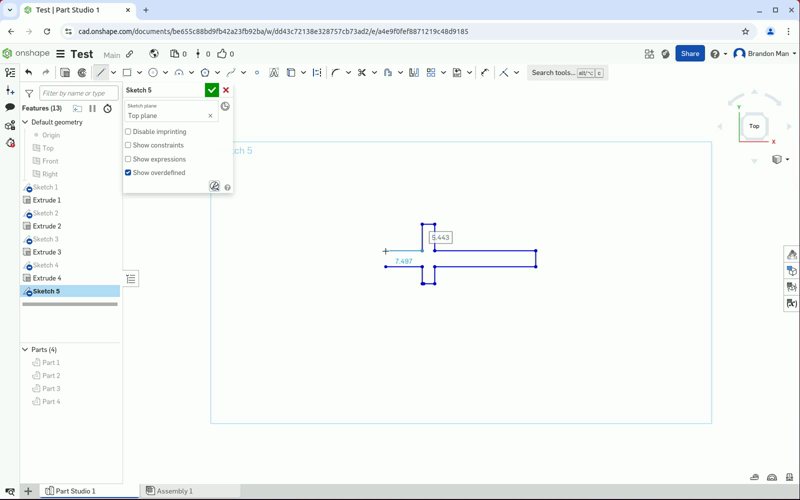
key_up(shift)
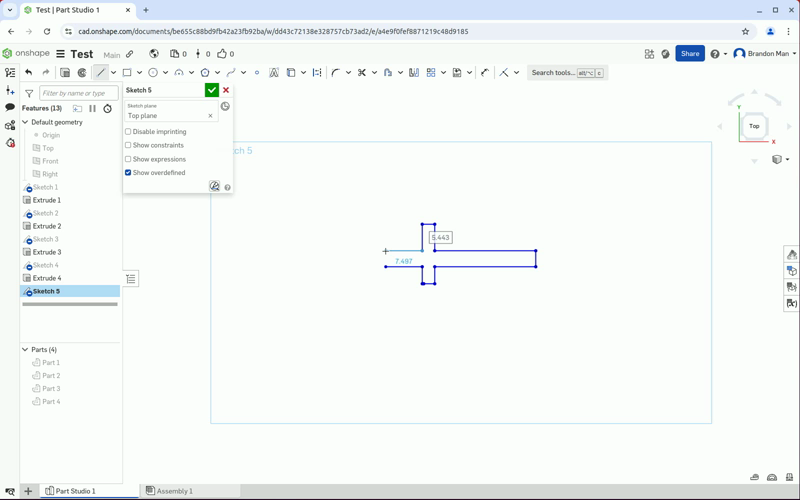
mouse_move(415, 250)
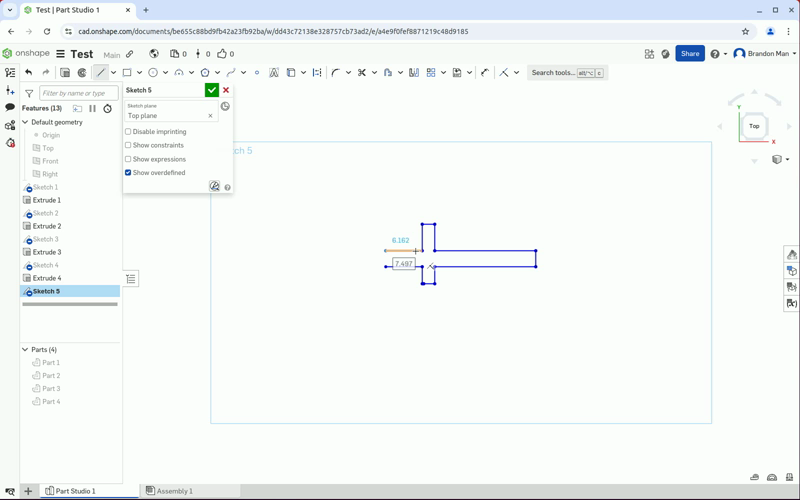
key_down(shift)
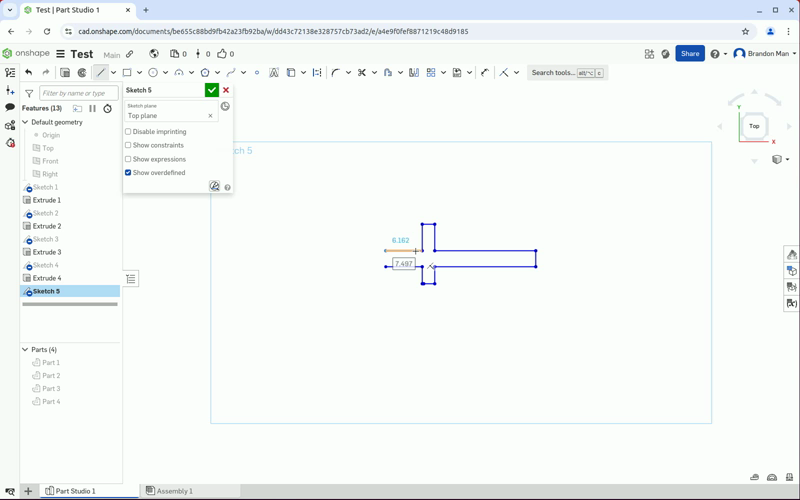
mouse_move(385, 266)
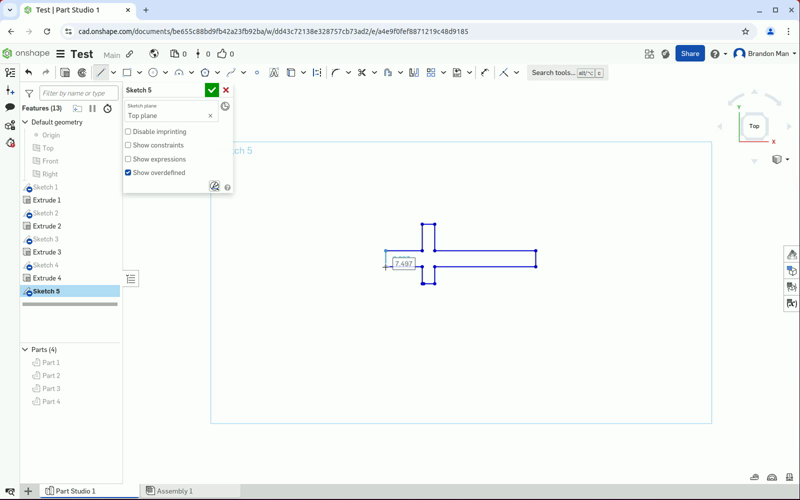
key_up(shift)
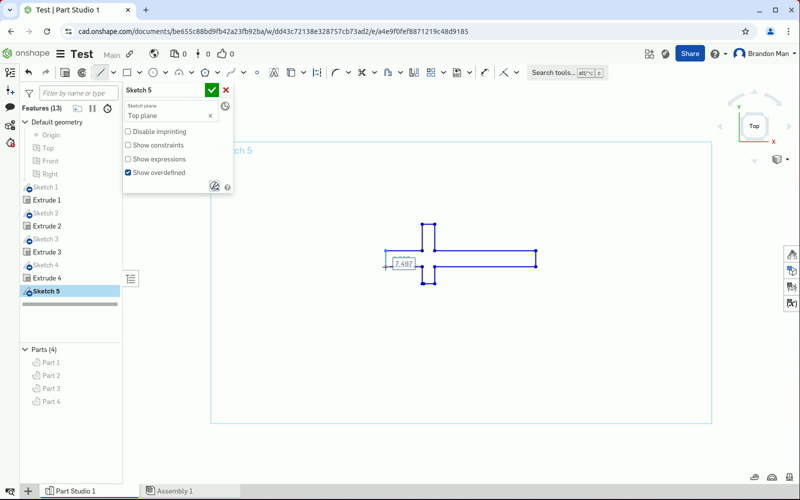
click(385, 266)
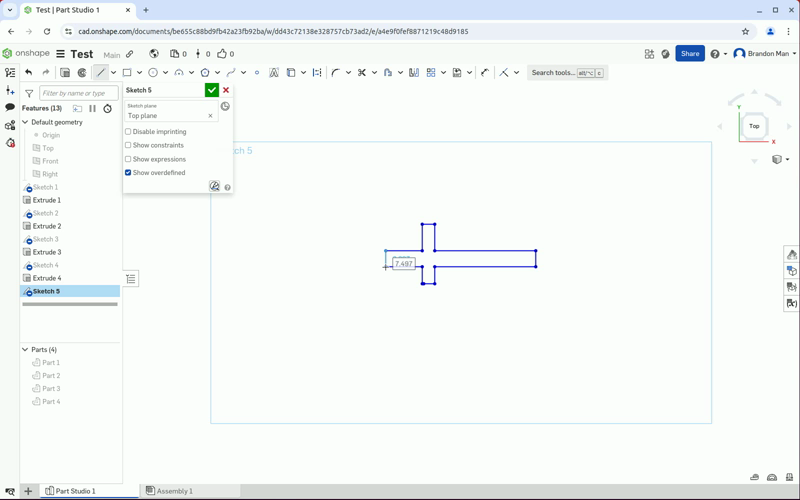
key(esc)
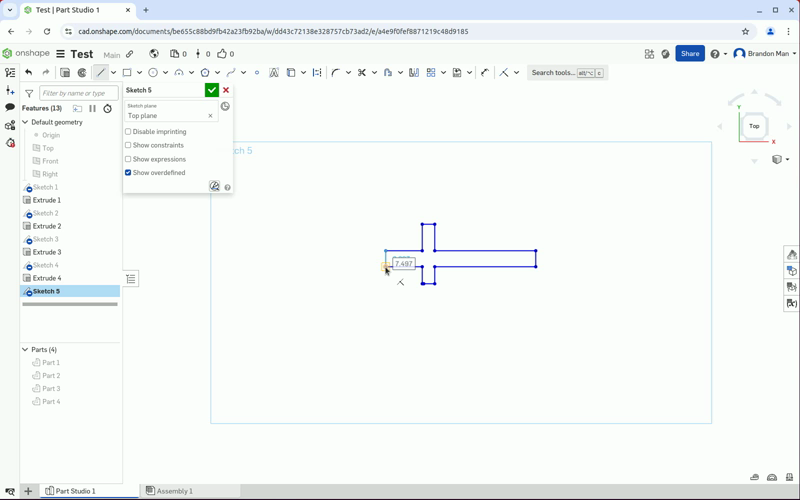
mouse_move(399, 263)
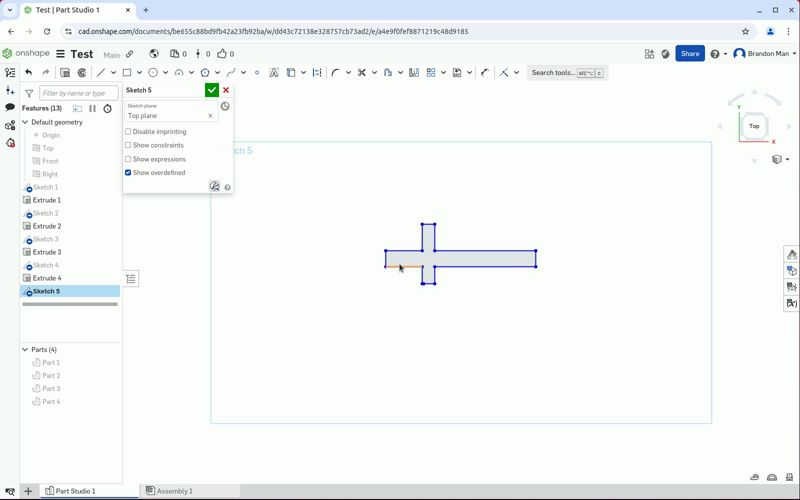
click(399, 263)
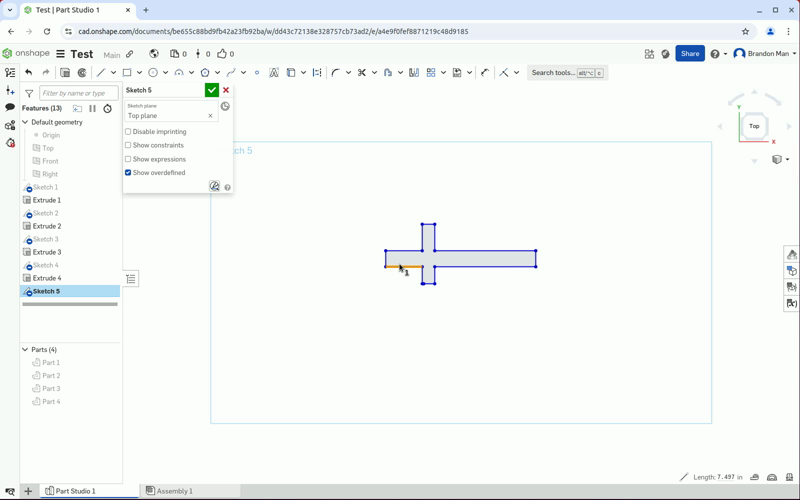
mouse_move(73, 352)
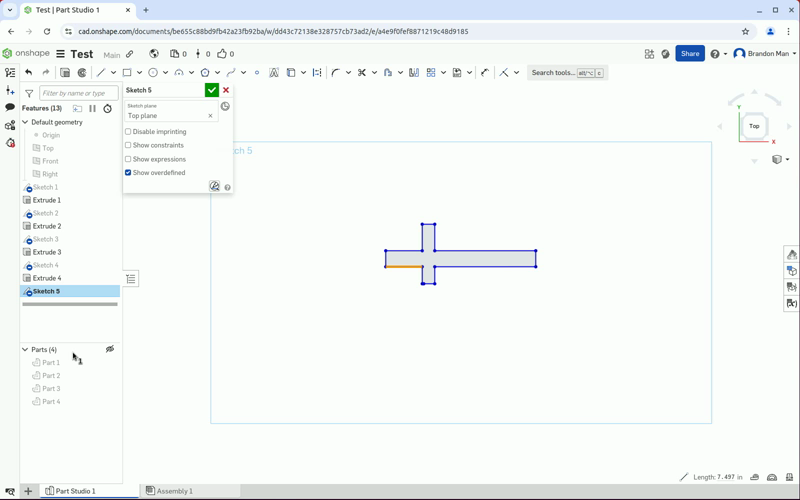
key(shift+y)
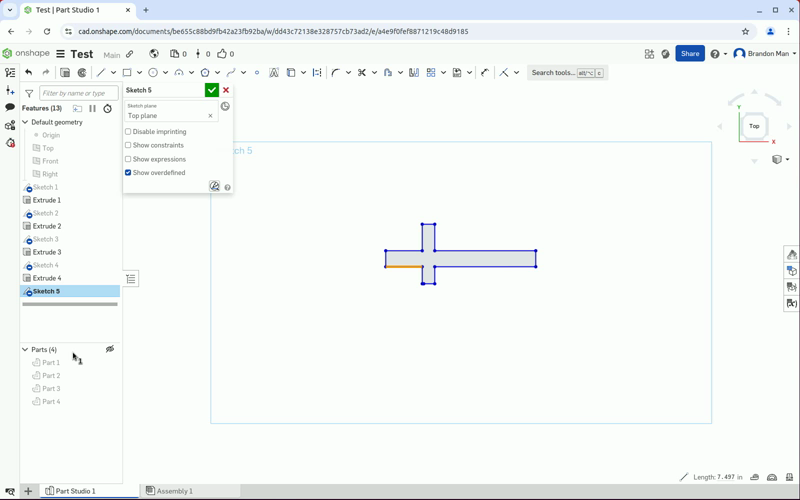
key(shift+e)
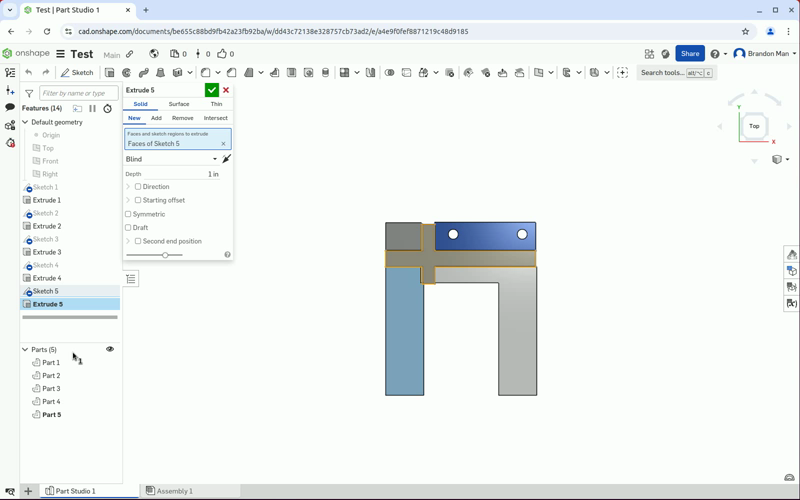
mouse_move(143, 106)
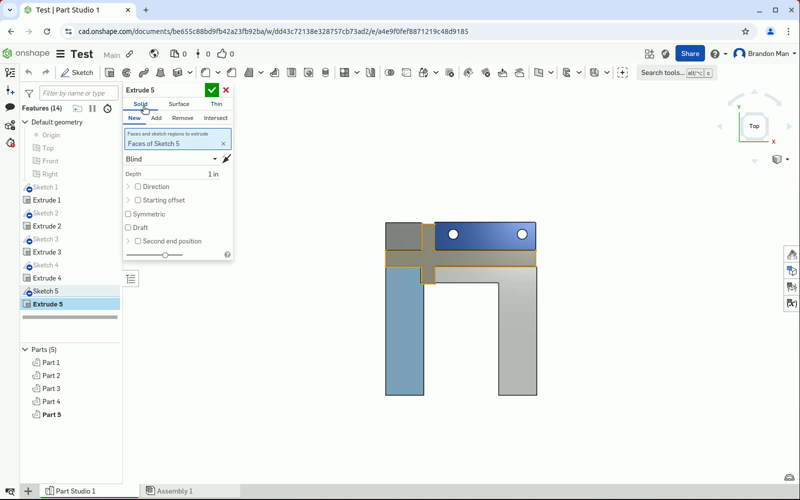
click(143, 106)
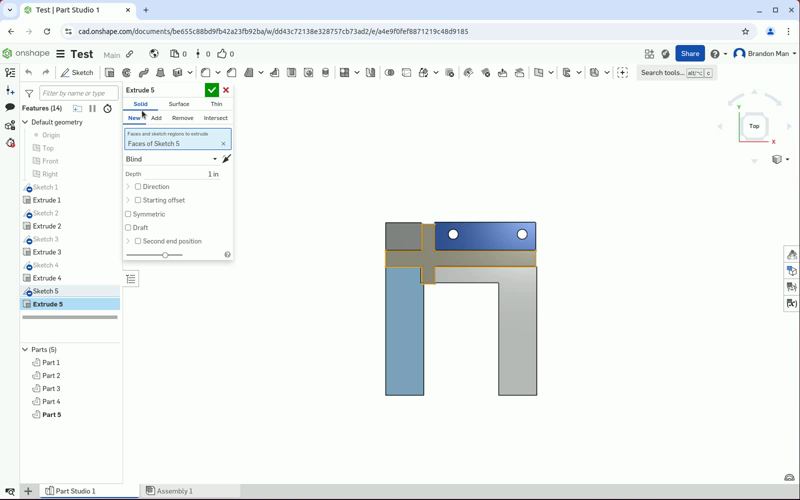
mouse_move(137, 120)
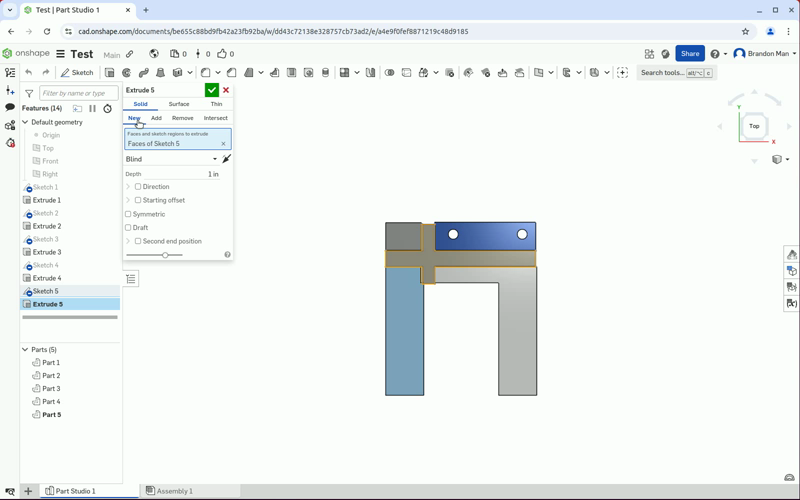
click(137, 120)
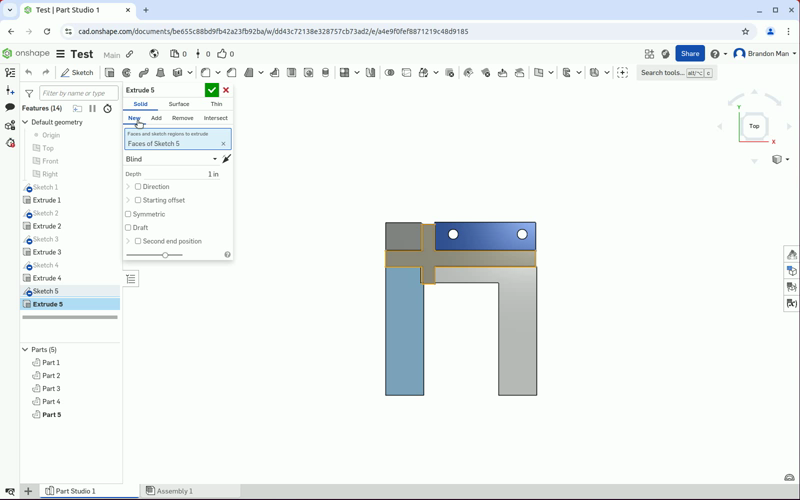
key(tab, 4)
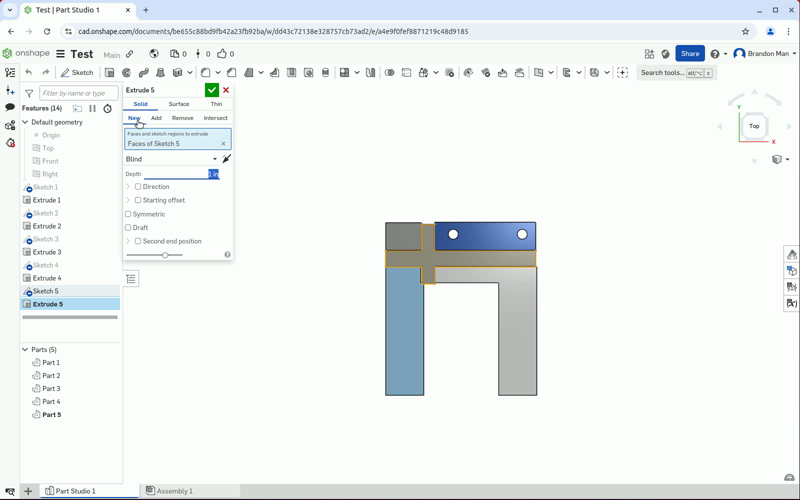
text(2.407)
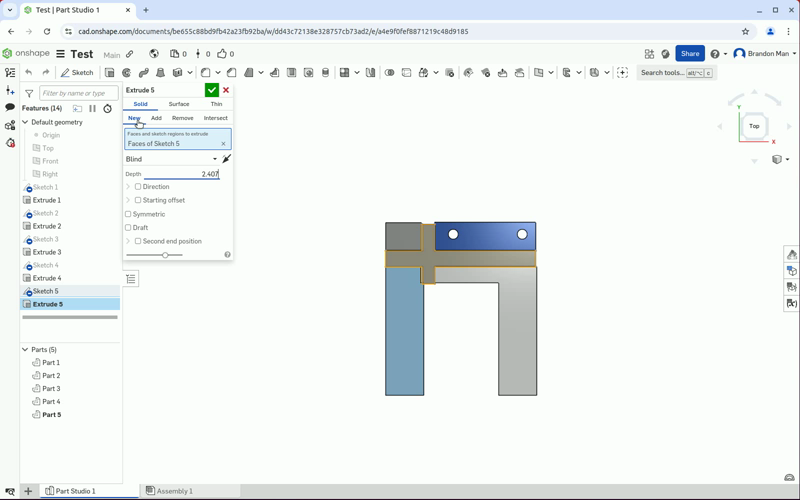
key(enter)
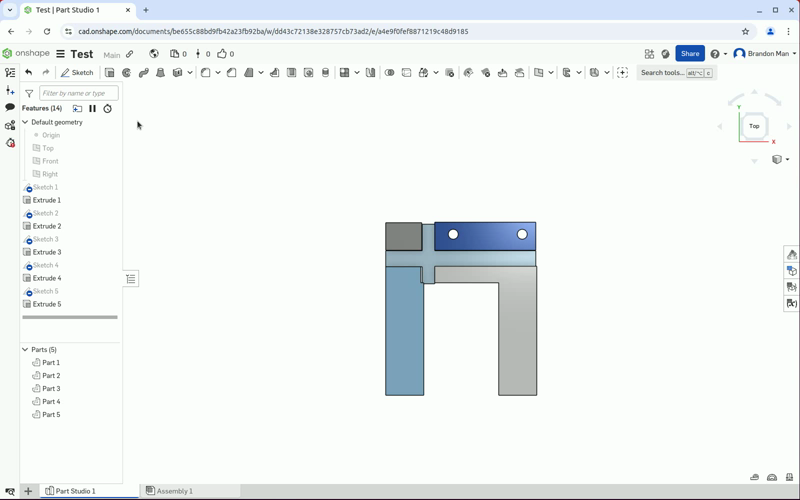
key(shift+h)
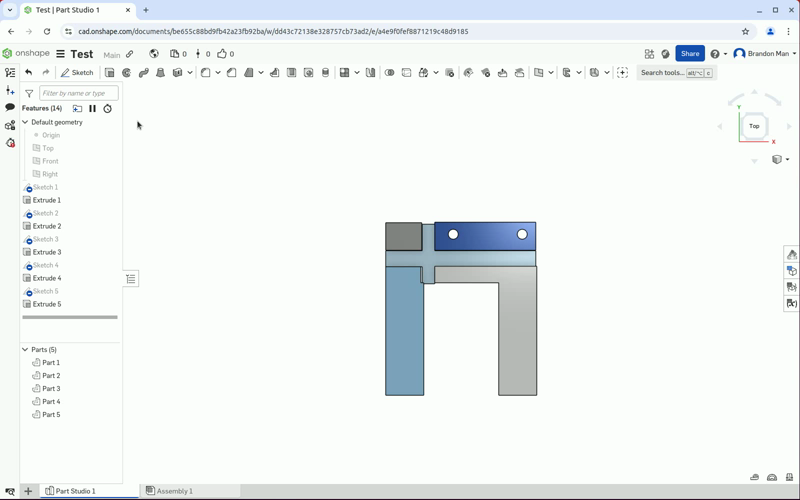
key(shift+h)
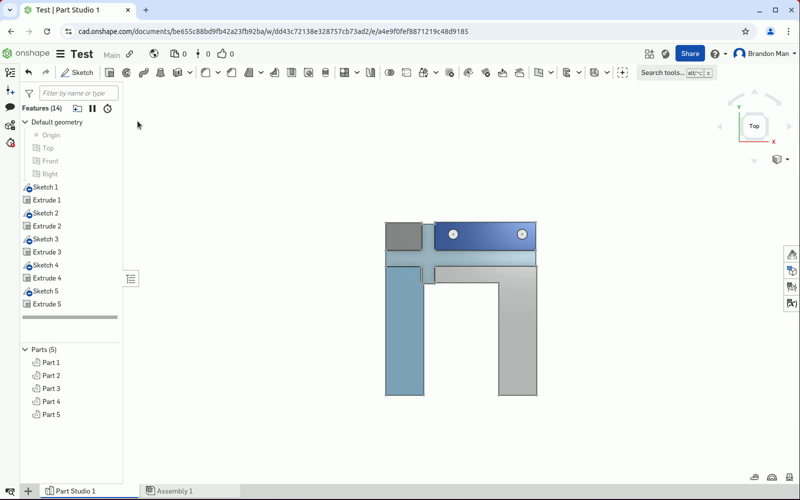
key(shift+7)
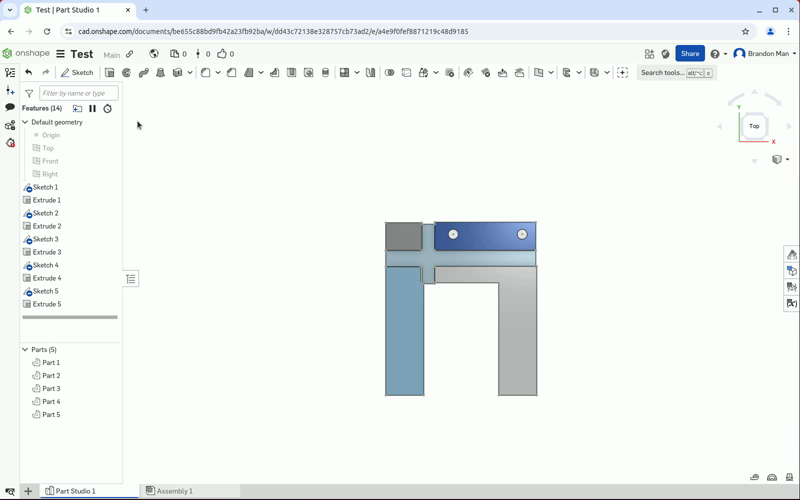
key(up, 3)
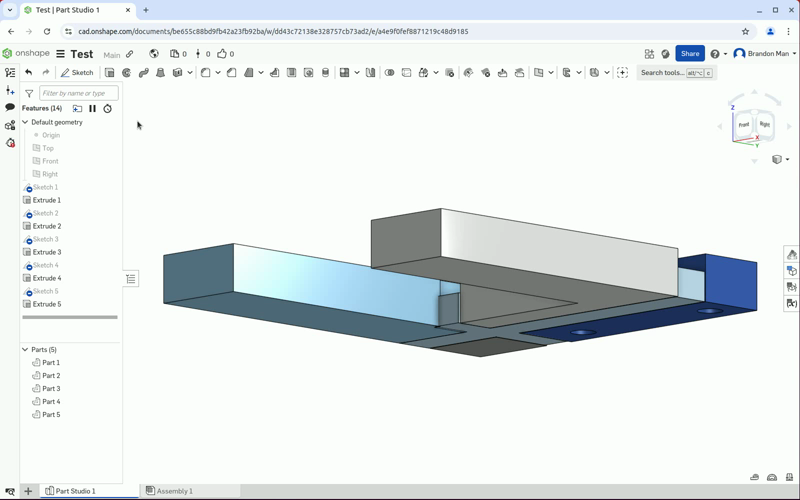
key(left, 3)
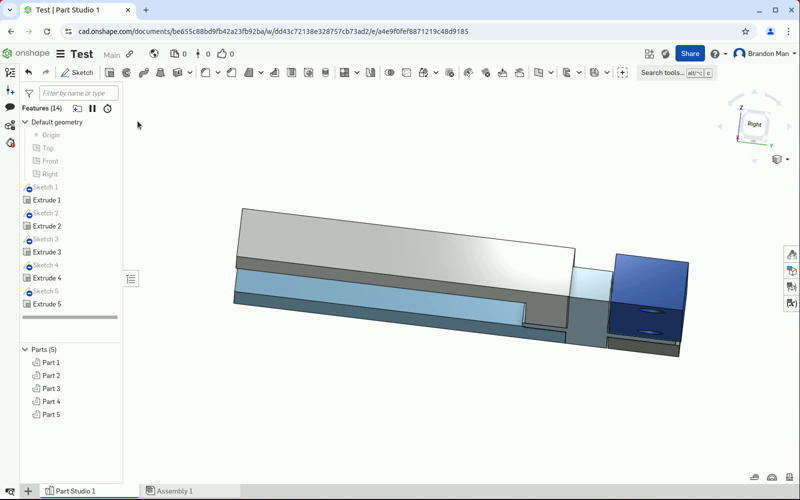
key(right, 3)
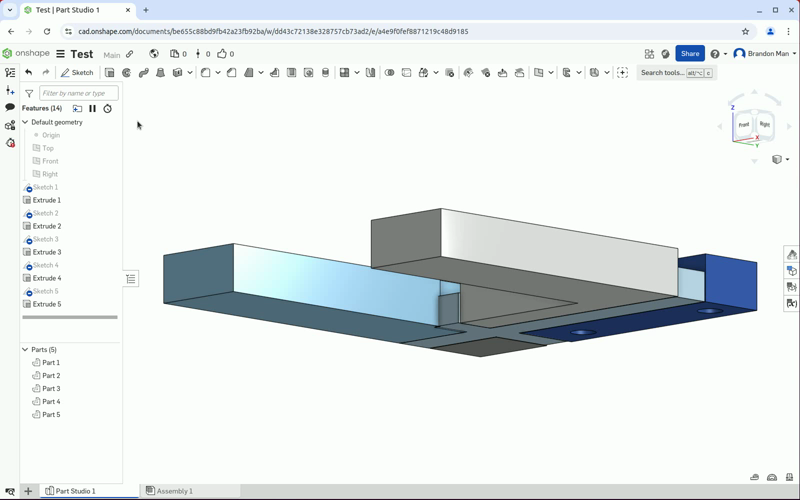
key(down, 3)
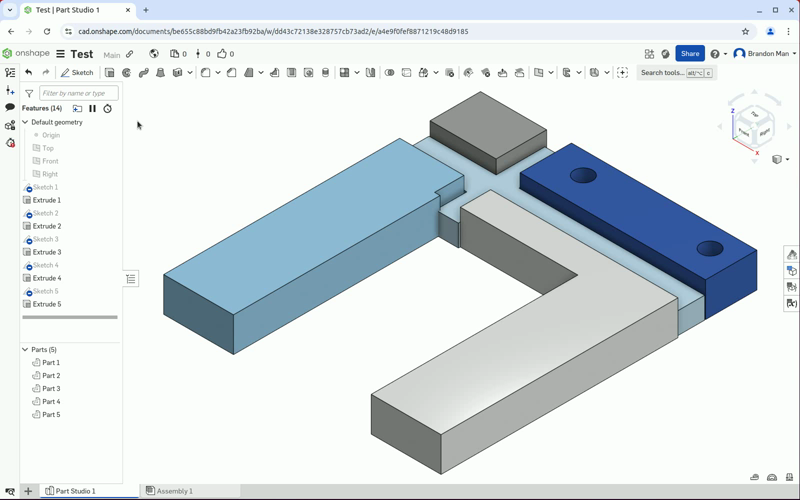
mouse_move(73, 189)
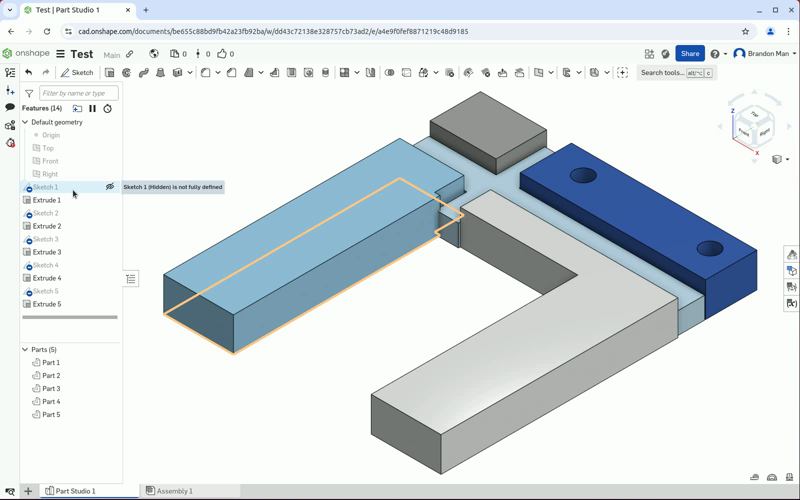
click(73, 189)